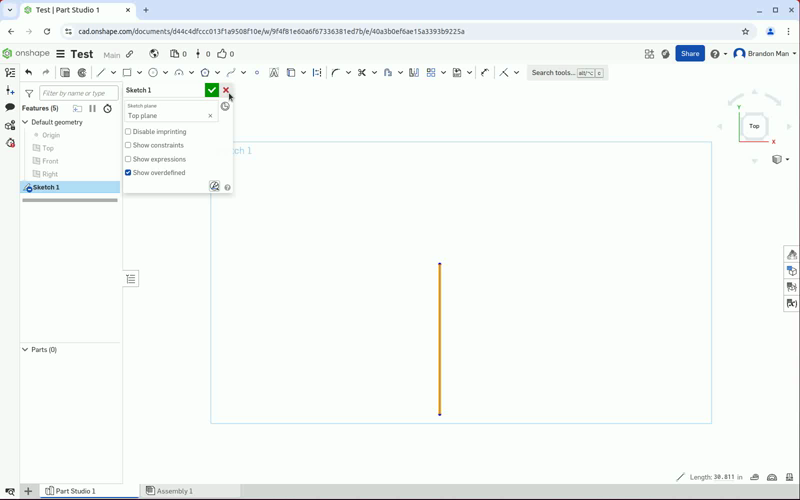
key(shift+h)
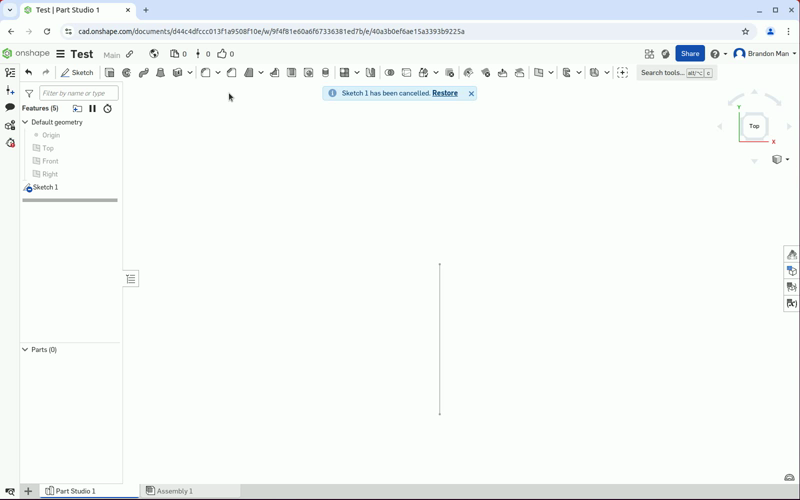
mouse_move(73, 352)
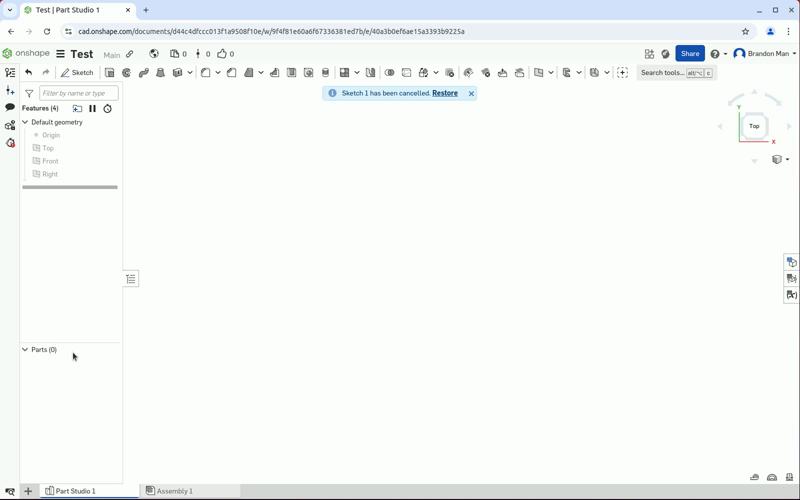
key(y)
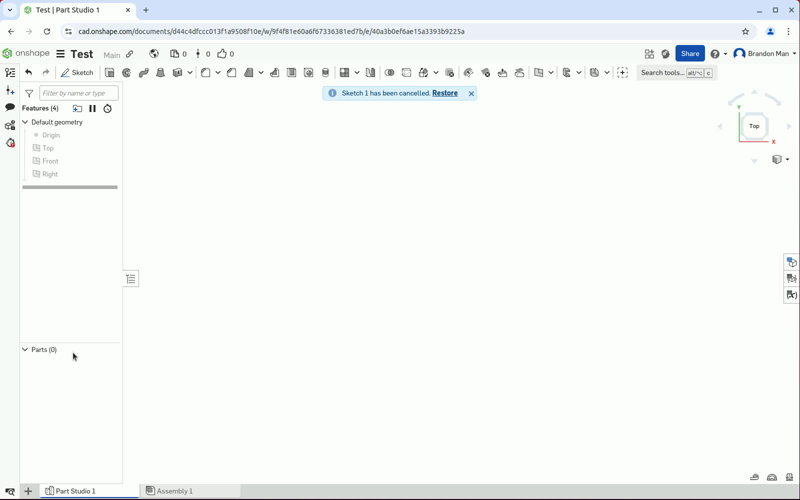
key(shift+p)
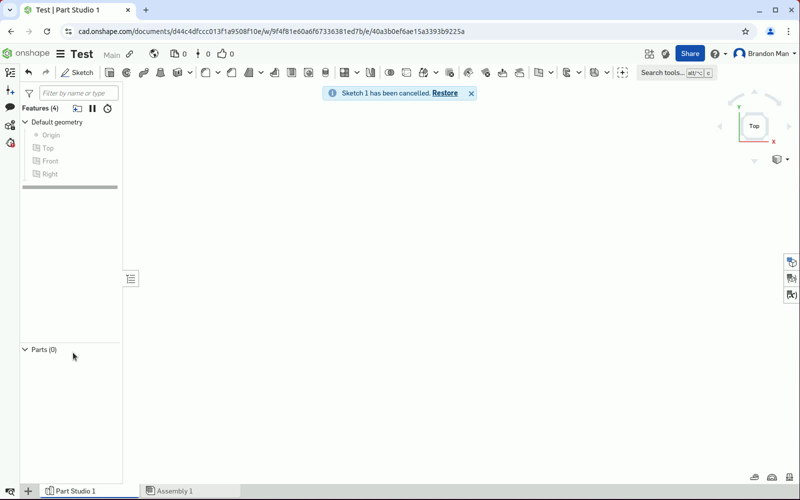
key(space)
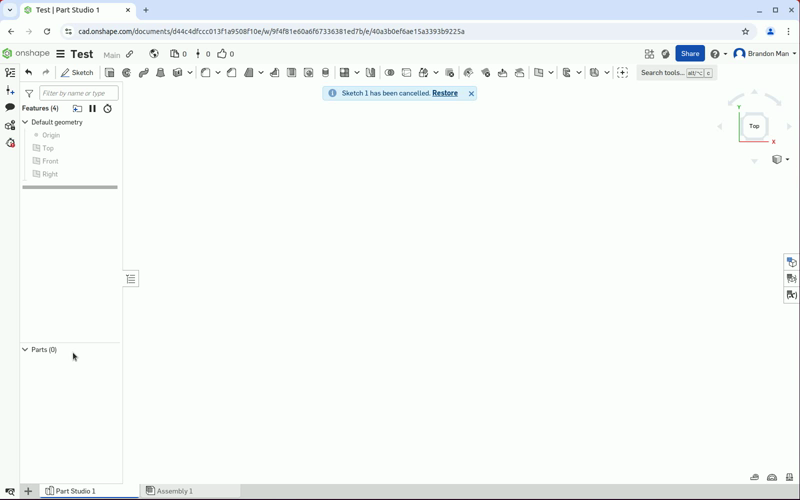
key_down(shift)
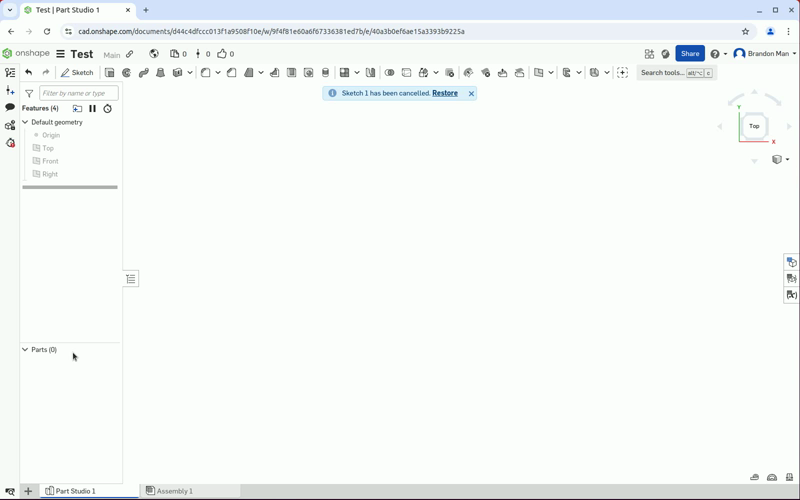
key(up)
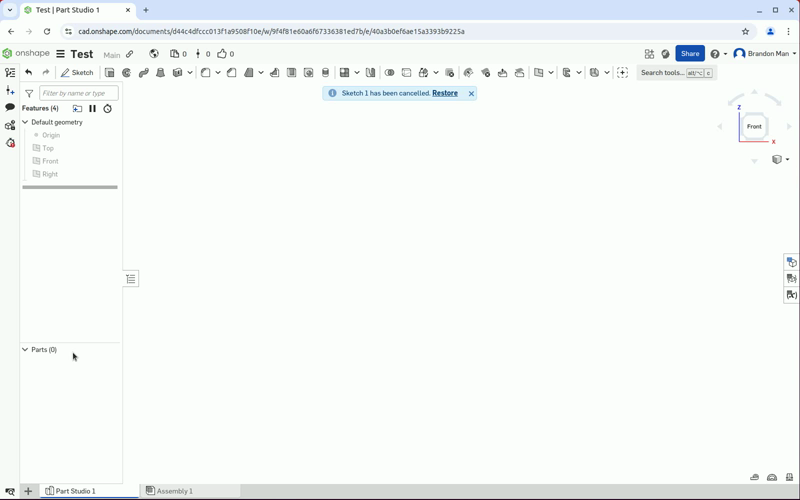
key_up(shift)
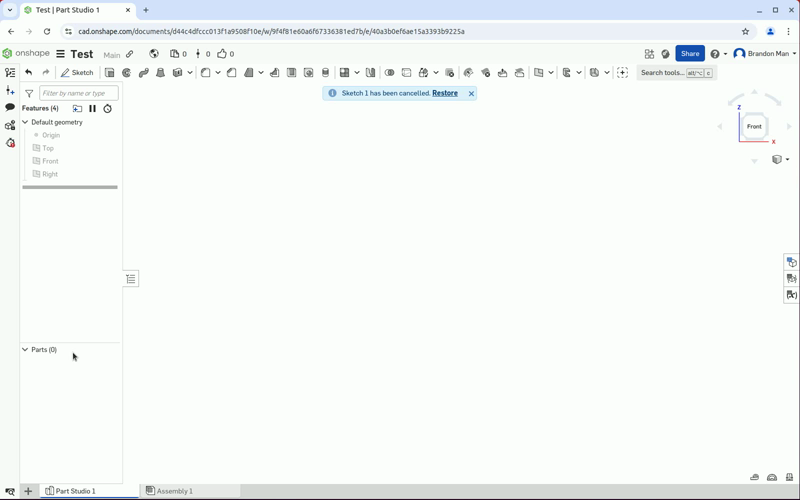
mouse_move(73, 352)
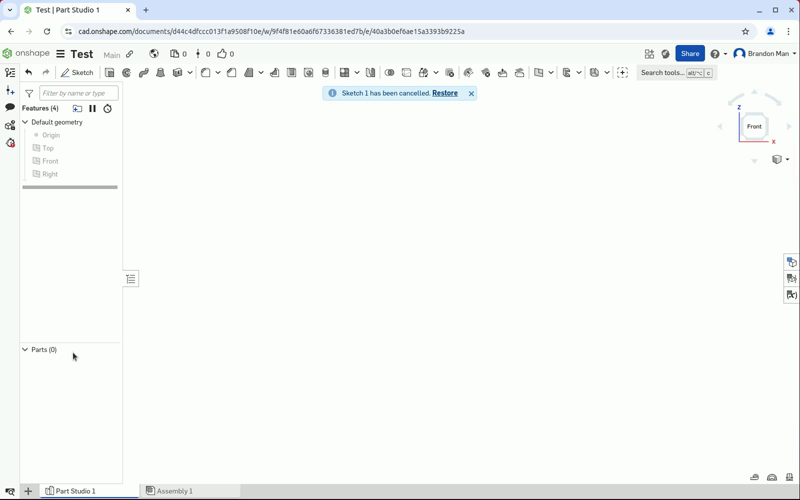
key(shift+y)
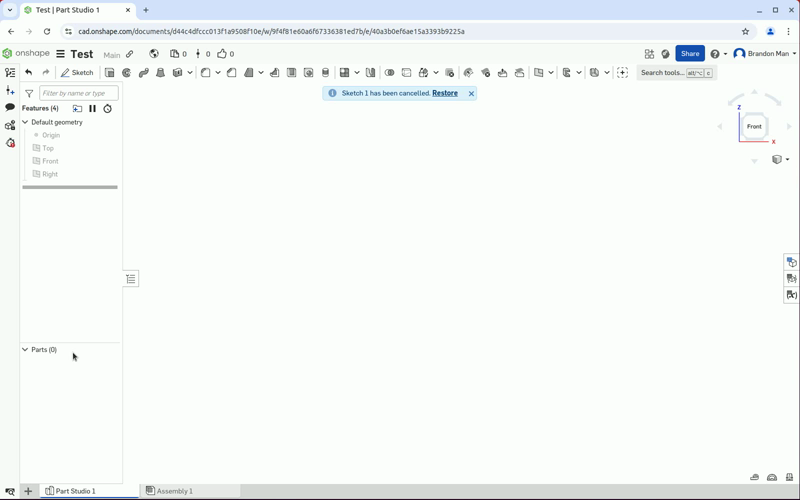
key(shift+s)
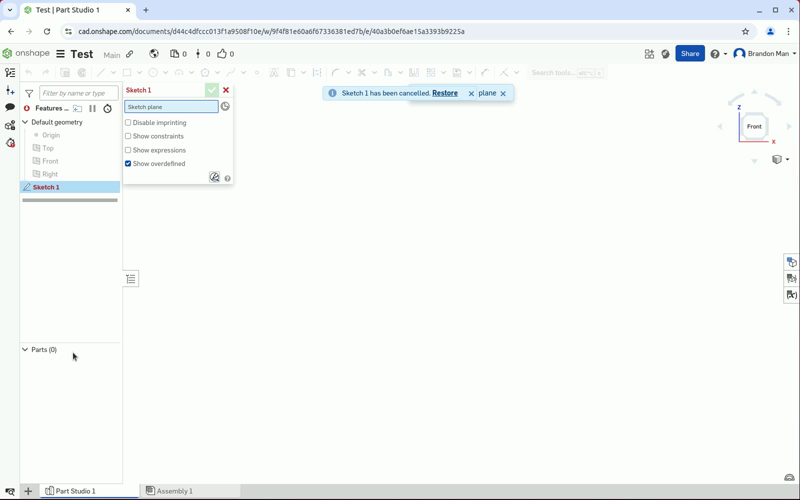
mouse_move(73, 163)
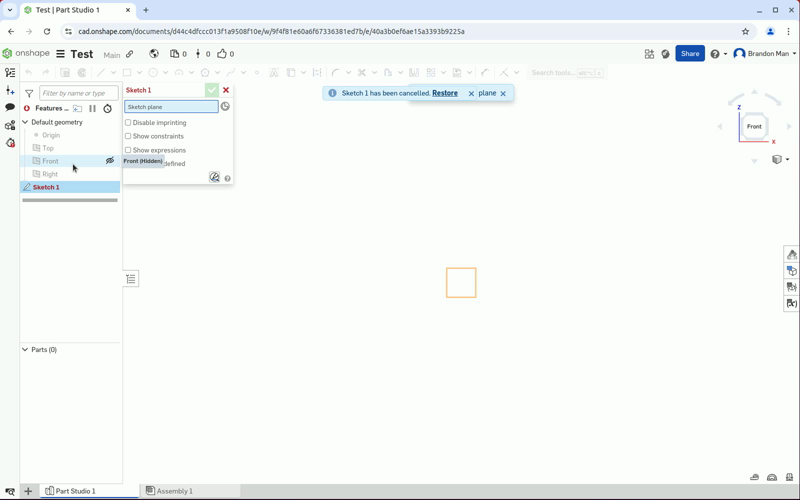
click(73, 163)
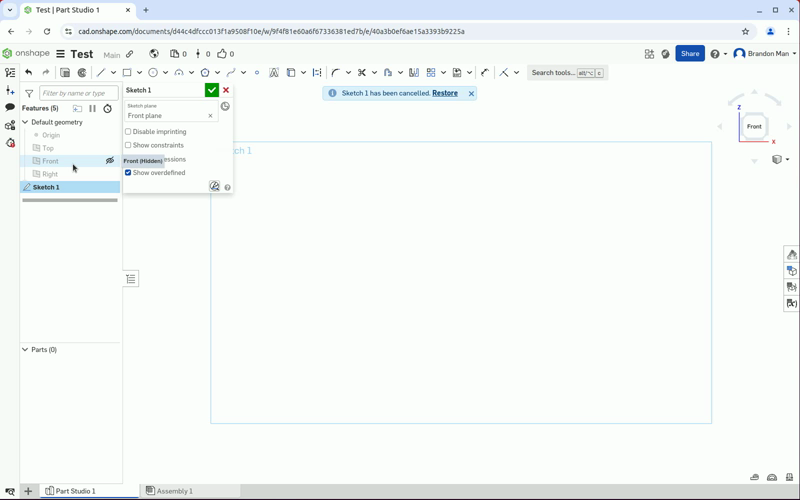
mouse_move(73, 352)
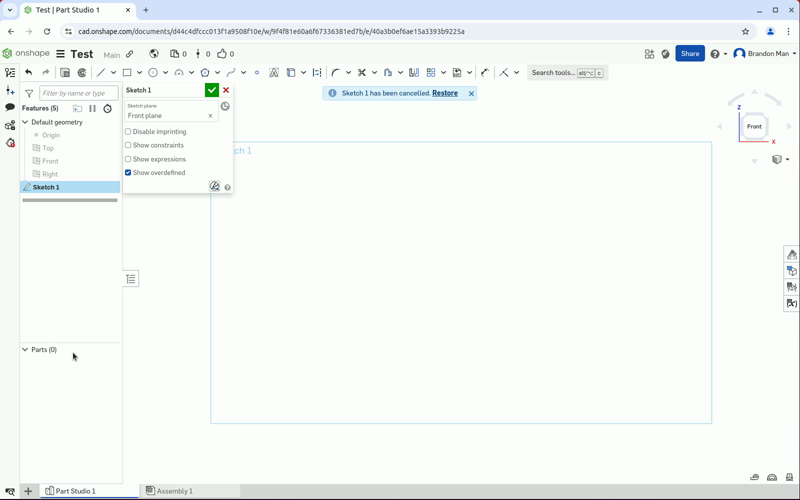
key(y)
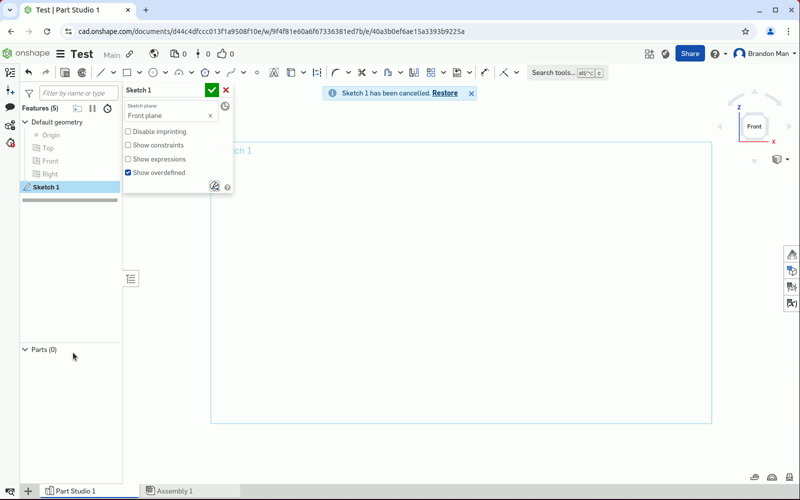
key(l)
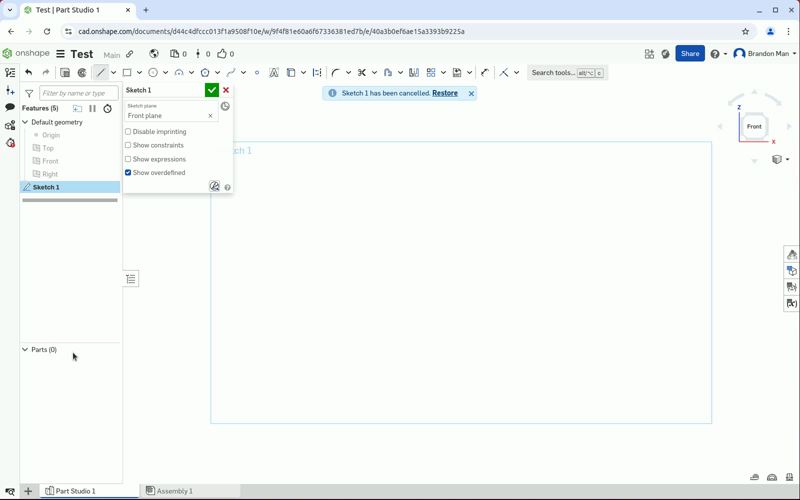
key_down(shift)
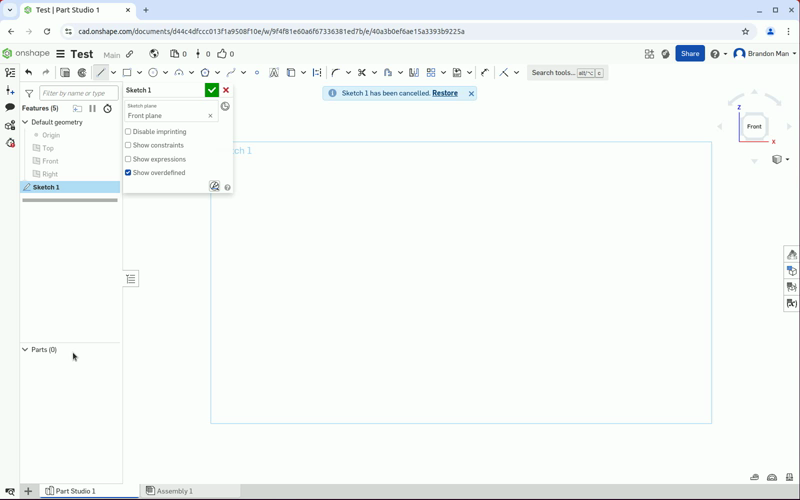
mouse_move(460, 282)
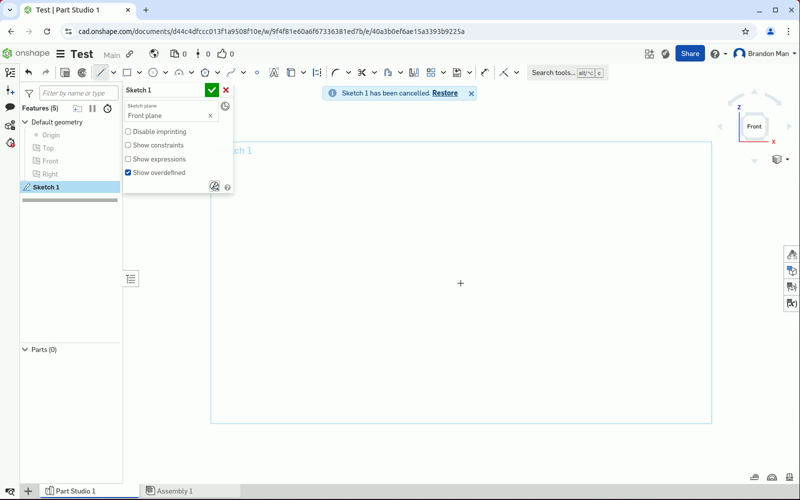
click(460, 282)
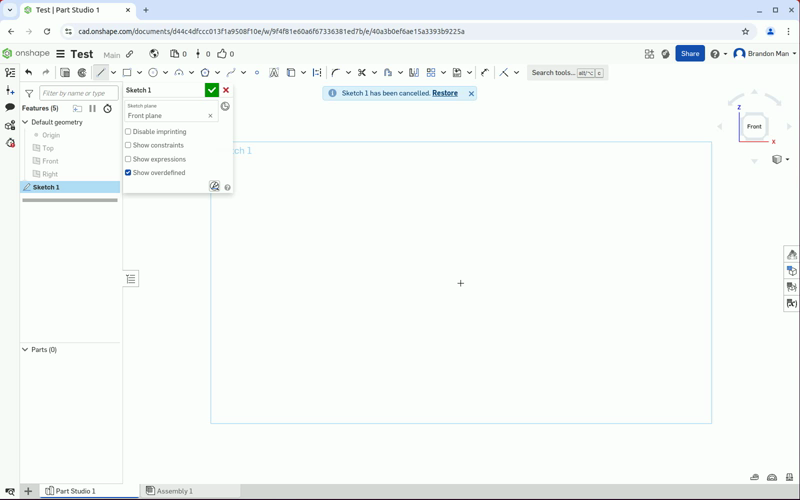
key_up(shift)
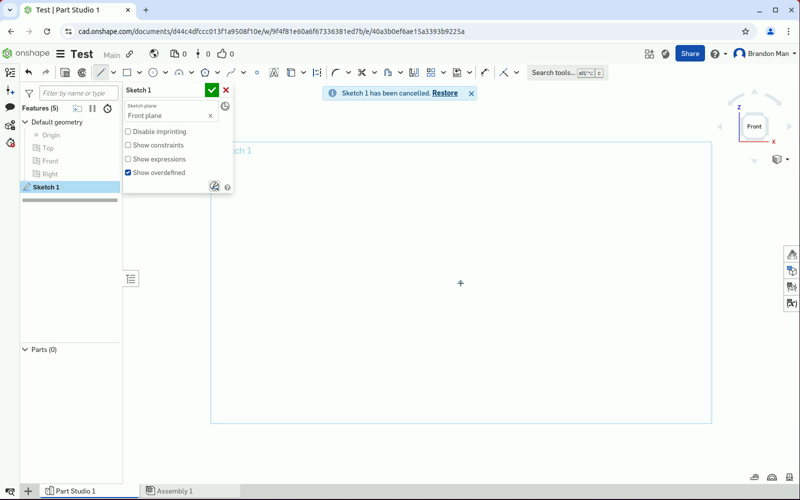
key_down(shift)
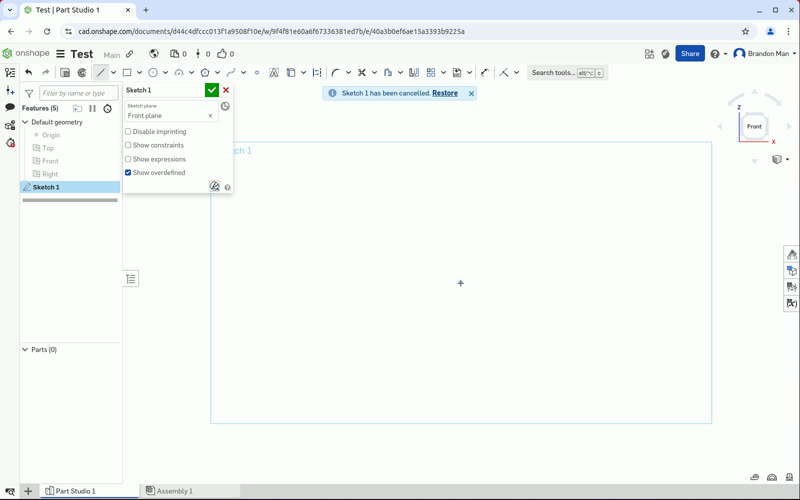
mouse_move(490, 282)
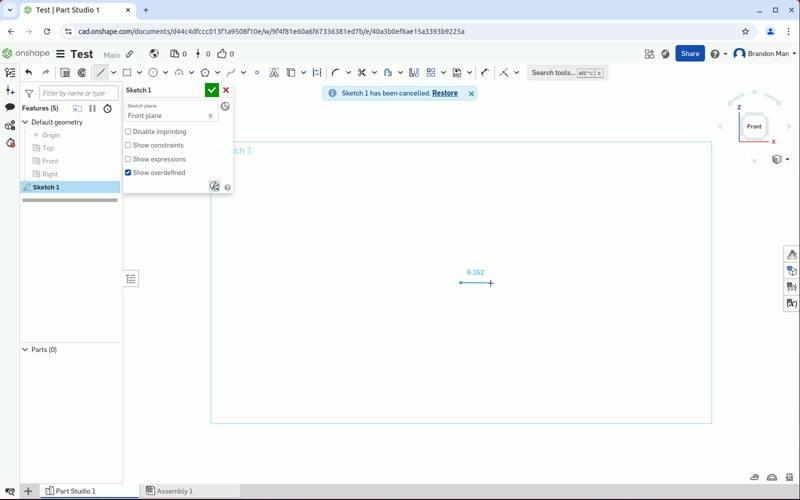
mouse_move(478, 282)
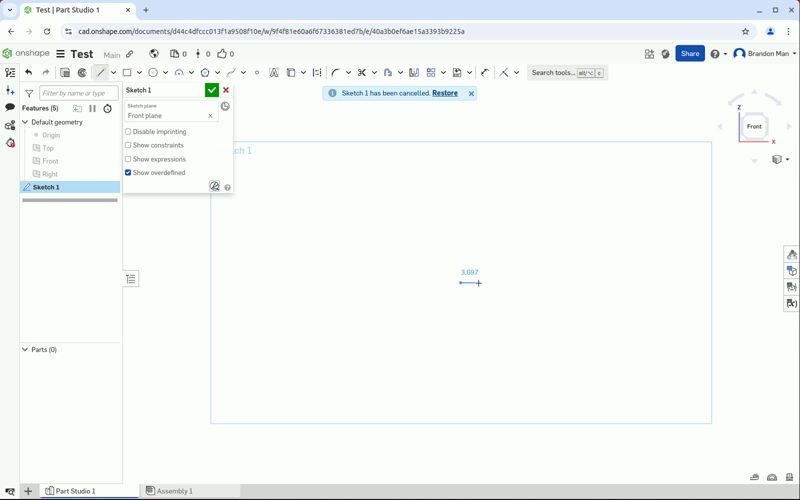
click(478, 282)
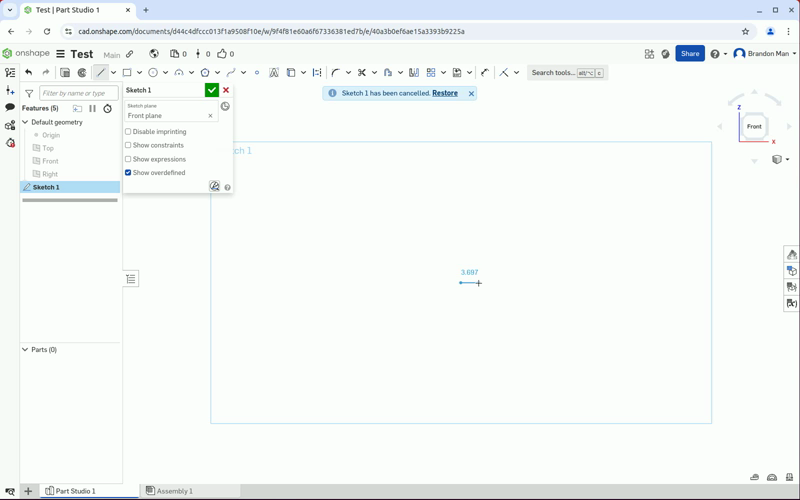
key_up(shift)
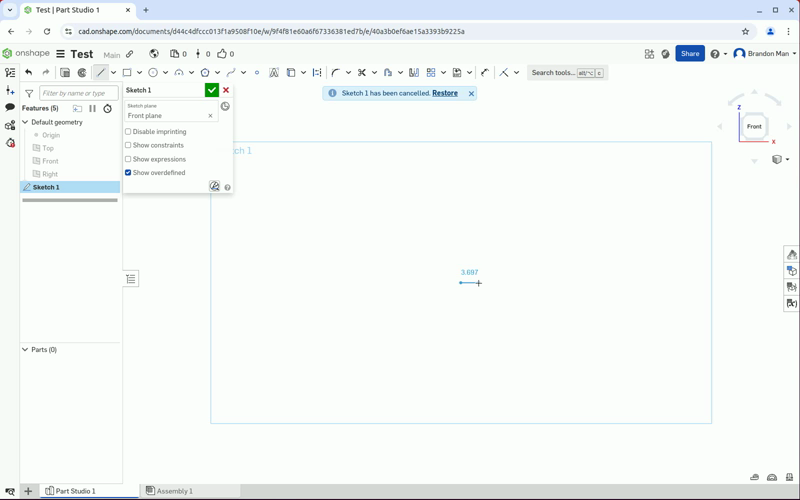
key_down(shift)
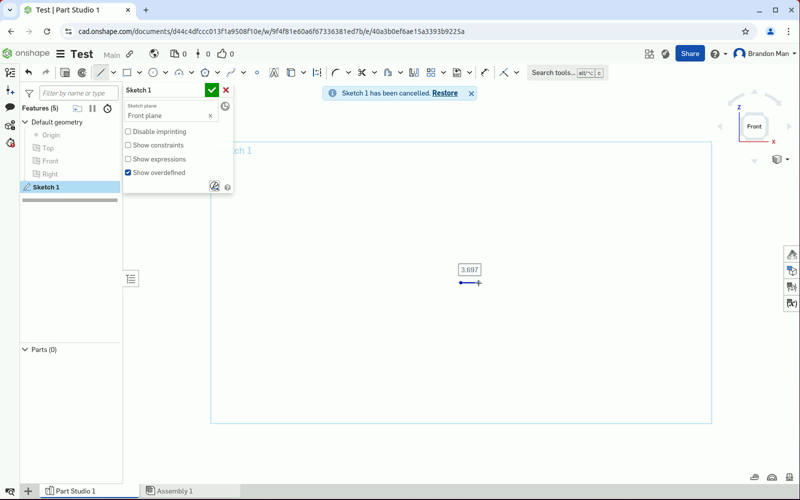
mouse_move(508, 282)
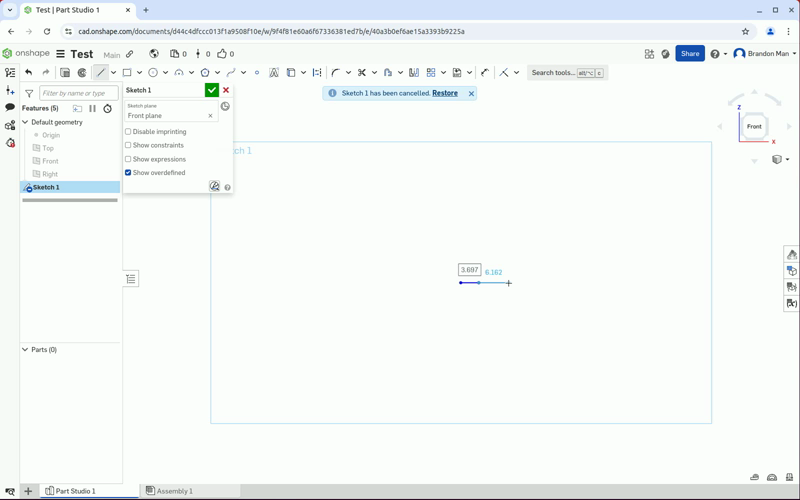
mouse_move(478, 252)
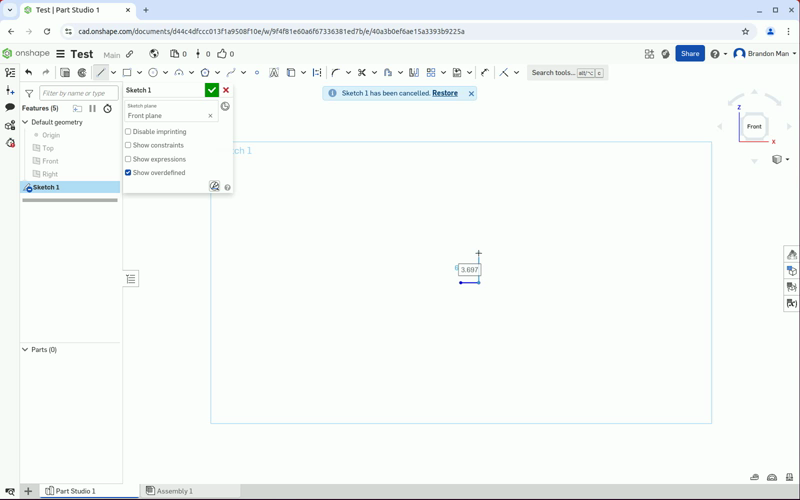
click(478, 252)
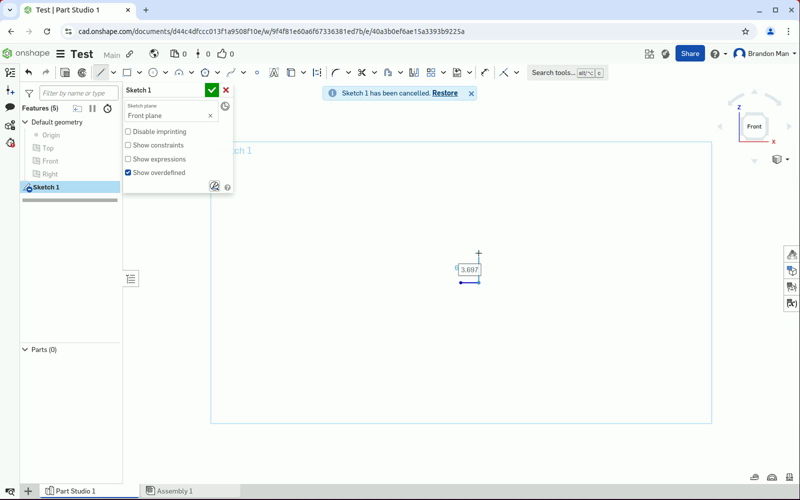
key_up(shift)
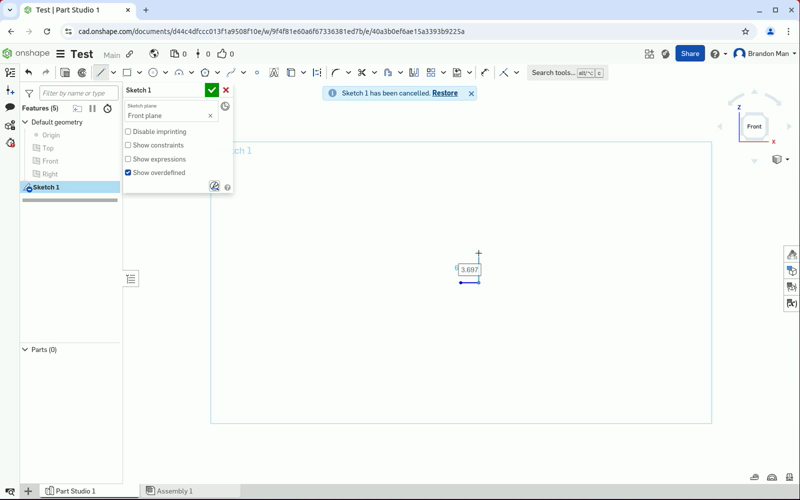
key_down(shift)
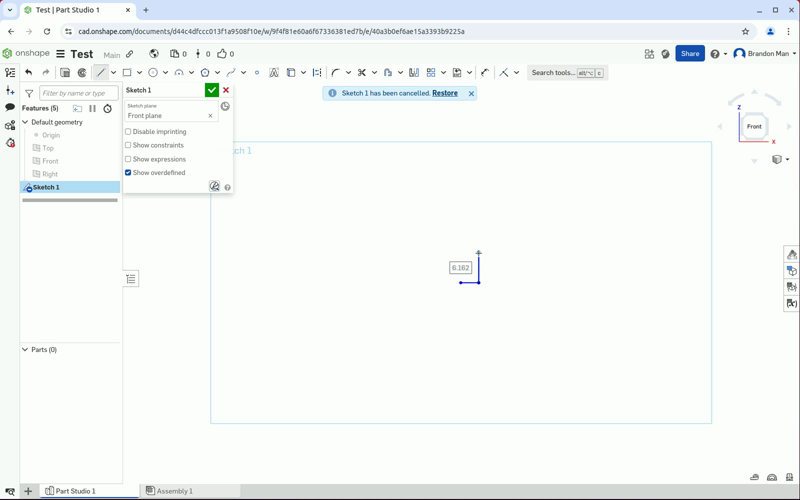
mouse_move(508, 252)
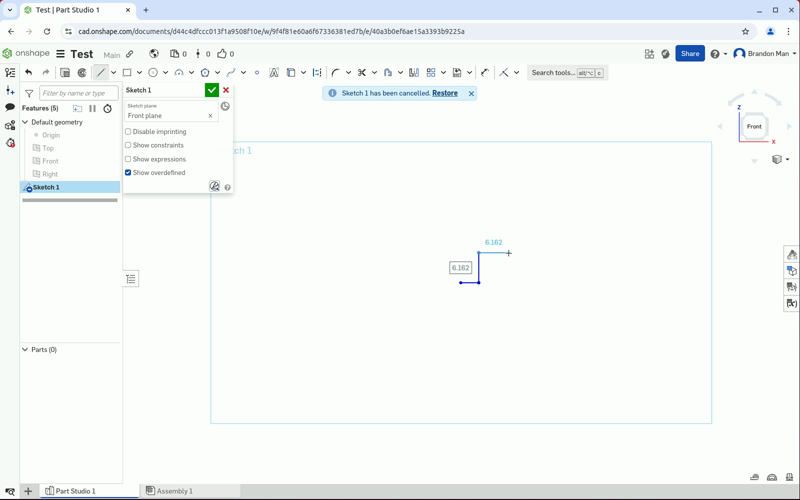
mouse_move(460, 252)
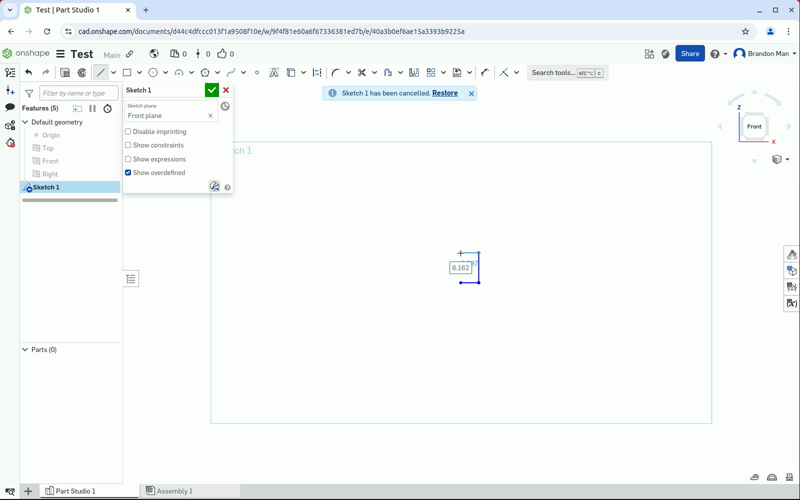
click(460, 252)
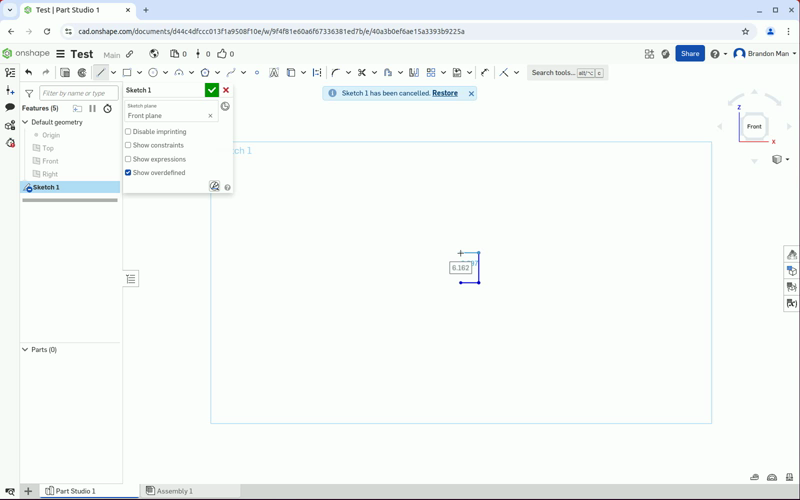
key_up(shift)
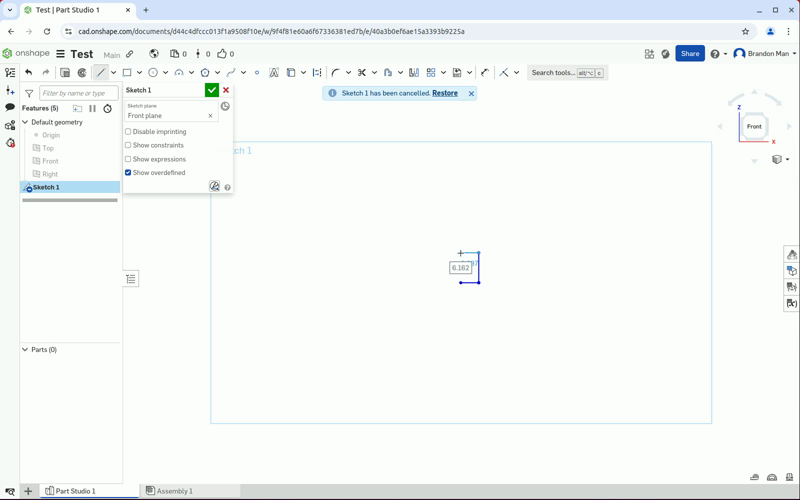
mouse_move(490, 252)
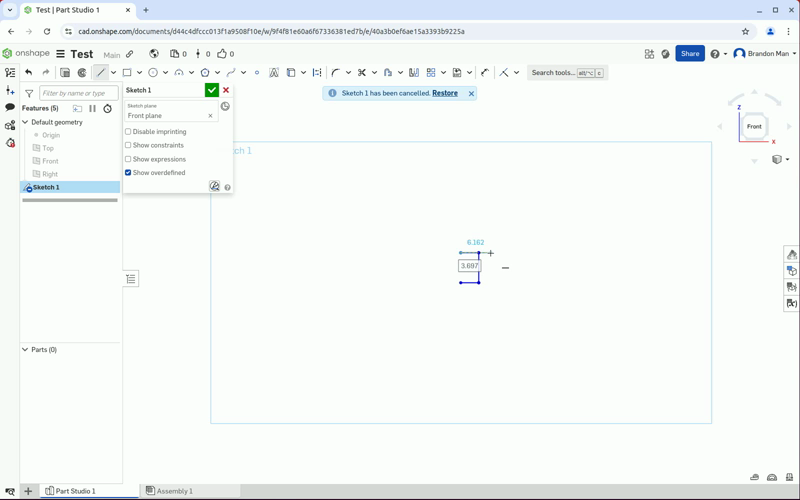
key_down(shift)
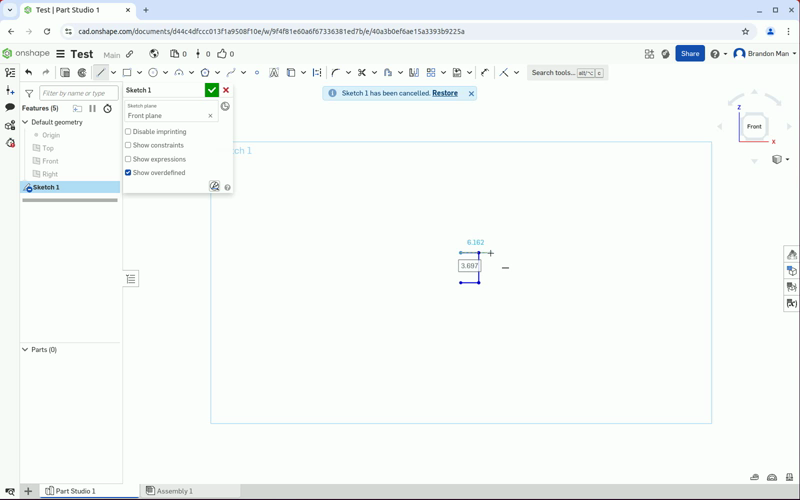
mouse_move(460, 282)
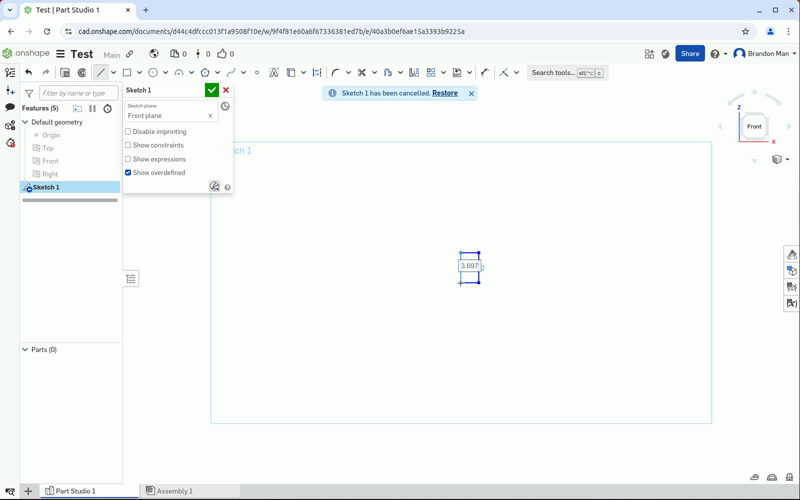
key_up(shift)
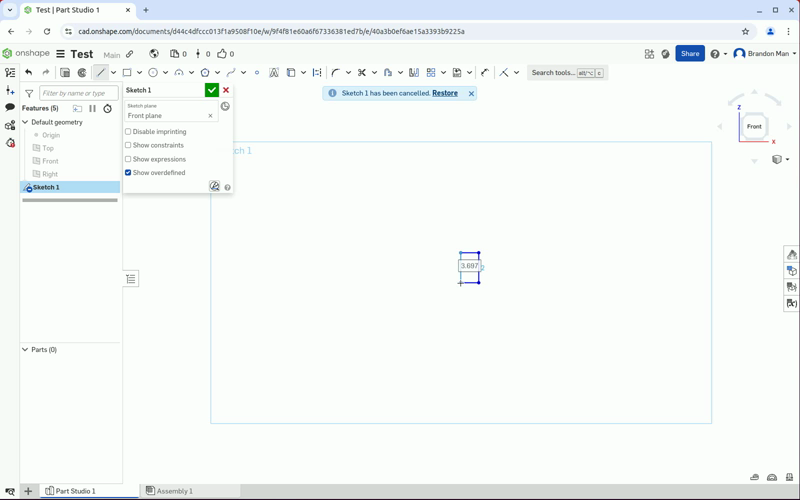
click(460, 282)
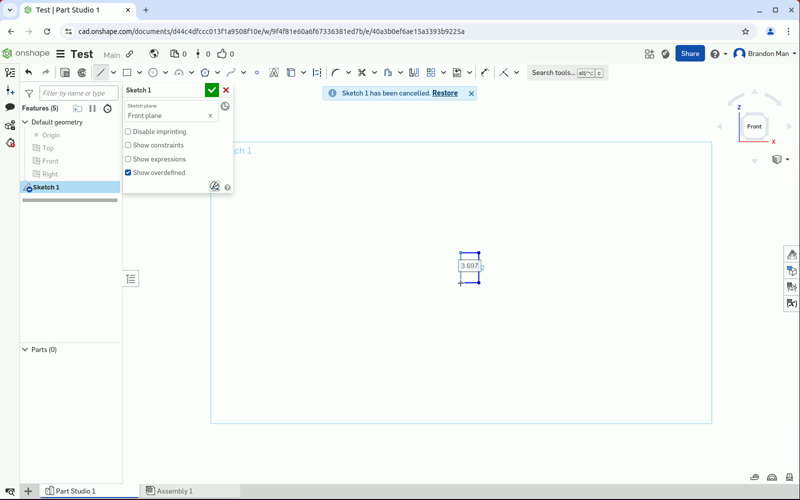
key(esc)
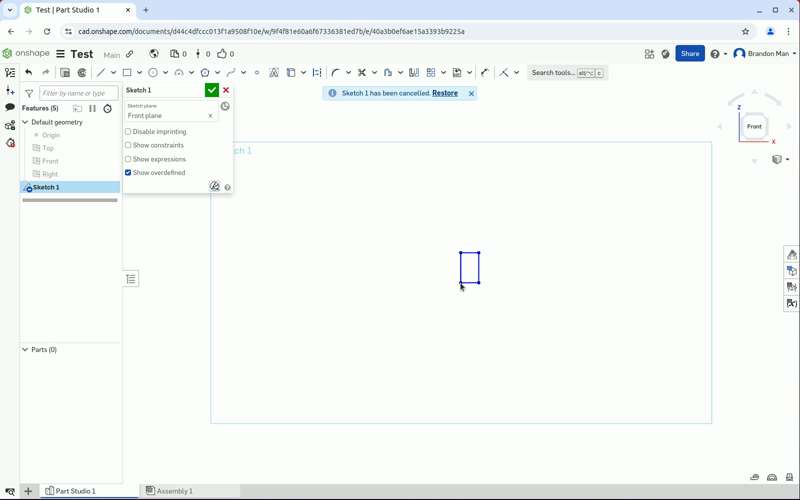
mouse_move(473, 259)
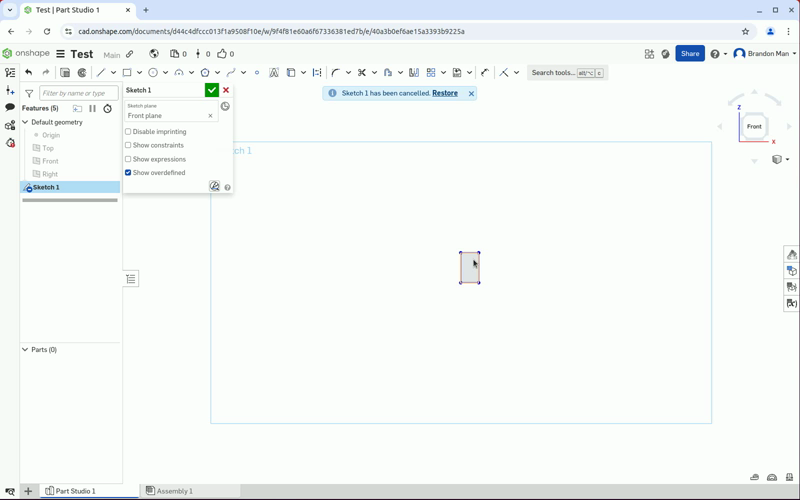
scroll(6)
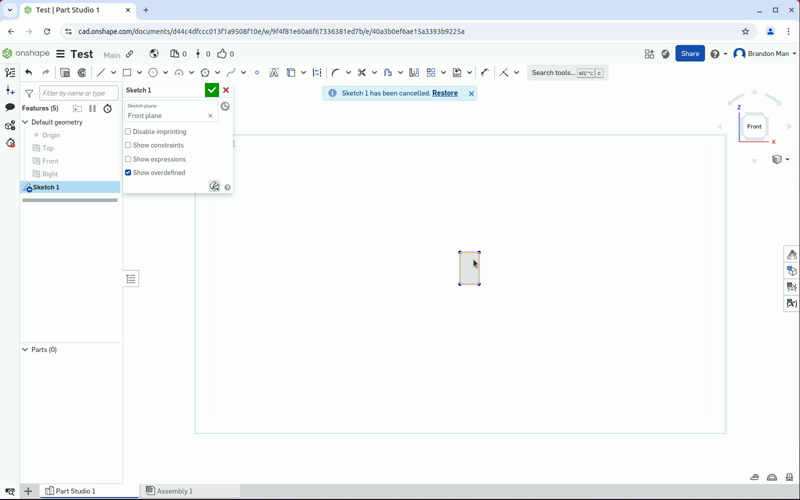
scroll(6)
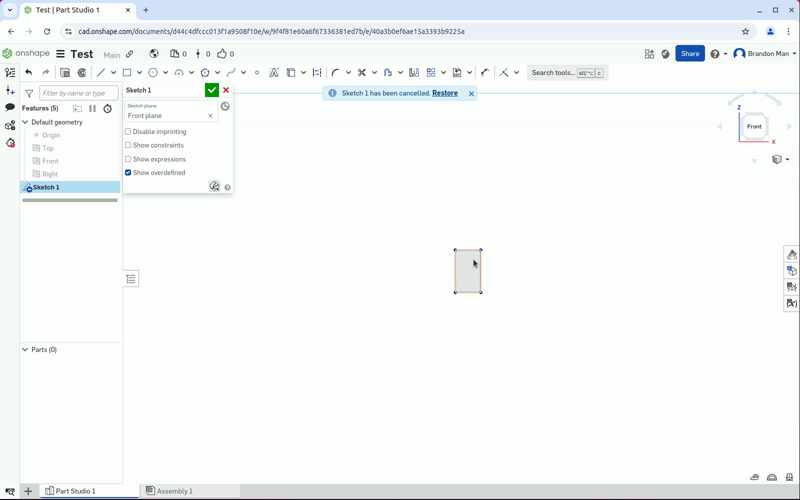
scroll(6)
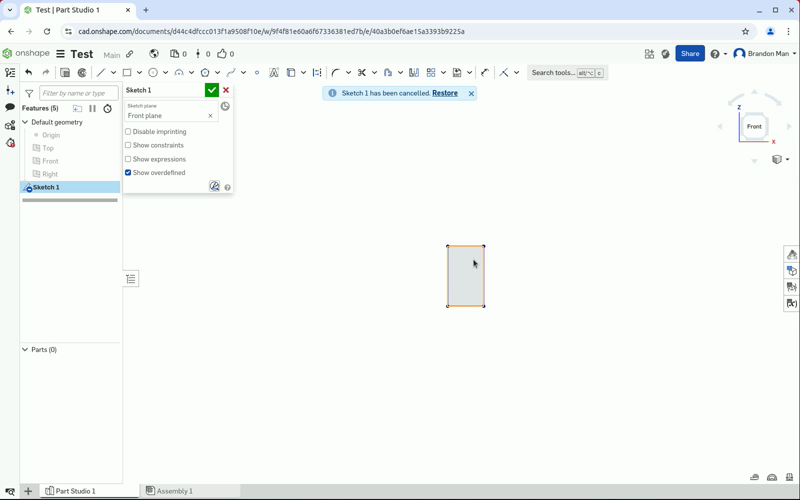
scroll(6)
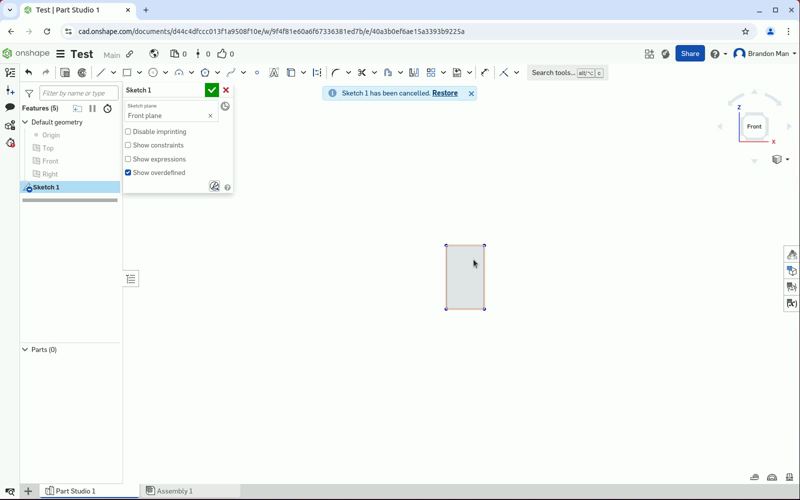
scroll(6)
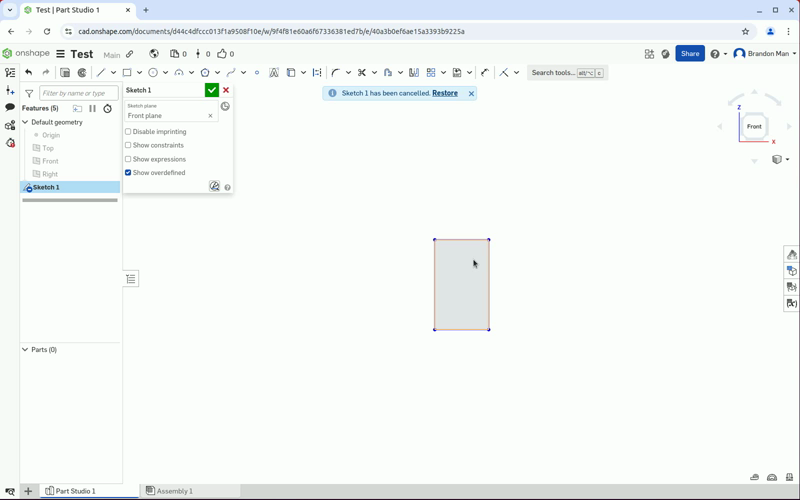
scroll(6)
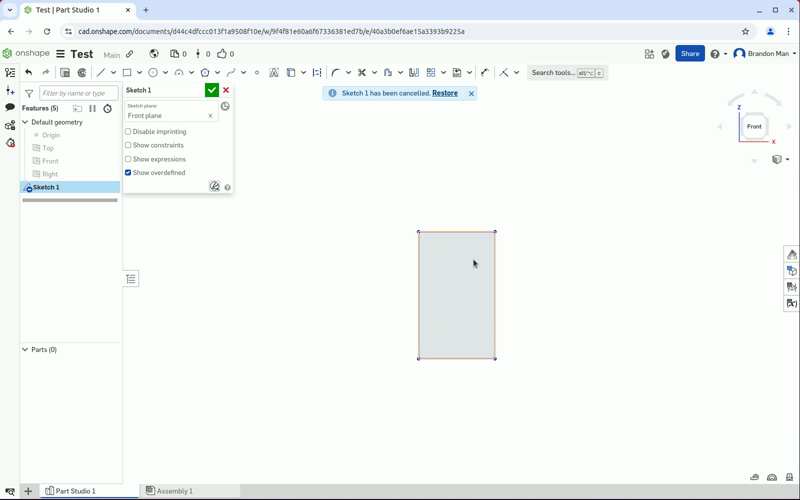
scroll(6)
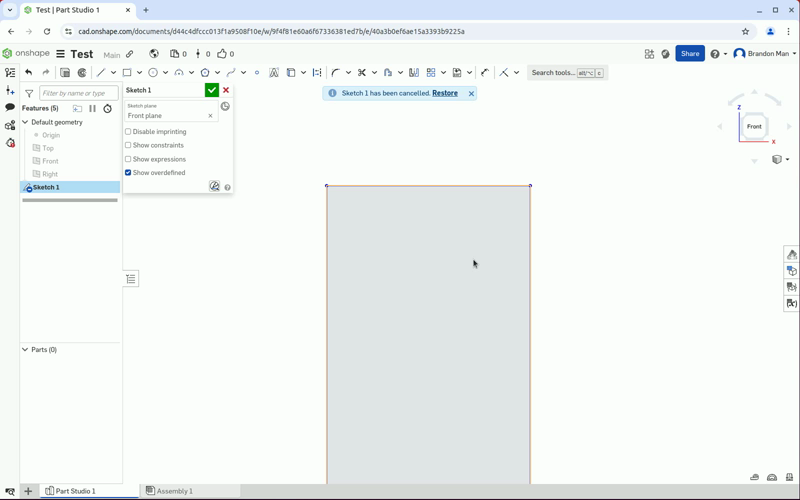
click(473, 259)
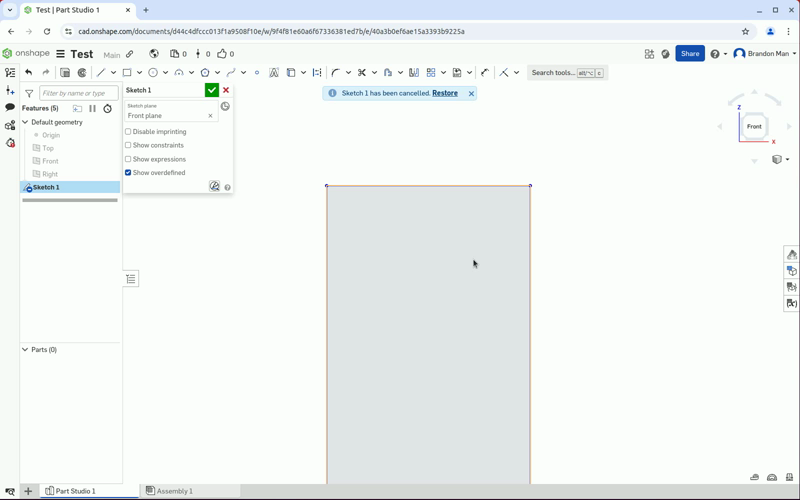
scroll(-6)
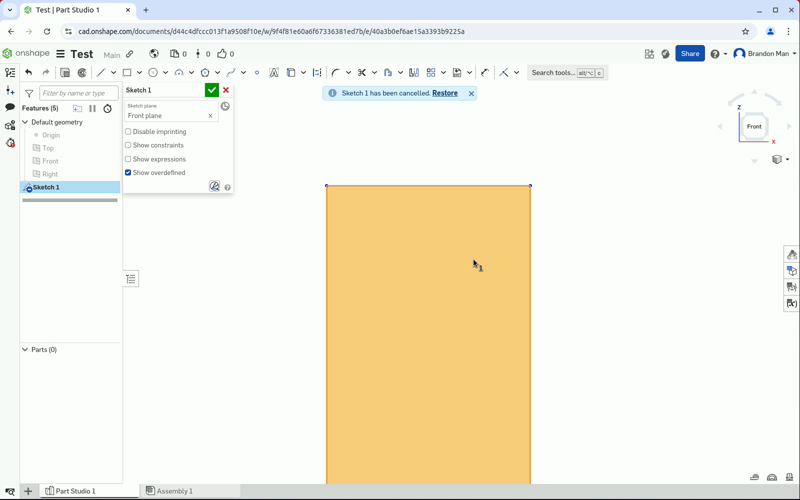
scroll(-6)
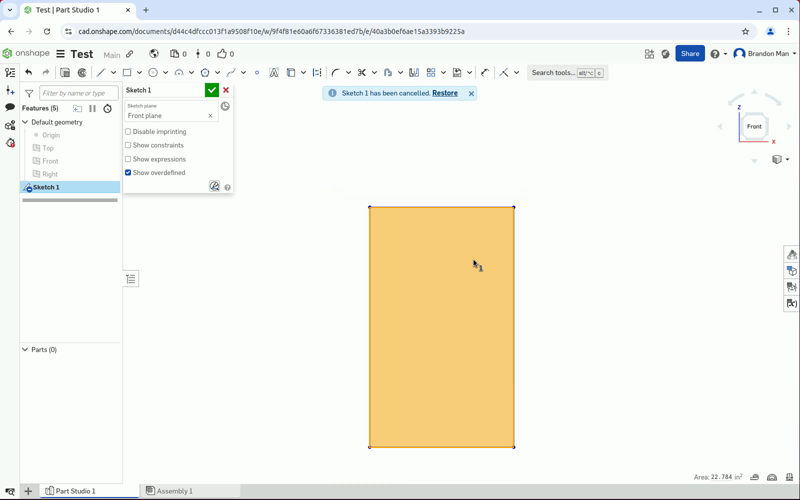
scroll(-6)
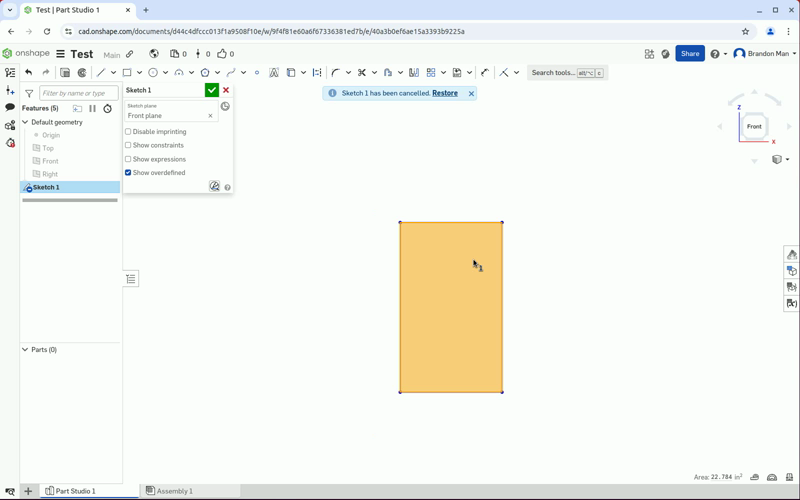
scroll(-6)
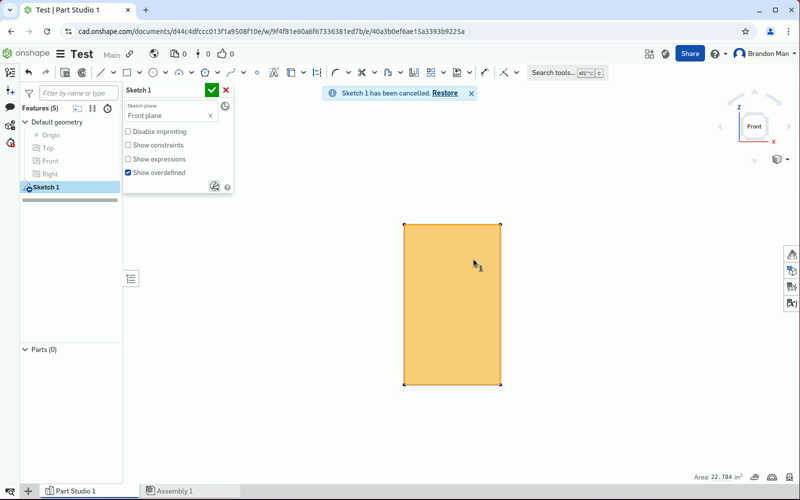
scroll(-6)
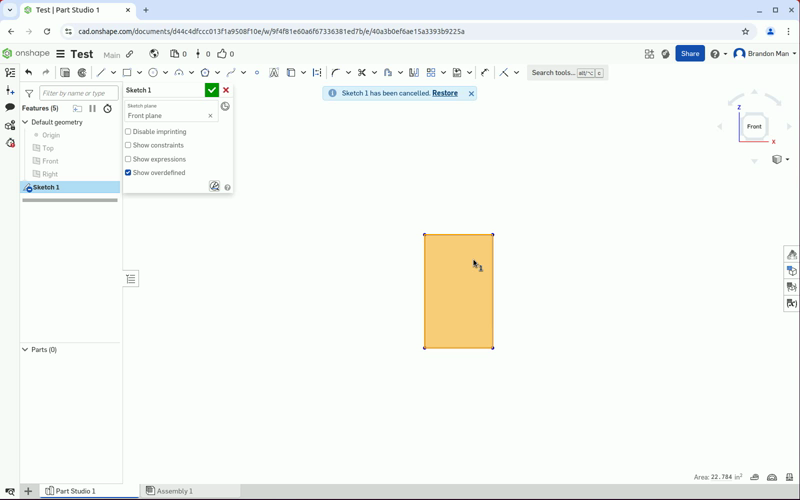
scroll(-6)
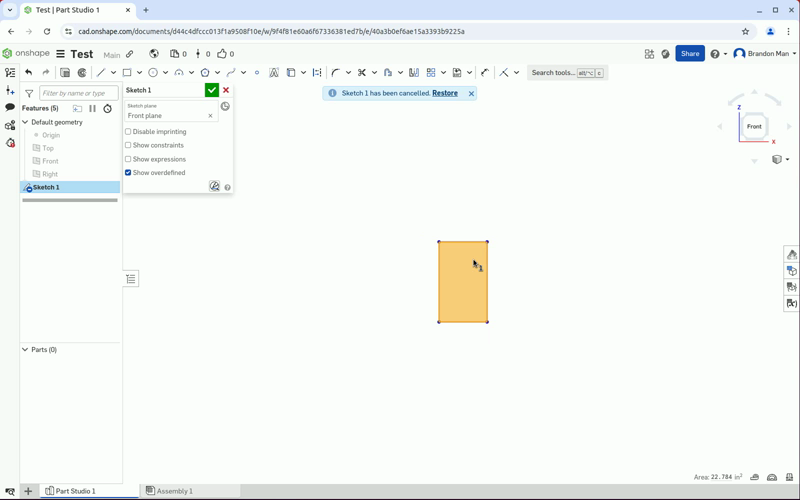
scroll(-6)
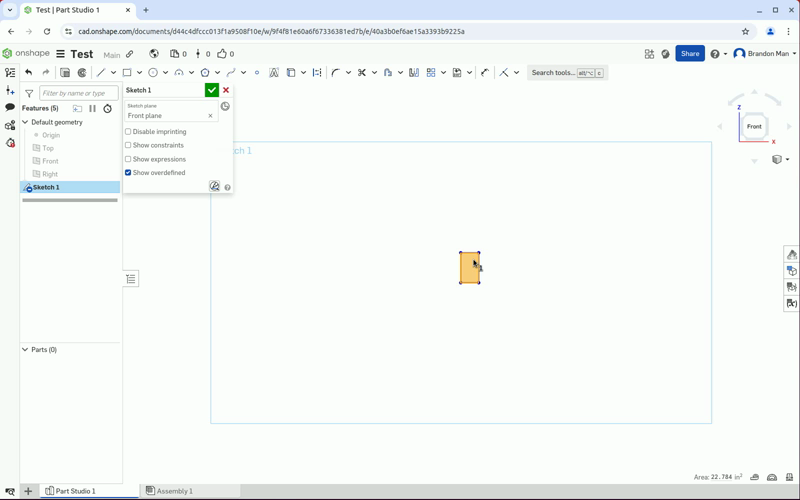
mouse_move(73, 352)
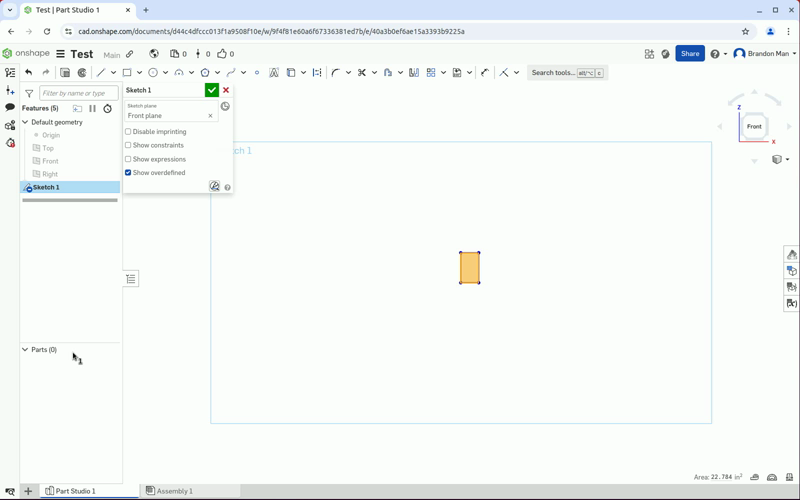
key(shift+y)
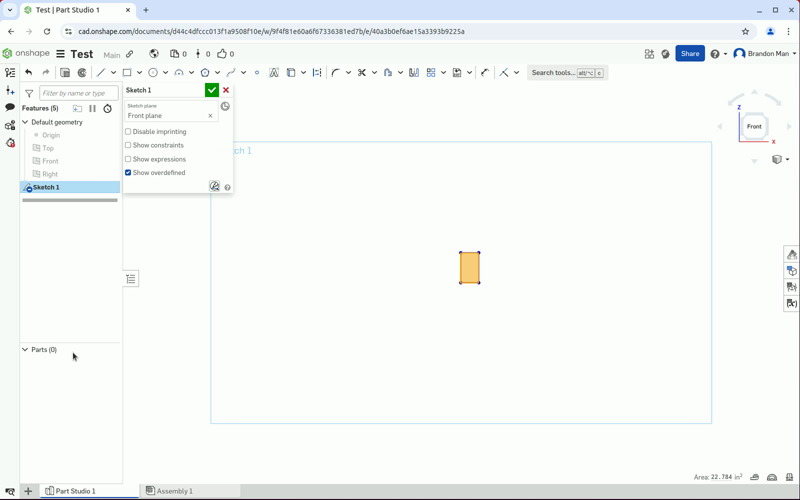
key(shift+e)
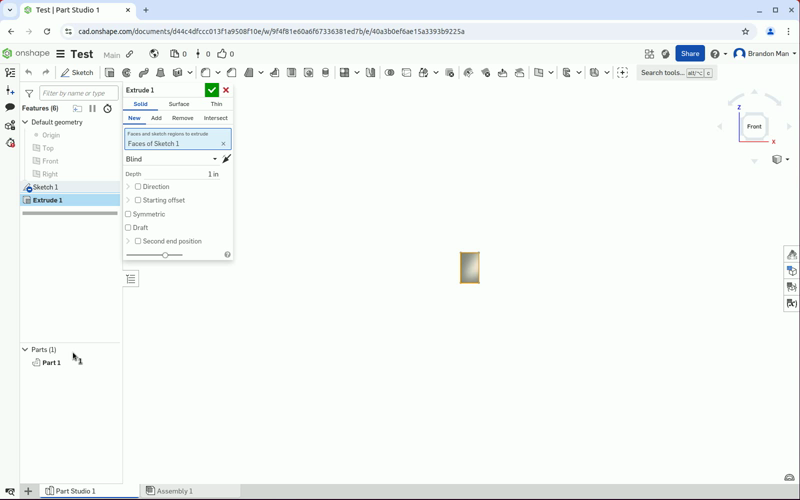
mouse_move(143, 106)
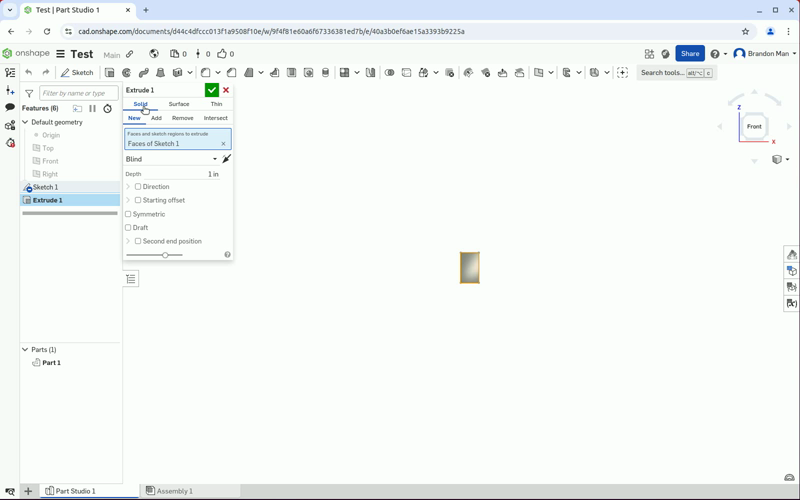
click(143, 106)
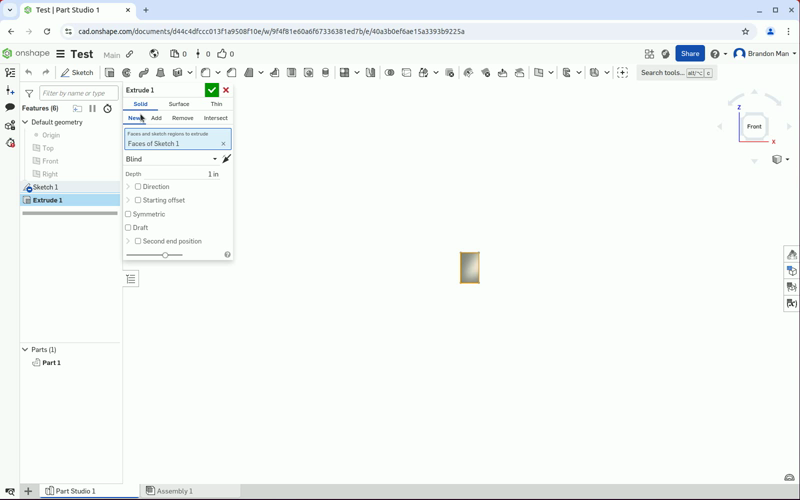
mouse_move(137, 120)
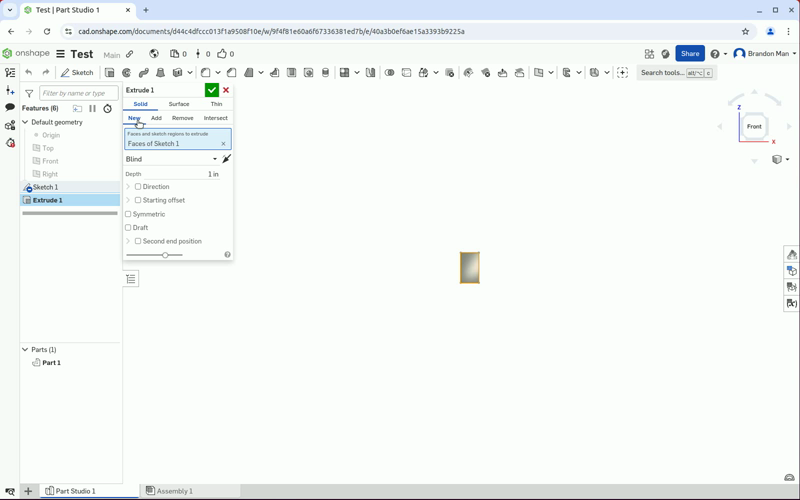
click(137, 120)
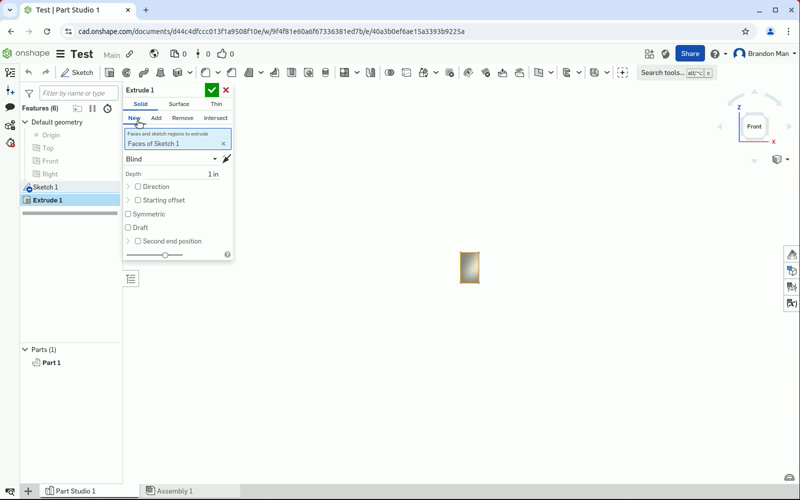
key(tab, 4)
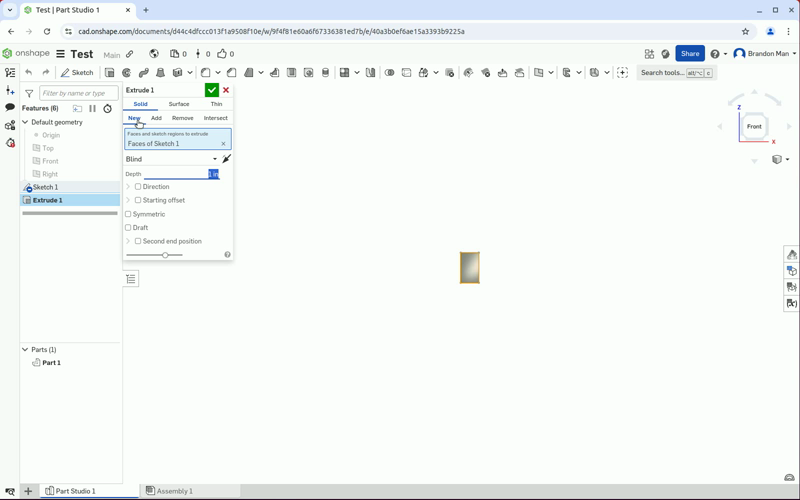
text(-0.241)
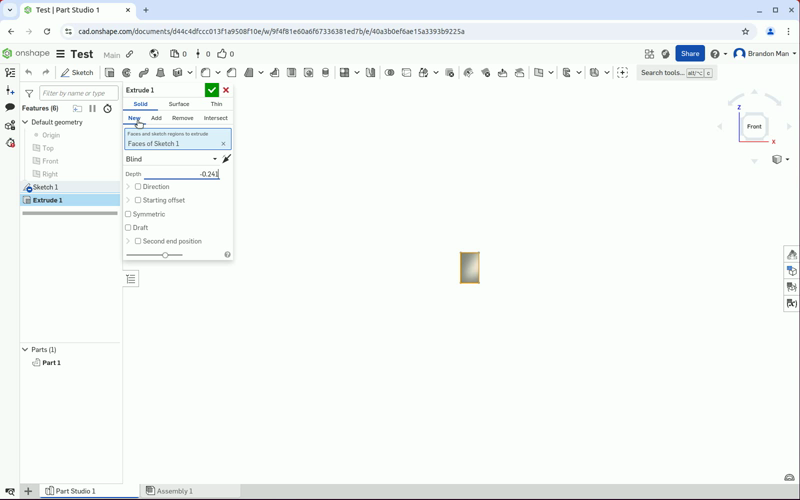
key(enter)
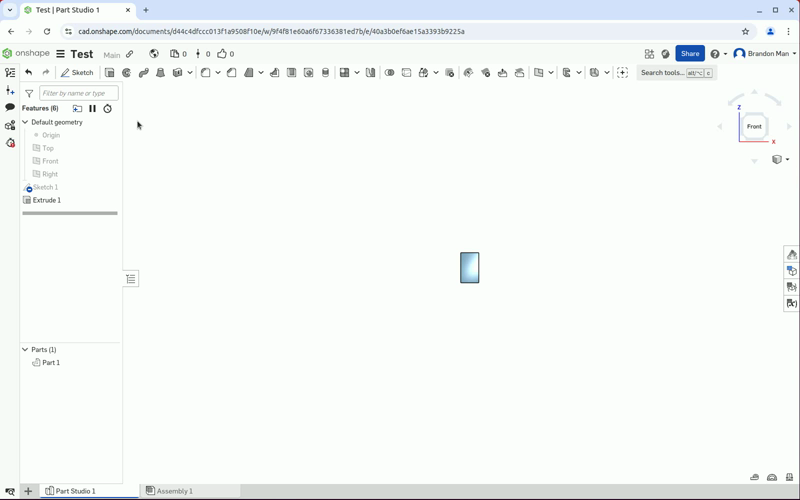
key(shift+h)
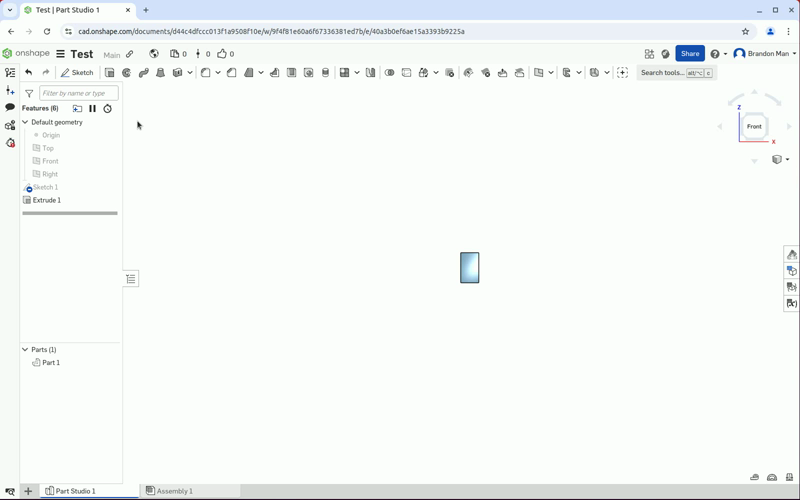
key(shift+h)
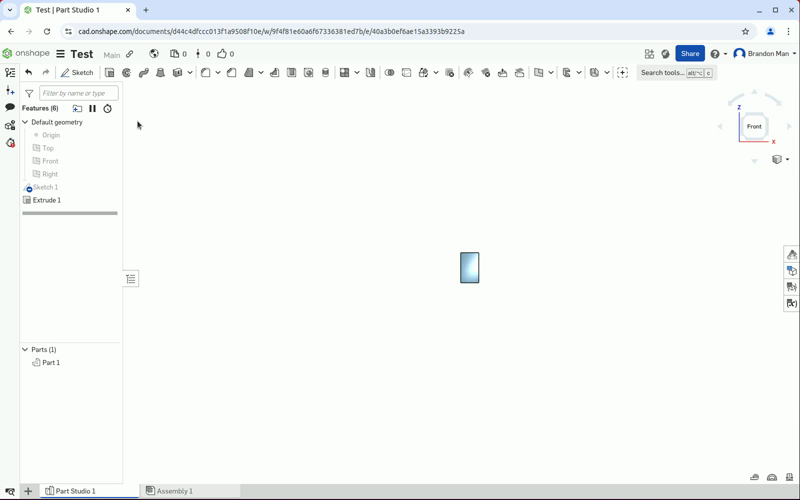
mouse_move(73, 189)
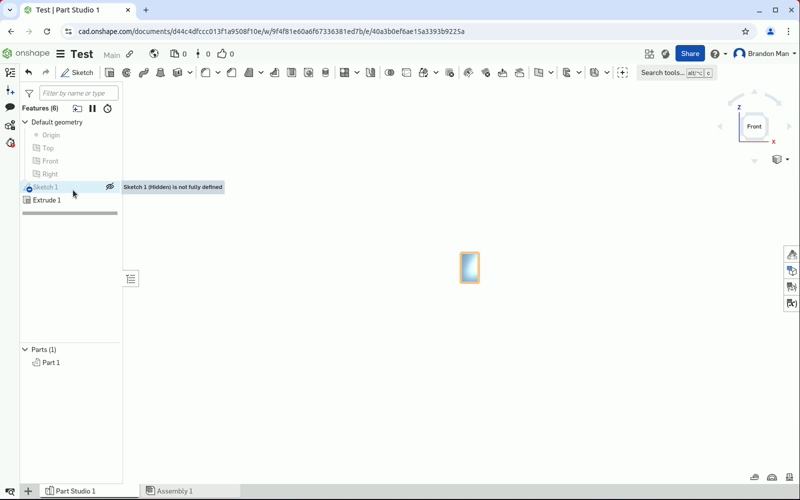
click(73, 189)
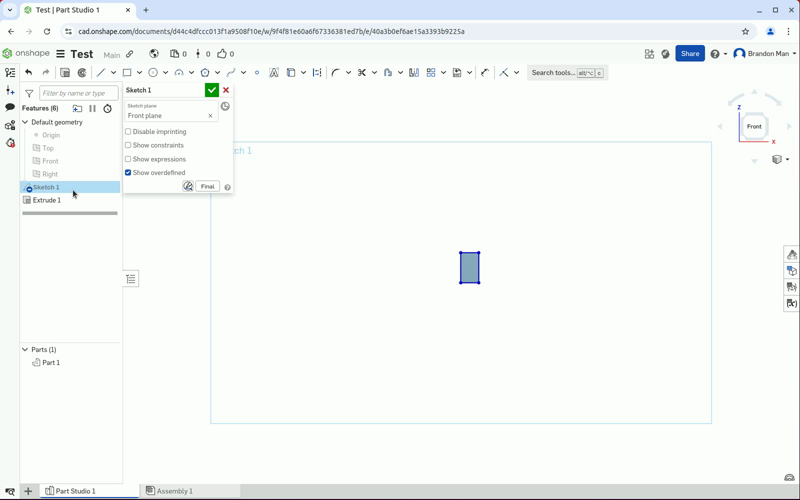
mouse_move(229, 92)
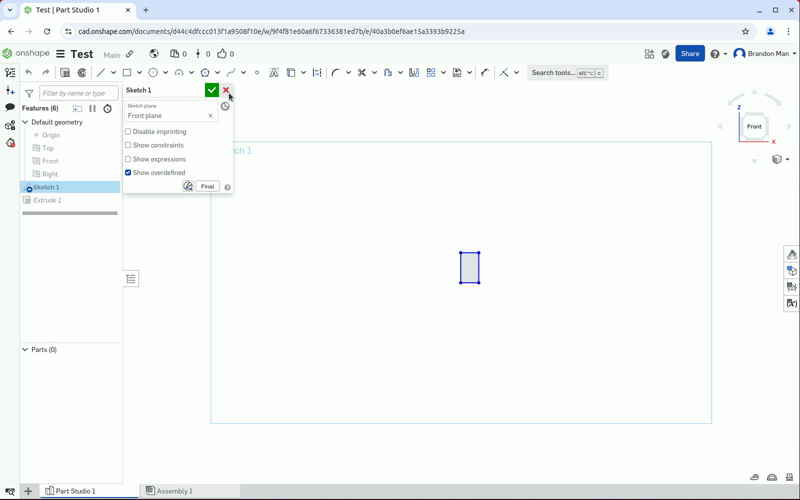
click(229, 92)
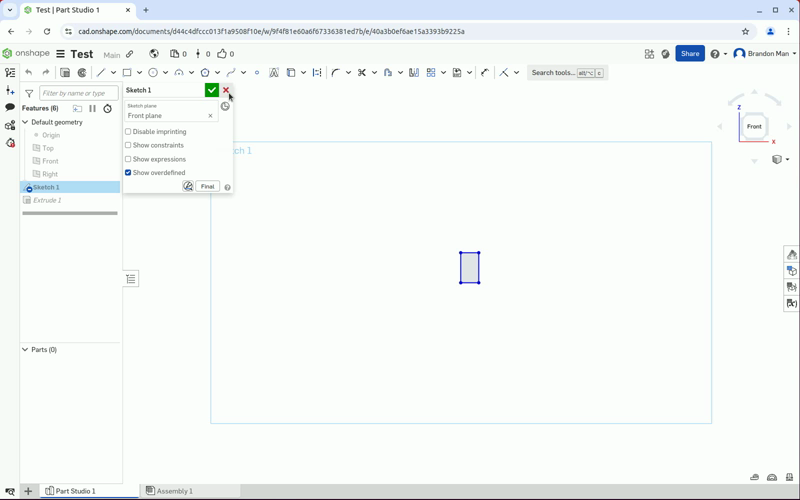
key(shift+s)
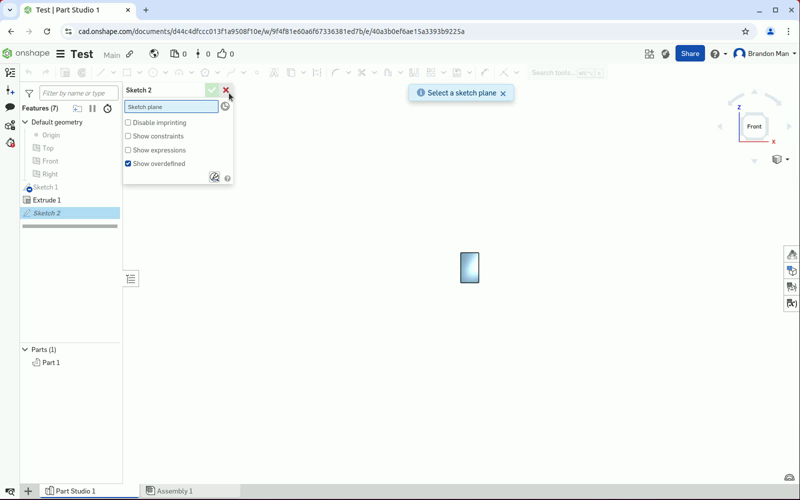
mouse_move(73, 163)
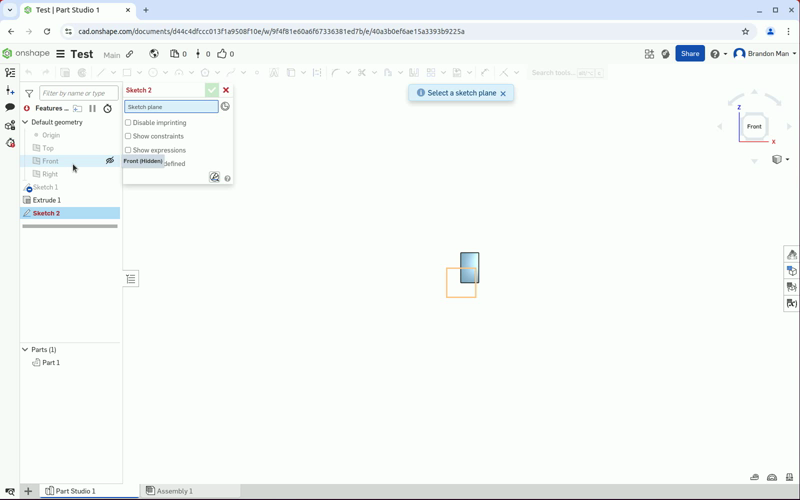
click(73, 163)
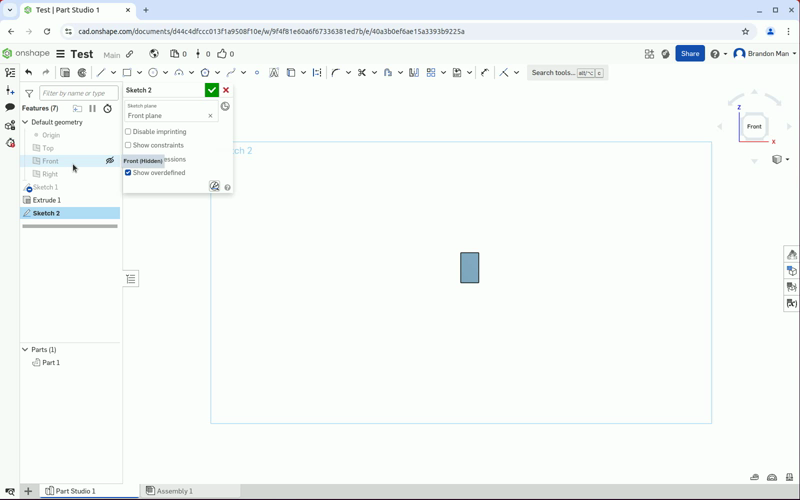
mouse_move(73, 352)
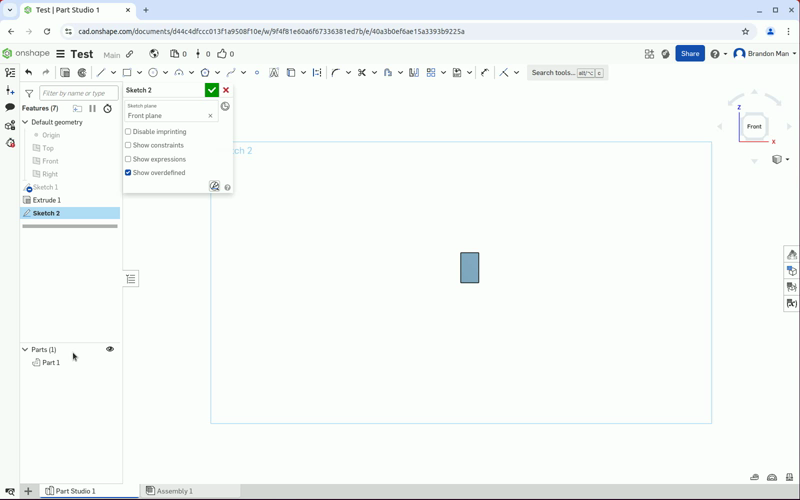
key(y)
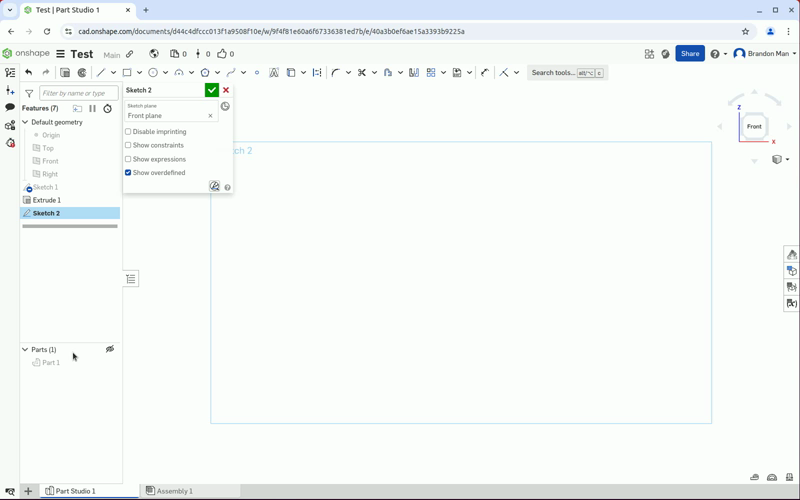
key(l)
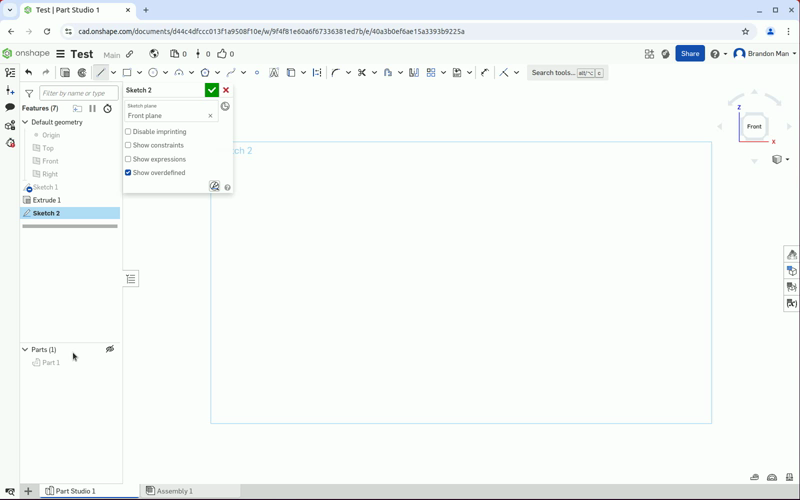
key_down(shift)
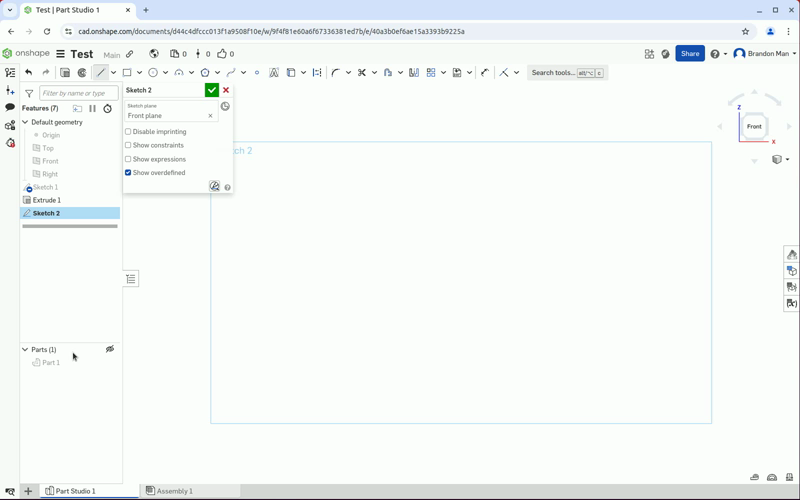
mouse_move(460, 282)
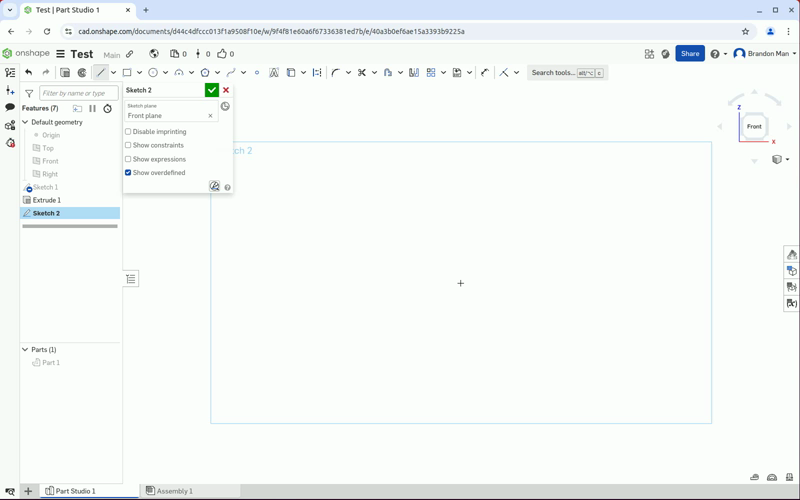
click(460, 282)
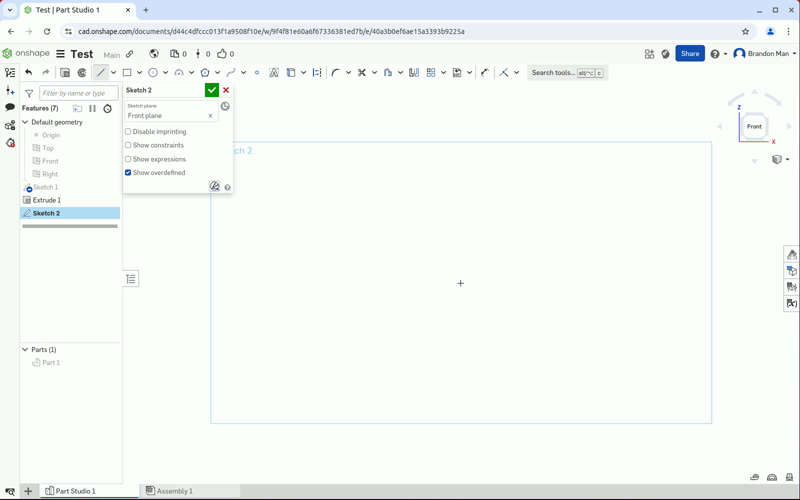
key_up(shift)
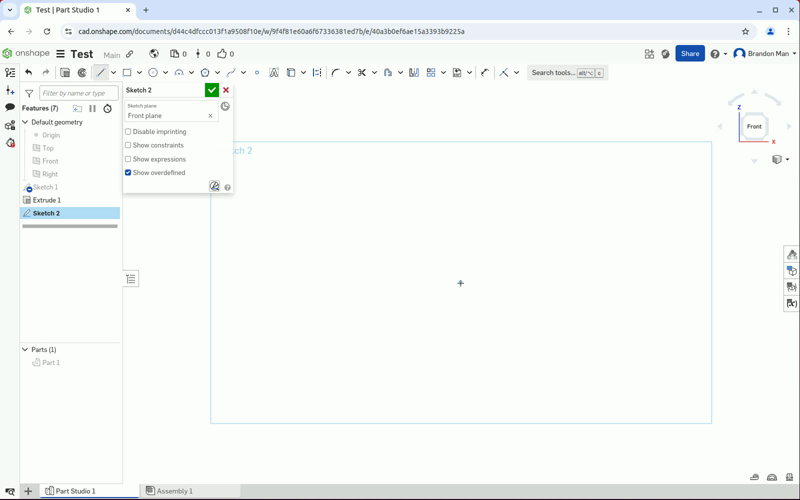
key_down(shift)
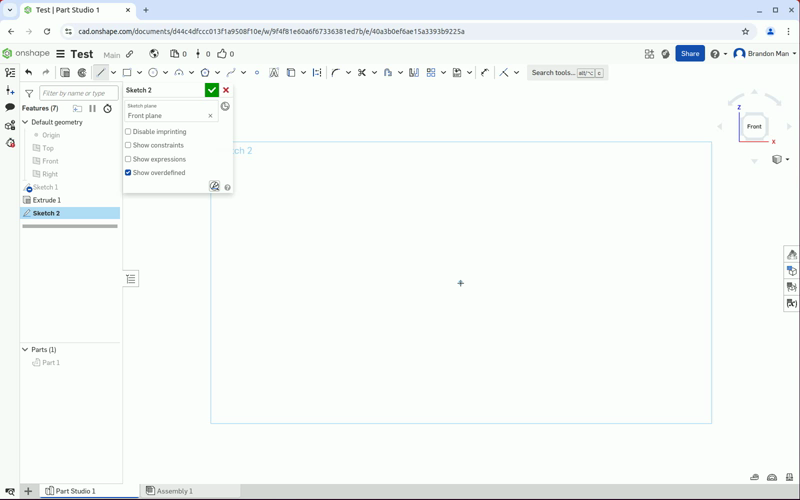
mouse_move(490, 282)
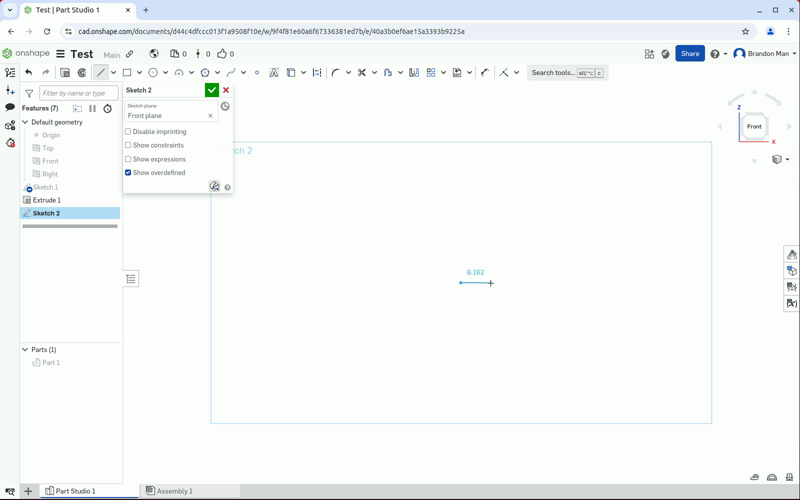
mouse_move(478, 282)
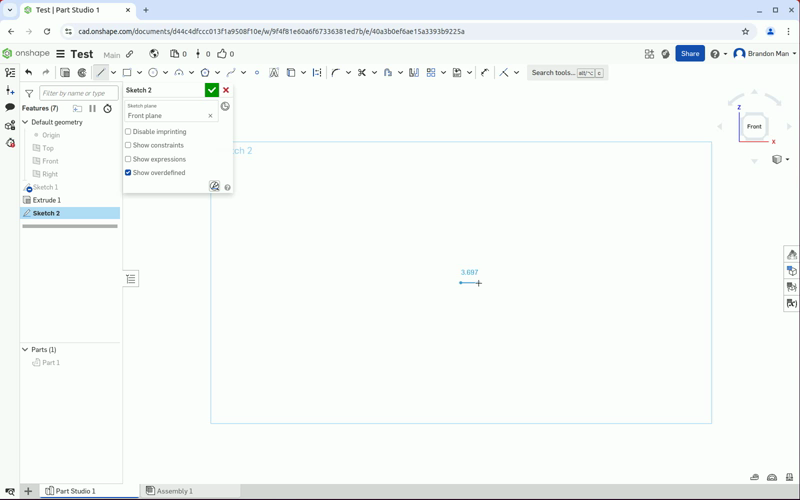
click(478, 282)
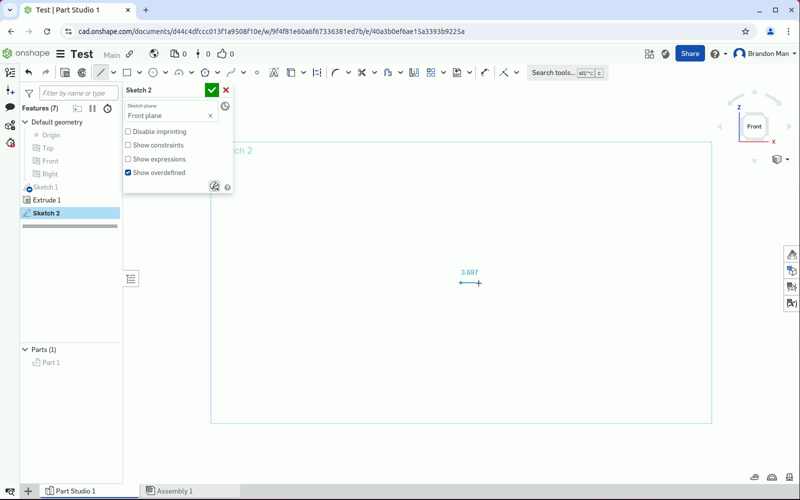
key_up(shift)
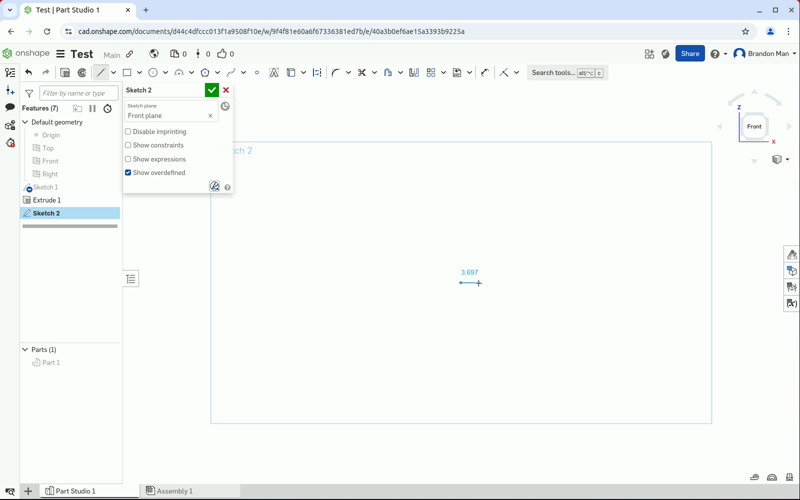
key_down(shift)
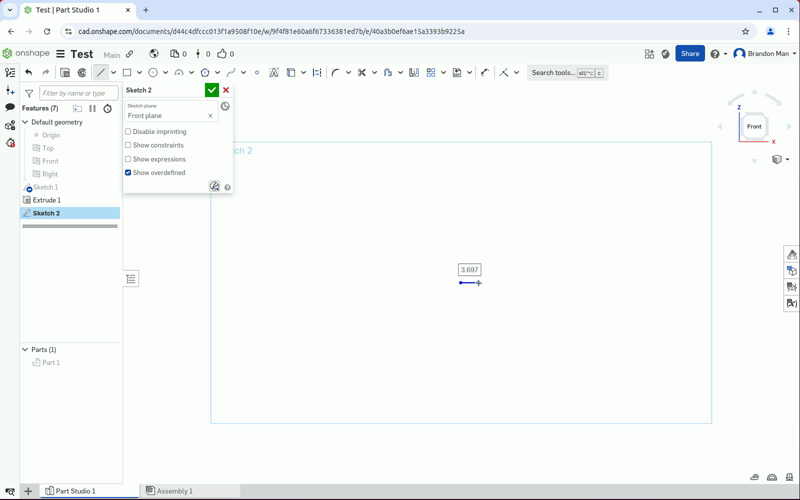
mouse_move(508, 282)
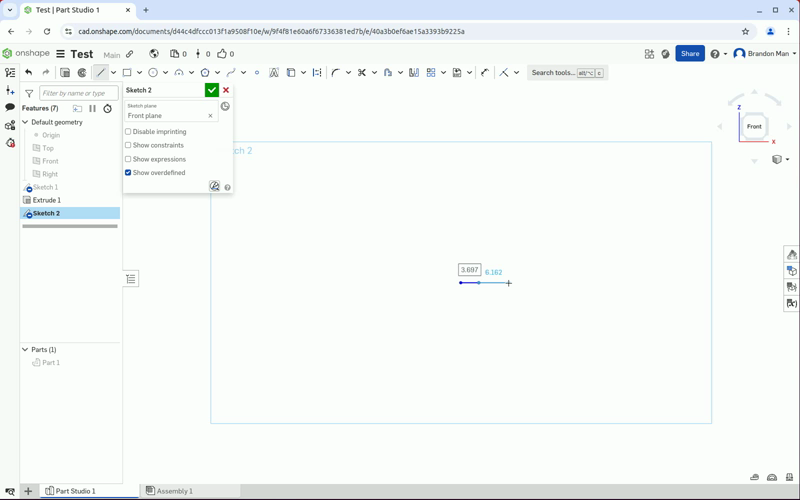
mouse_move(478, 252)
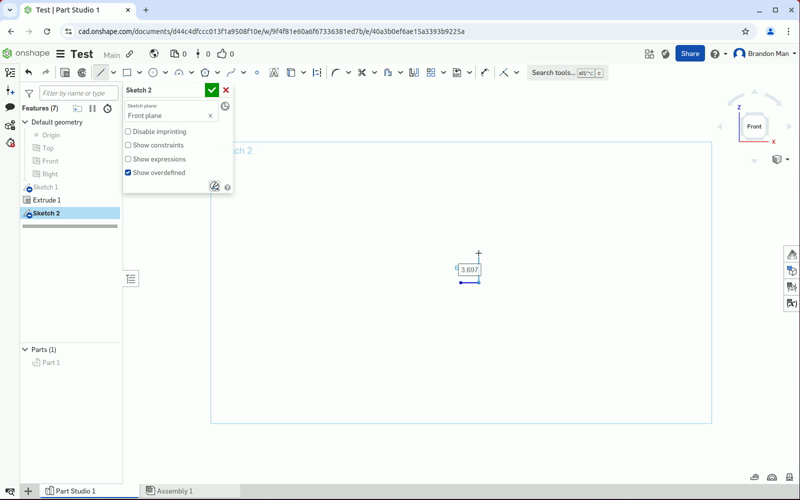
click(478, 252)
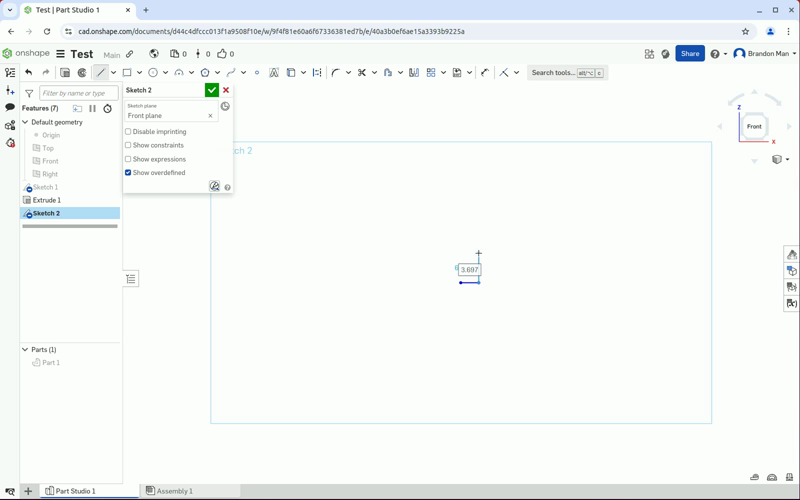
key_up(shift)
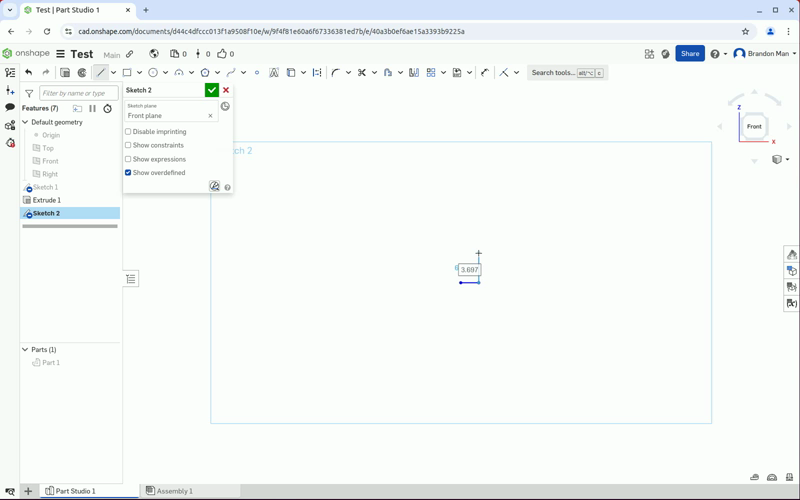
key_down(shift)
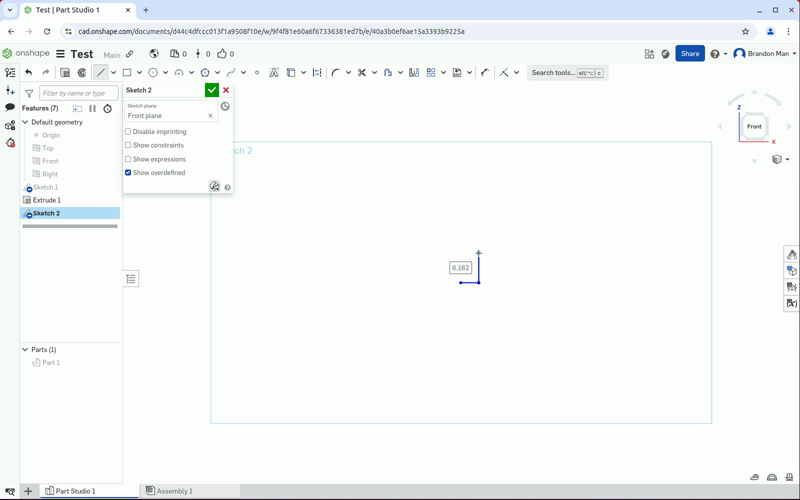
mouse_move(508, 252)
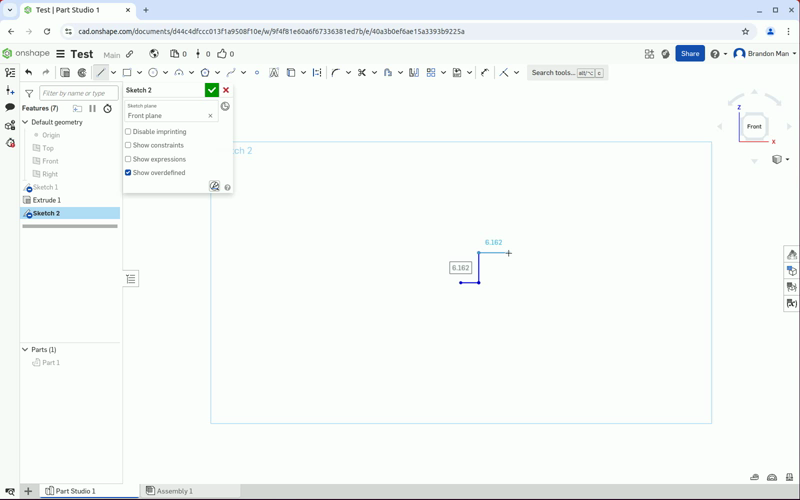
mouse_move(460, 252)
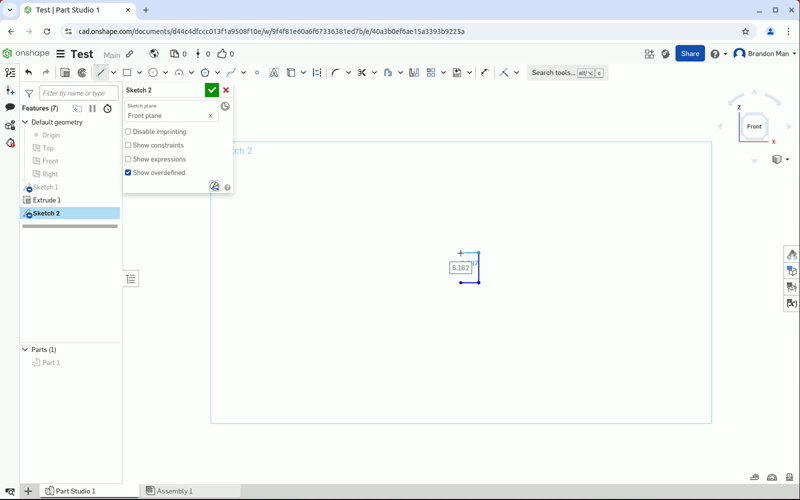
click(460, 252)
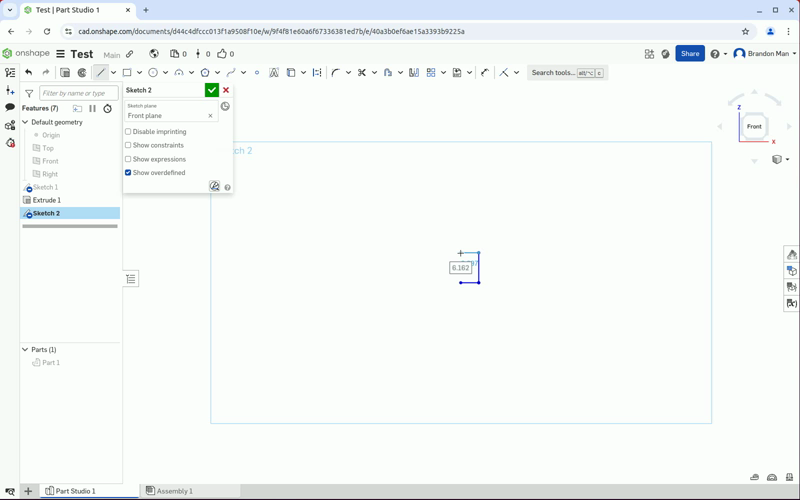
key_up(shift)
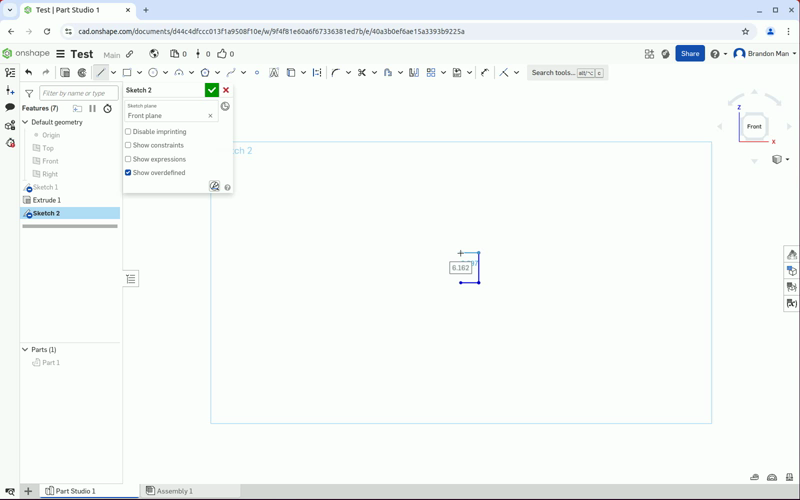
mouse_move(490, 252)
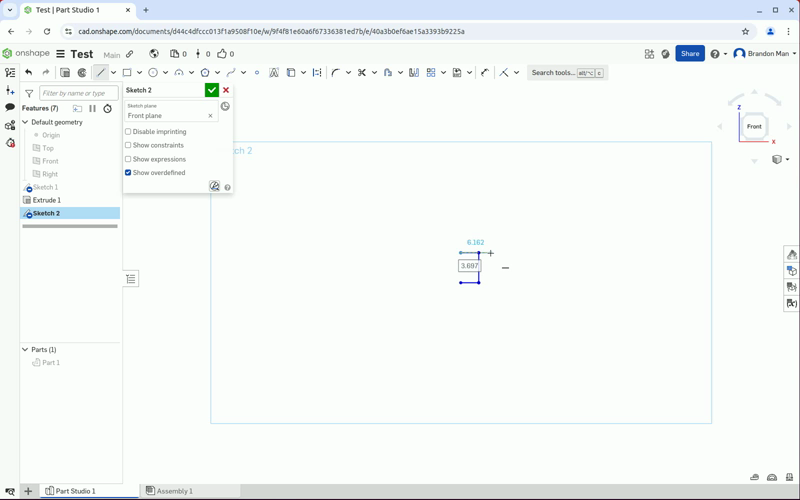
key_down(shift)
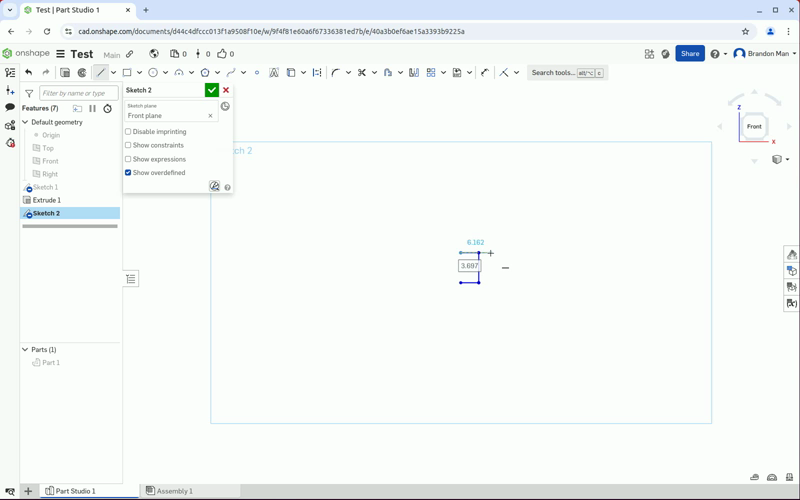
mouse_move(460, 282)
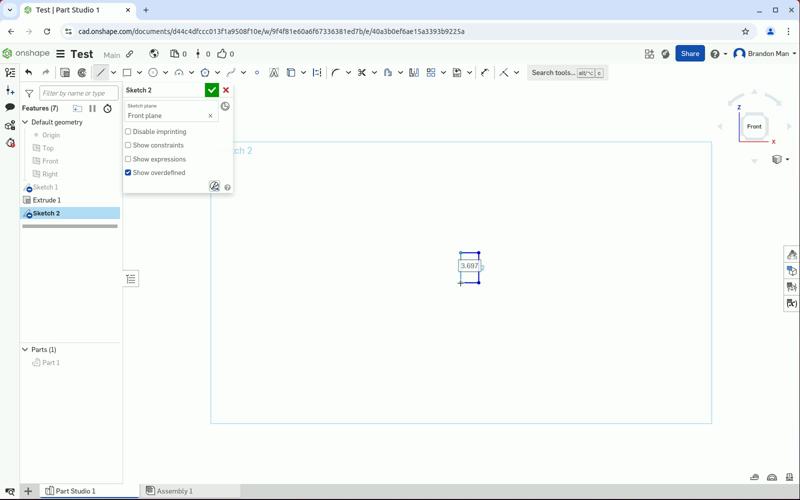
key_up(shift)
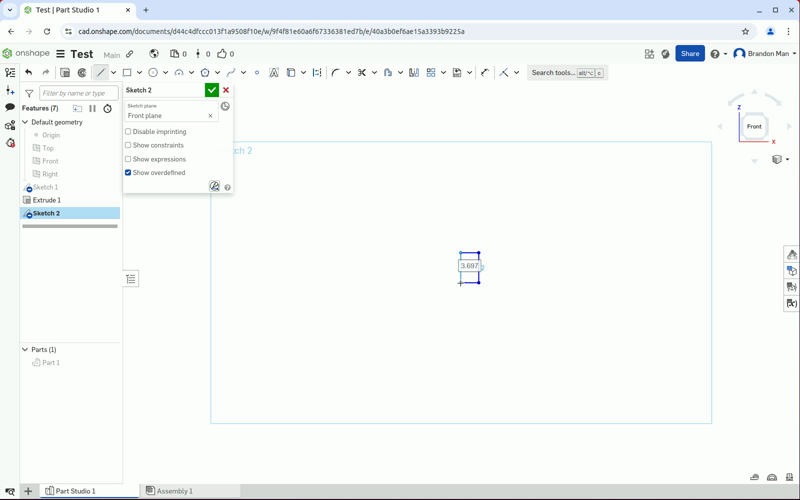
click(460, 282)
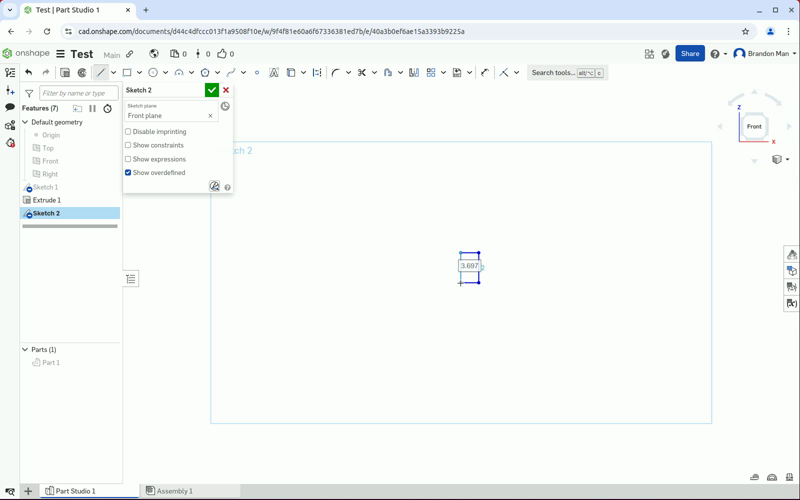
key(esc)
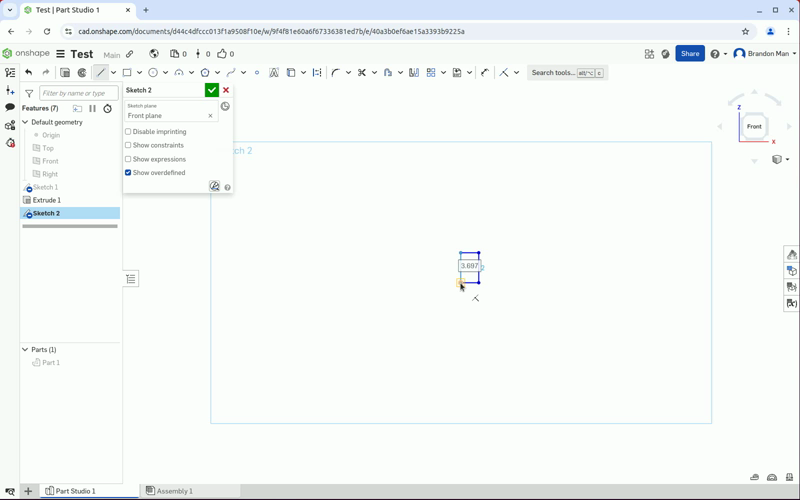
mouse_move(466, 269)
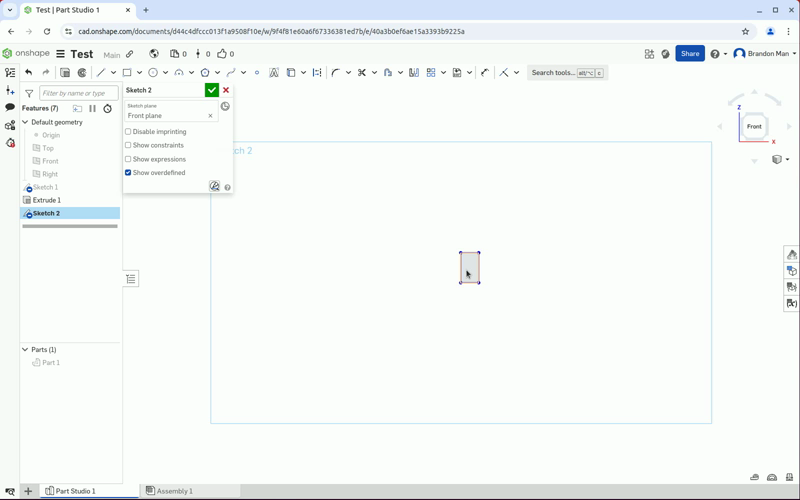
scroll(6)
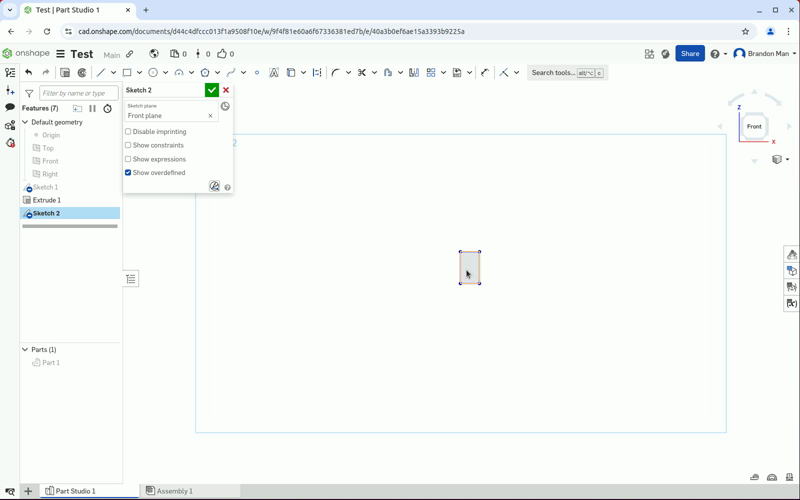
scroll(6)
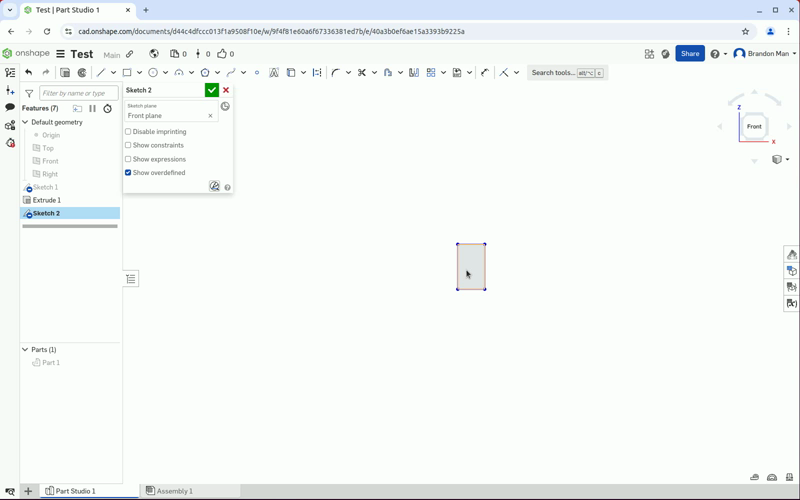
scroll(6)
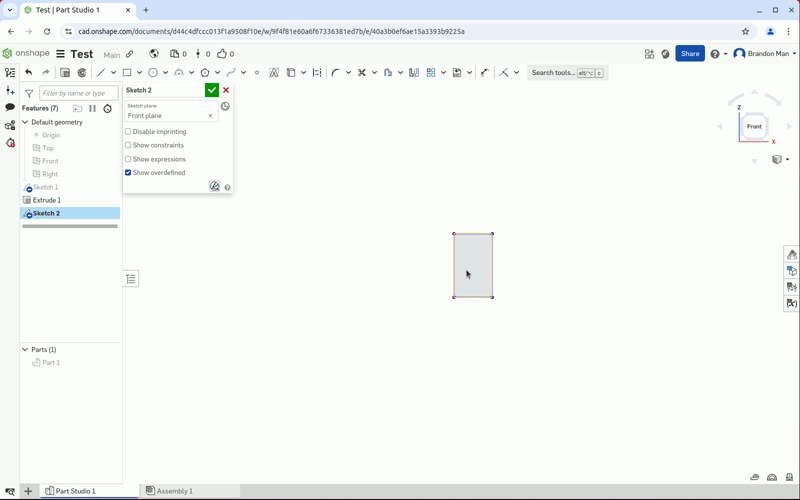
scroll(6)
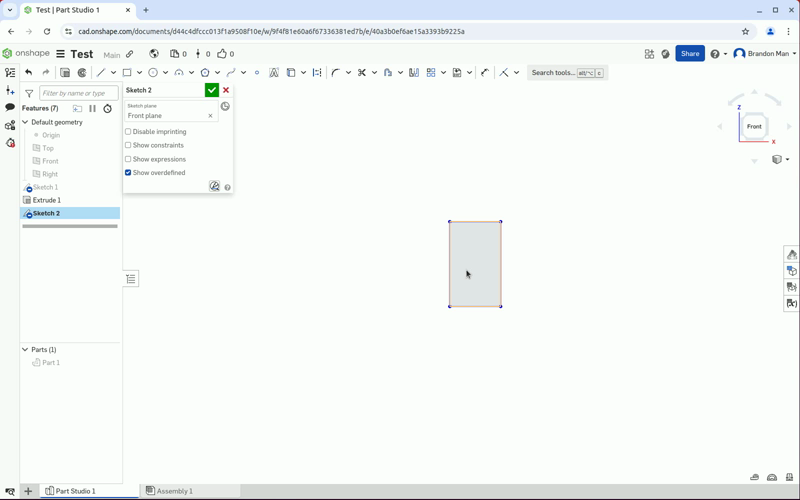
scroll(6)
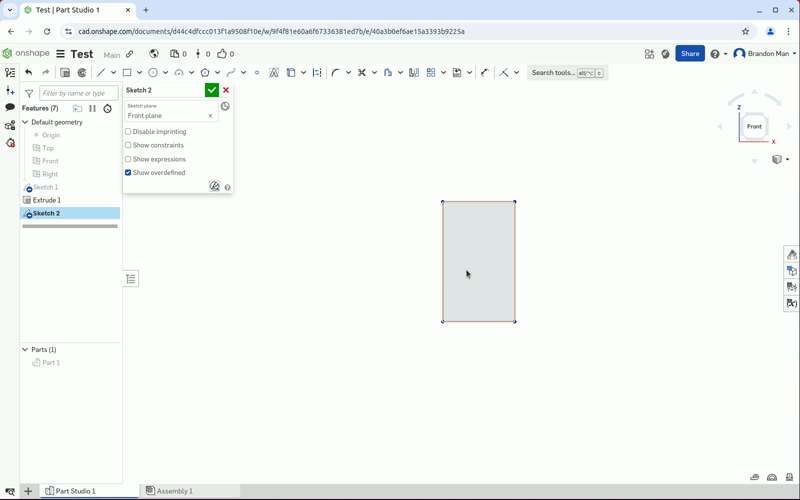
scroll(6)
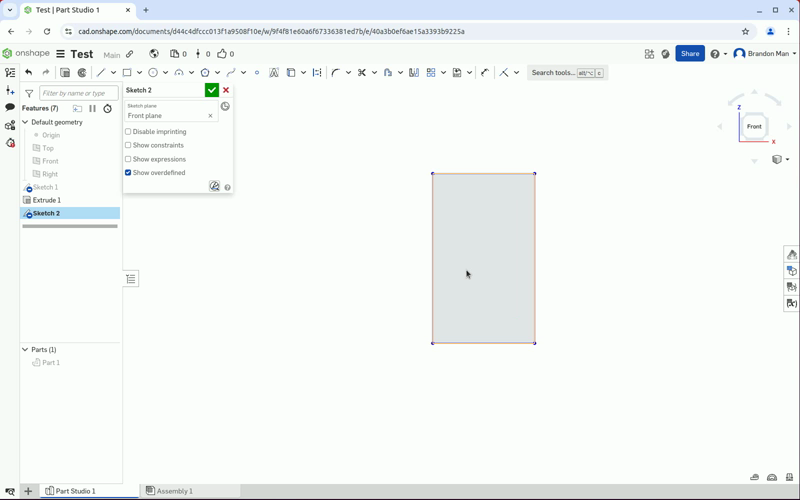
scroll(6)
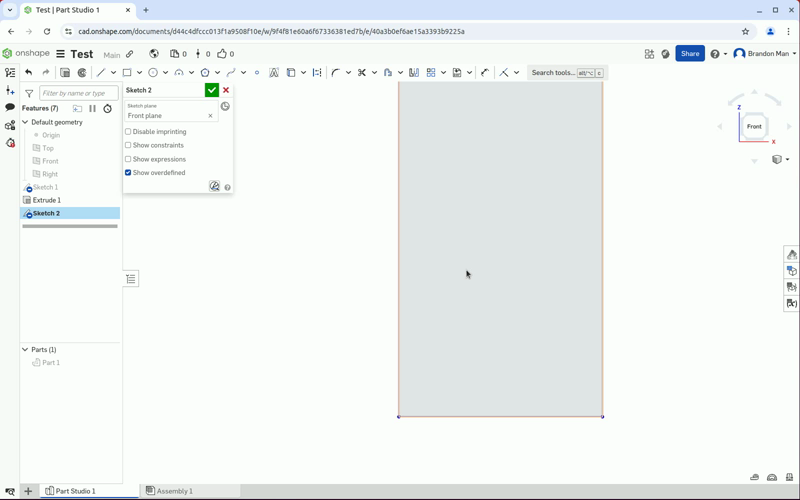
click(466, 269)
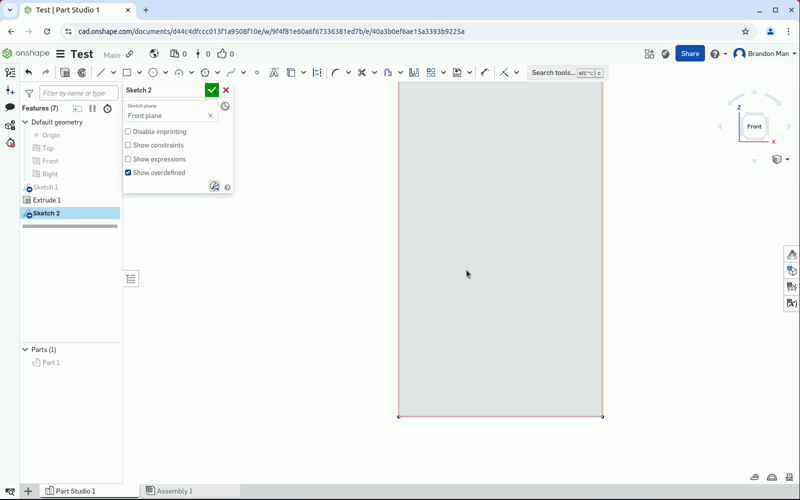
scroll(-6)
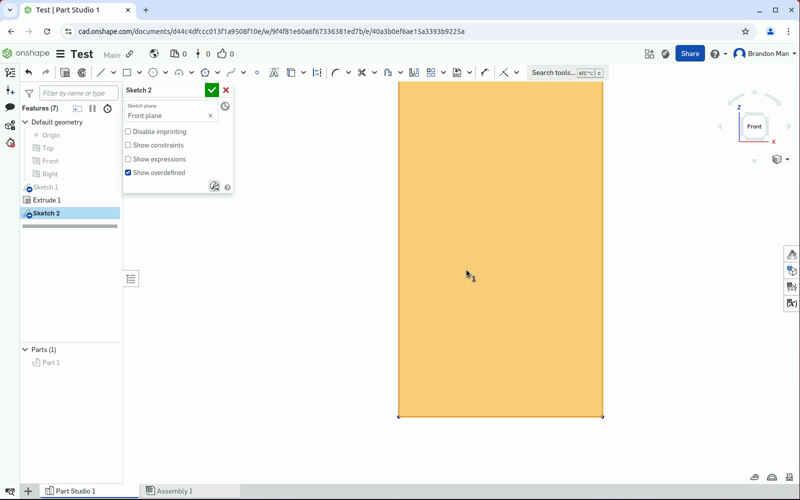
scroll(-6)
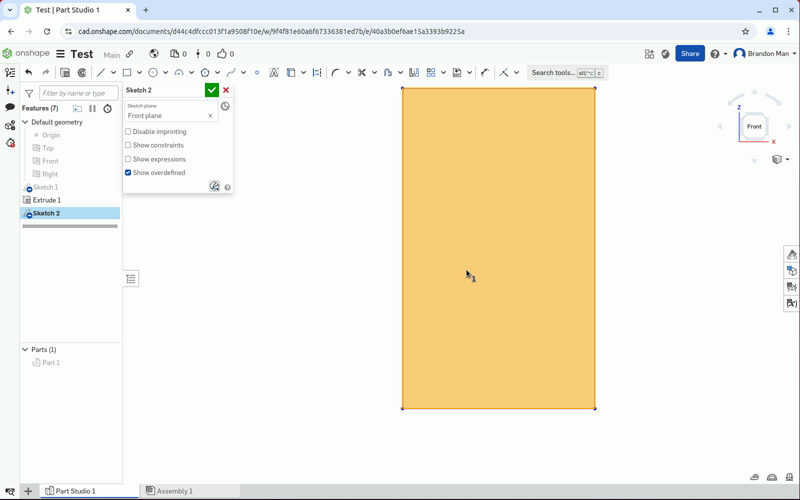
scroll(-6)
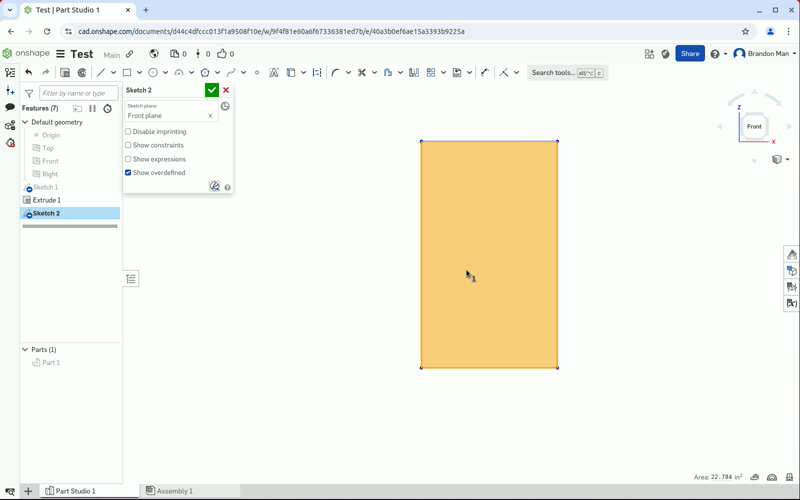
scroll(-6)
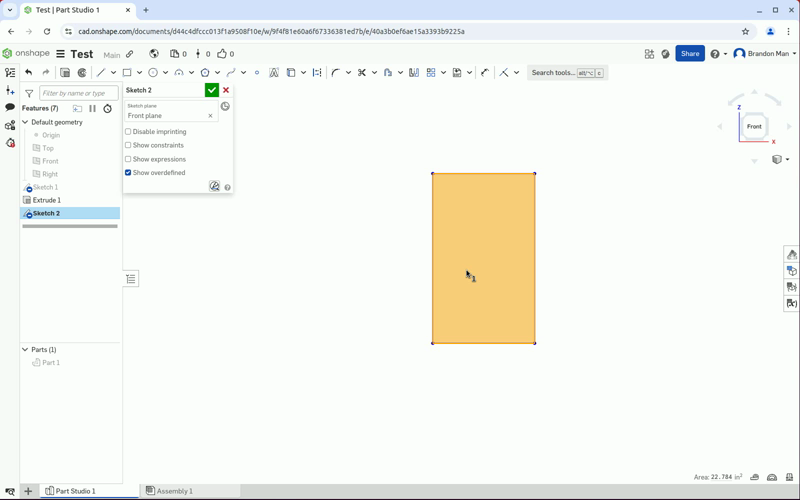
scroll(-6)
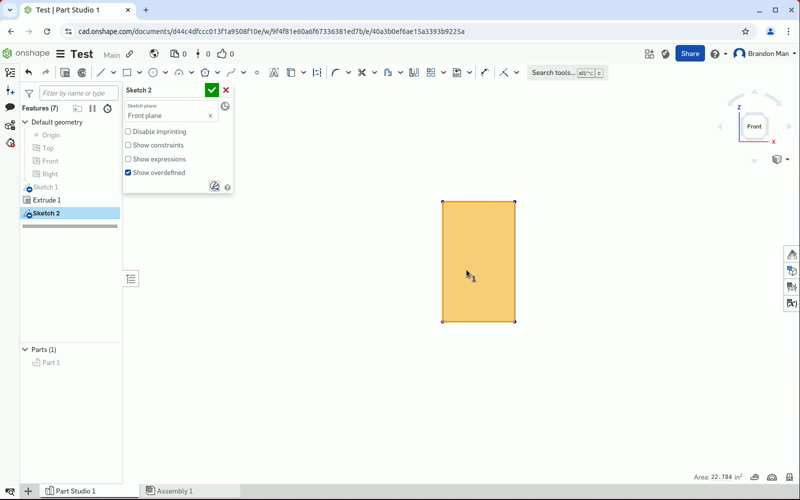
scroll(-6)
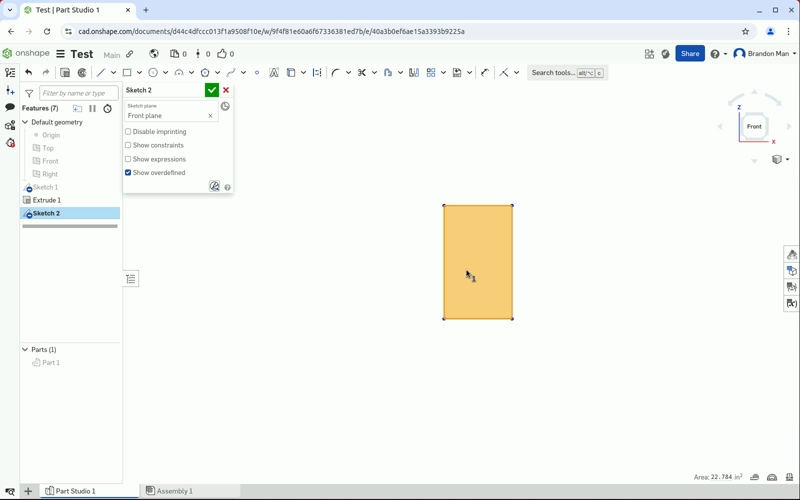
scroll(-6)
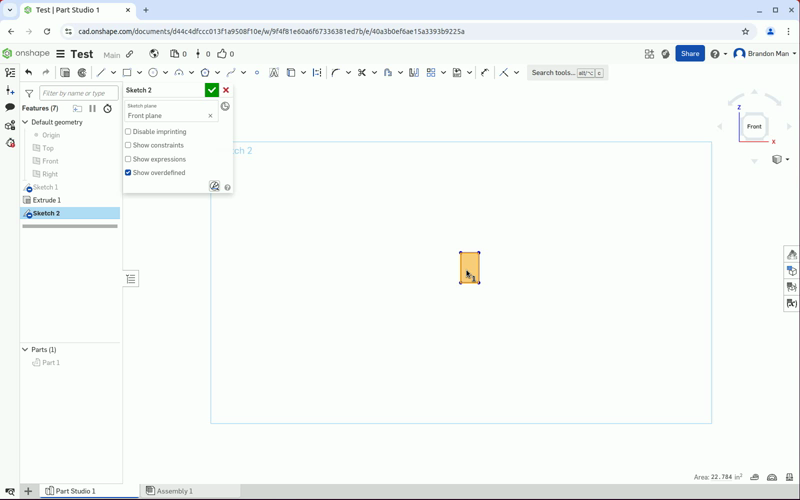
mouse_move(73, 352)
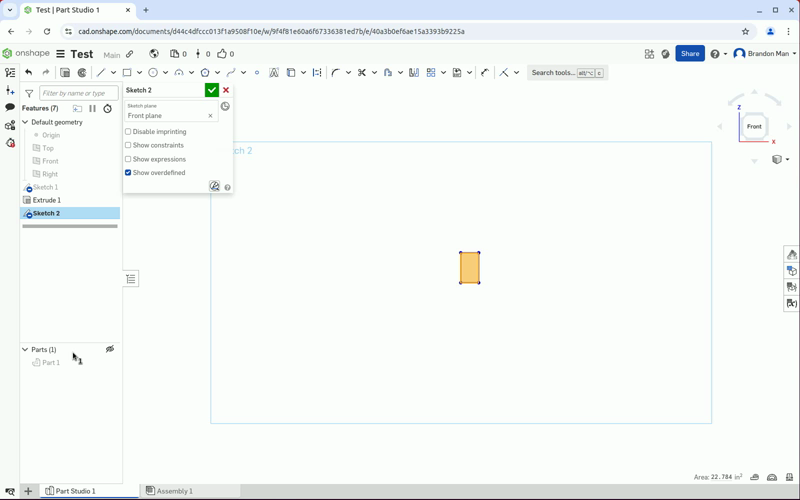
key(shift+y)
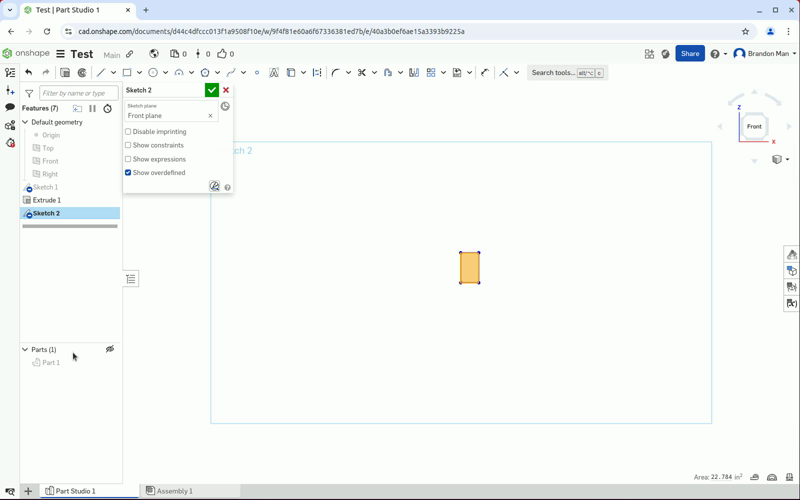
key(shift+e)
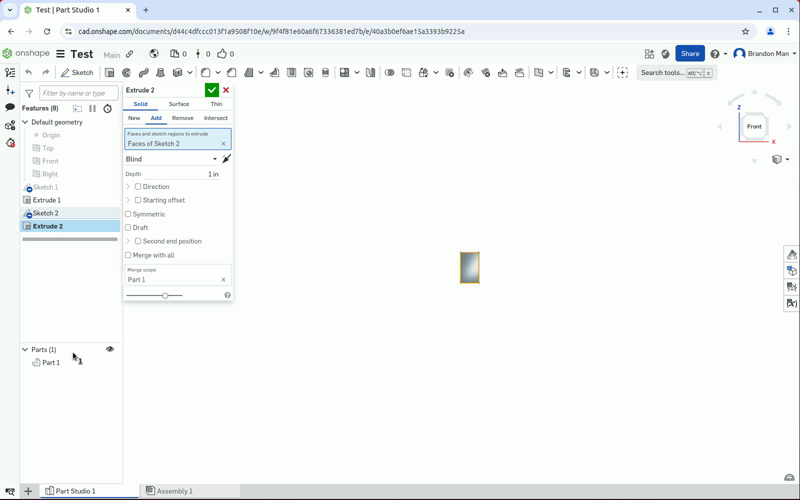
mouse_move(143, 106)
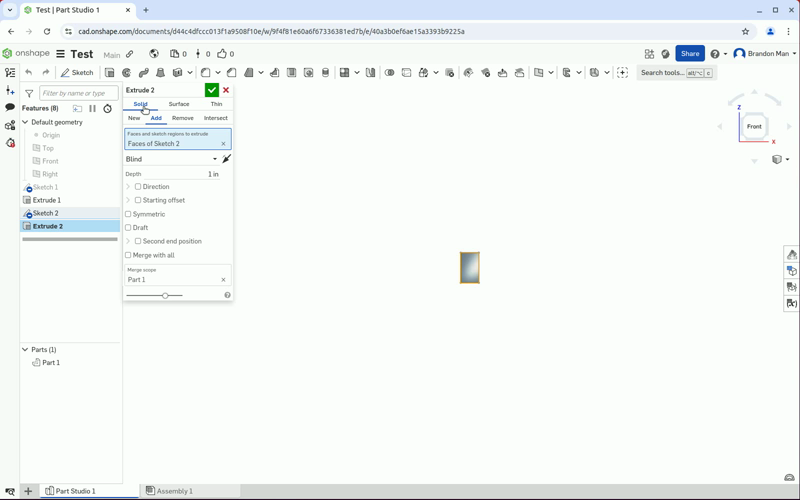
click(143, 106)
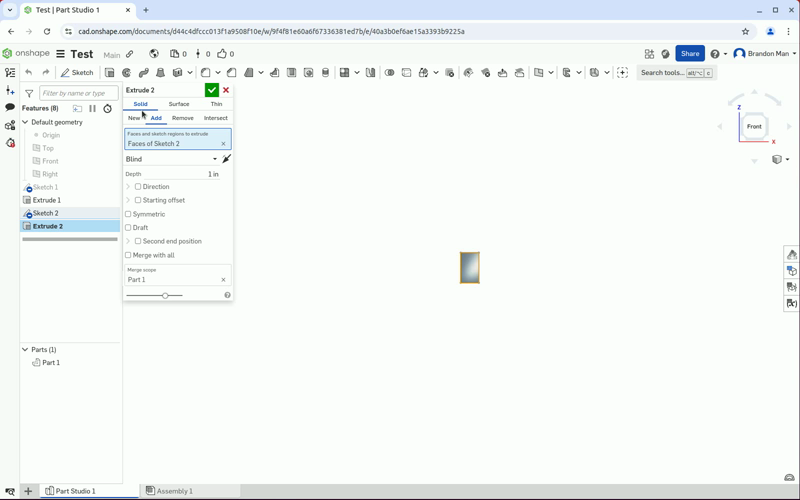
mouse_move(137, 120)
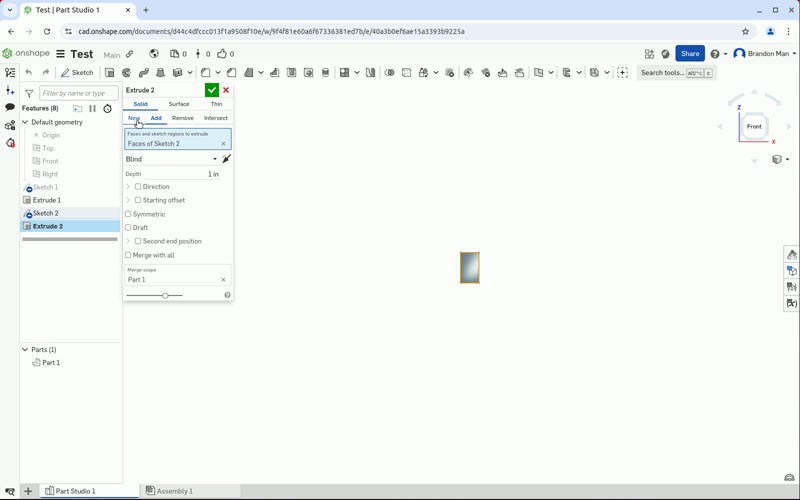
click(137, 120)
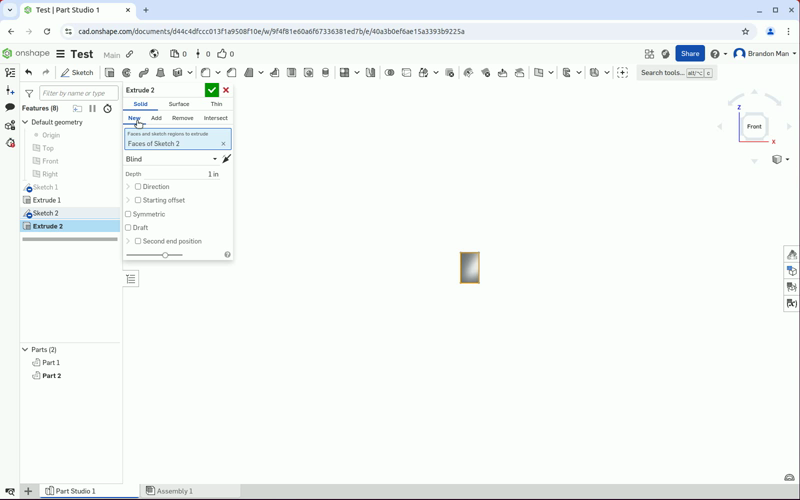
key(tab, 4)
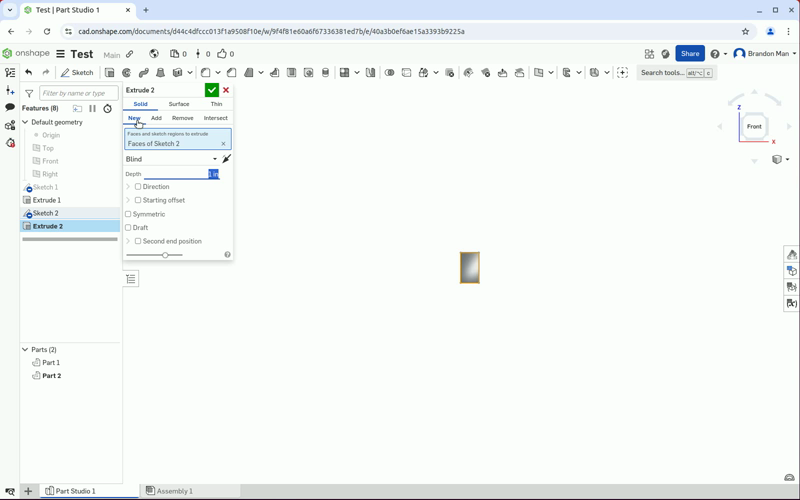
text(-0.241)
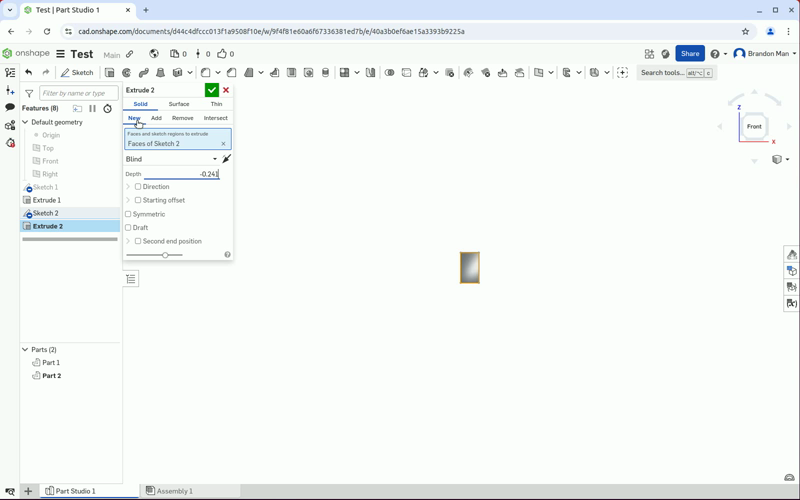
key(enter)
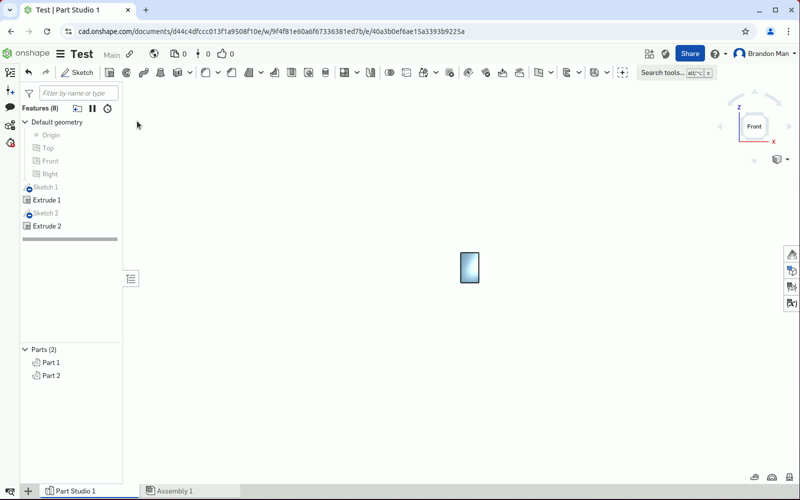
key(shift+h)
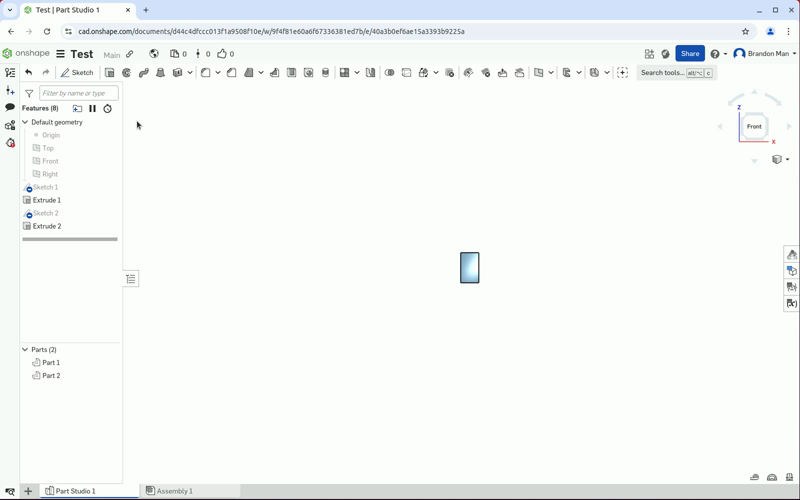
key(shift+h)
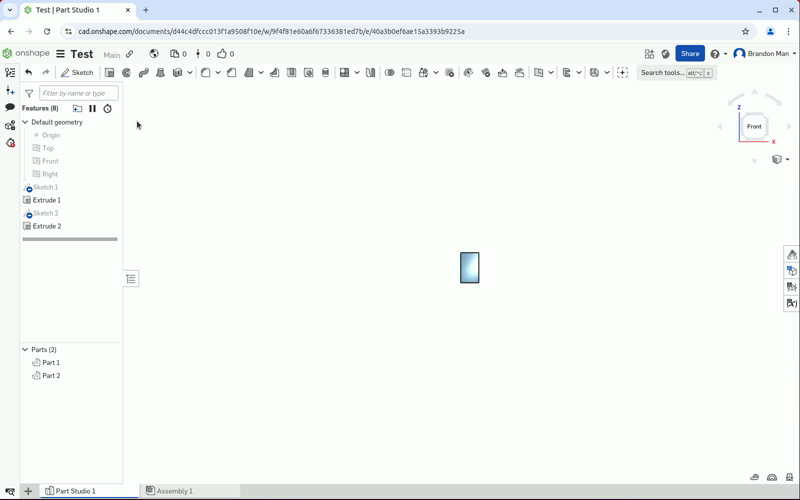
mouse_move(73, 189)
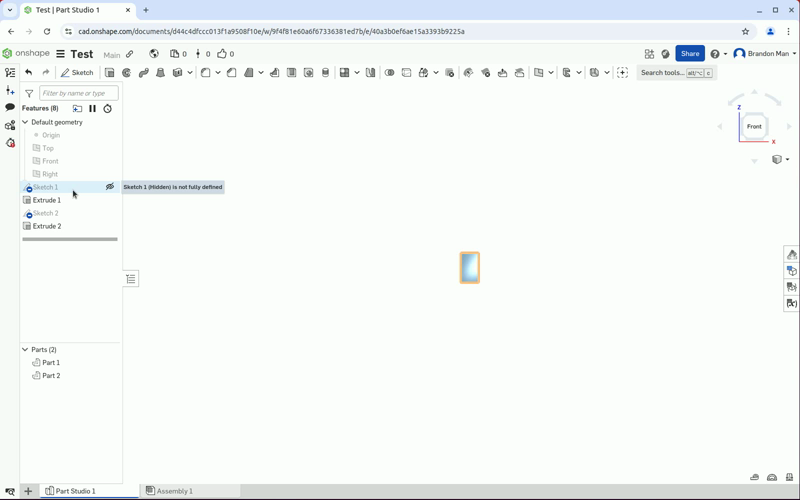
click(73, 189)
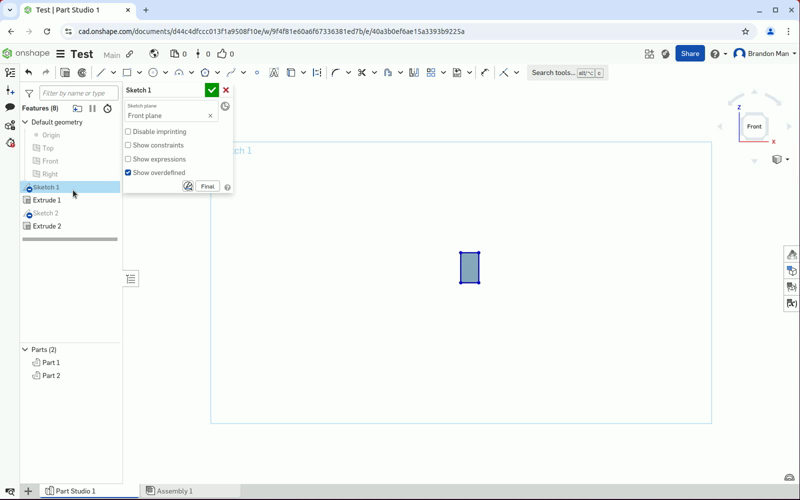
mouse_move(229, 92)
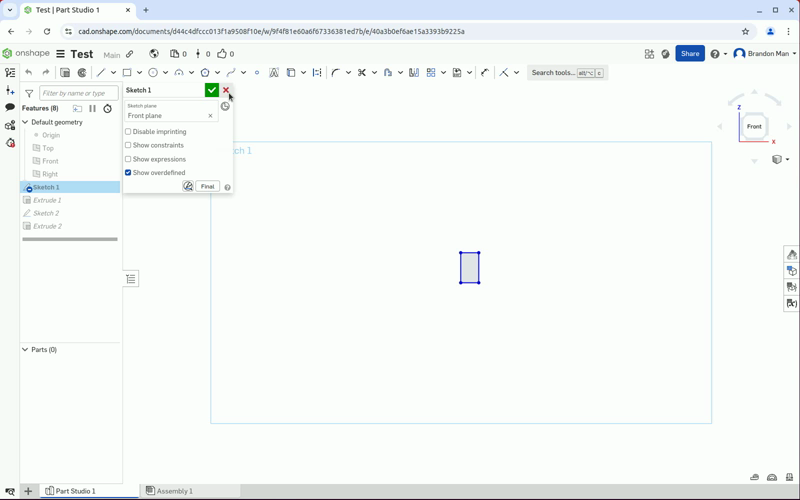
click(229, 92)
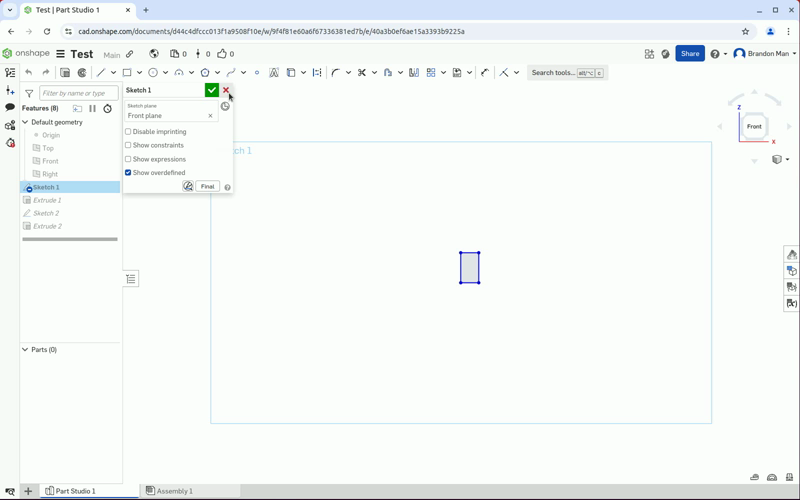
key(shift+s)
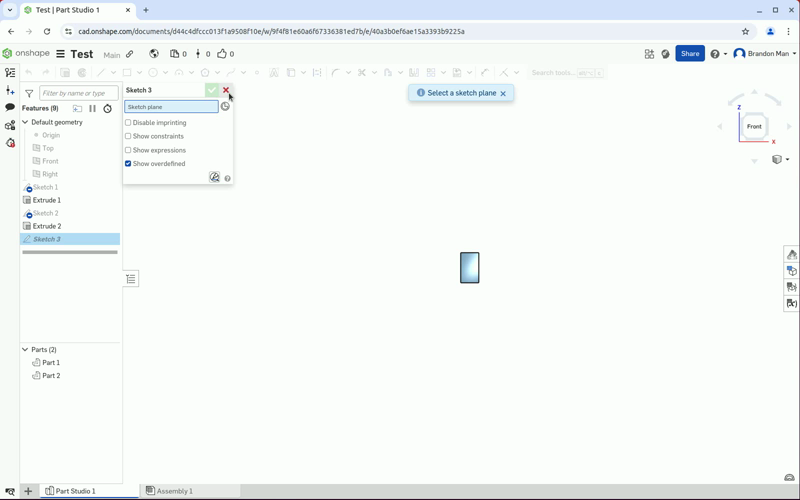
mouse_move(73, 163)
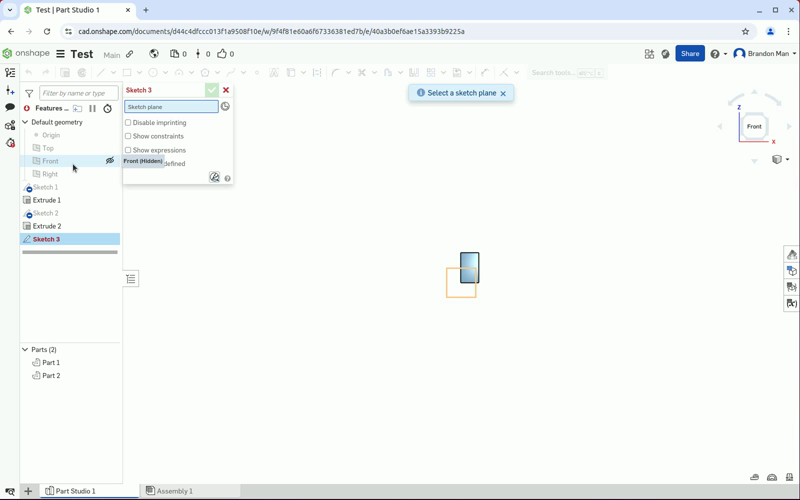
click(73, 163)
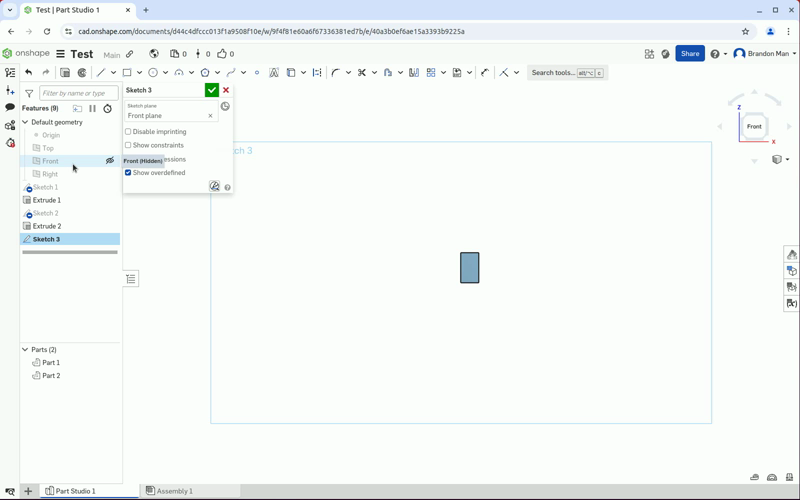
mouse_move(73, 352)
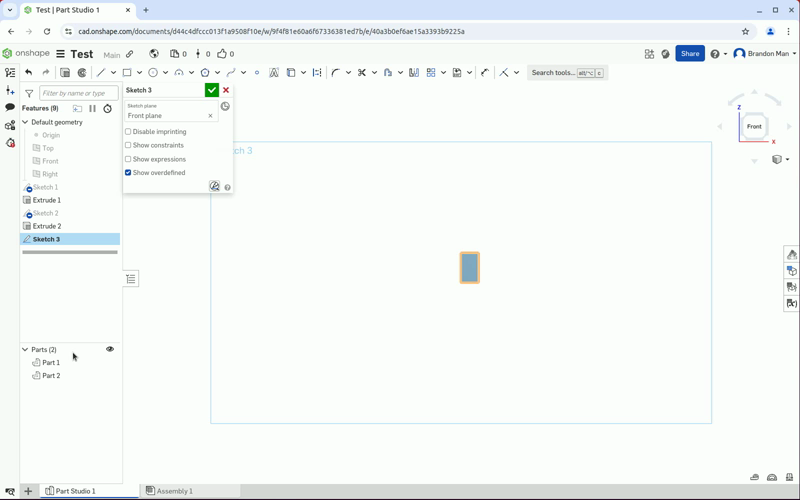
key(y)
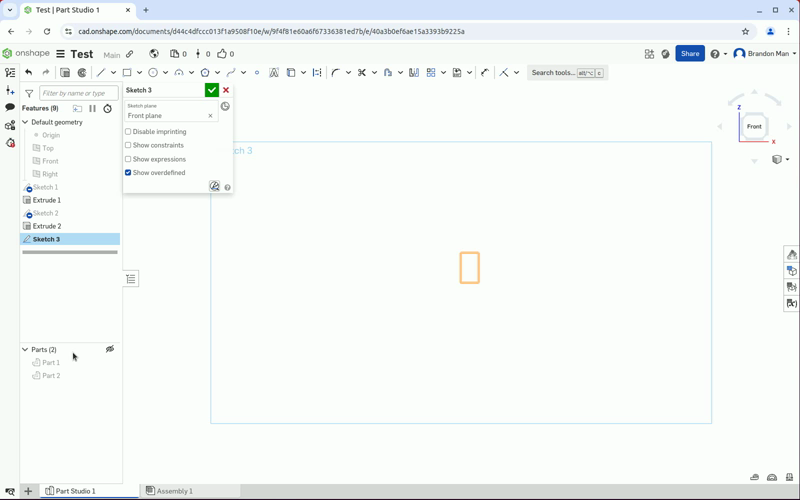
key(l)
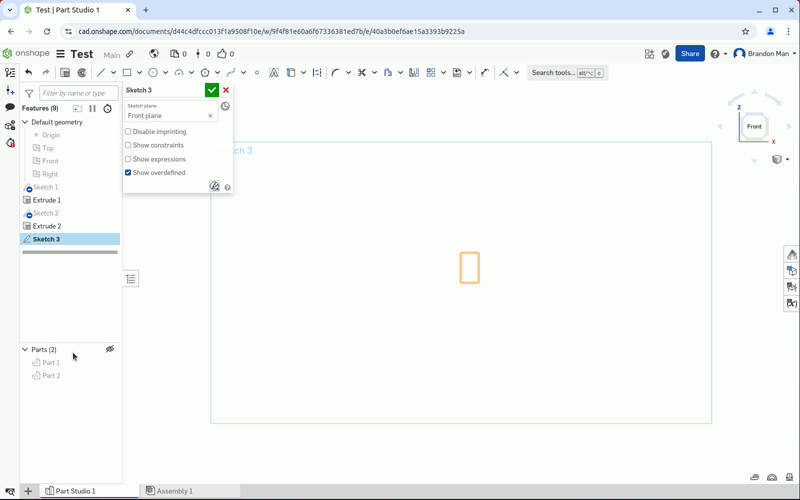
key_down(shift)
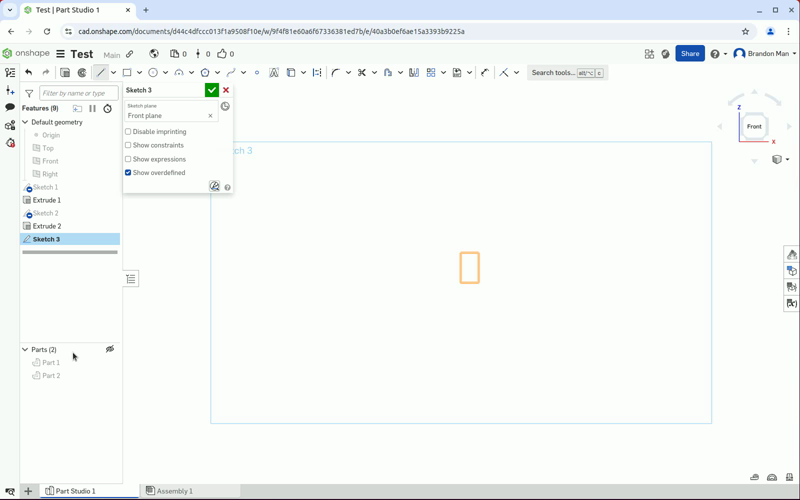
mouse_move(481, 282)
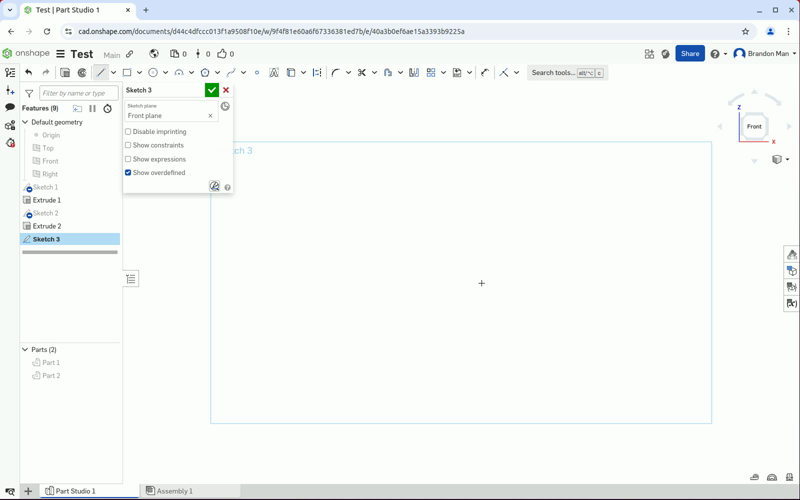
click(481, 282)
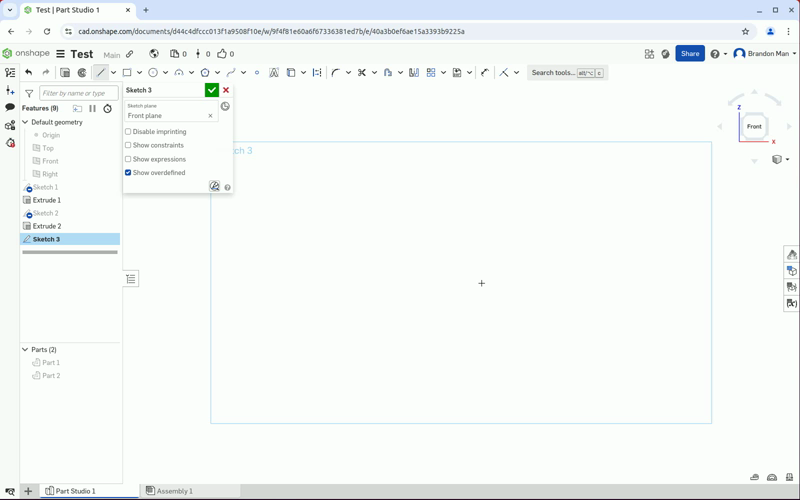
key_up(shift)
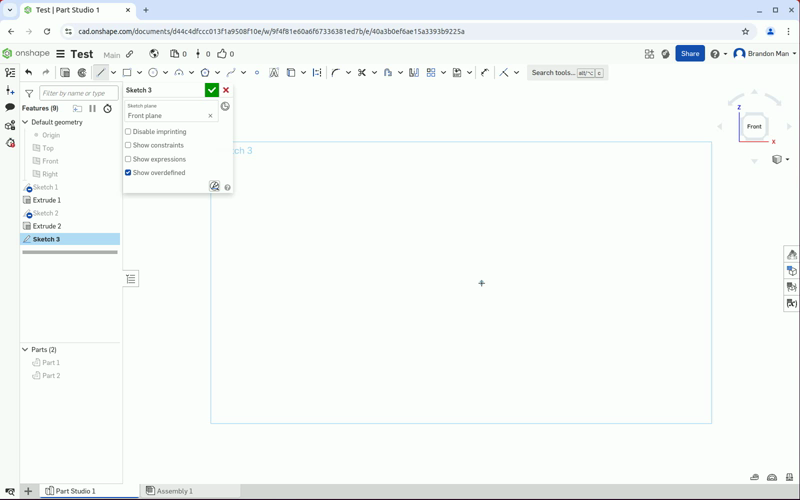
key_down(shift)
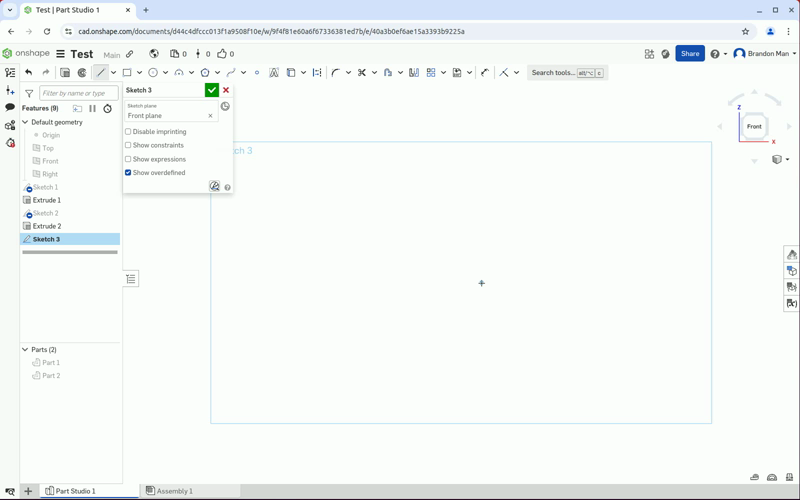
mouse_move(511, 282)
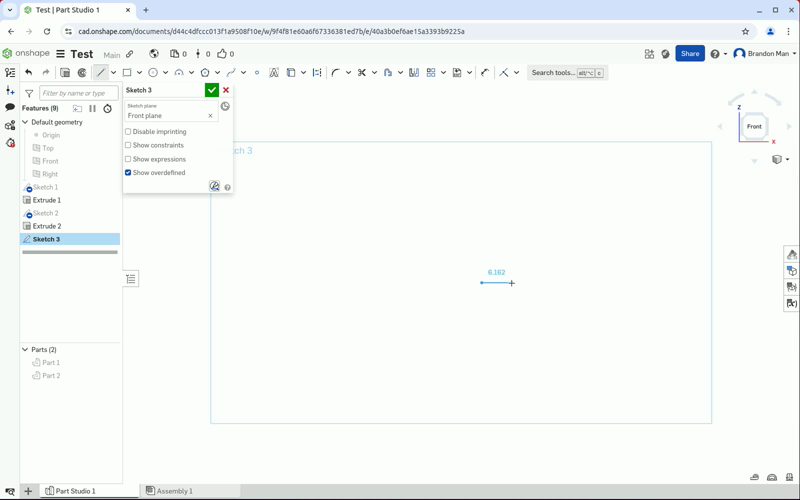
mouse_move(496, 282)
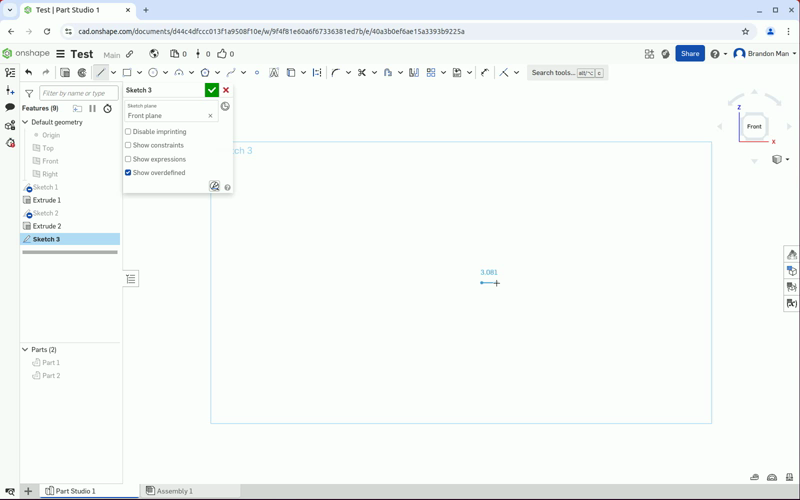
click(496, 282)
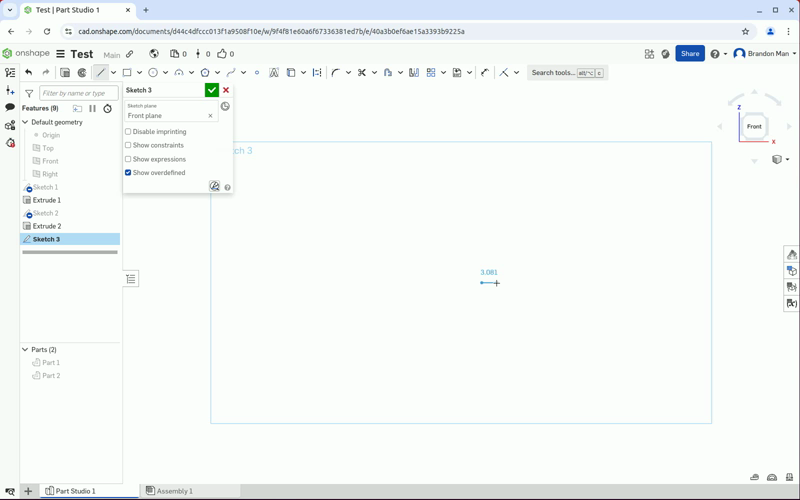
key_up(shift)
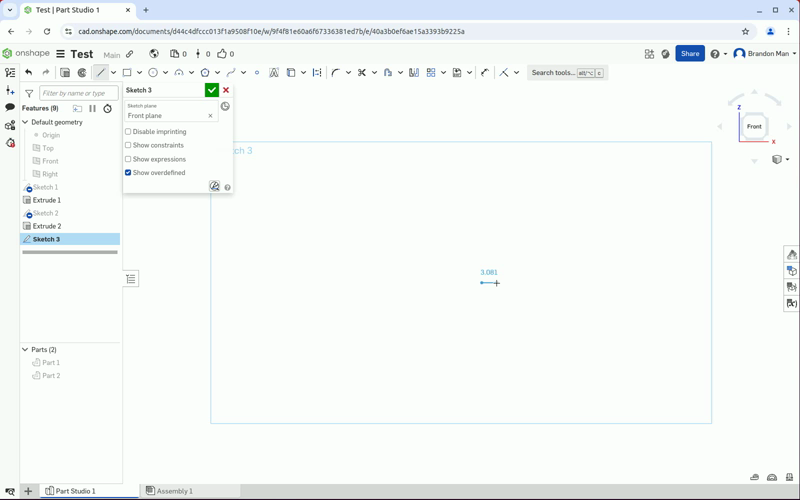
key_down(shift)
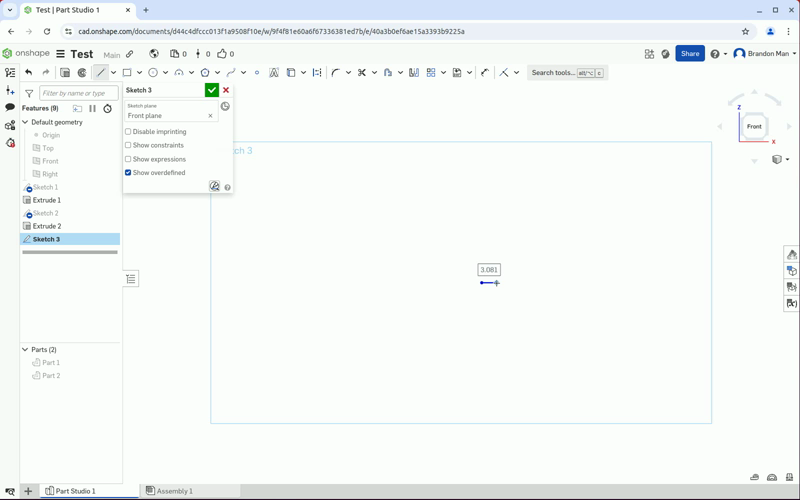
mouse_move(526, 282)
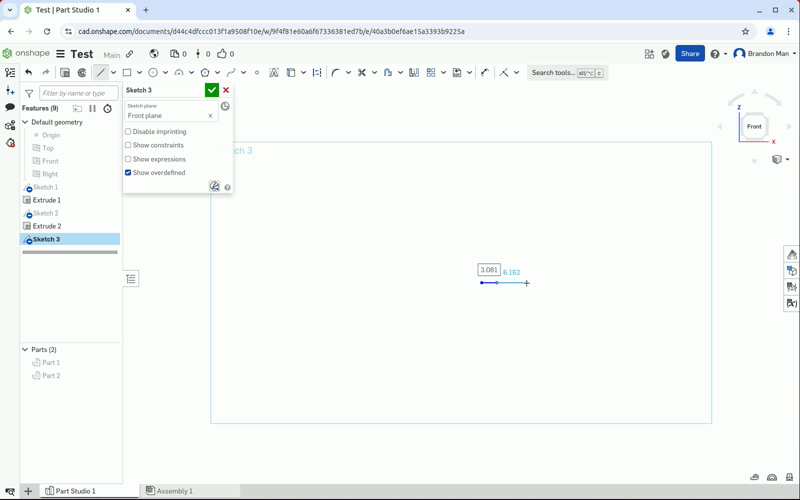
mouse_move(496, 252)
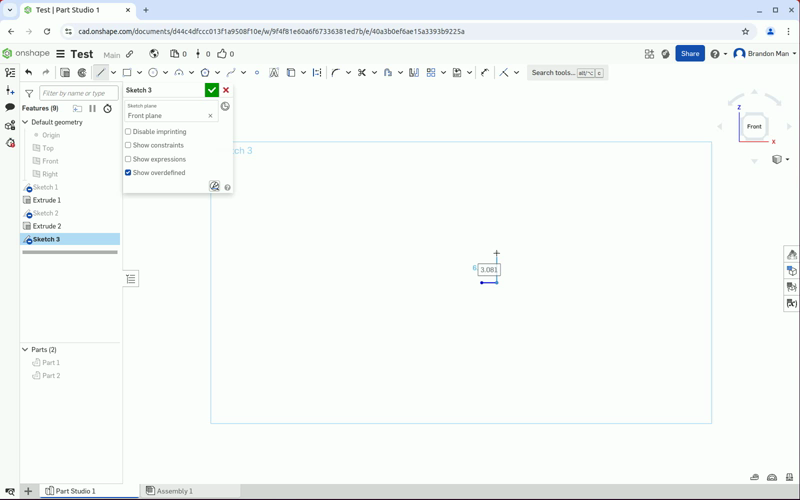
click(496, 252)
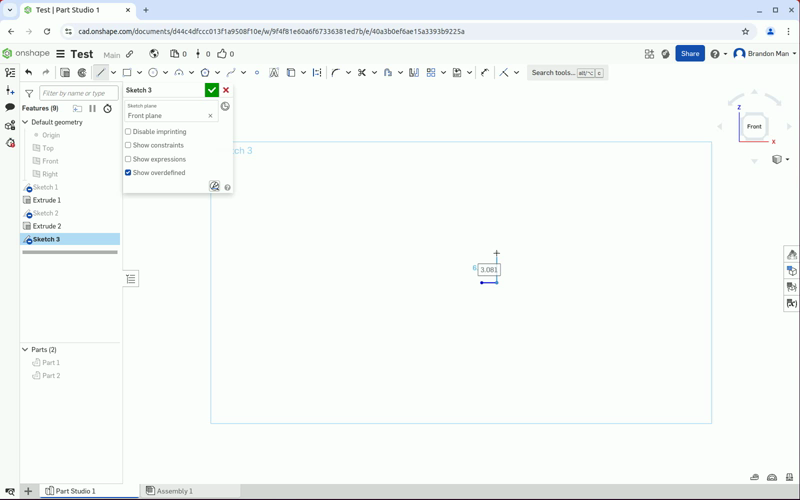
key_up(shift)
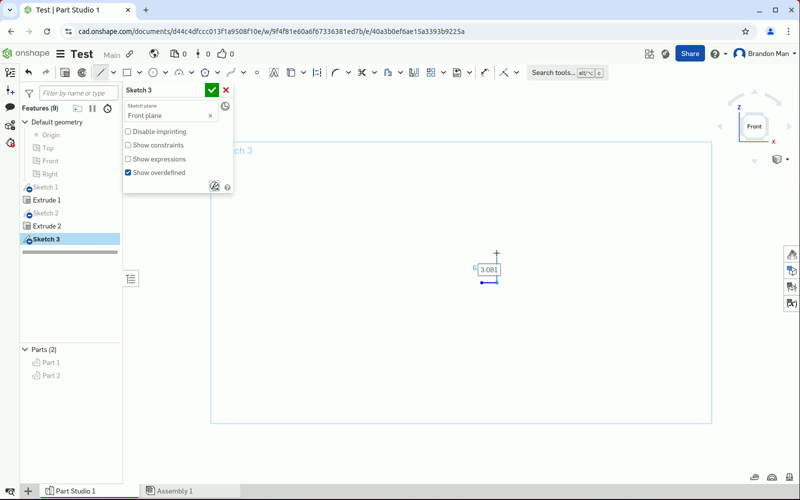
key_down(shift)
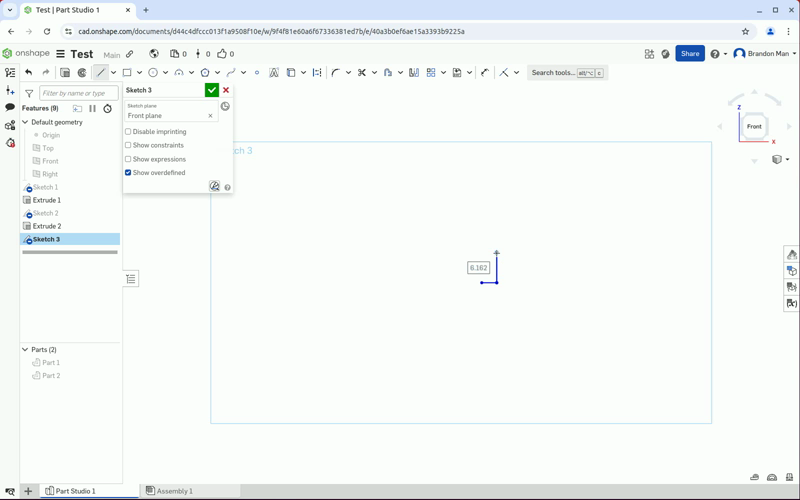
mouse_move(526, 252)
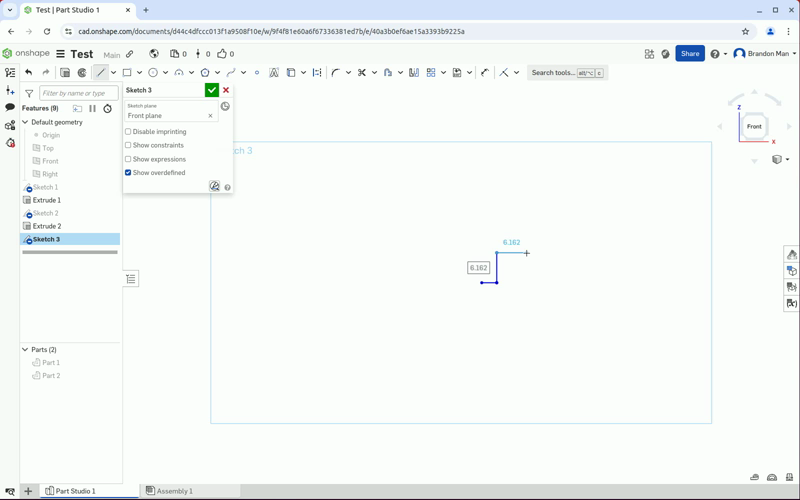
mouse_move(481, 252)
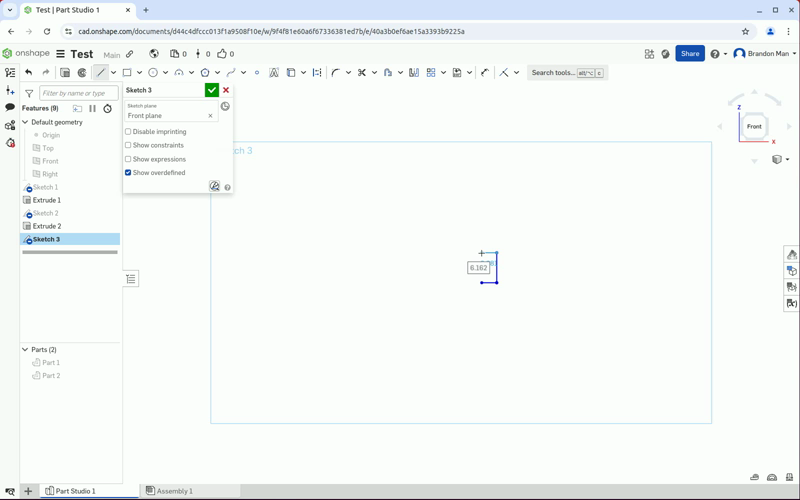
click(481, 252)
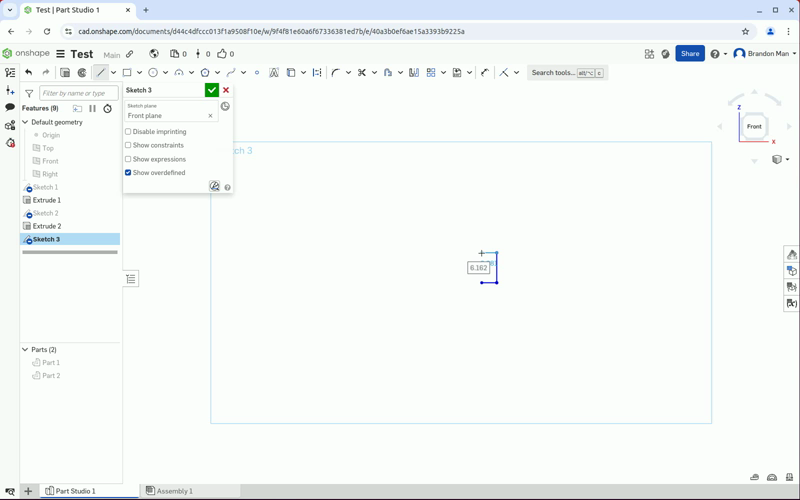
key_up(shift)
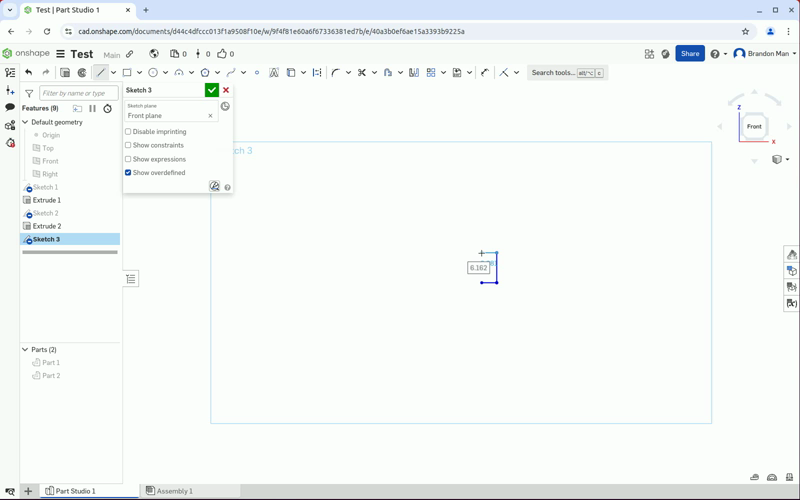
mouse_move(511, 252)
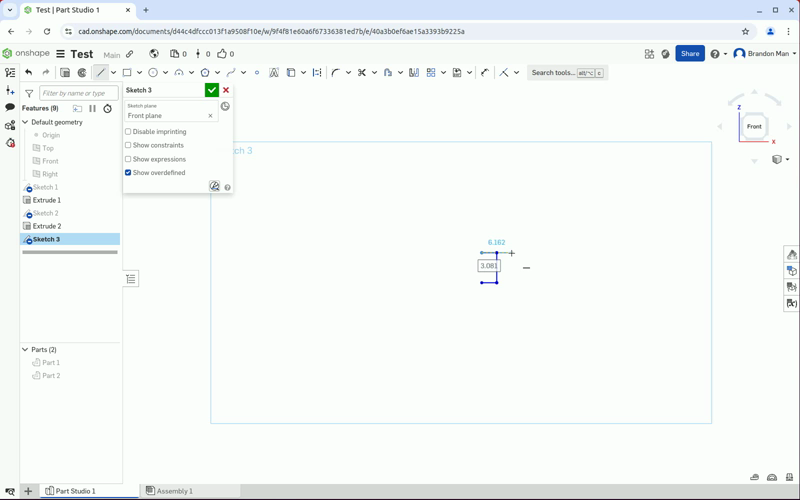
key_down(shift)
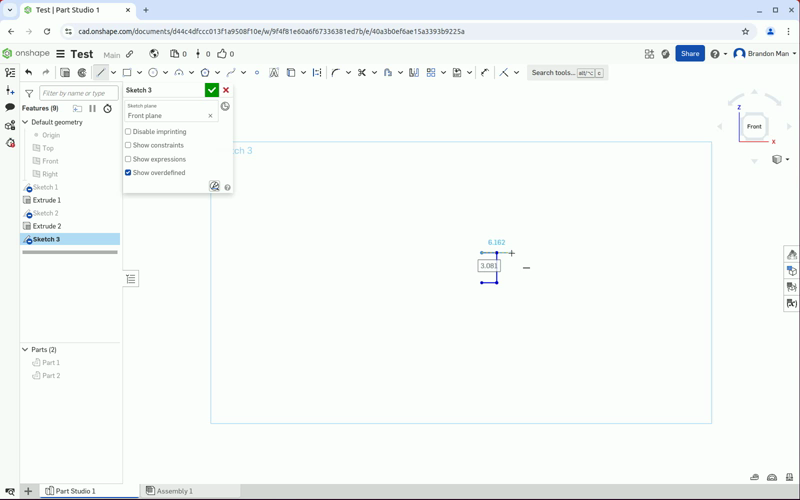
mouse_move(481, 282)
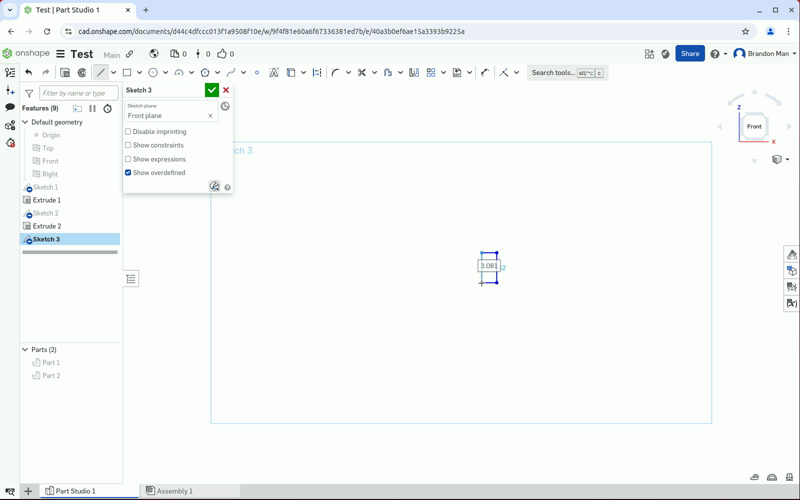
key_up(shift)
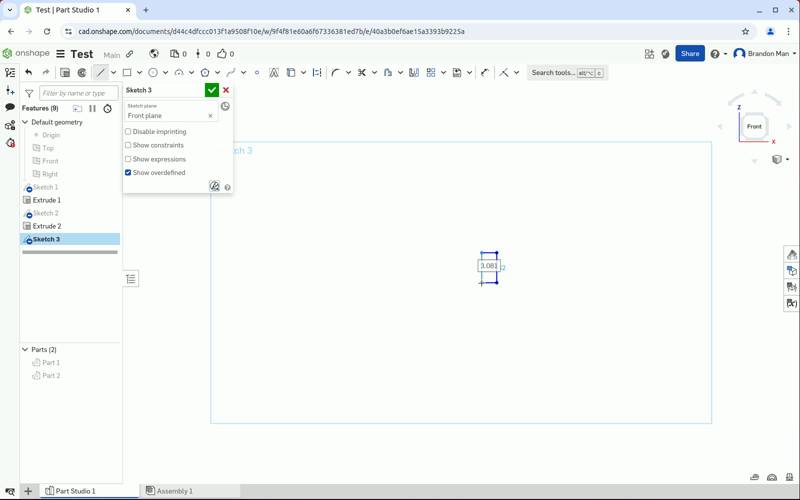
click(481, 282)
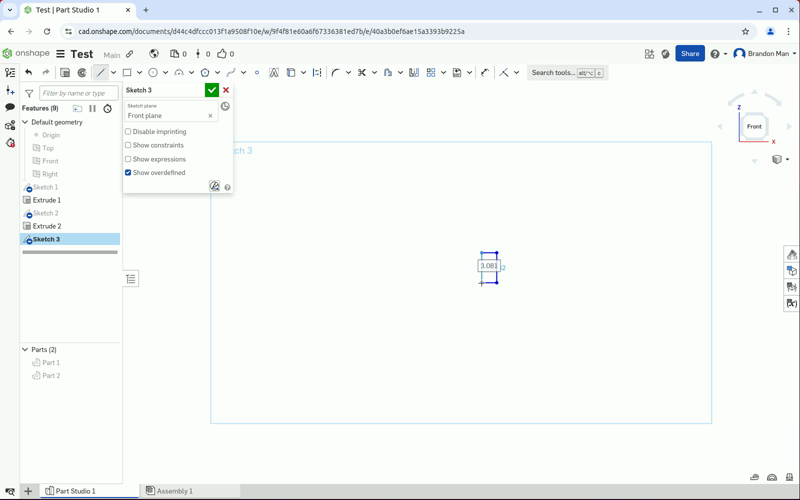
key(esc)
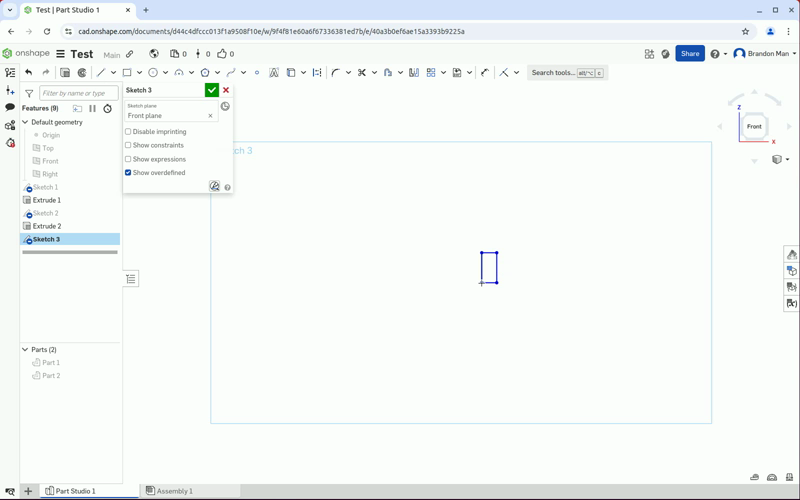
mouse_move(485, 270)
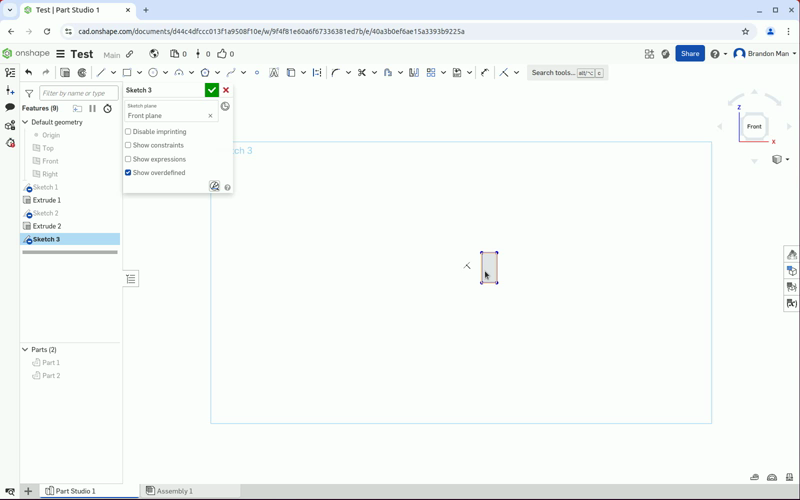
scroll(6)
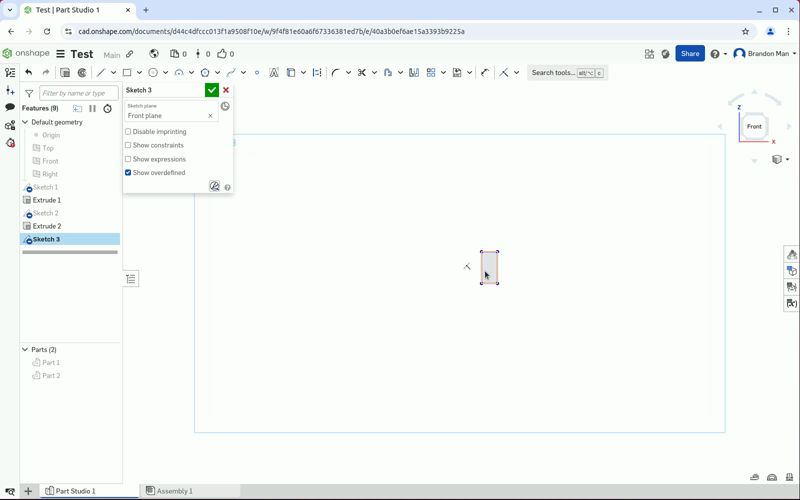
scroll(6)
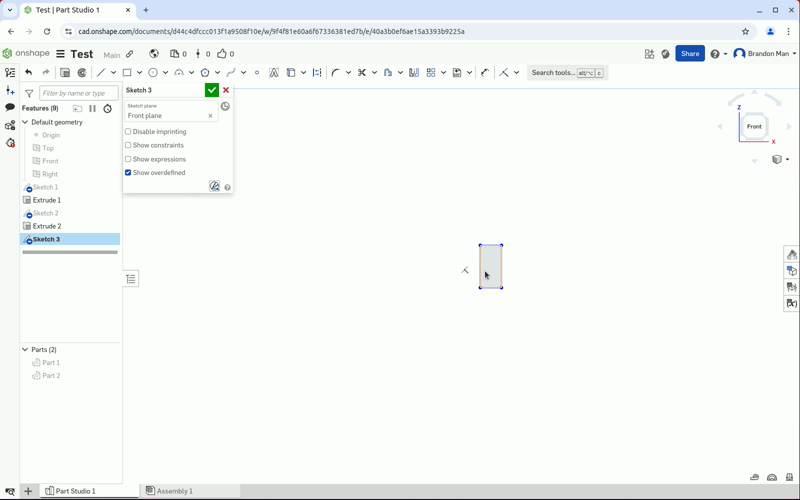
scroll(6)
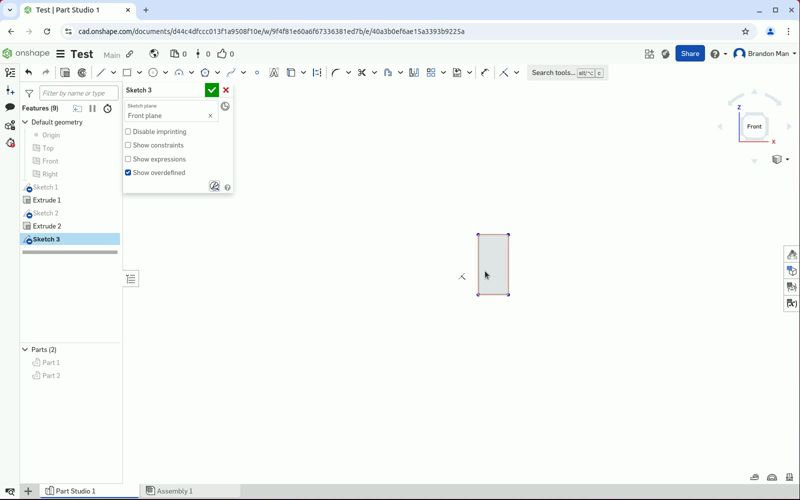
scroll(6)
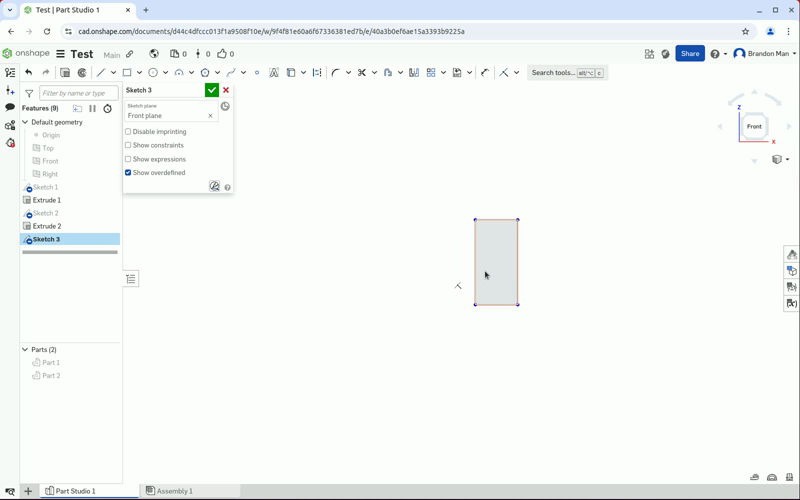
scroll(6)
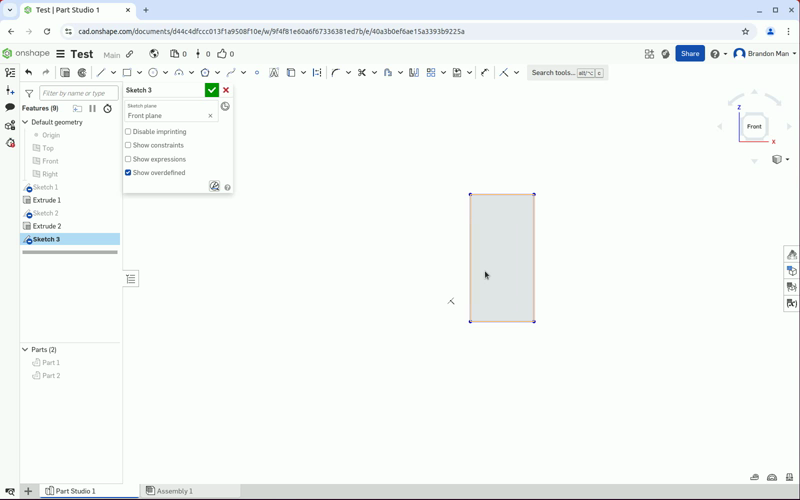
scroll(6)
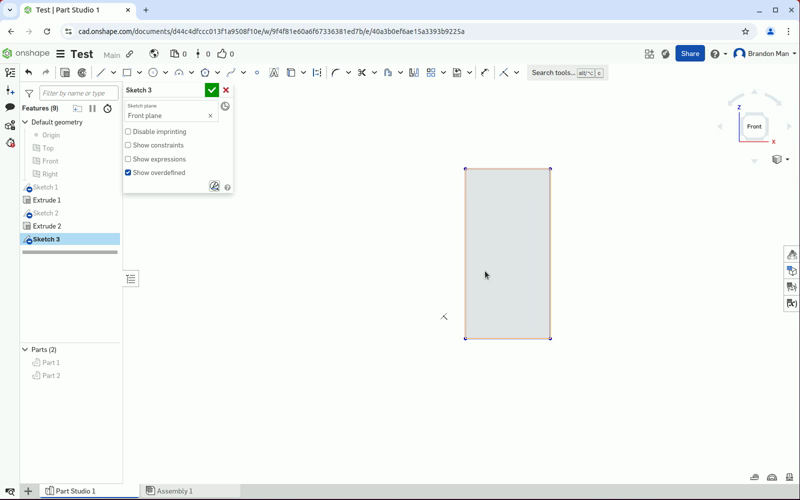
scroll(6)
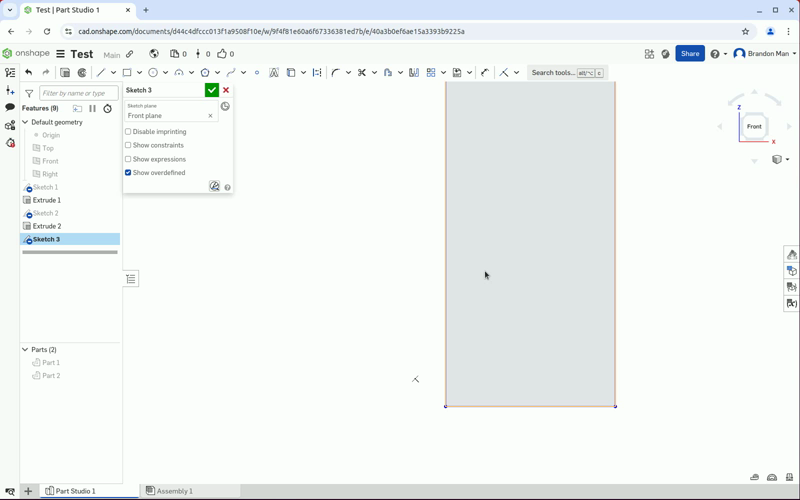
click(485, 270)
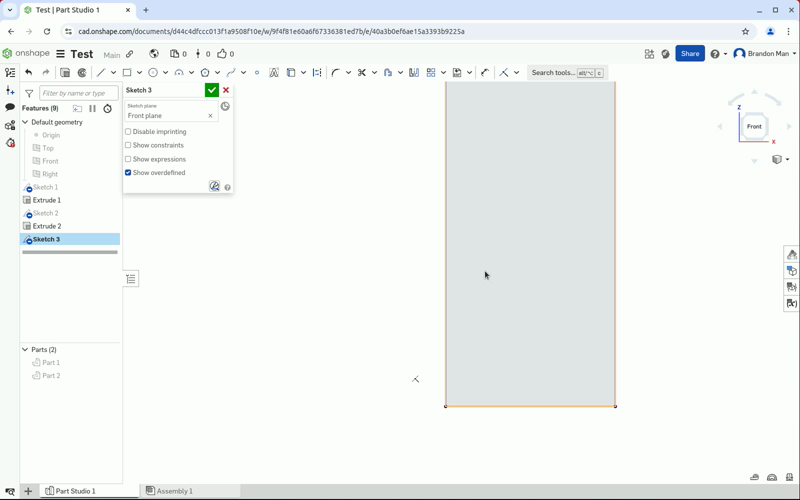
scroll(-6)
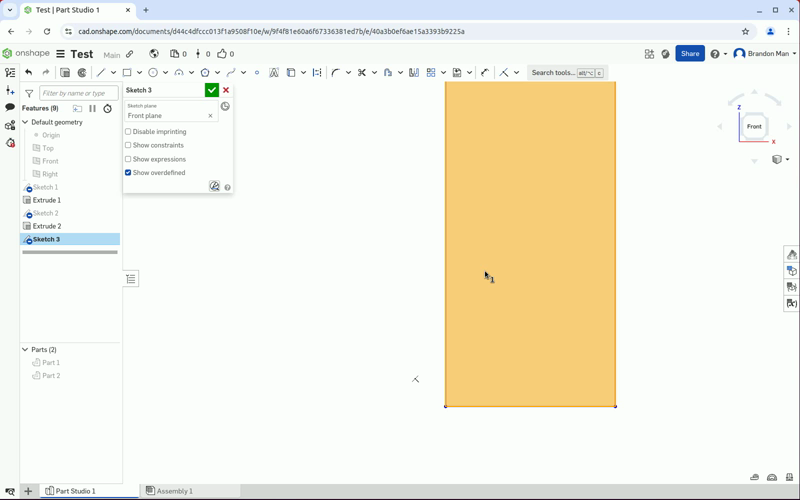
scroll(-6)
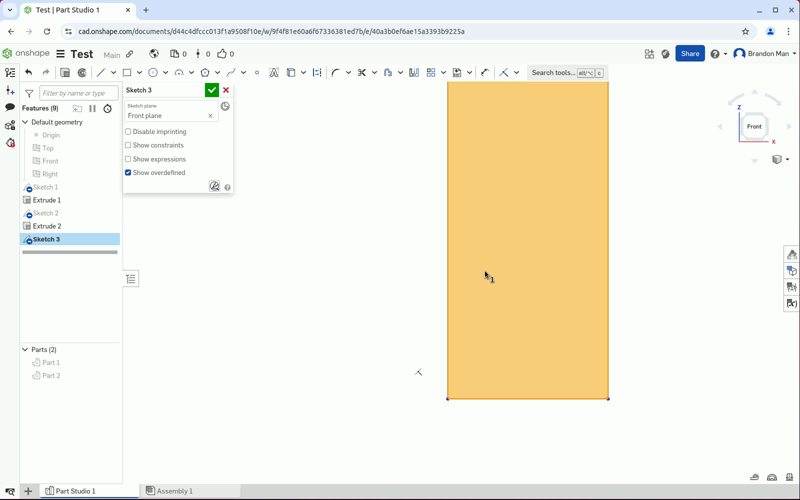
scroll(-6)
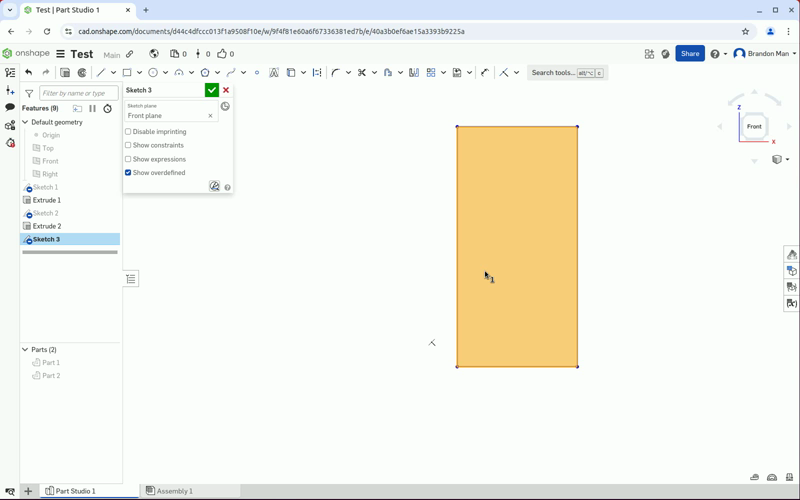
scroll(-6)
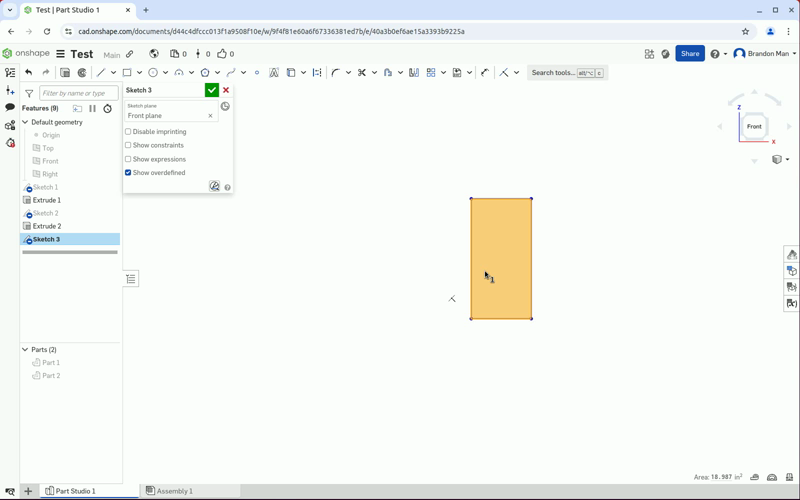
scroll(-6)
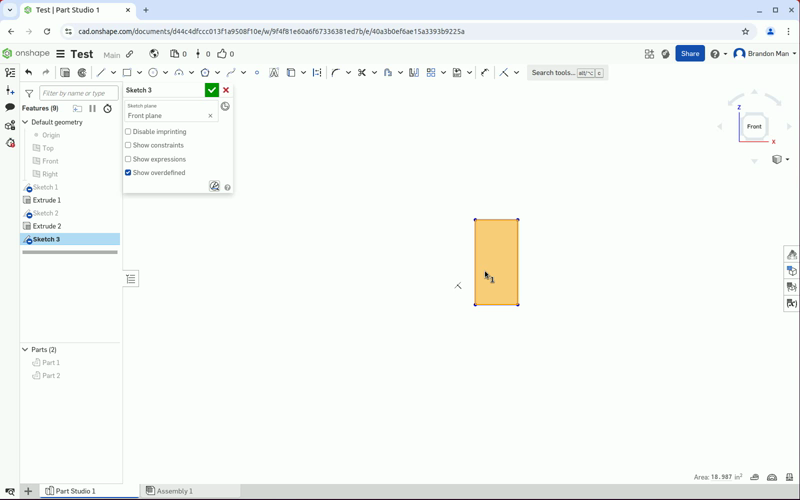
scroll(-6)
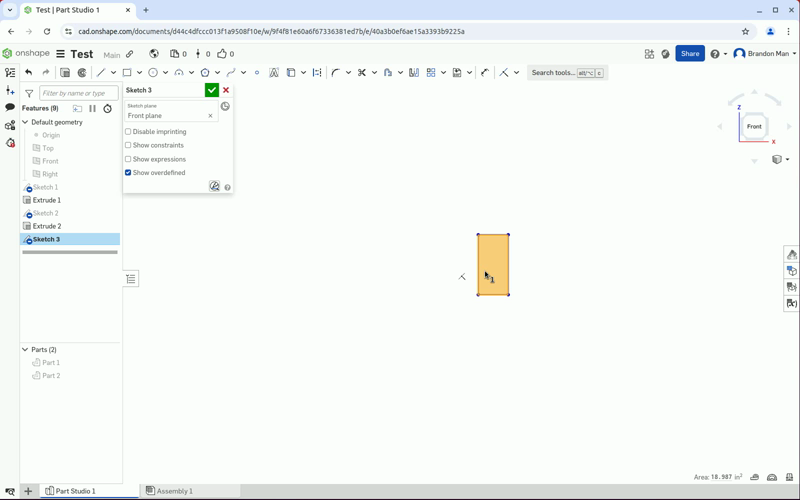
scroll(-6)
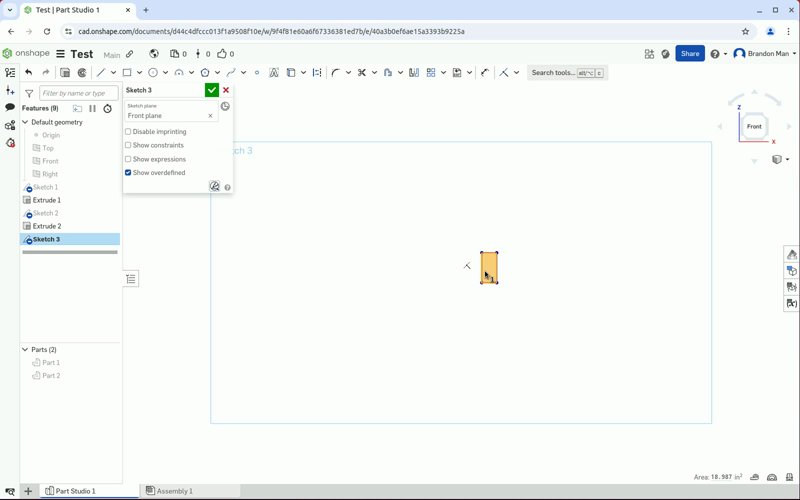
mouse_move(73, 352)
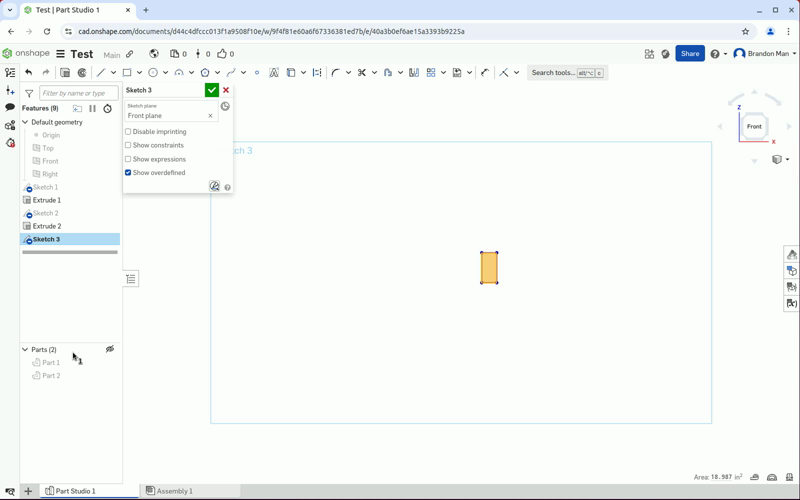
key(shift+y)
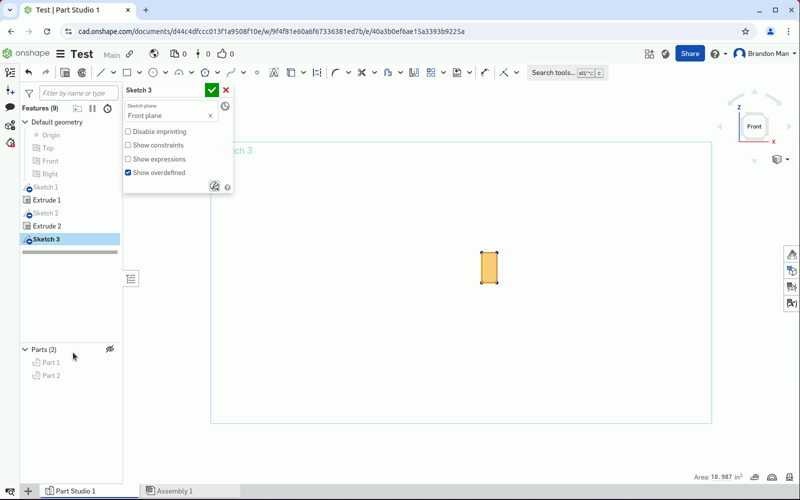
key(shift+e)
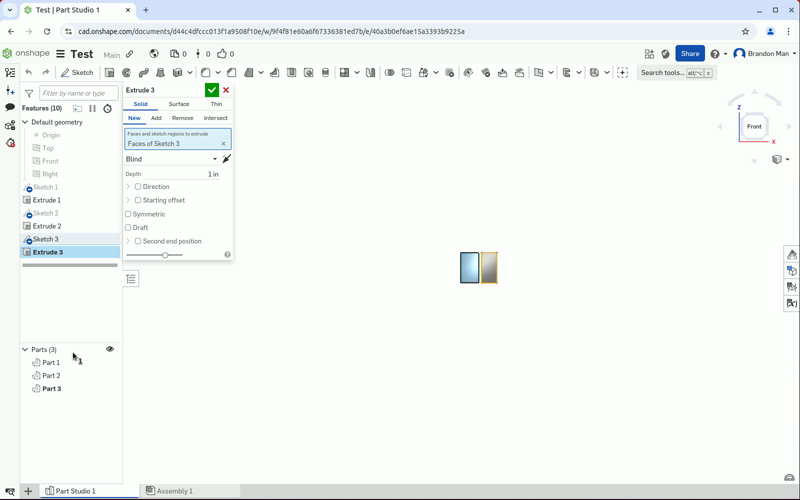
mouse_move(143, 106)
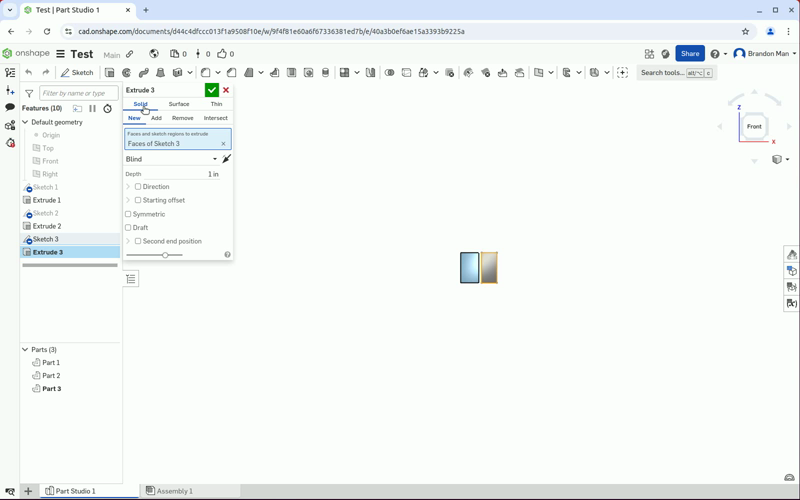
click(143, 106)
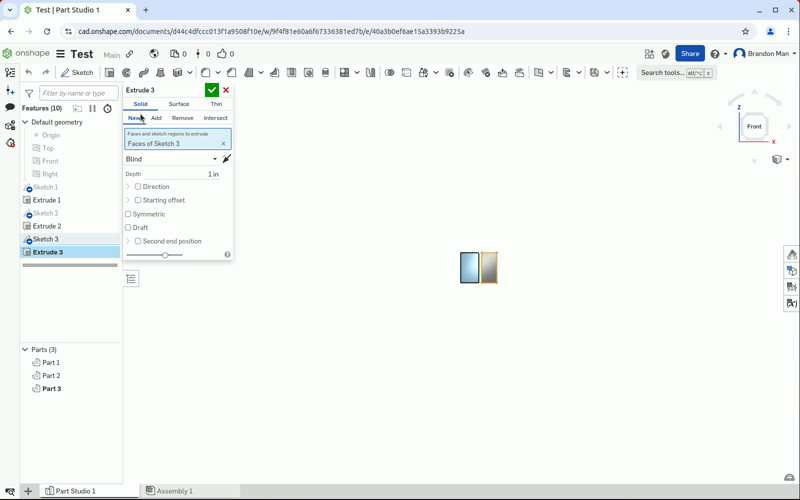
mouse_move(137, 120)
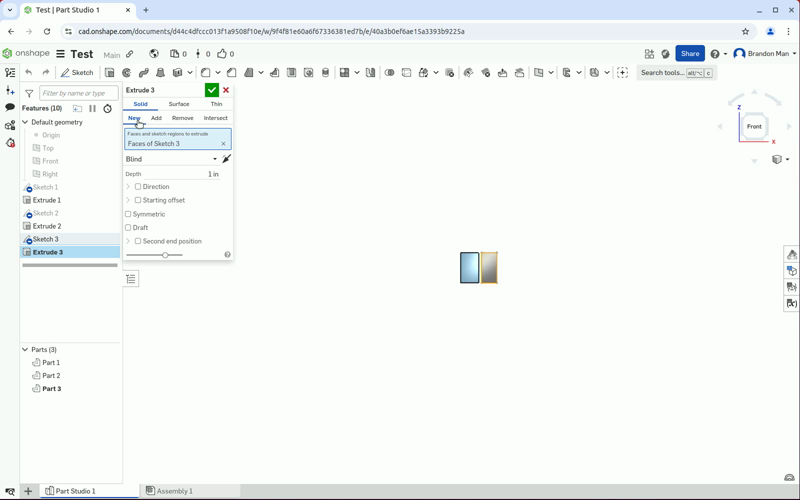
click(137, 120)
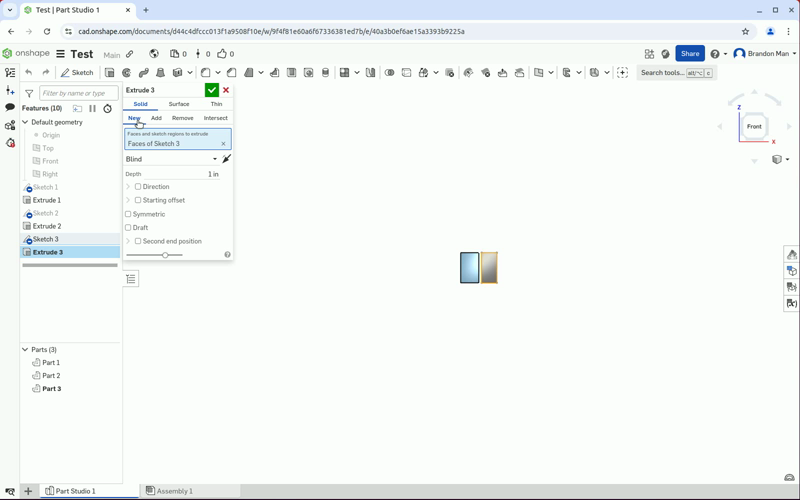
key(tab, 4)
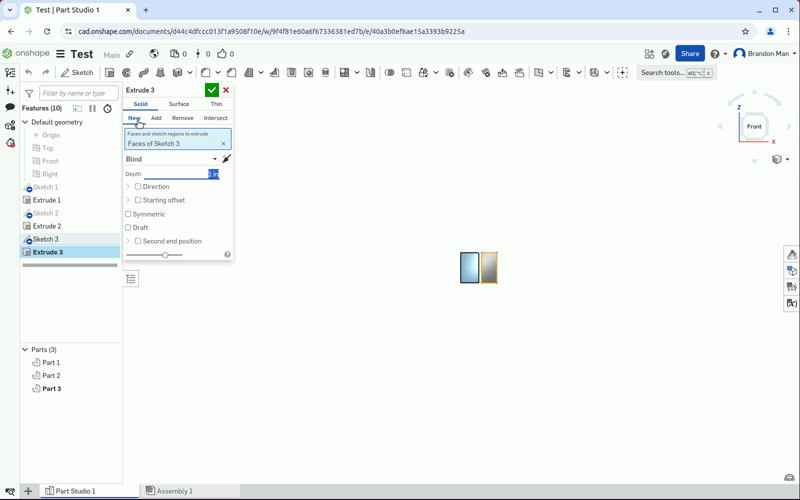
text(-0.241)
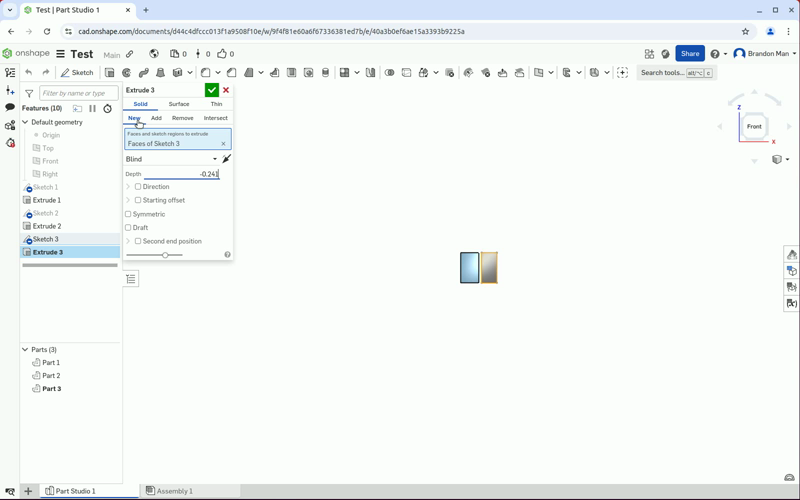
key(enter)
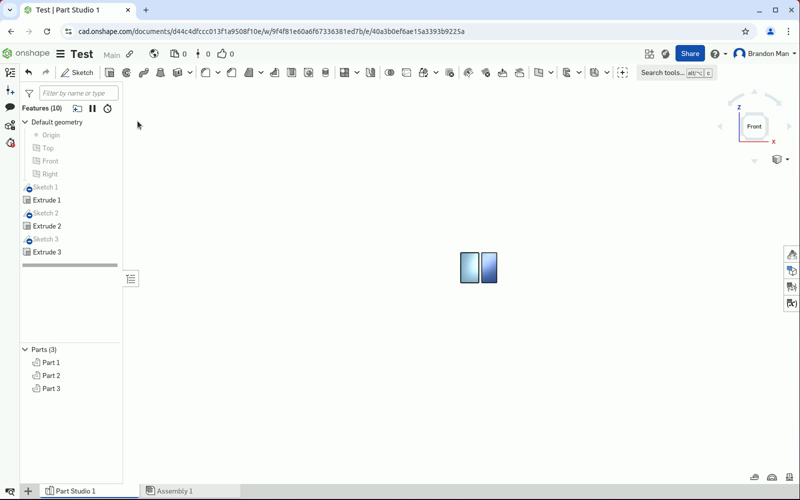
key(shift+h)
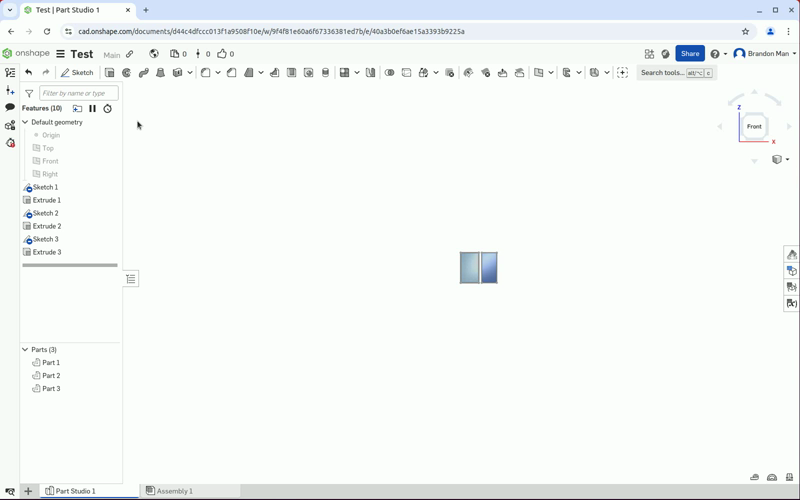
key(shift+h)
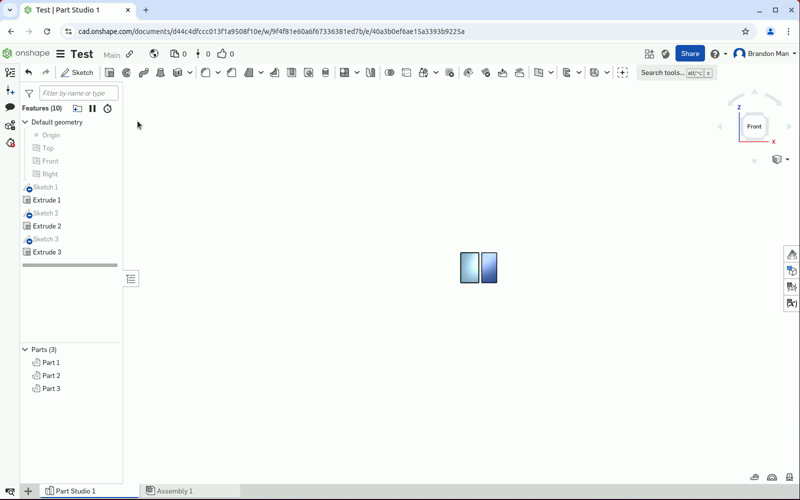
mouse_move(73, 189)
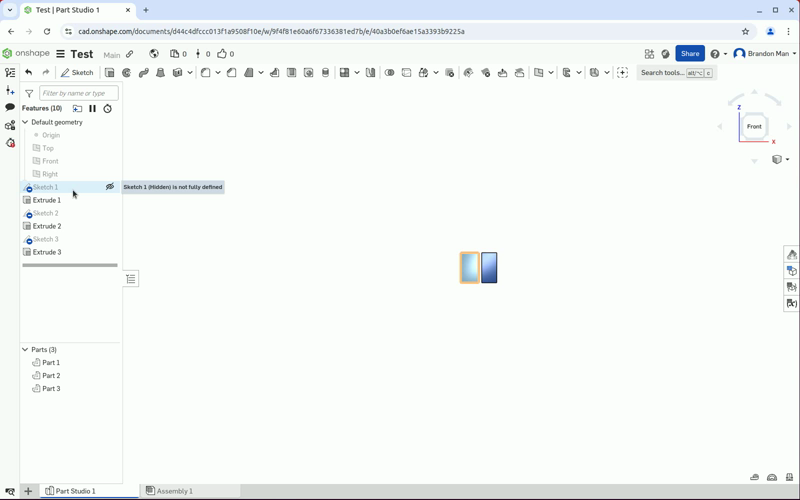
click(73, 189)
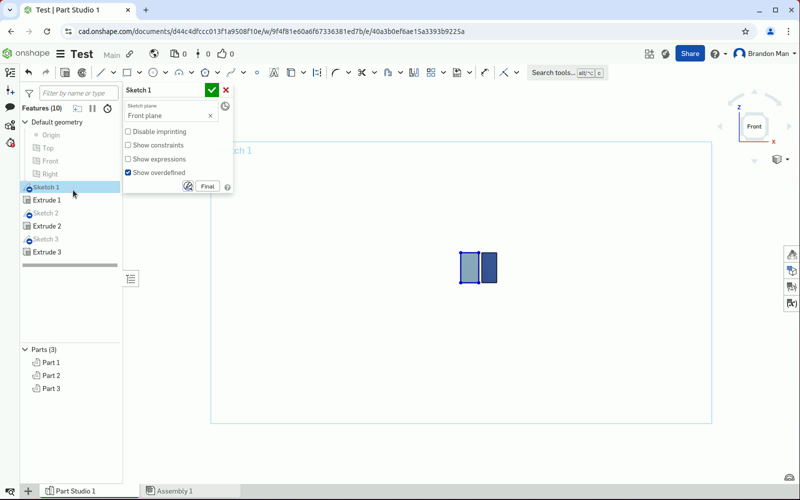
mouse_move(229, 92)
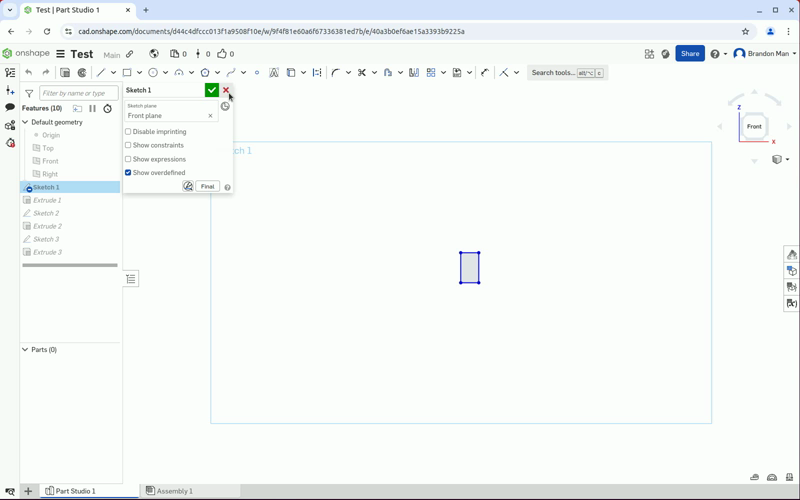
click(229, 92)
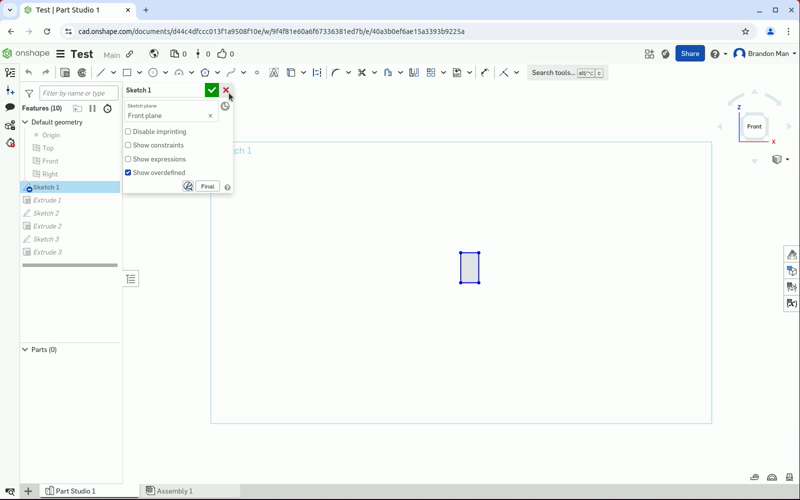
key(shift+s)
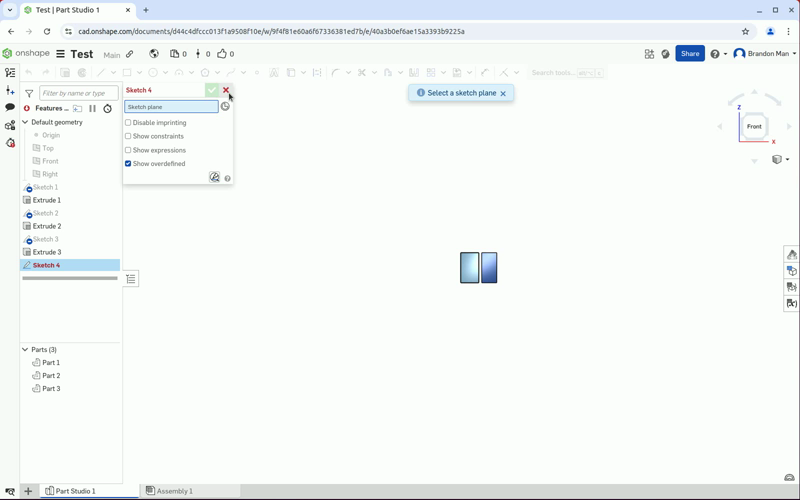
mouse_move(73, 163)
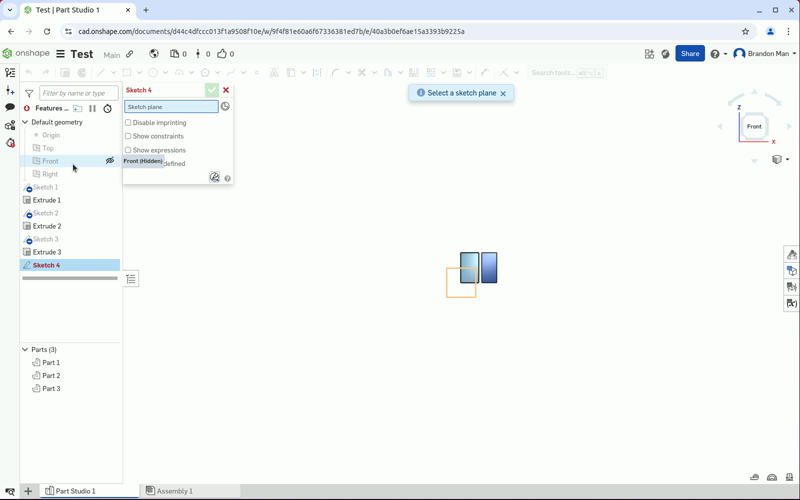
click(73, 163)
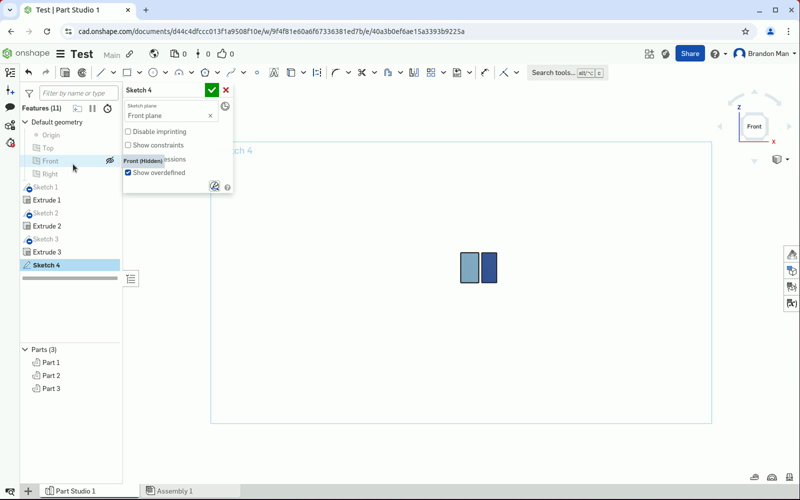
mouse_move(73, 352)
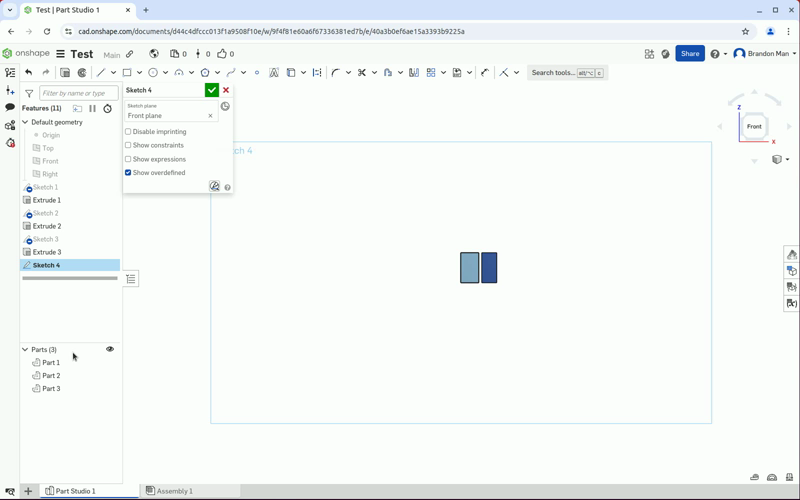
key(y)
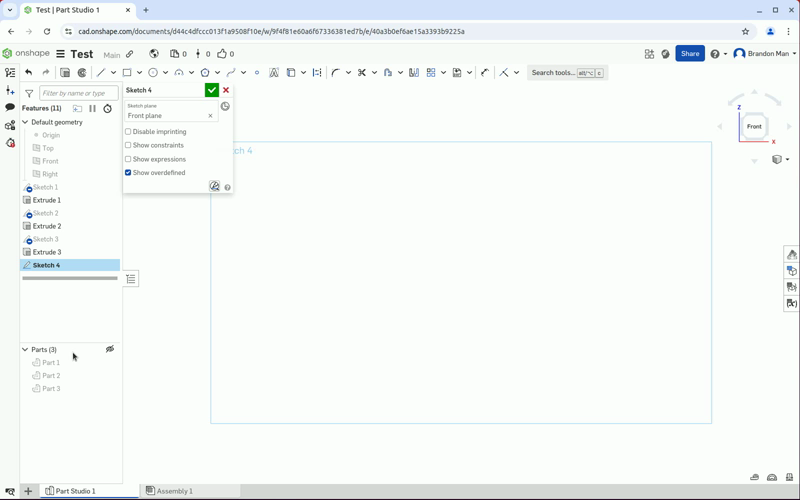
key(l)
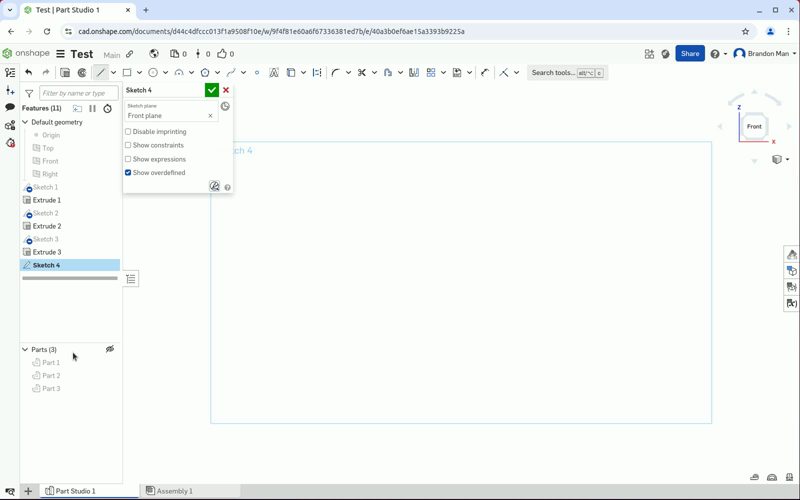
key_down(shift)
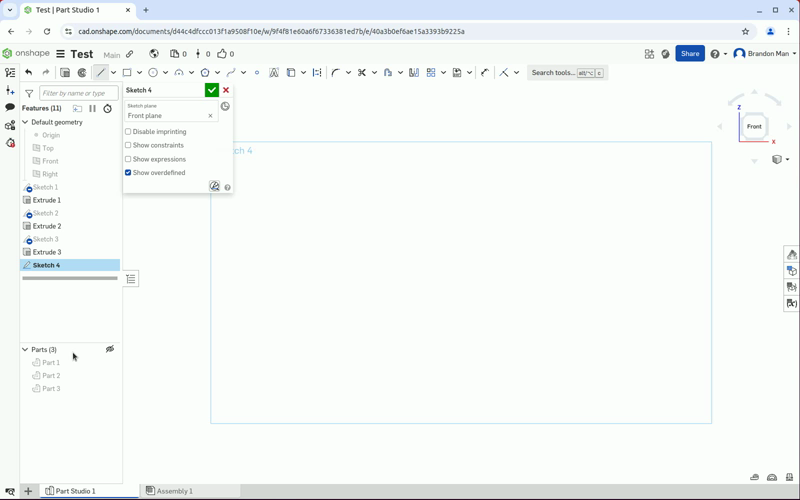
mouse_move(500, 282)
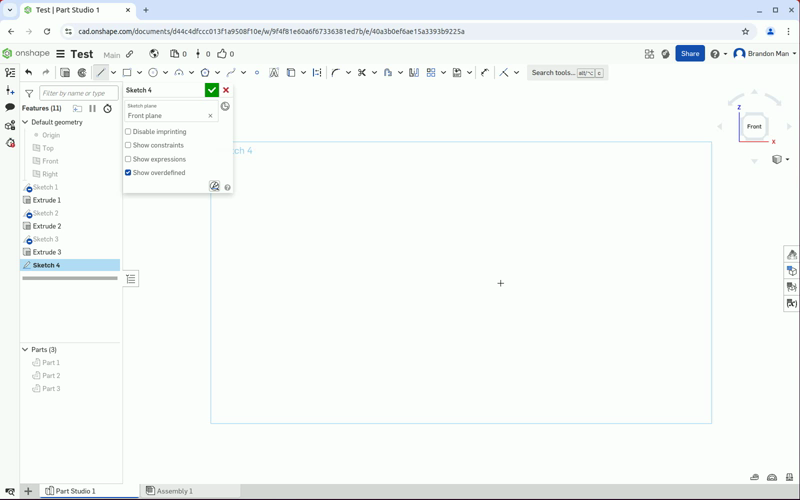
click(500, 282)
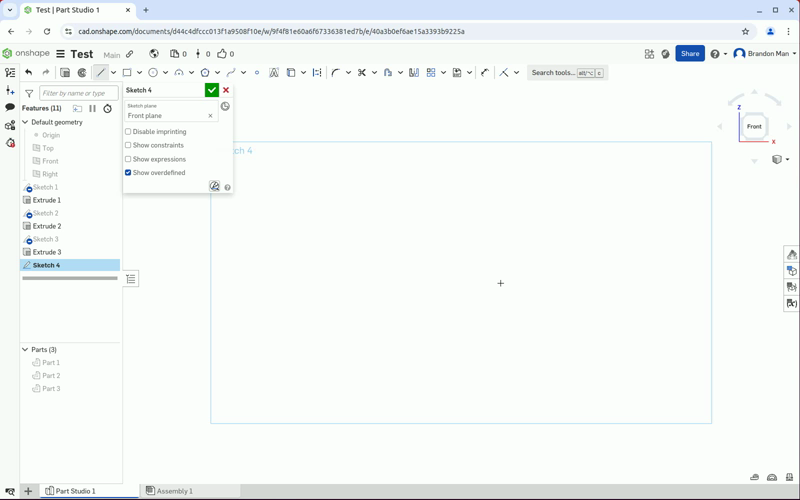
key_up(shift)
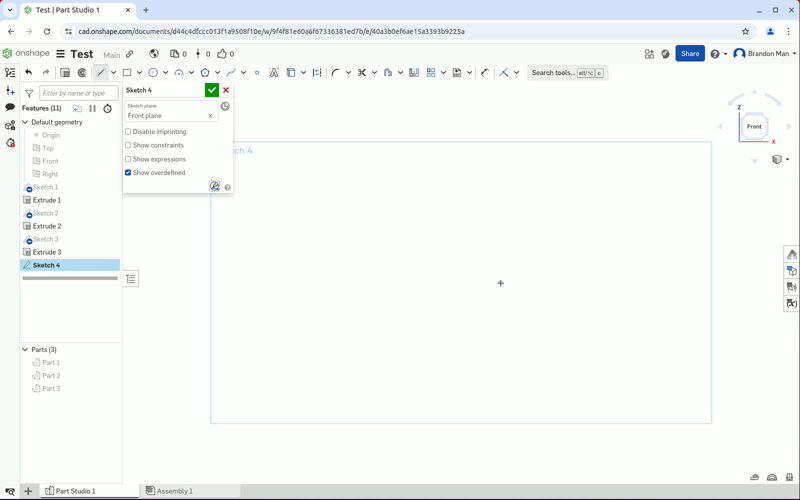
key_down(shift)
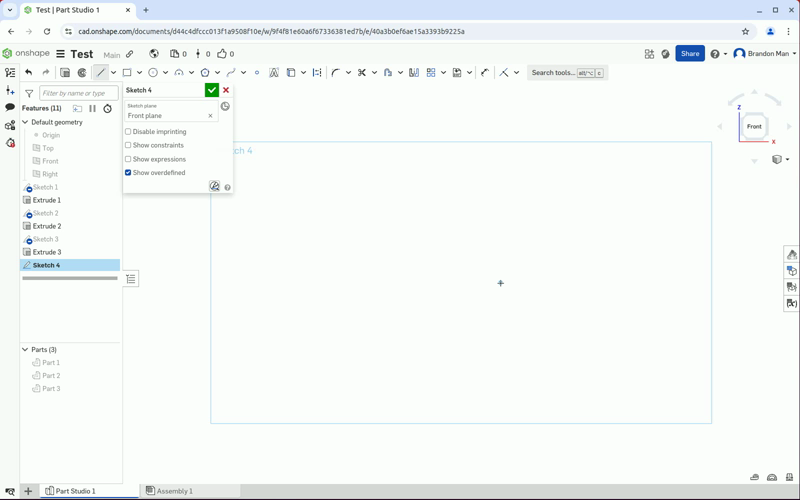
mouse_move(530, 282)
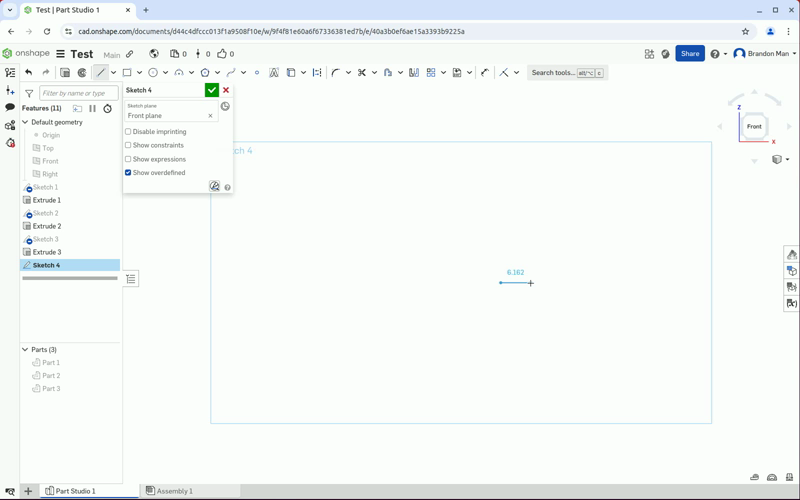
mouse_move(508, 282)
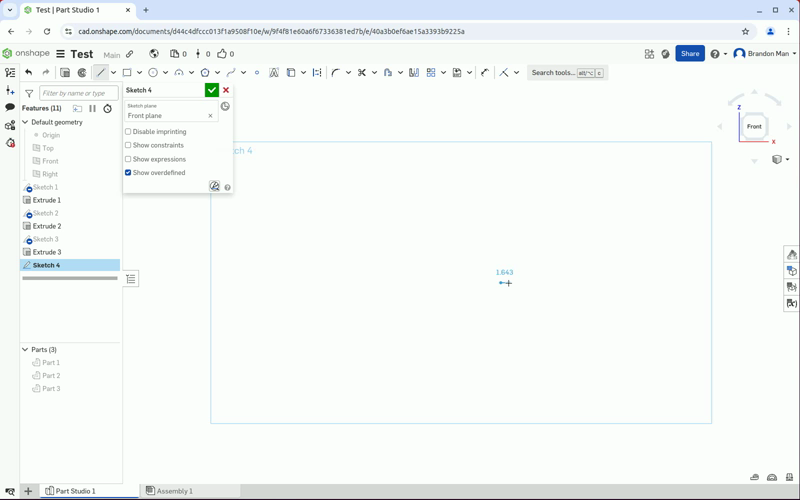
click(508, 282)
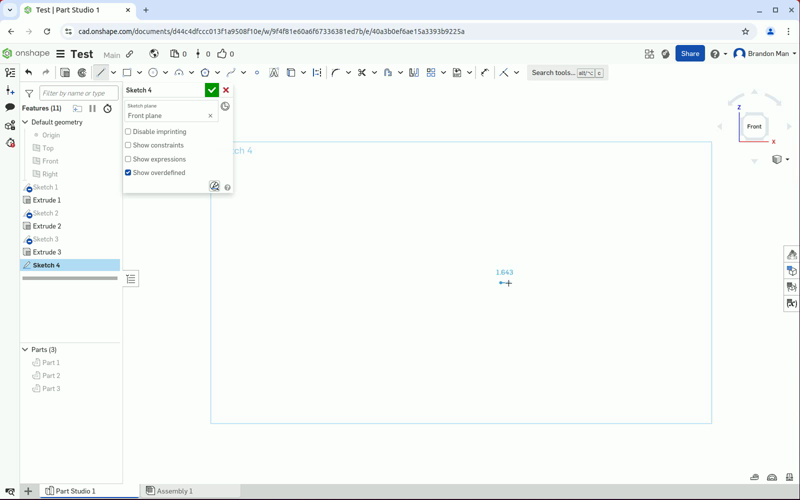
key_up(shift)
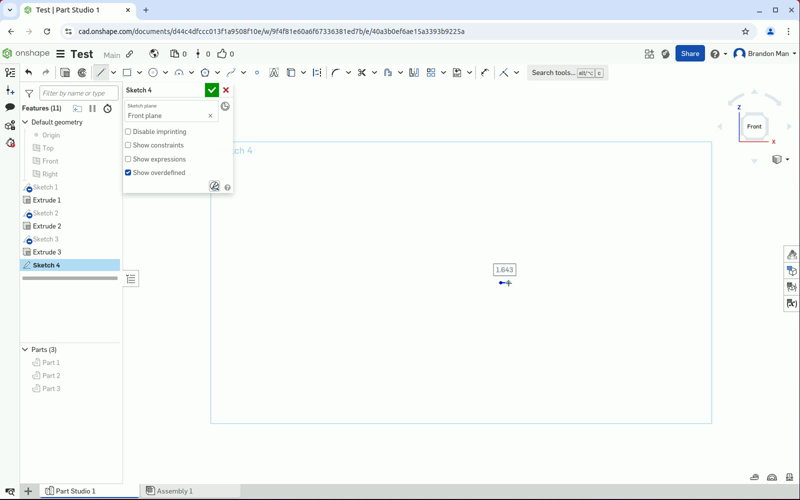
key_down(shift)
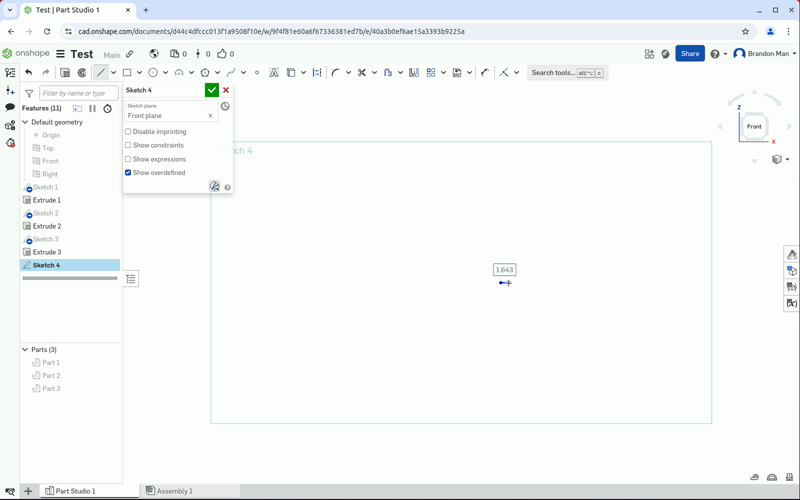
mouse_move(538, 282)
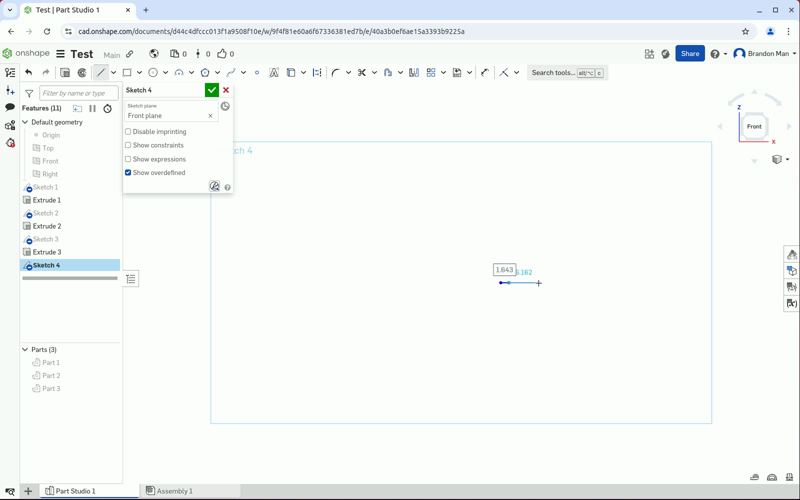
mouse_move(508, 252)
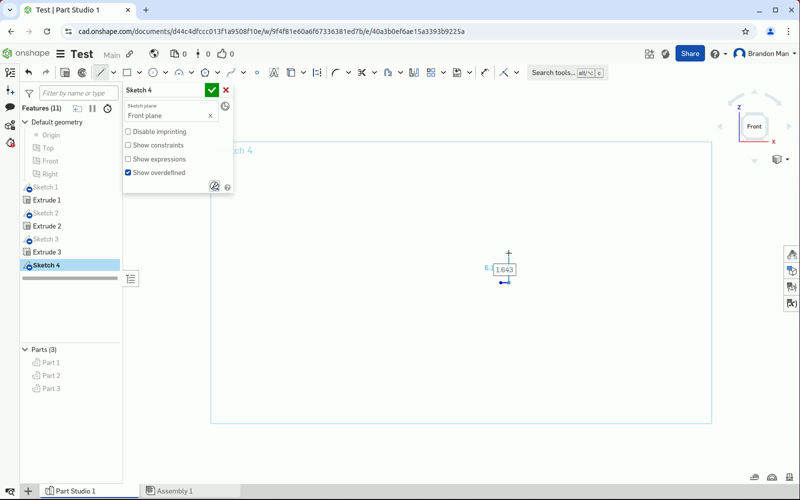
click(508, 252)
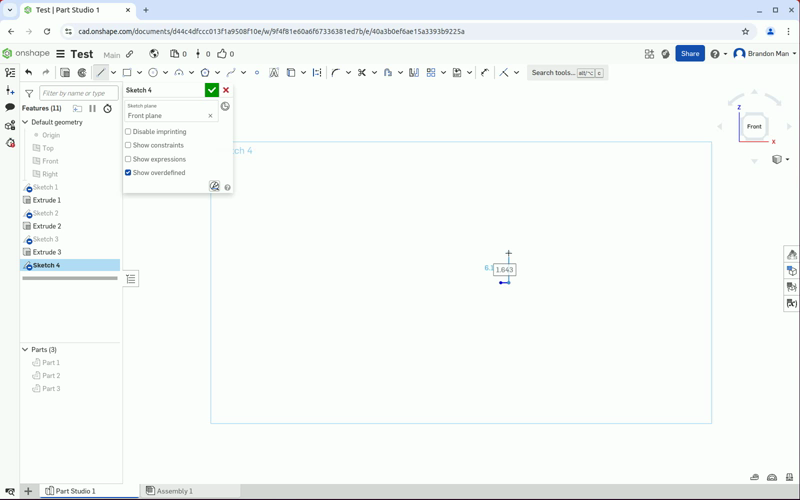
key_up(shift)
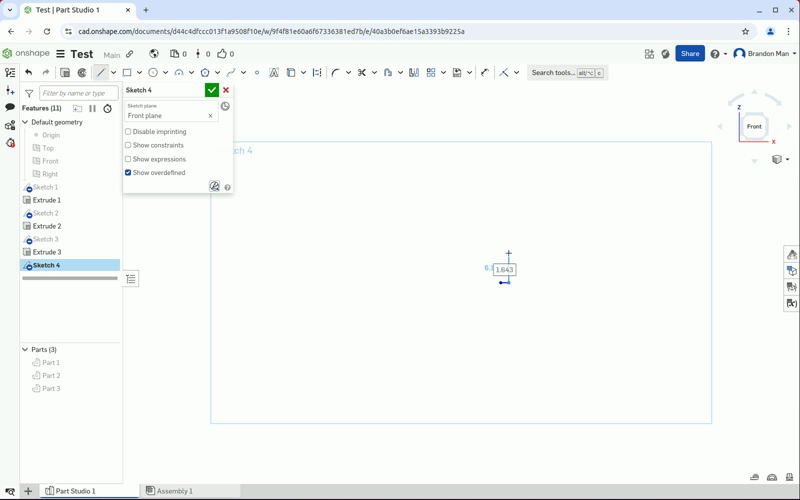
key_down(shift)
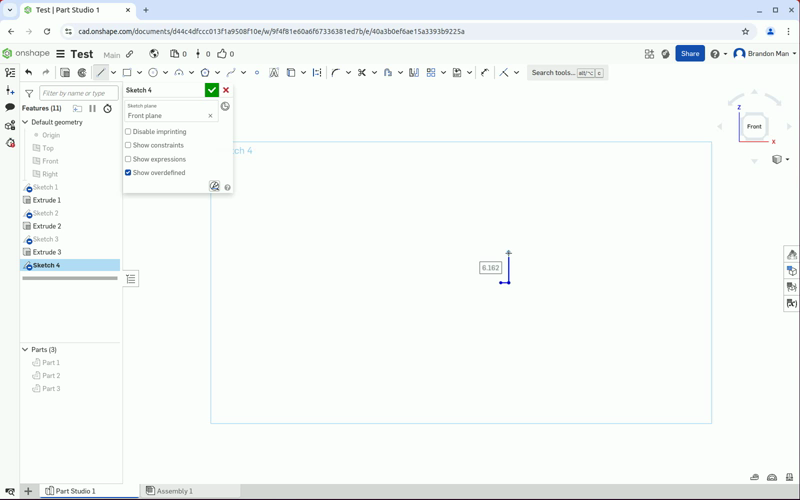
mouse_move(538, 252)
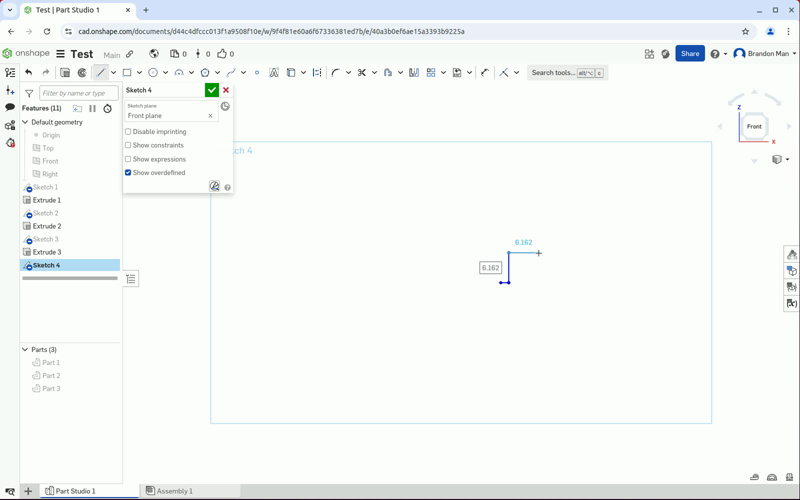
mouse_move(508, 250)
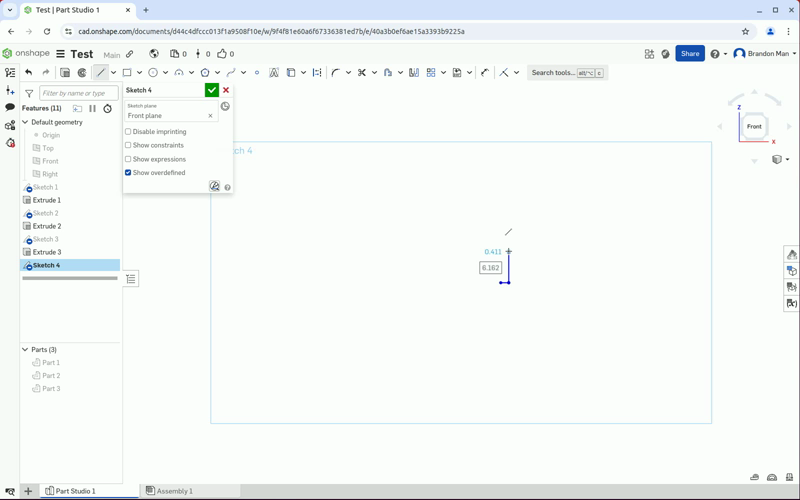
scroll(6)
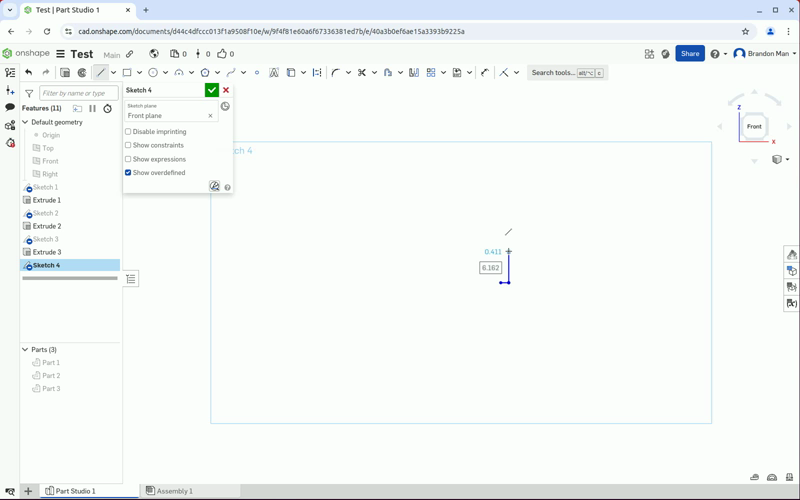
scroll(6)
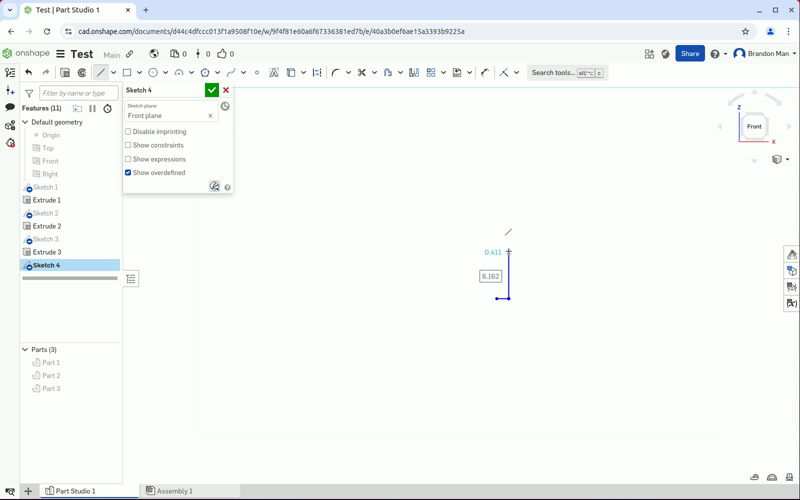
scroll(6)
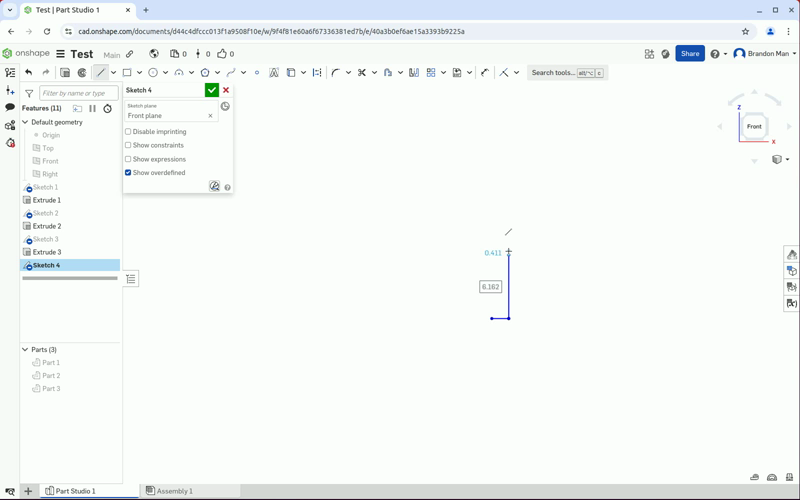
scroll(6)
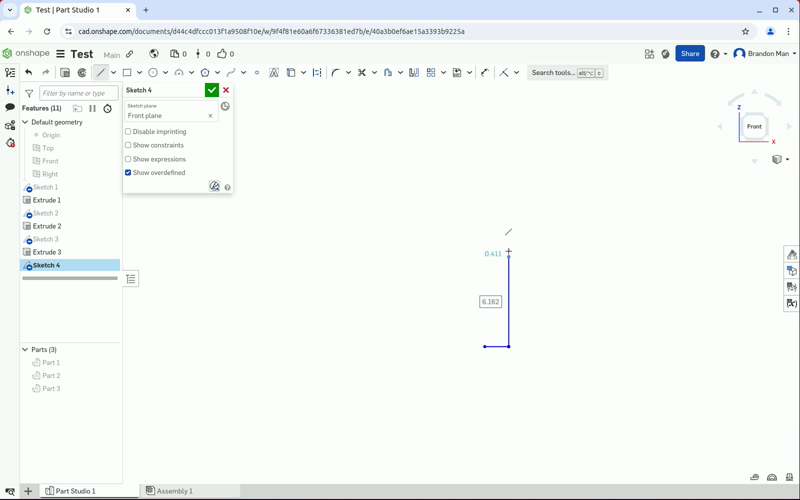
scroll(6)
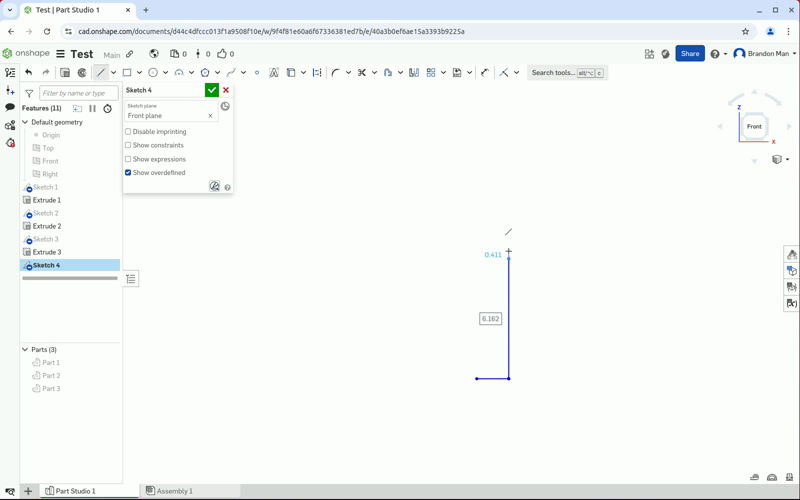
scroll(6)
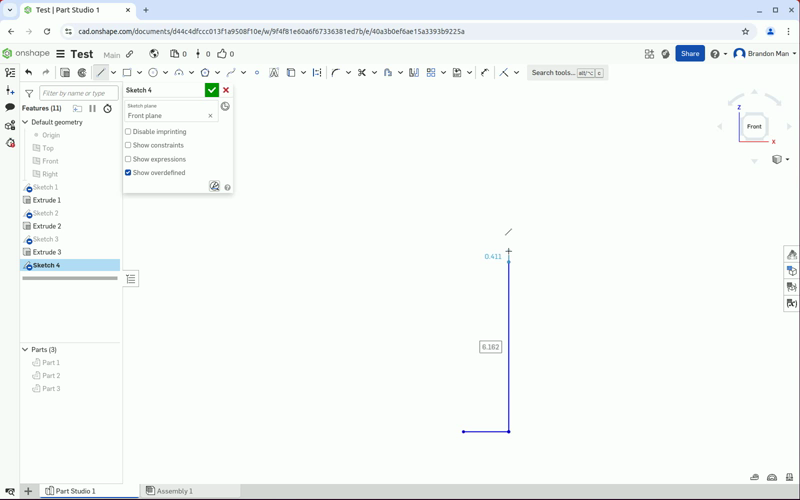
scroll(6)
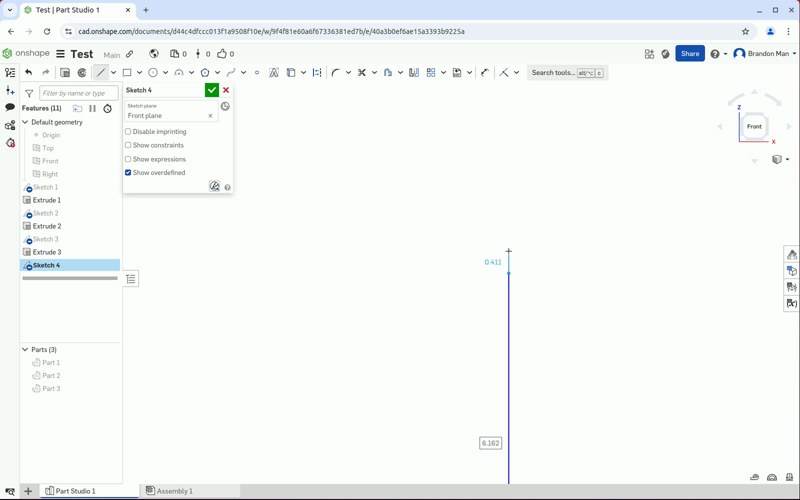
click(508, 250)
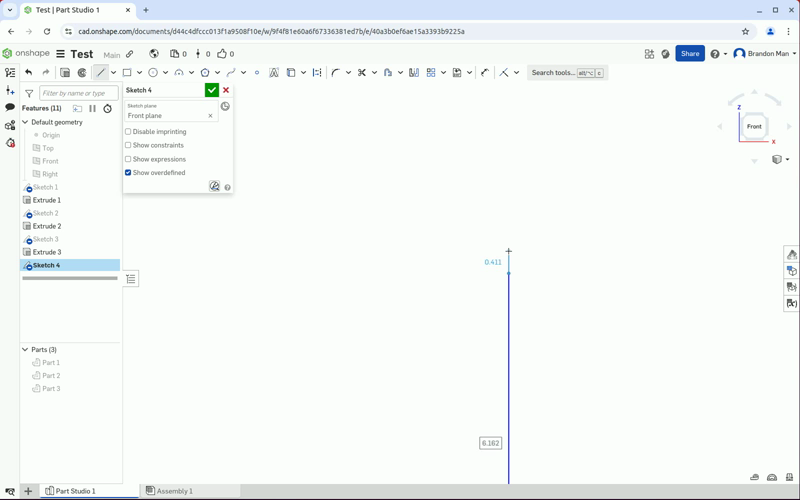
scroll(-6)
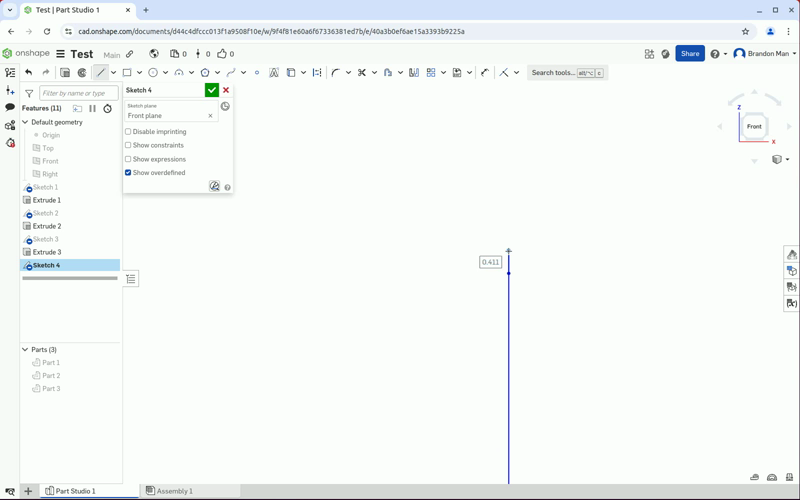
scroll(-6)
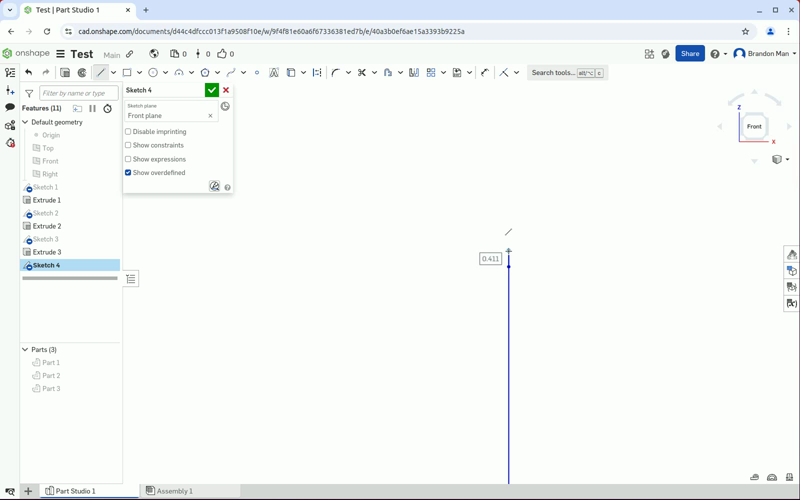
scroll(-6)
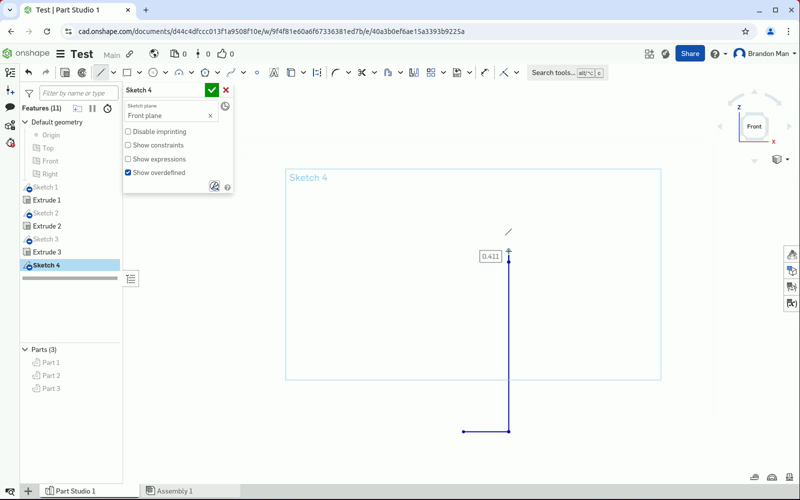
scroll(-6)
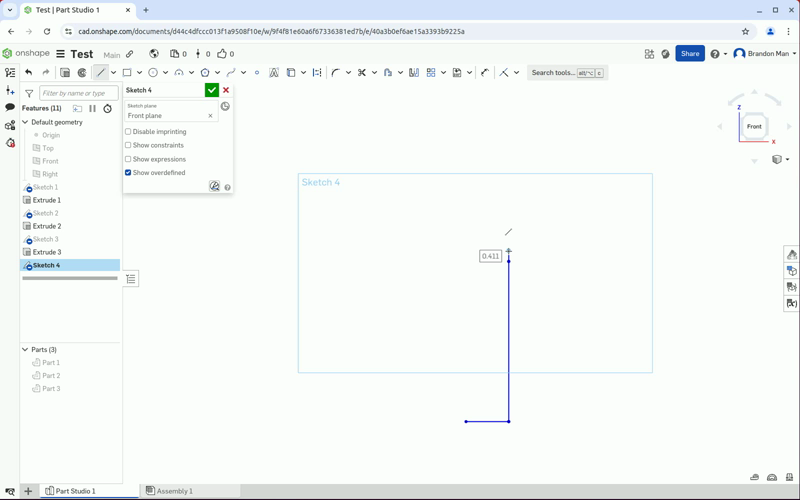
scroll(-6)
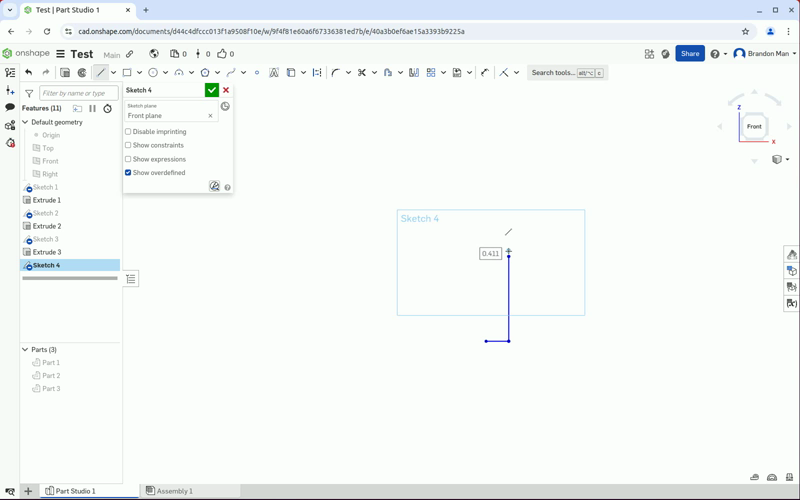
scroll(-6)
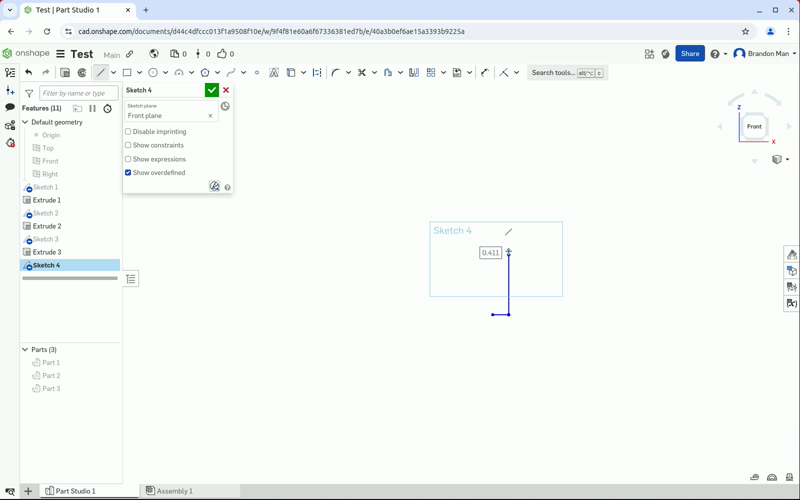
scroll(-6)
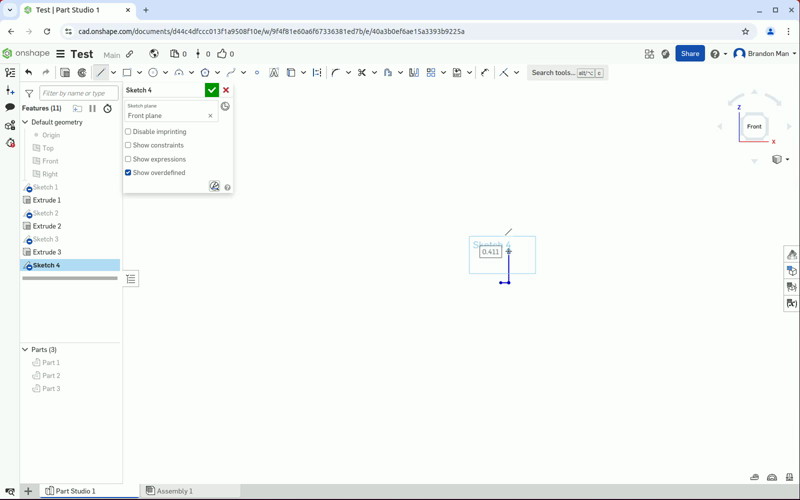
key_up(shift)
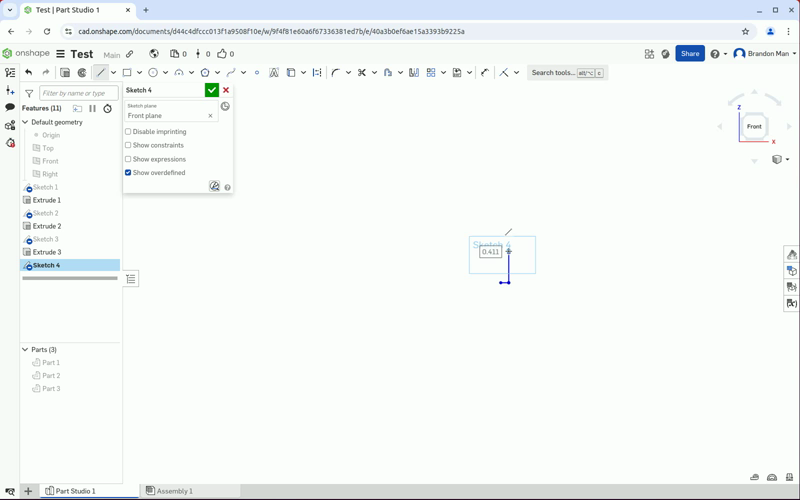
key_down(shift)
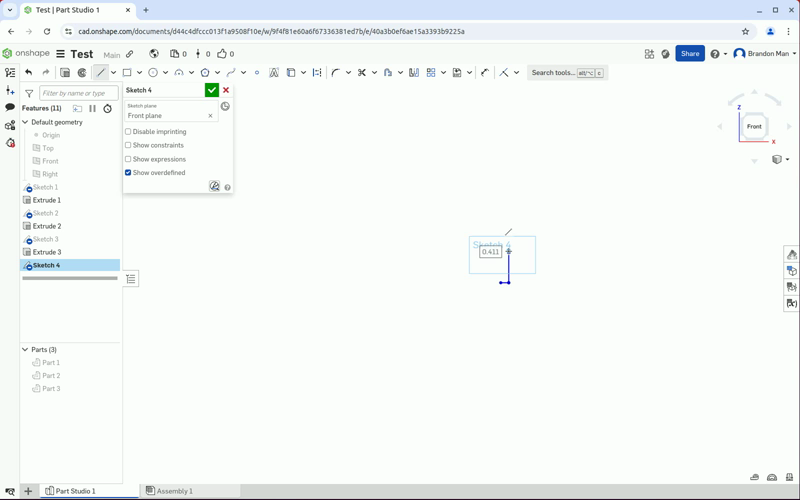
mouse_move(538, 250)
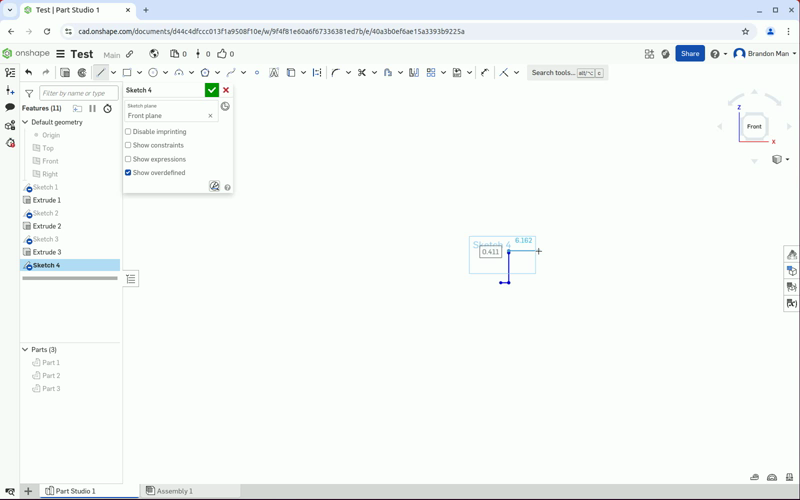
mouse_move(500, 250)
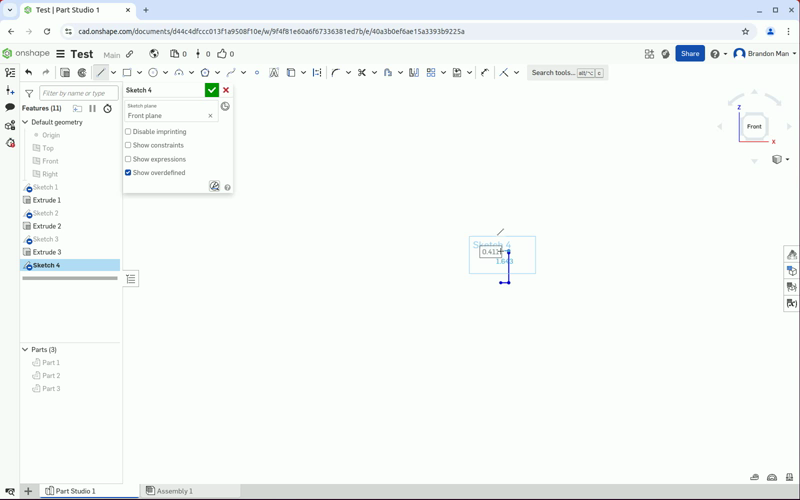
click(500, 250)
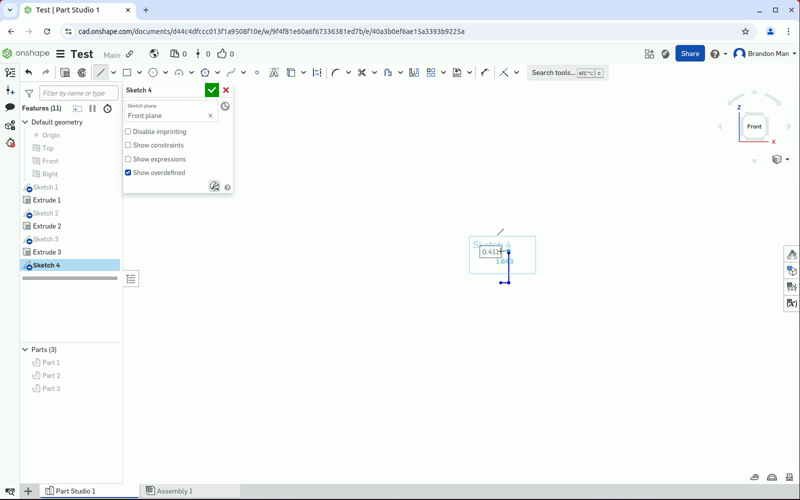
key_up(shift)
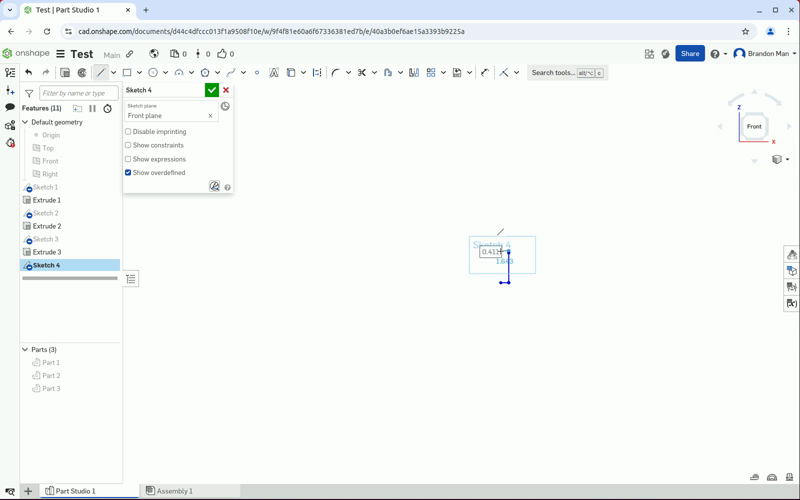
key_down(shift)
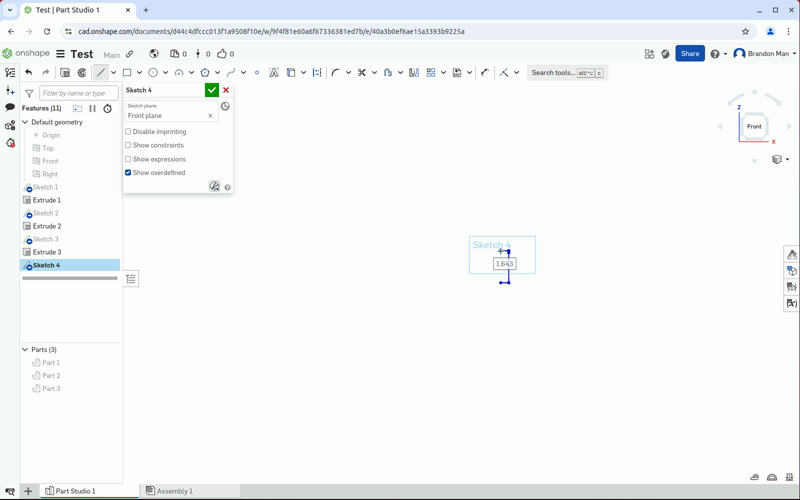
mouse_move(530, 250)
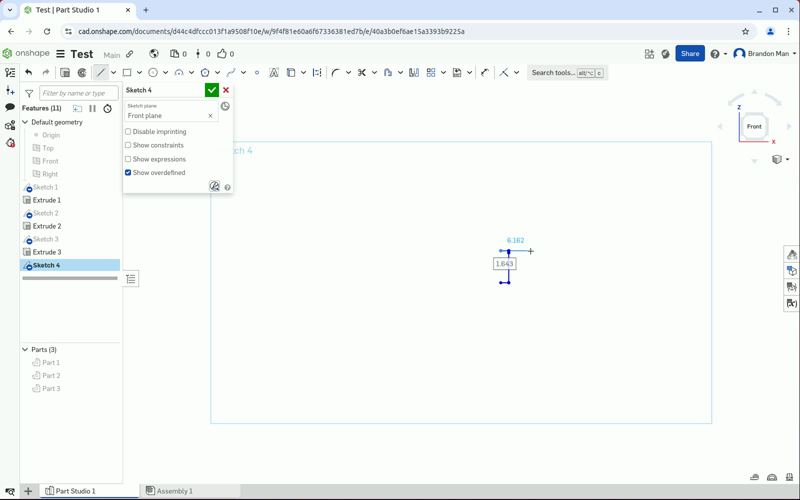
mouse_move(500, 252)
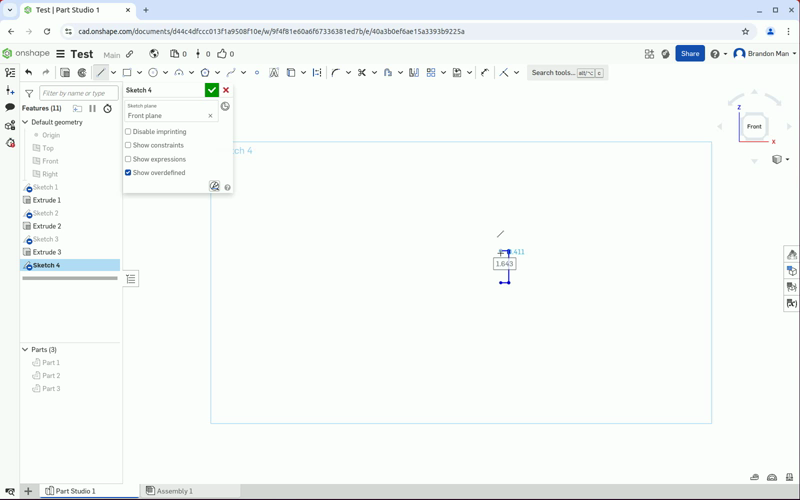
scroll(6)
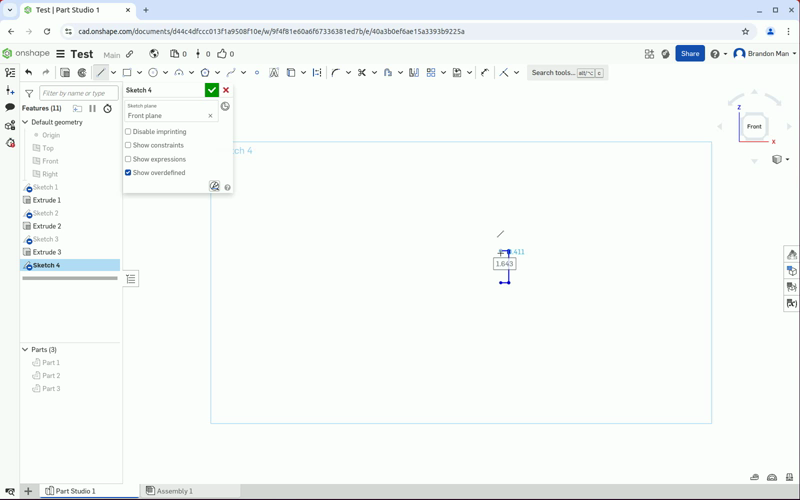
scroll(6)
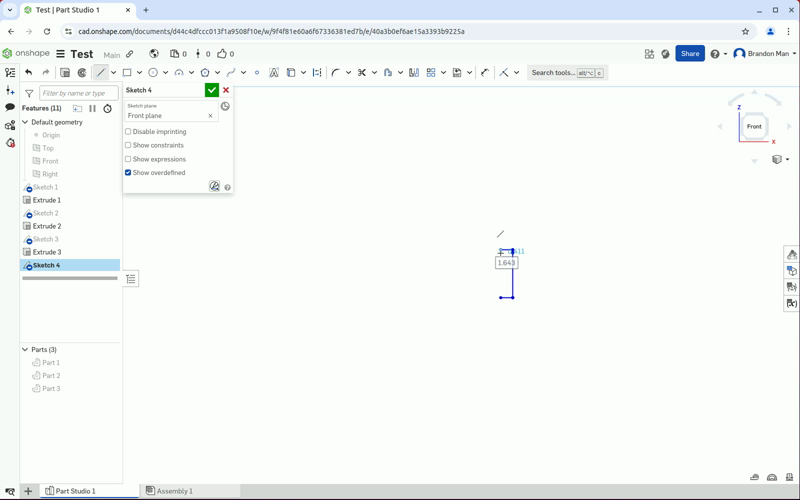
scroll(6)
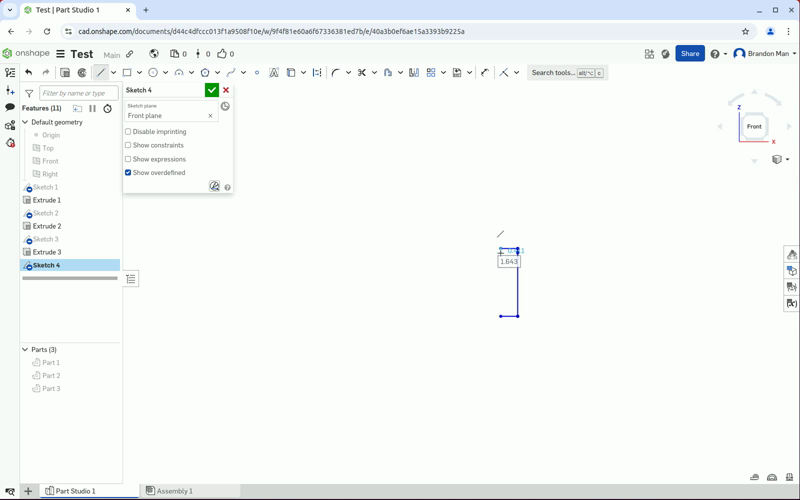
scroll(6)
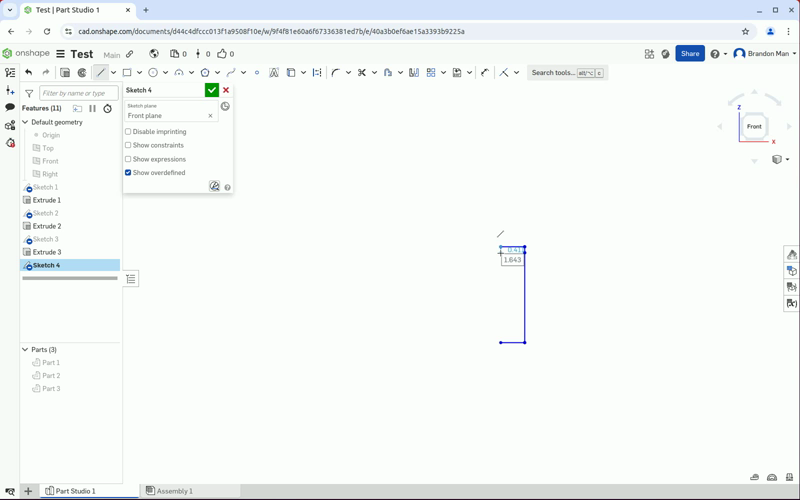
scroll(6)
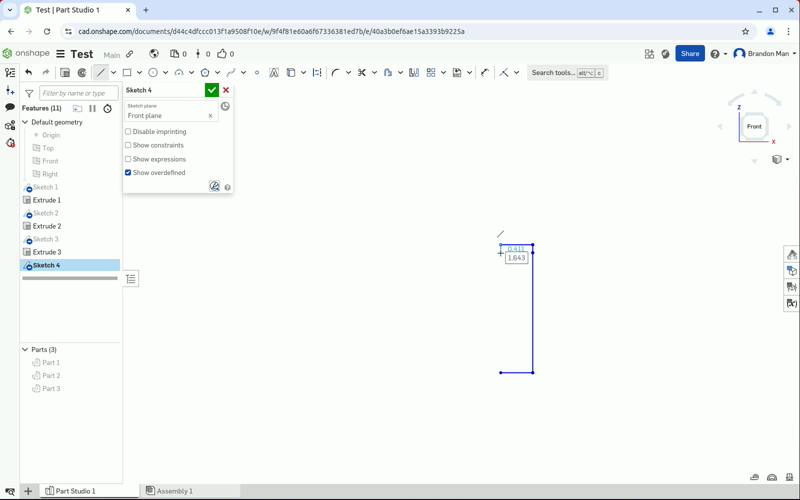
scroll(6)
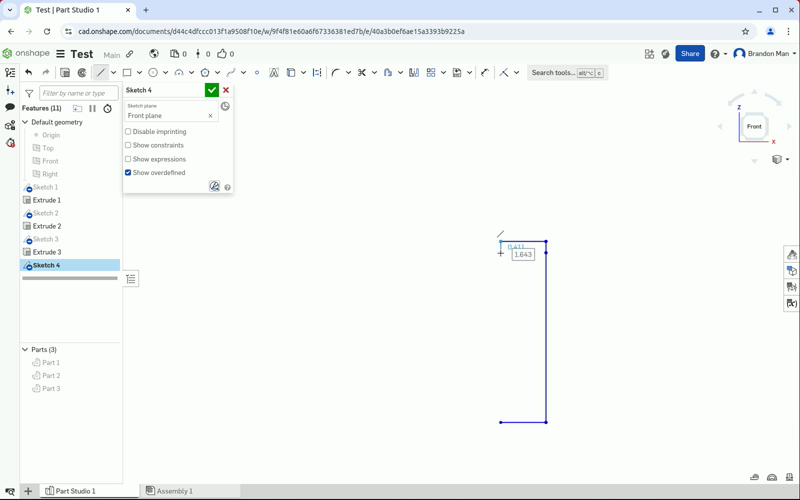
scroll(6)
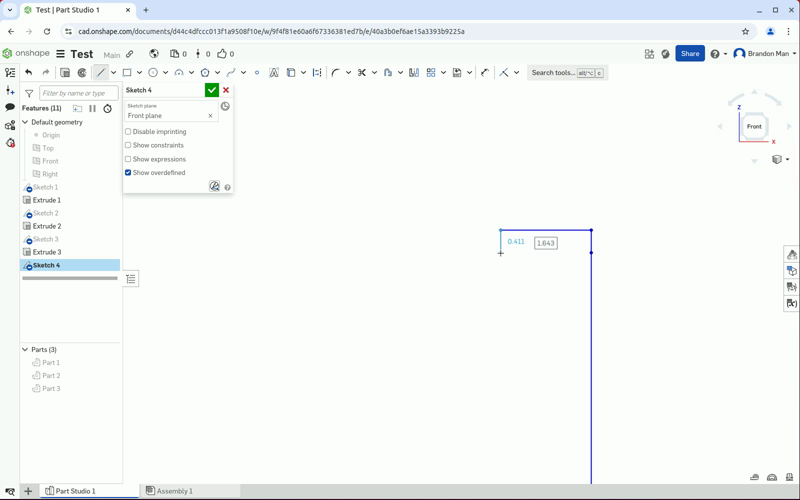
click(500, 252)
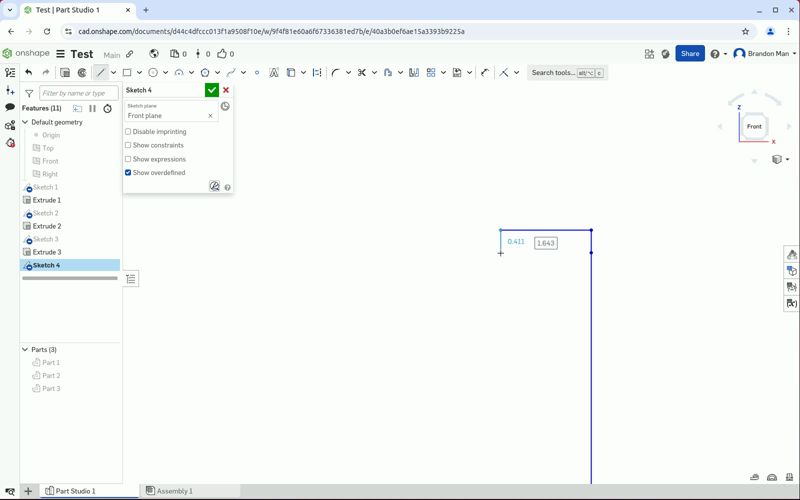
scroll(-6)
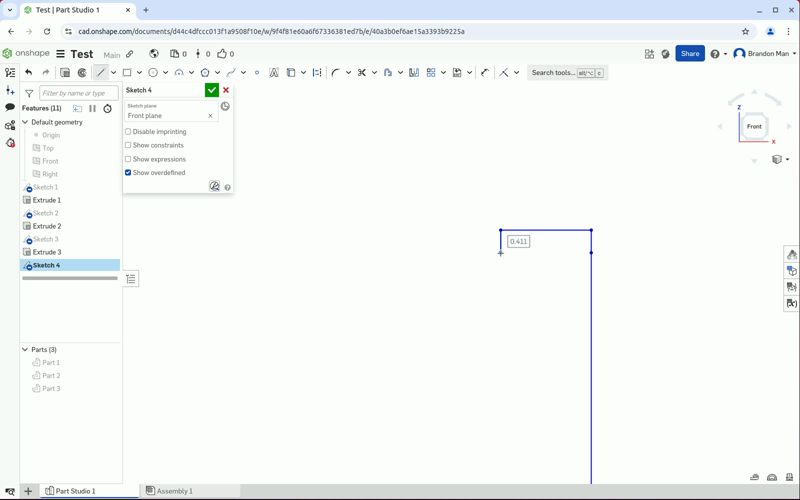
scroll(-6)
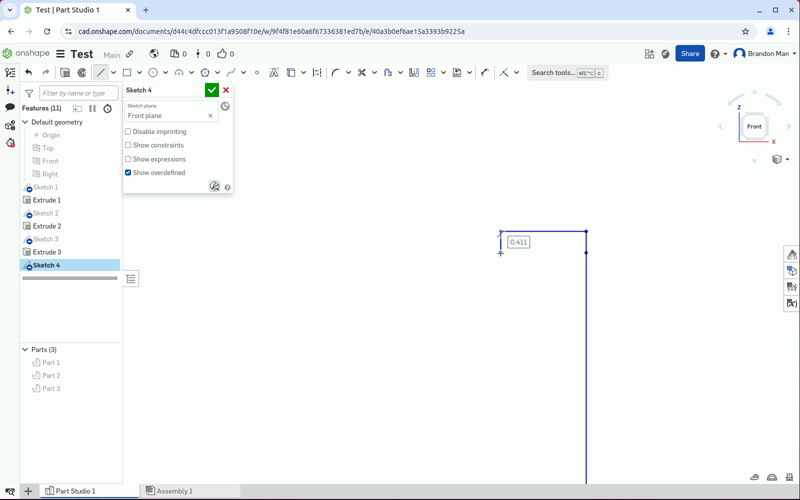
scroll(-6)
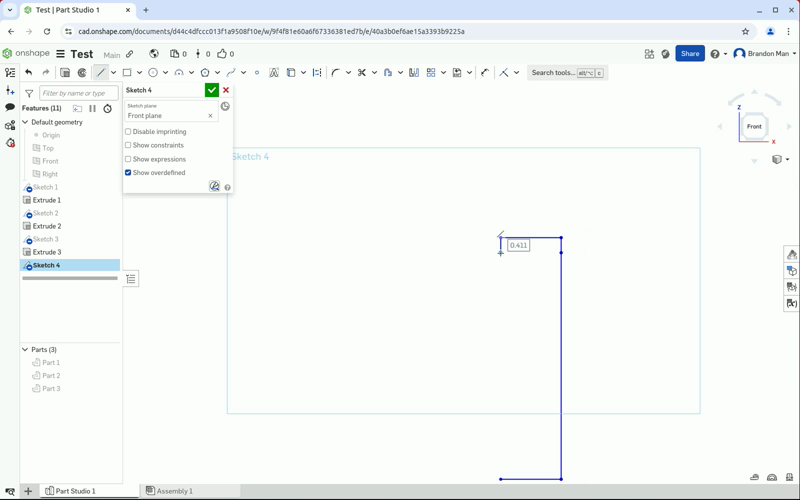
scroll(-6)
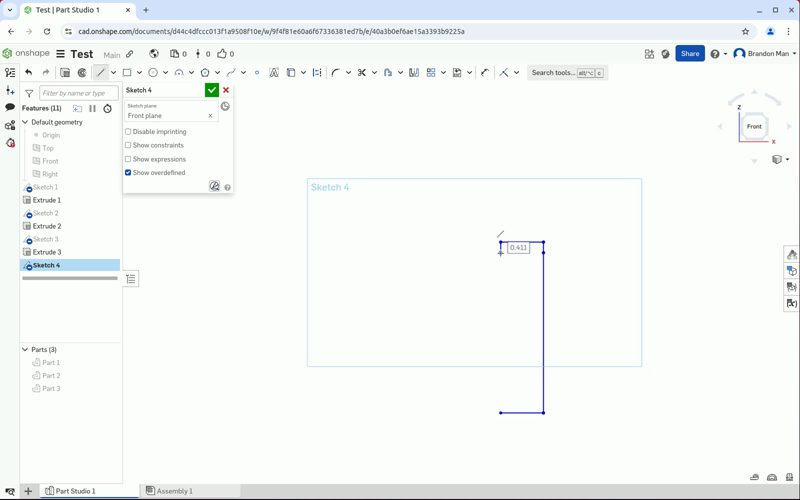
scroll(-6)
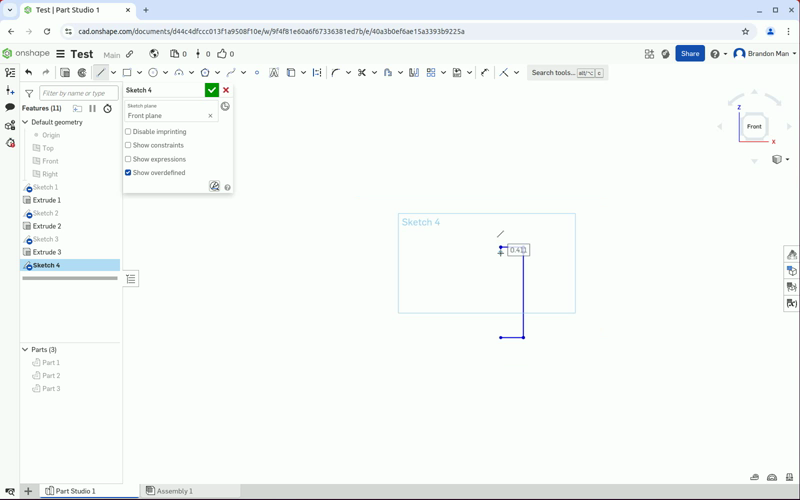
scroll(-6)
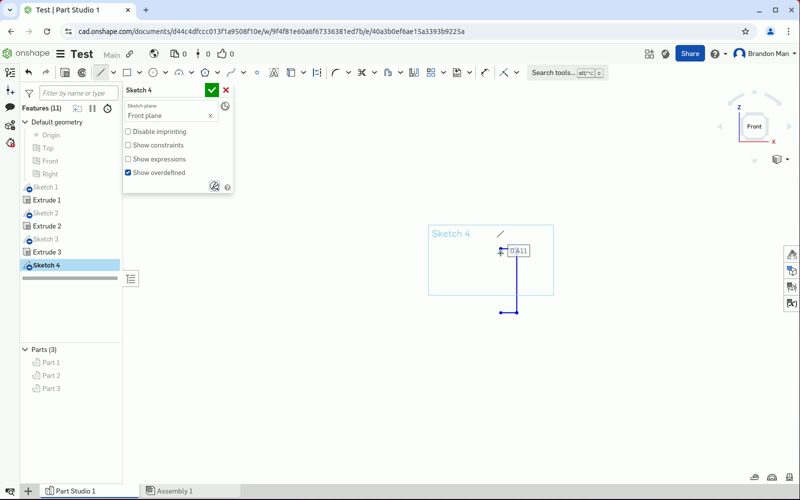
scroll(-6)
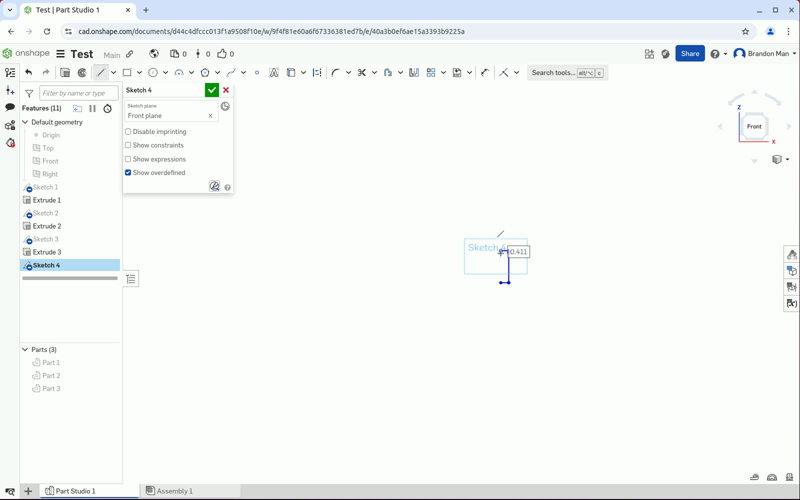
key_up(shift)
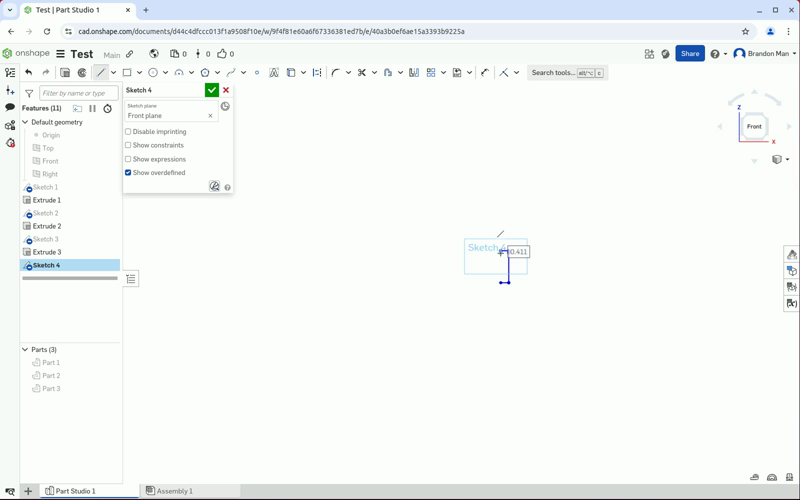
mouse_move(530, 252)
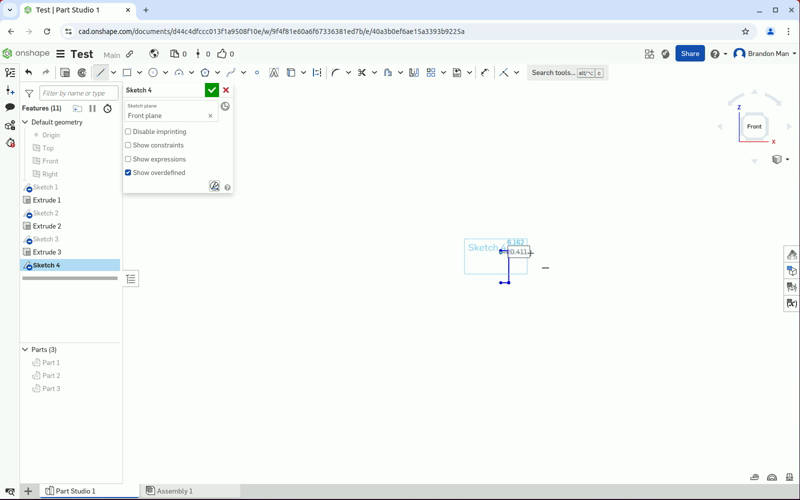
key_down(shift)
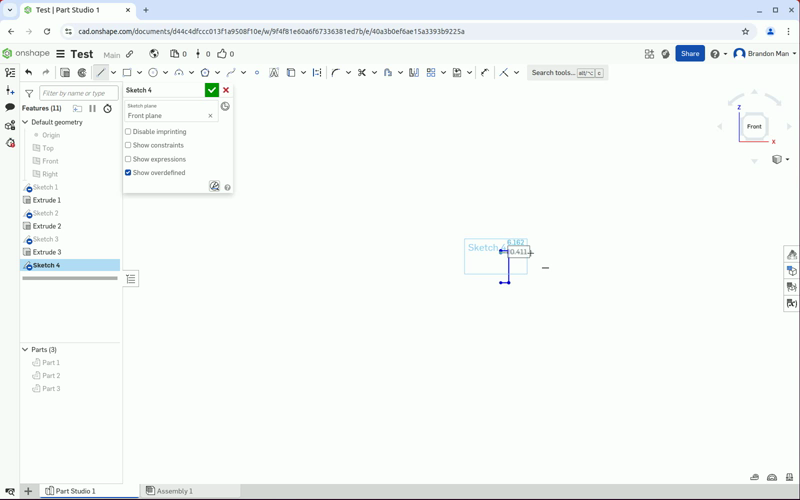
mouse_move(500, 282)
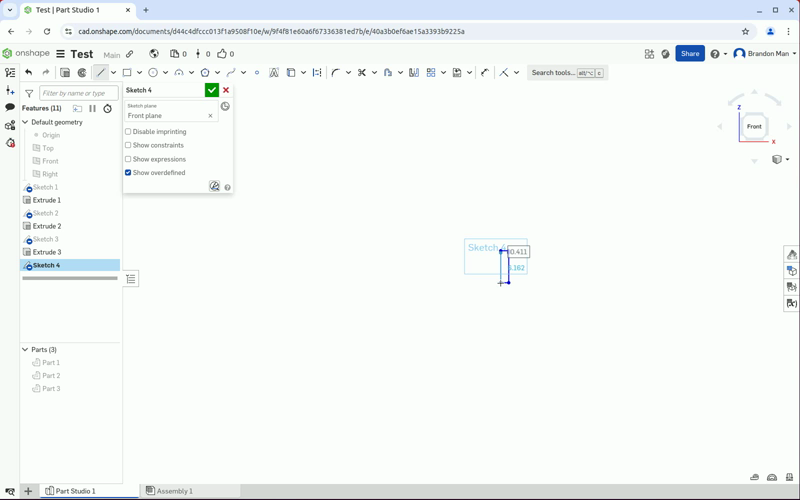
key_up(shift)
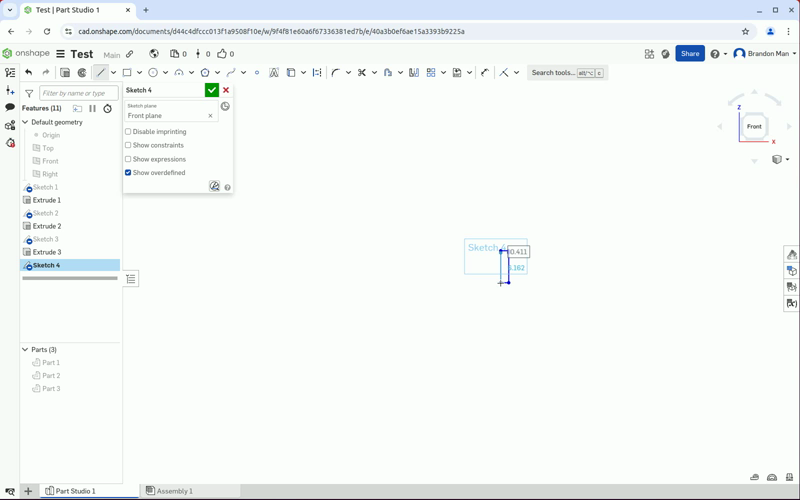
click(500, 282)
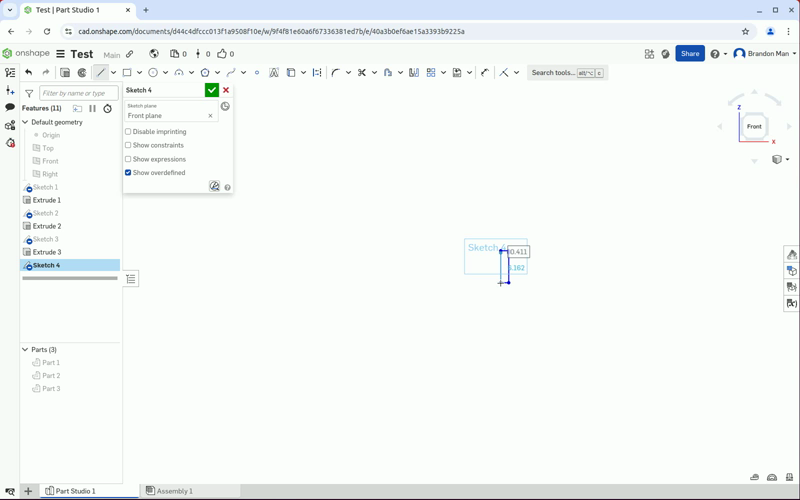
key(esc)
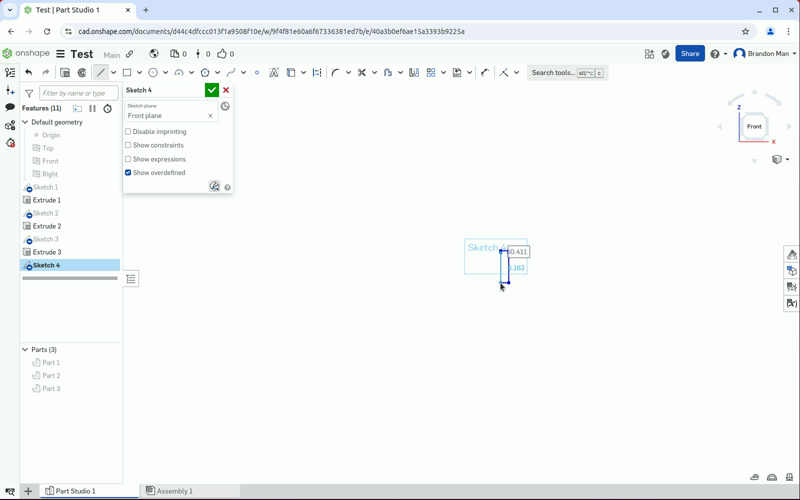
mouse_move(501, 276)
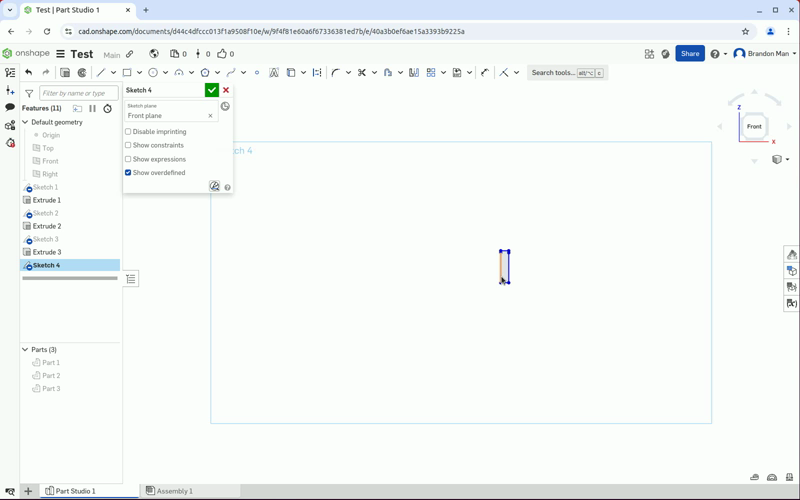
scroll(6)
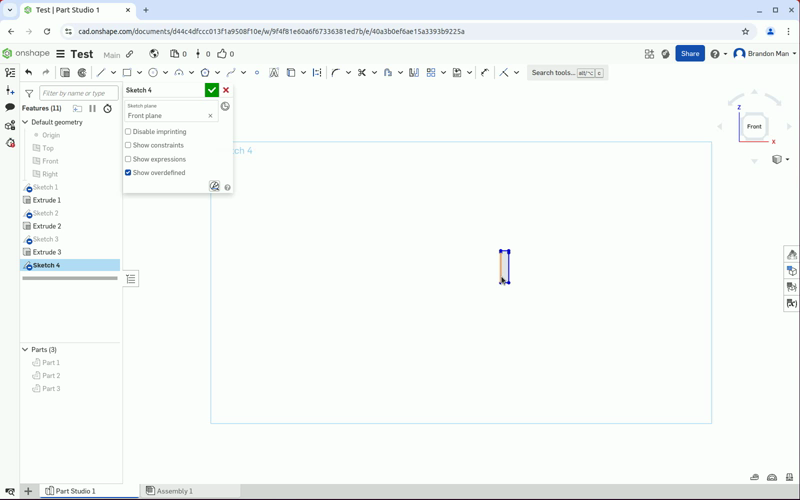
scroll(6)
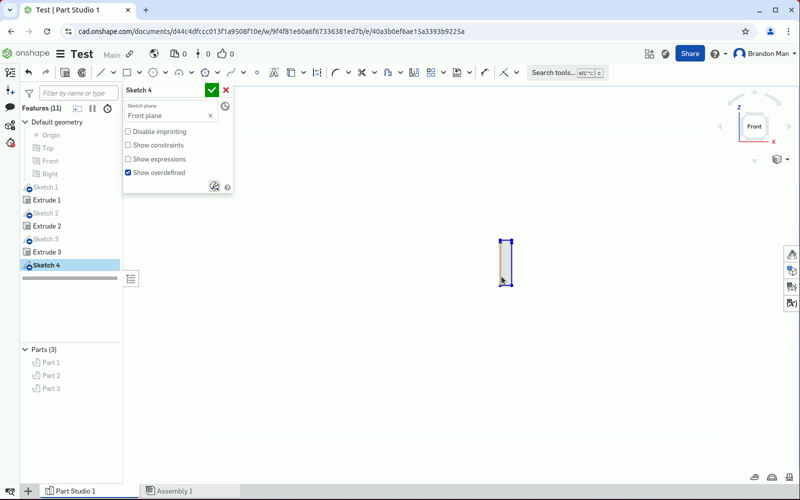
scroll(6)
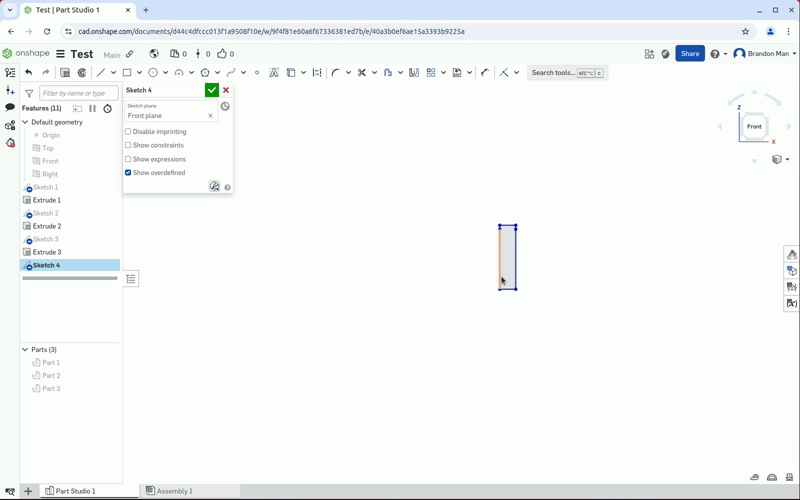
scroll(6)
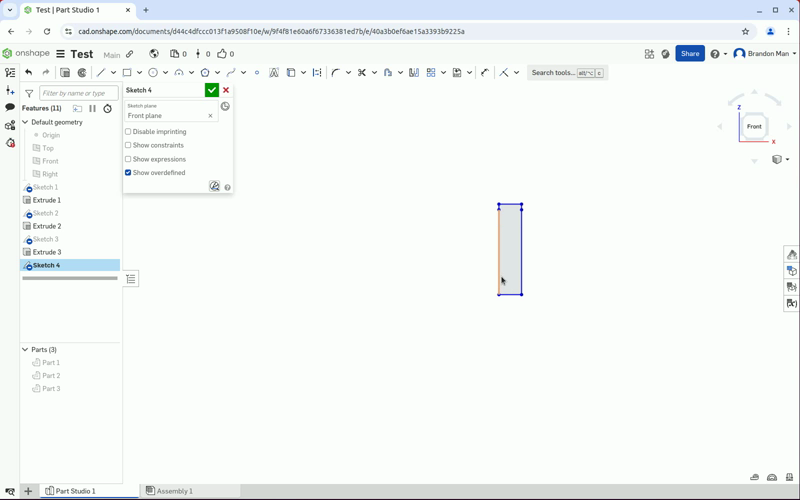
scroll(6)
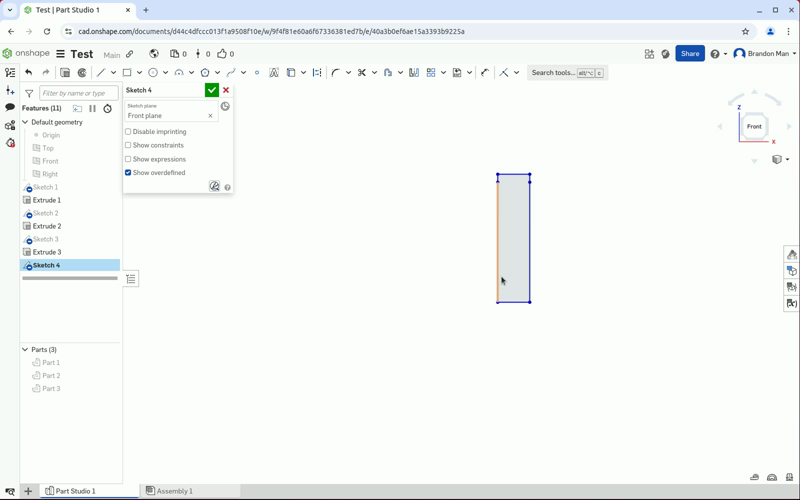
scroll(6)
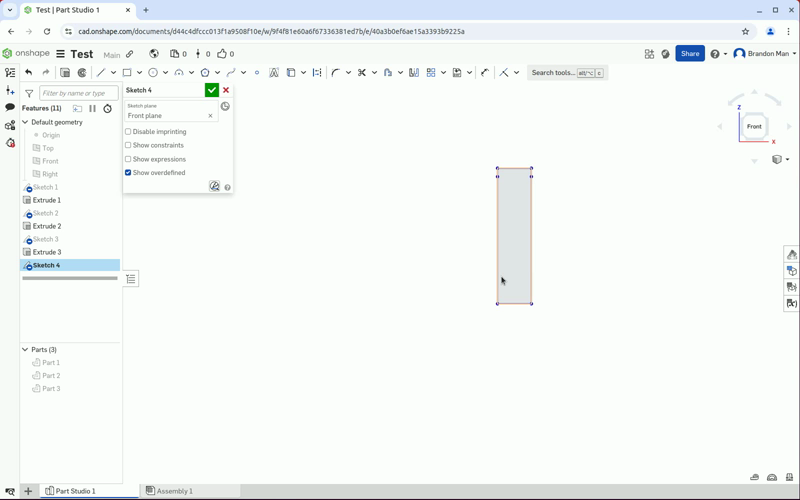
scroll(6)
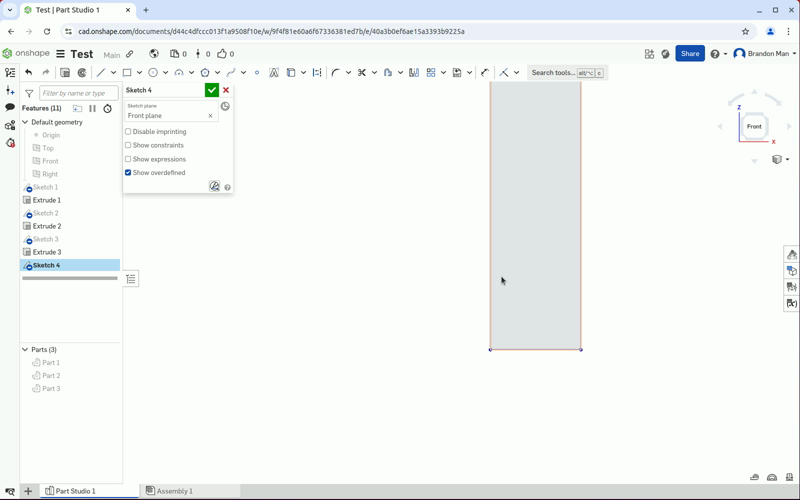
click(501, 276)
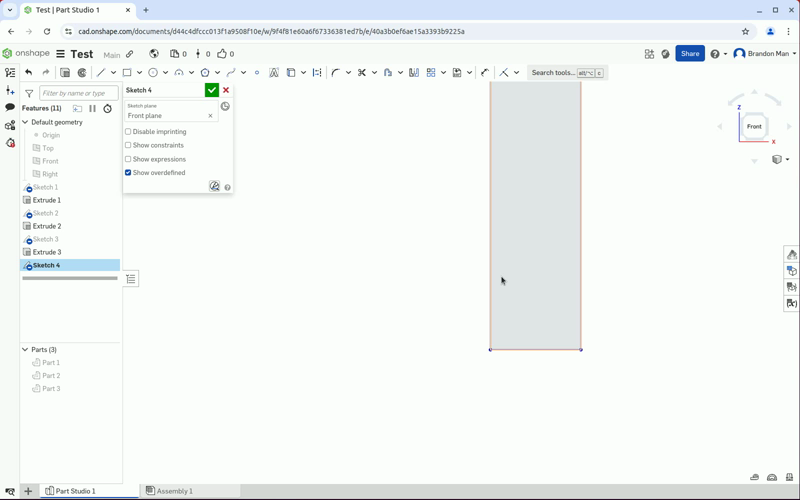
scroll(-6)
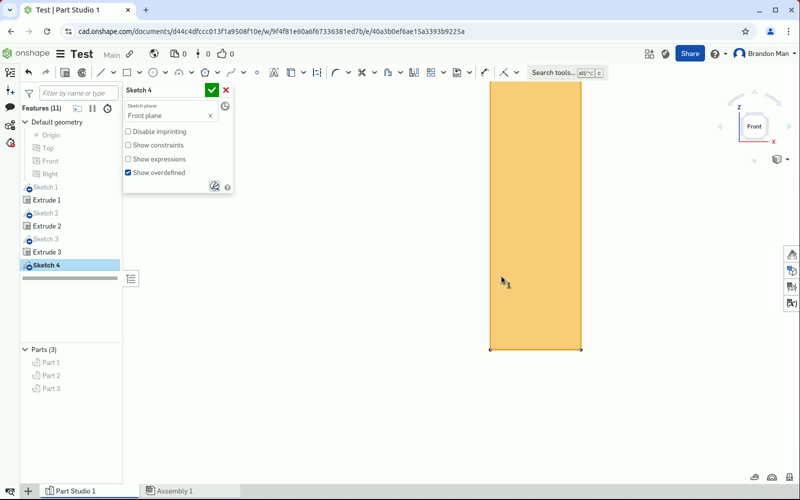
scroll(-6)
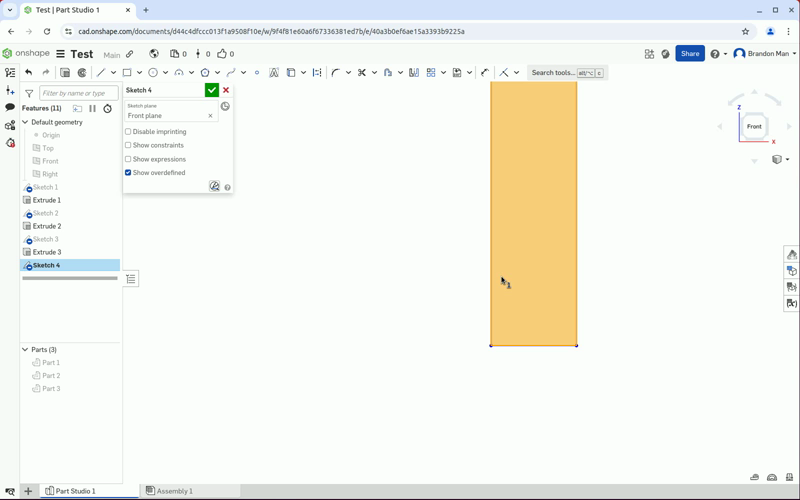
scroll(-6)
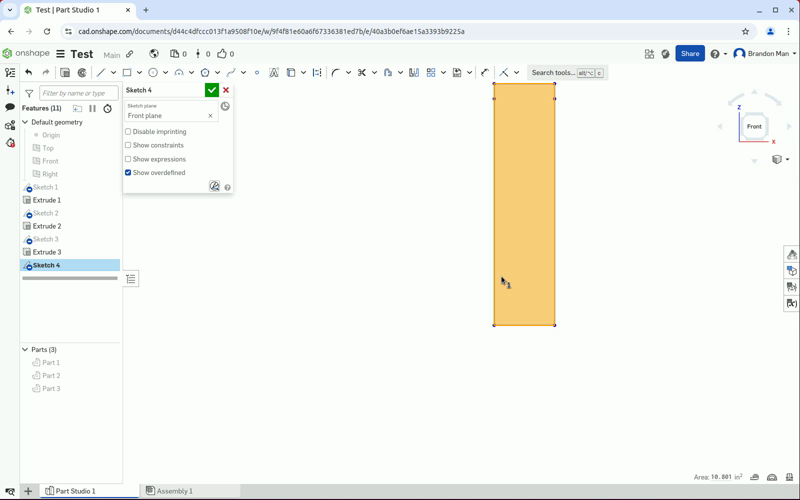
scroll(-6)
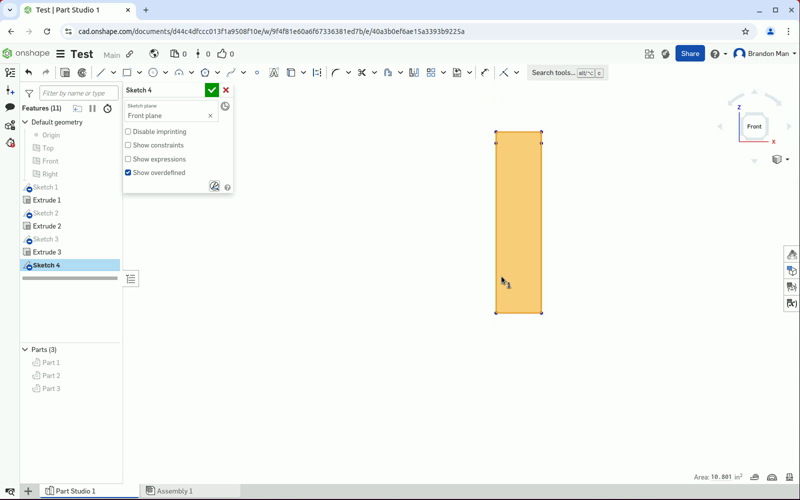
scroll(-6)
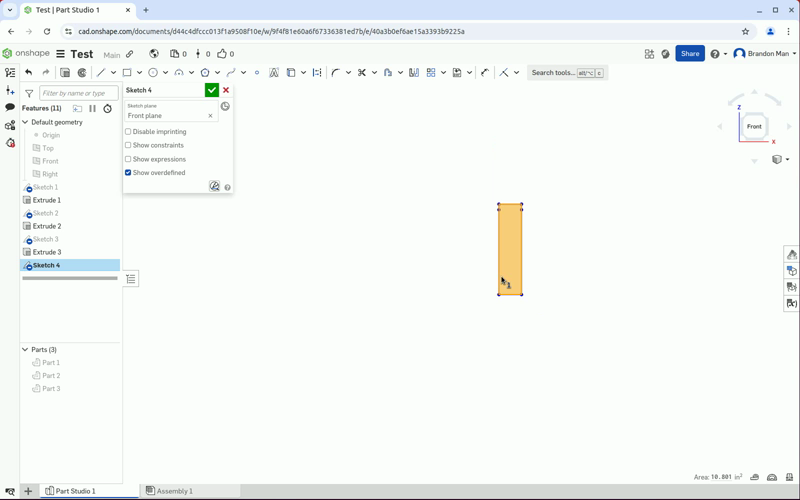
scroll(-6)
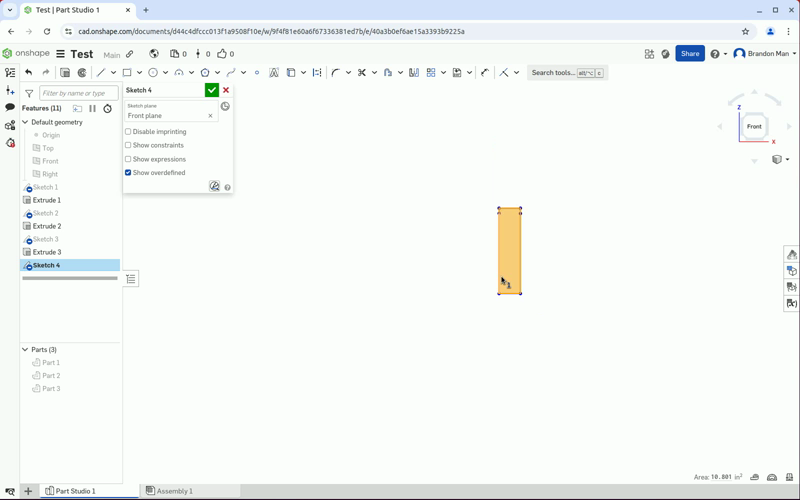
scroll(-6)
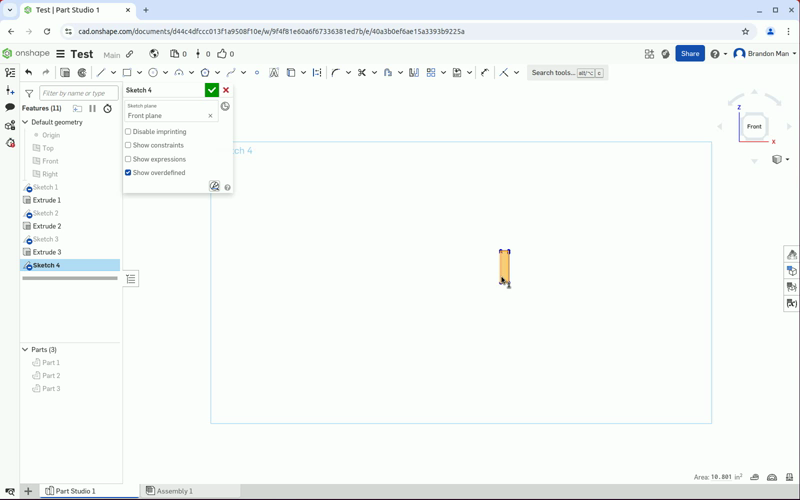
mouse_move(73, 352)
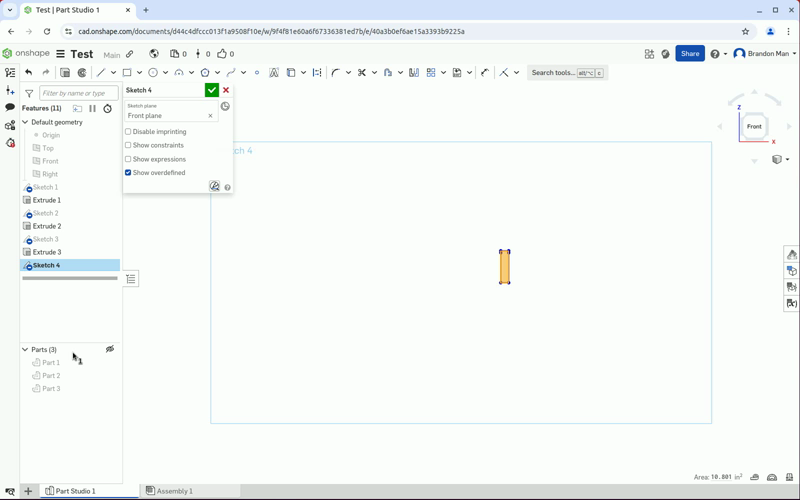
key(shift+y)
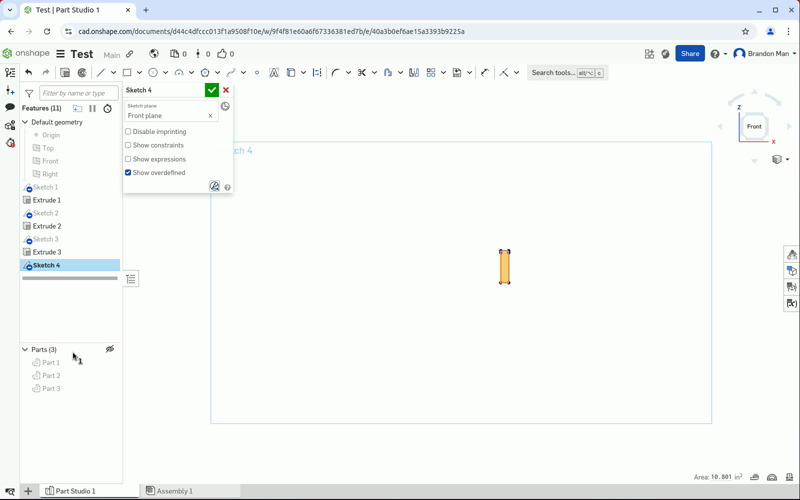
key(shift+e)
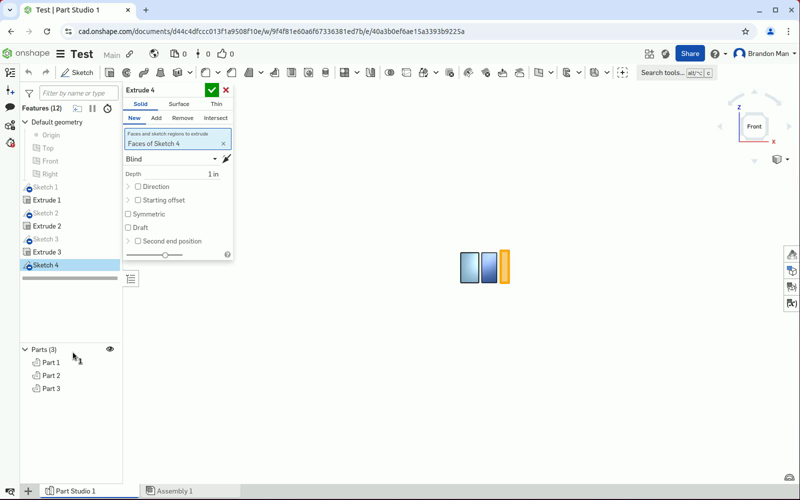
mouse_move(143, 106)
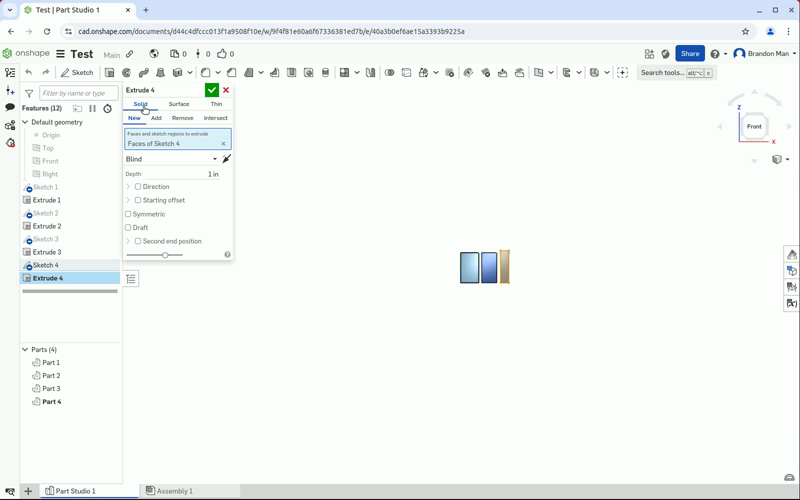
click(143, 106)
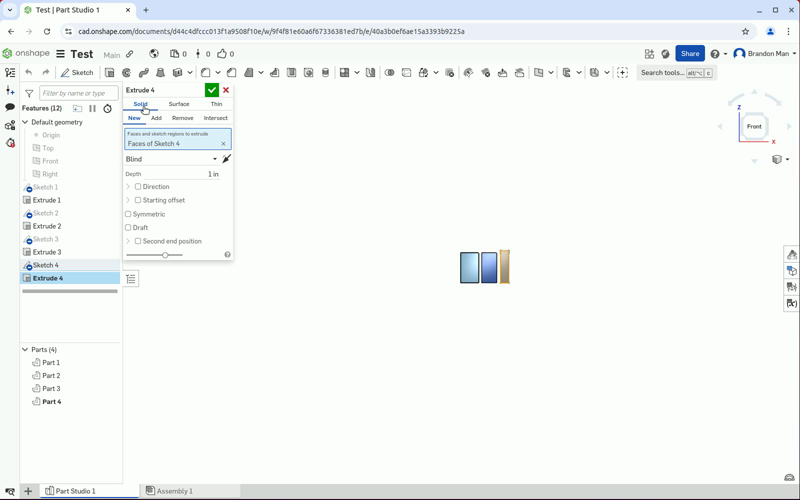
mouse_move(137, 120)
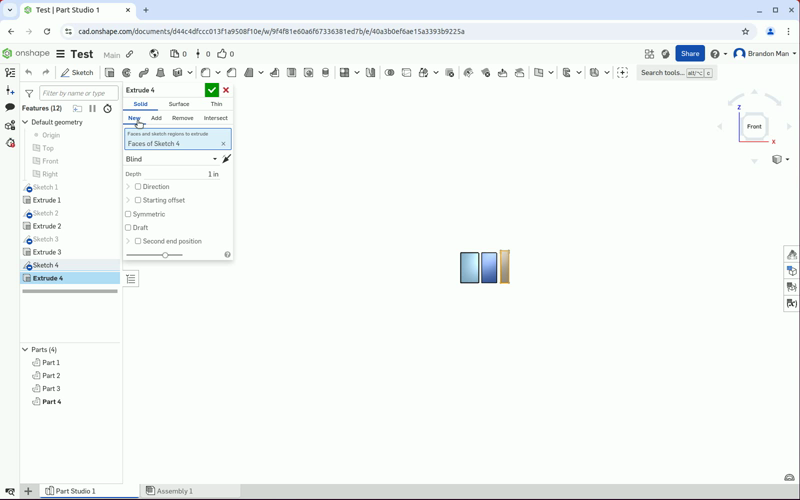
click(137, 120)
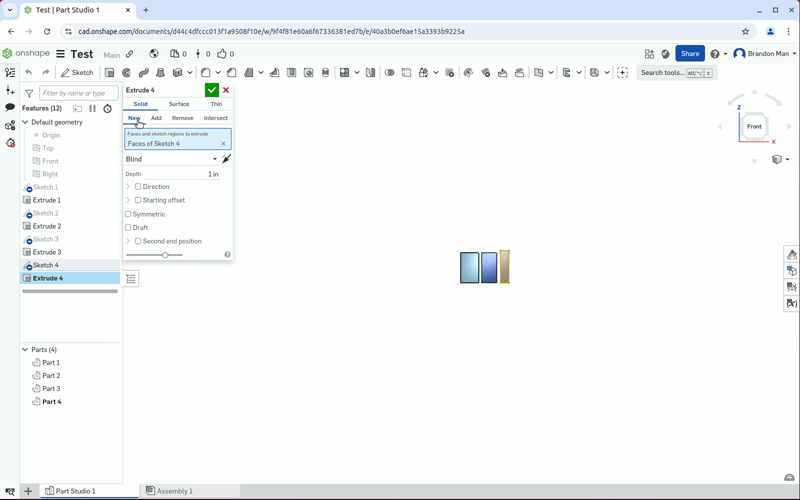
key(tab, 4)
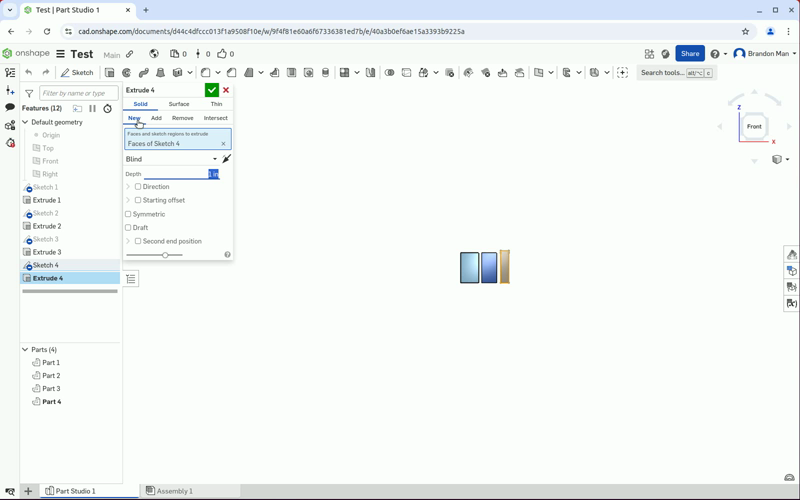
text(-0.241)
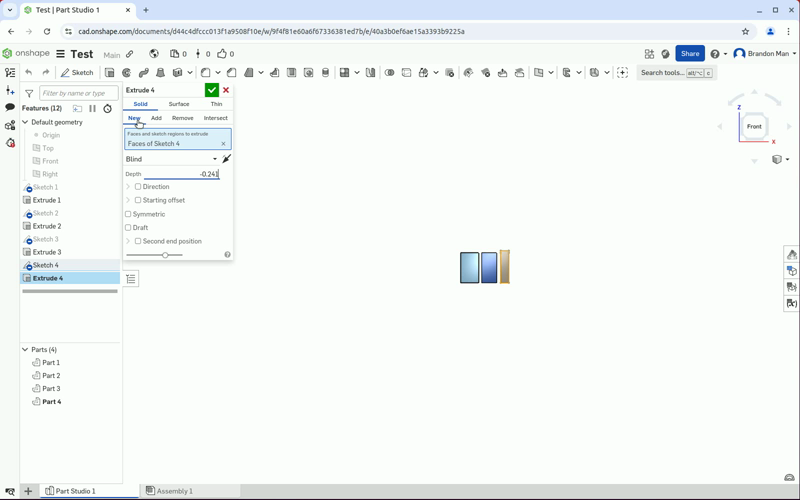
key(enter)
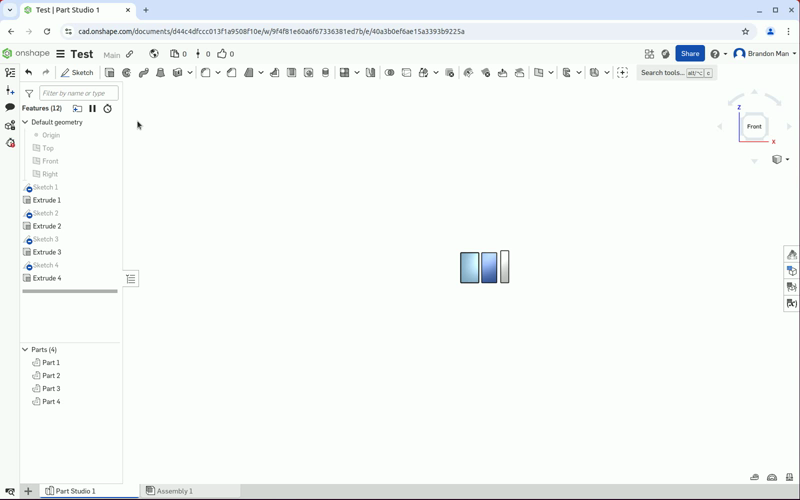
key(shift+h)
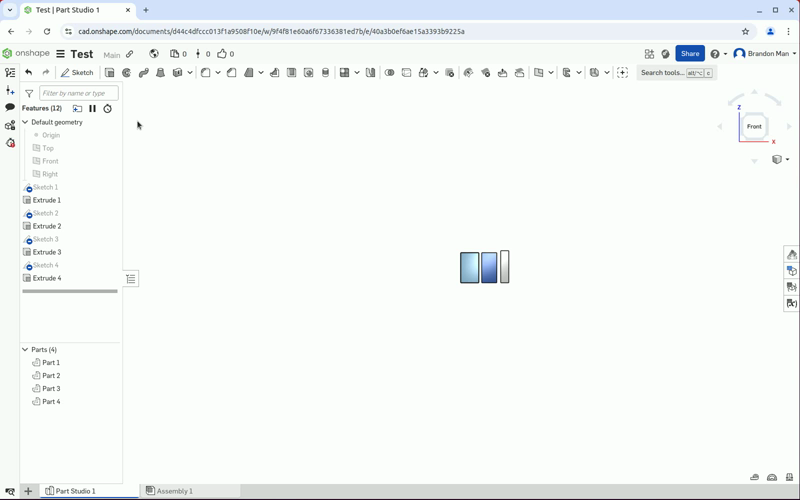
key(shift+h)
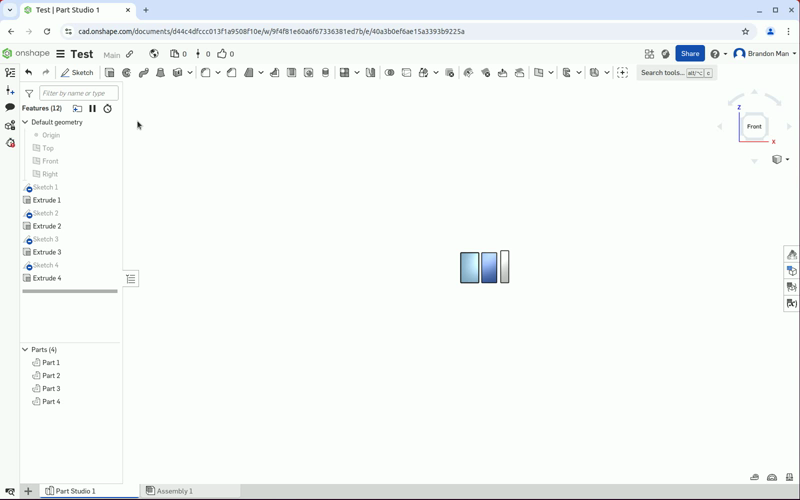
mouse_move(73, 189)
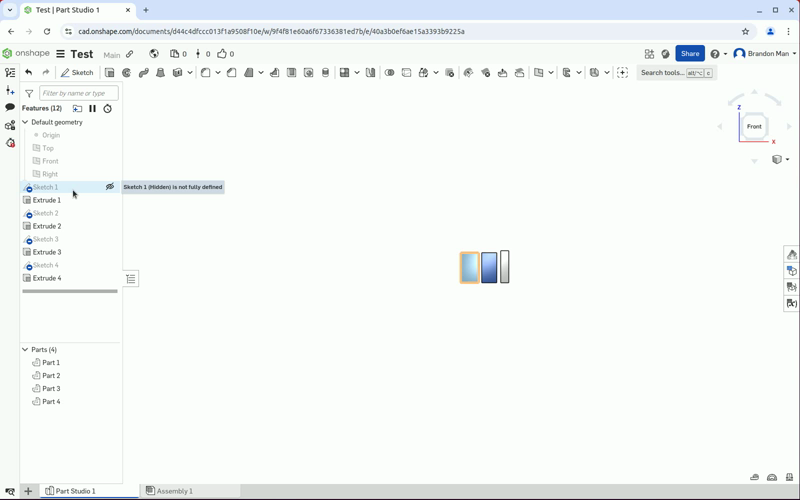
click(73, 189)
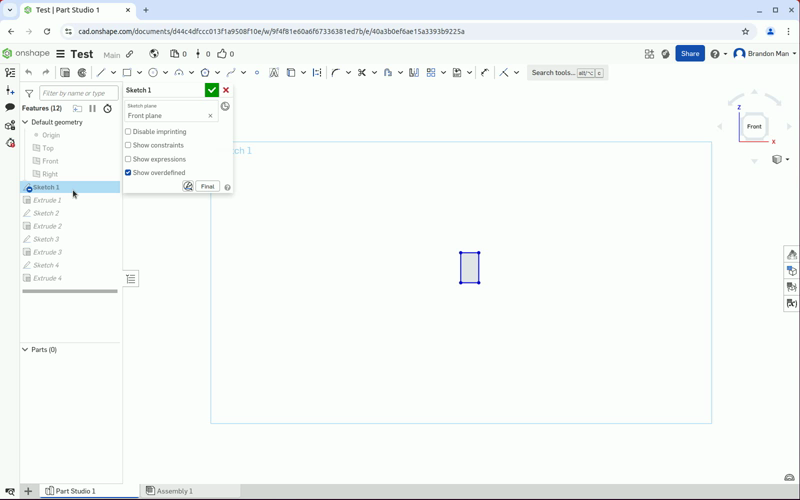
mouse_move(229, 92)
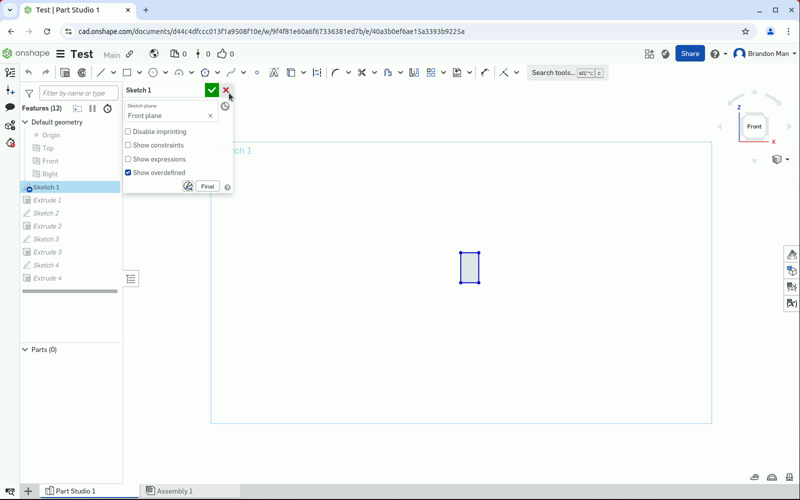
click(229, 92)
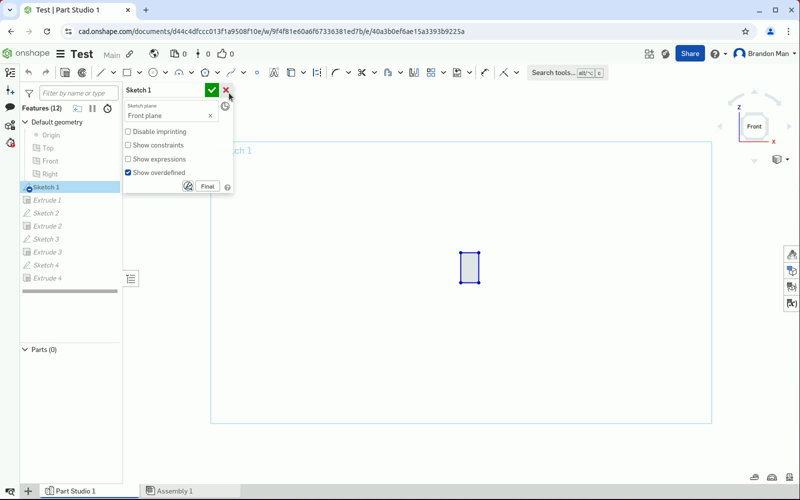
key(shift+s)
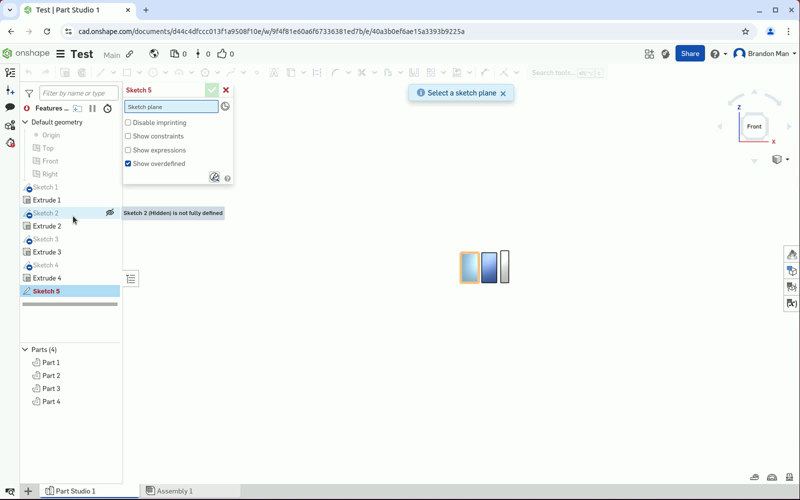
scroll(3)
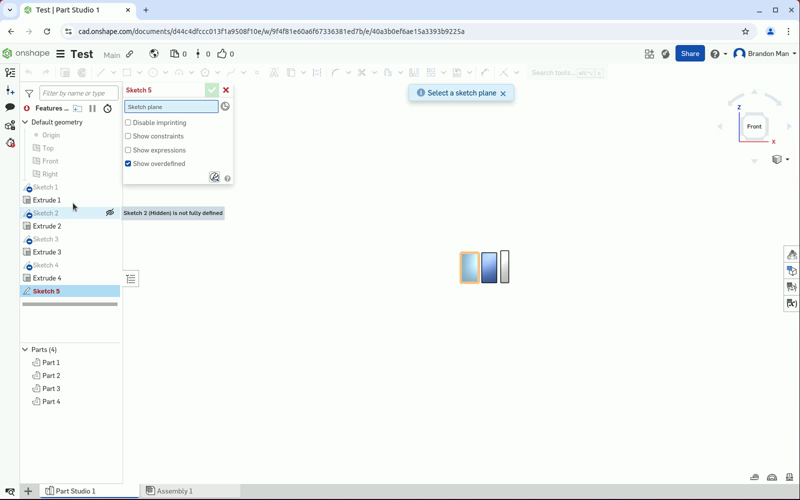
mouse_move(73, 163)
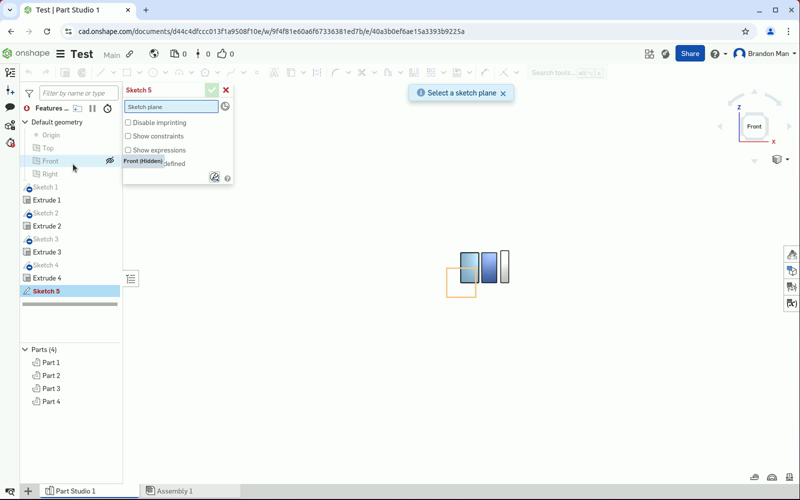
click(73, 163)
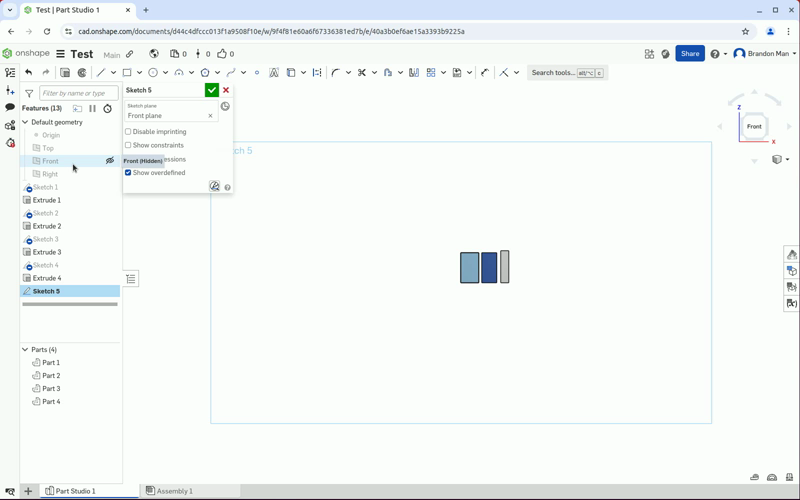
mouse_move(73, 352)
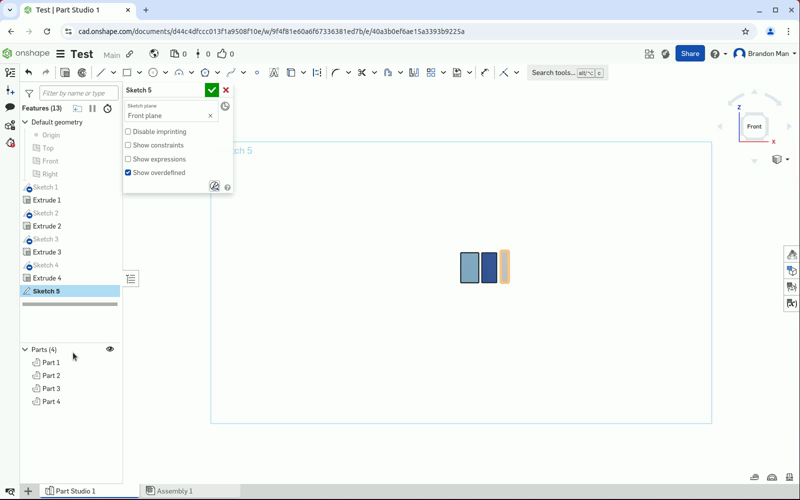
key(y)
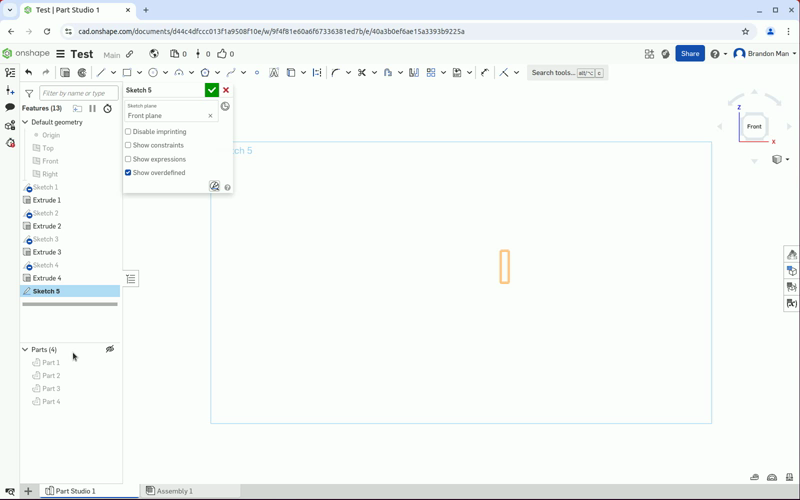
key(l)
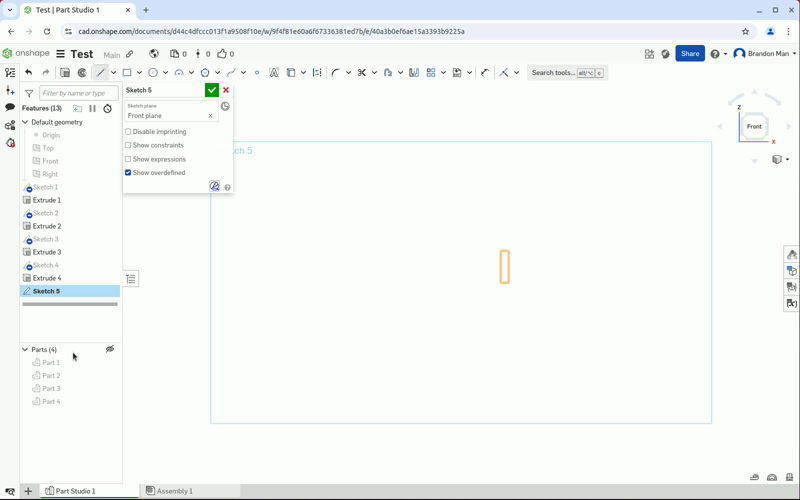
key_down(shift)
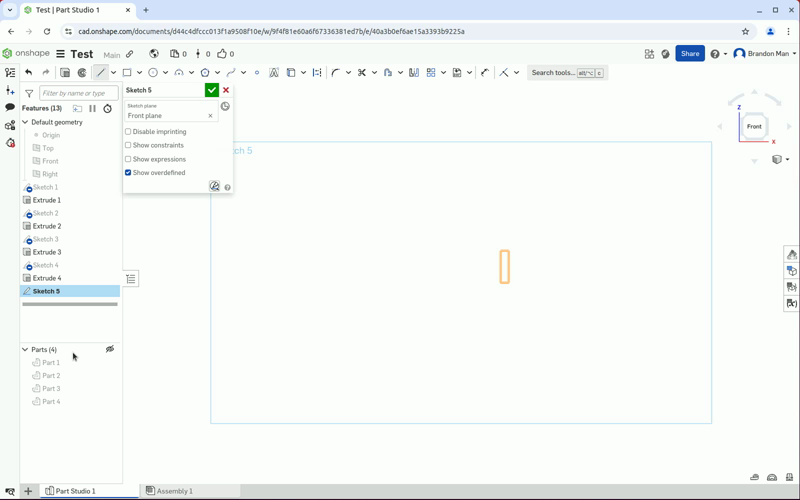
mouse_move(512, 282)
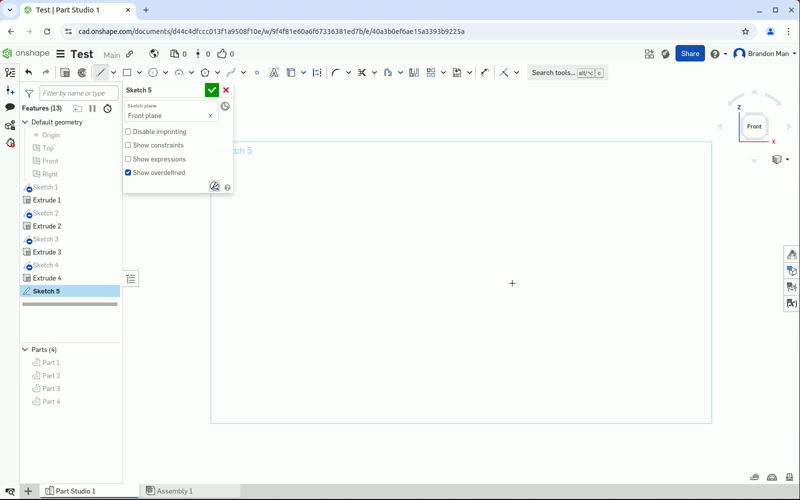
click(512, 282)
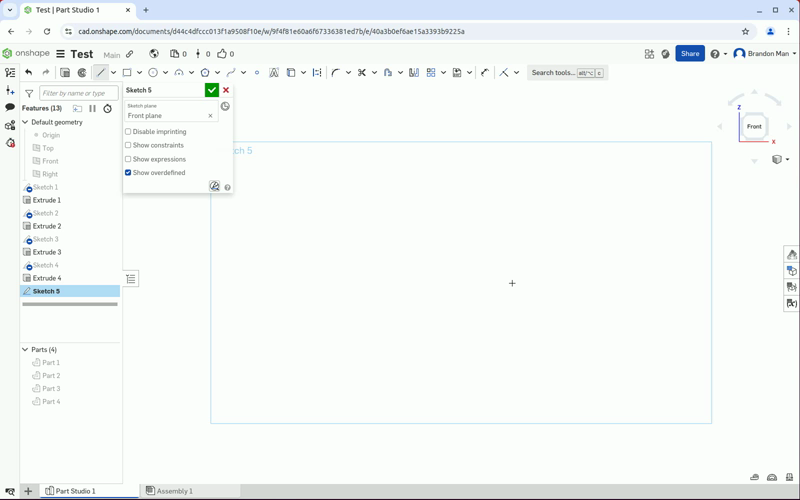
key_up(shift)
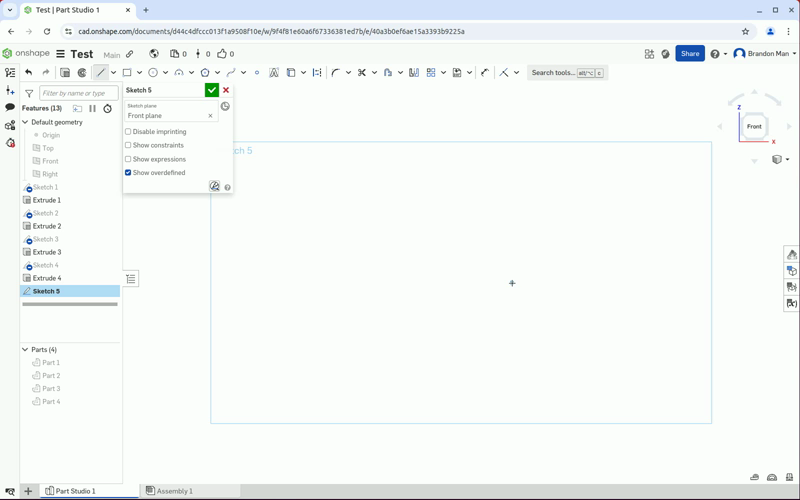
key_down(shift)
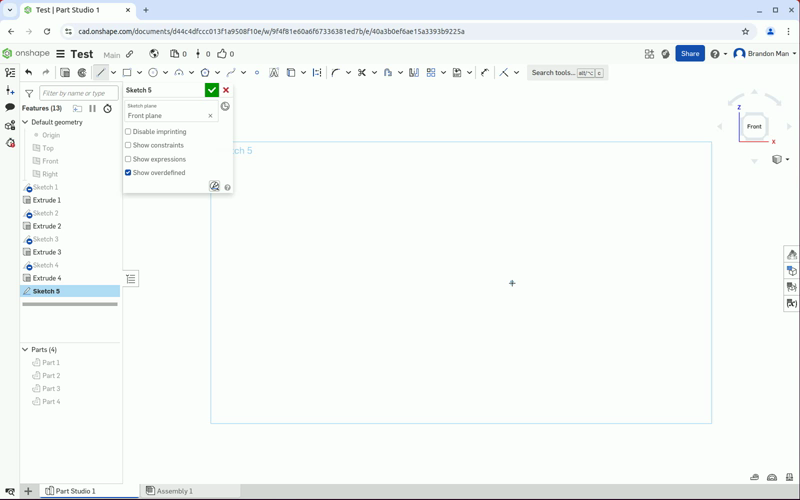
mouse_move(542, 282)
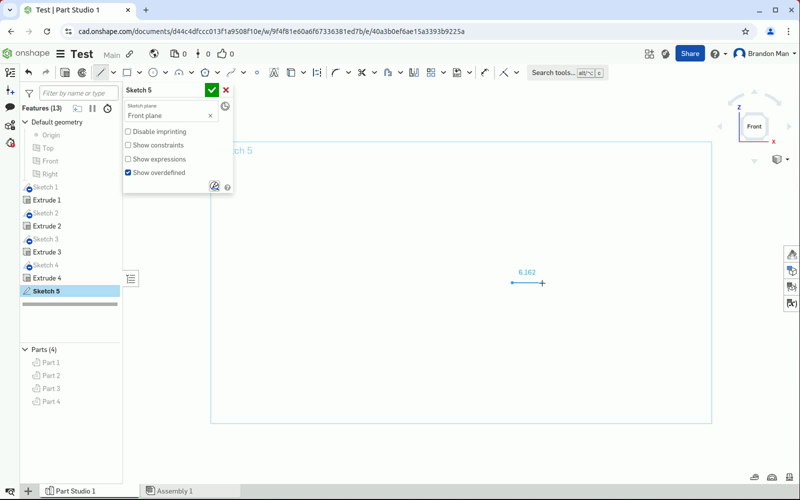
mouse_move(550, 282)
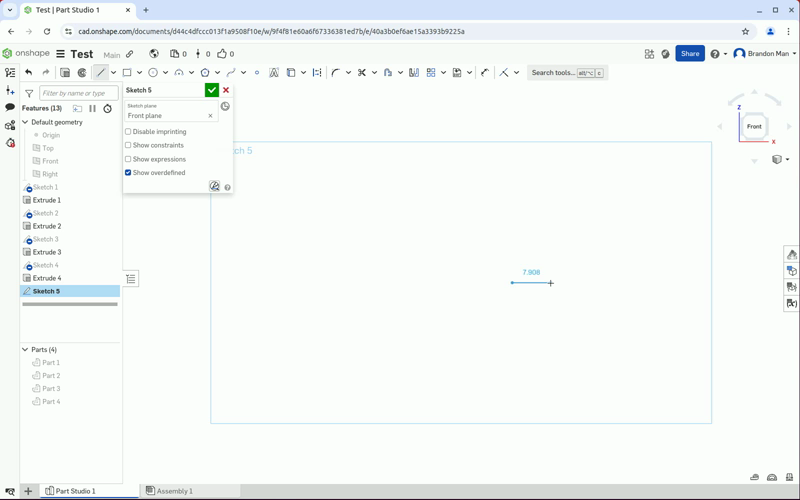
click(550, 282)
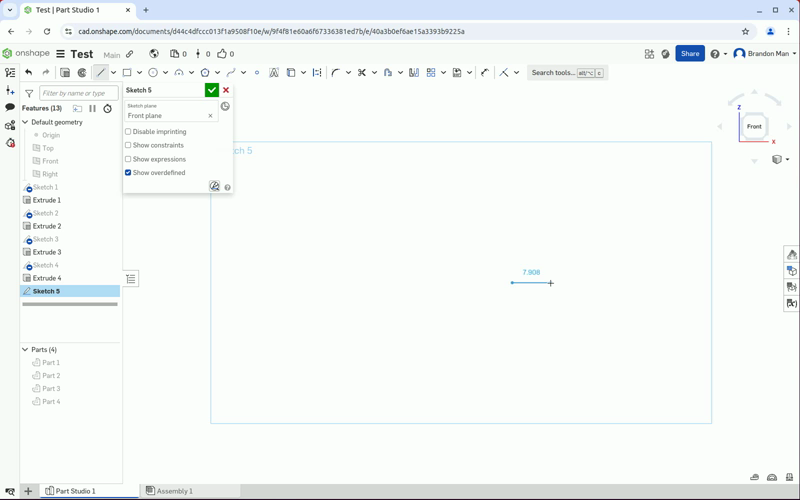
key_up(shift)
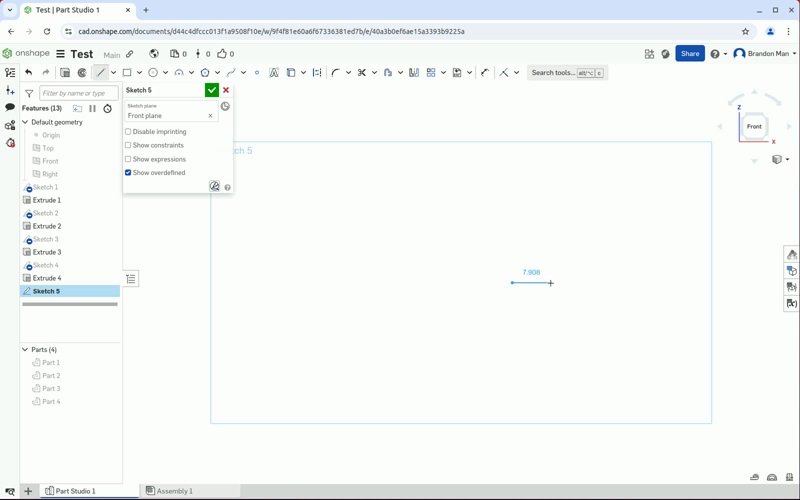
key_down(shift)
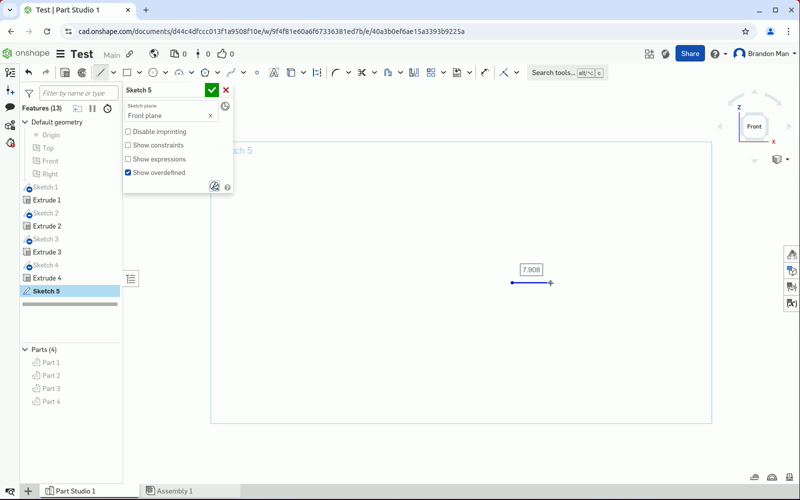
mouse_move(580, 282)
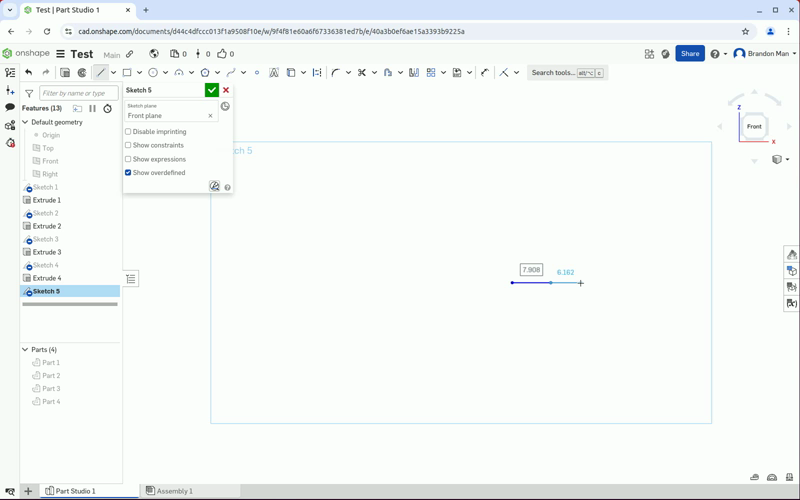
mouse_move(550, 253)
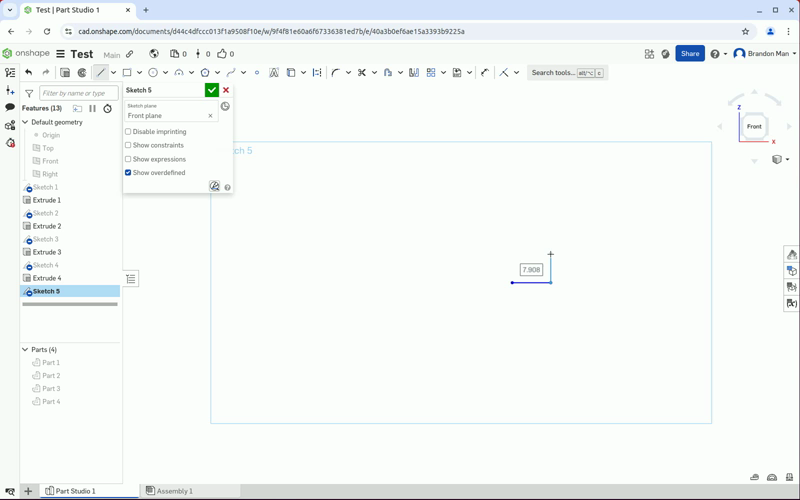
click(550, 253)
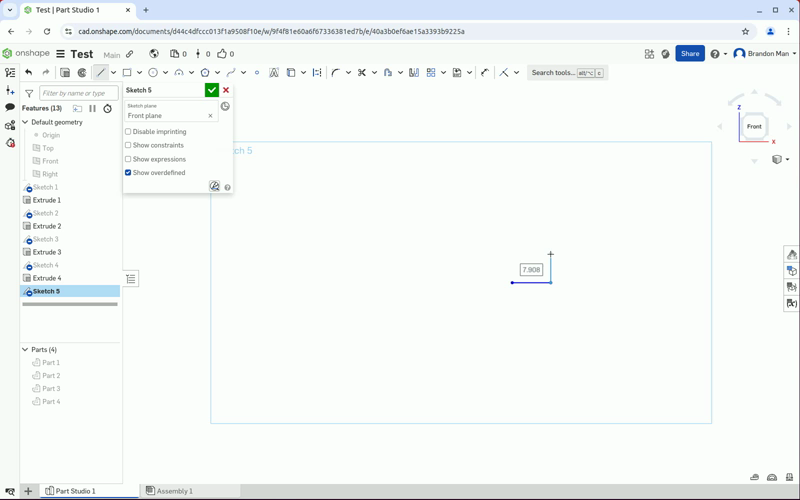
key_up(shift)
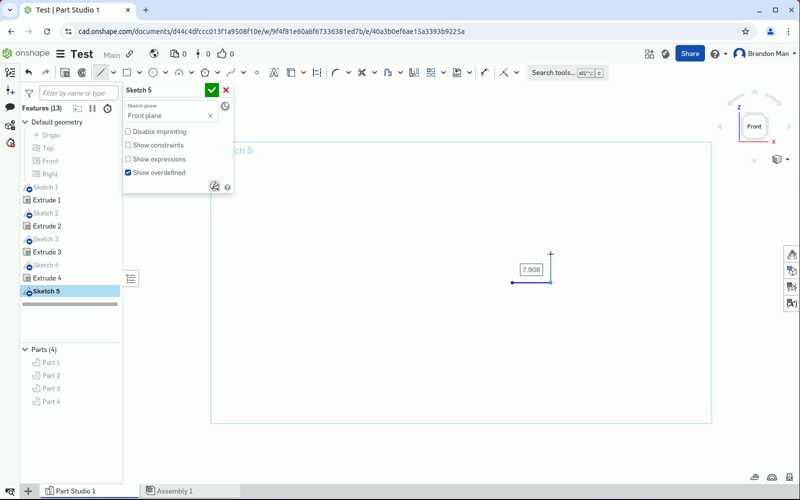
key_down(shift)
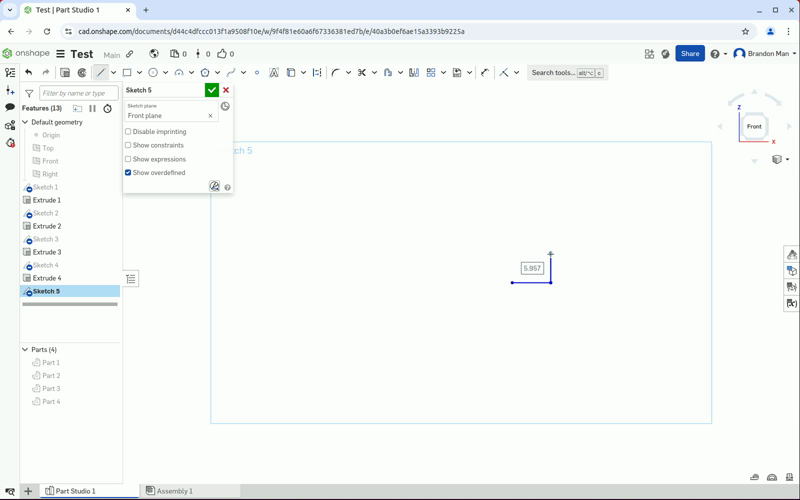
mouse_move(580, 253)
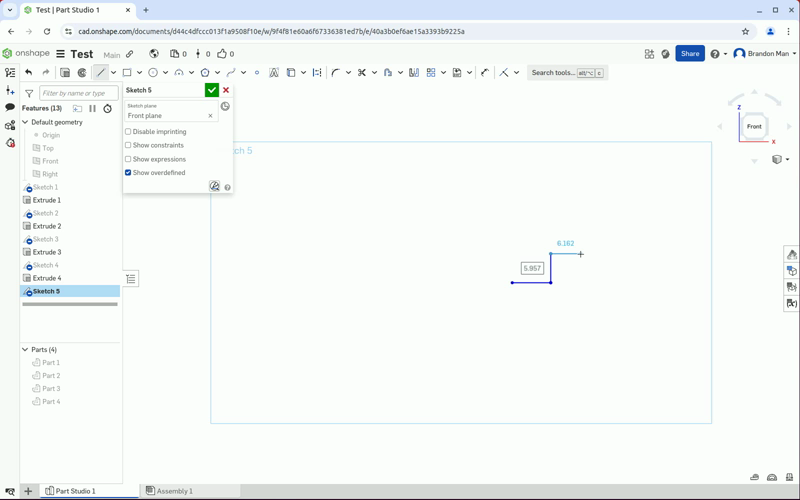
mouse_move(550, 251)
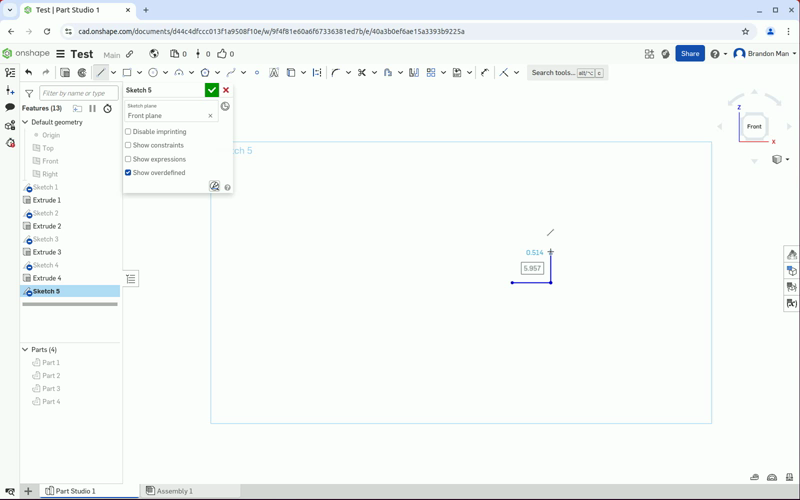
scroll(6)
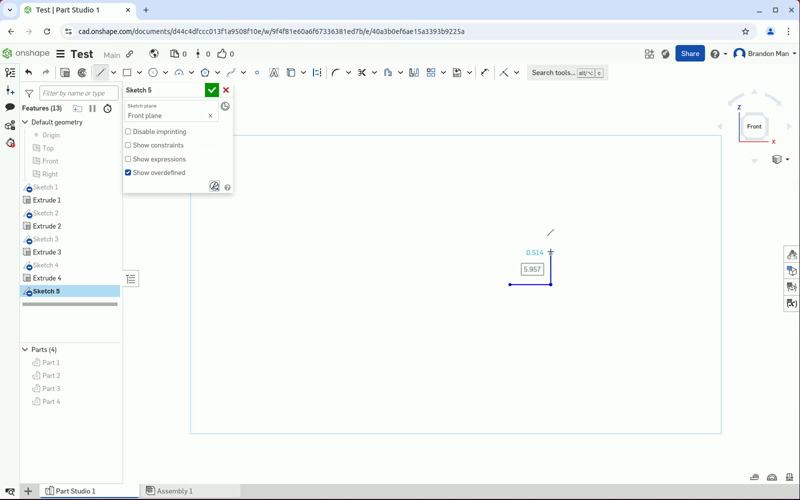
scroll(6)
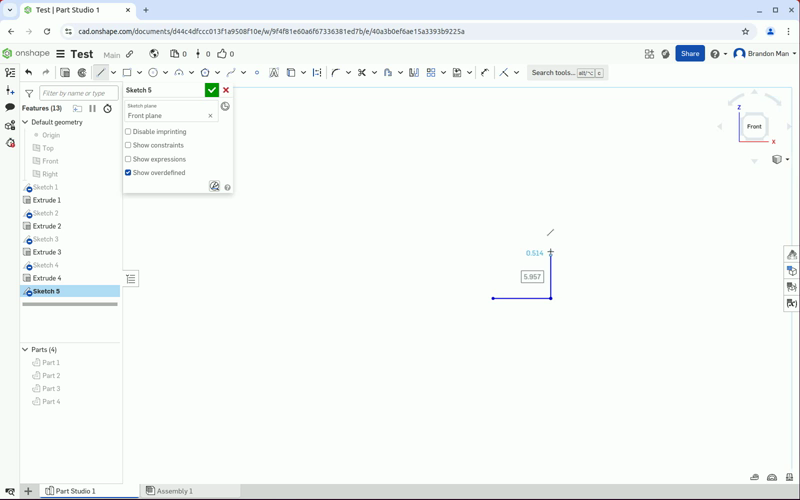
scroll(6)
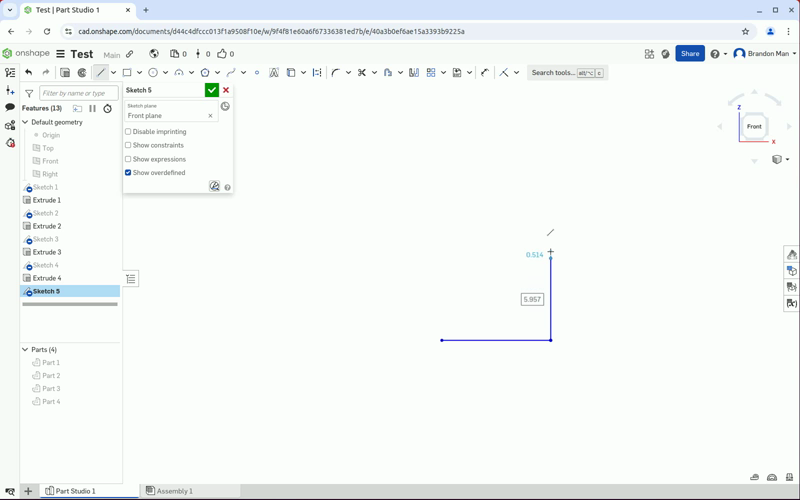
scroll(6)
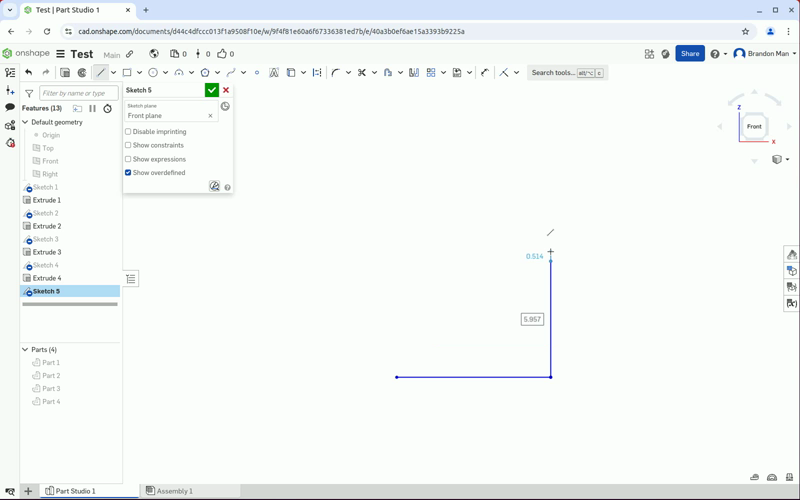
scroll(6)
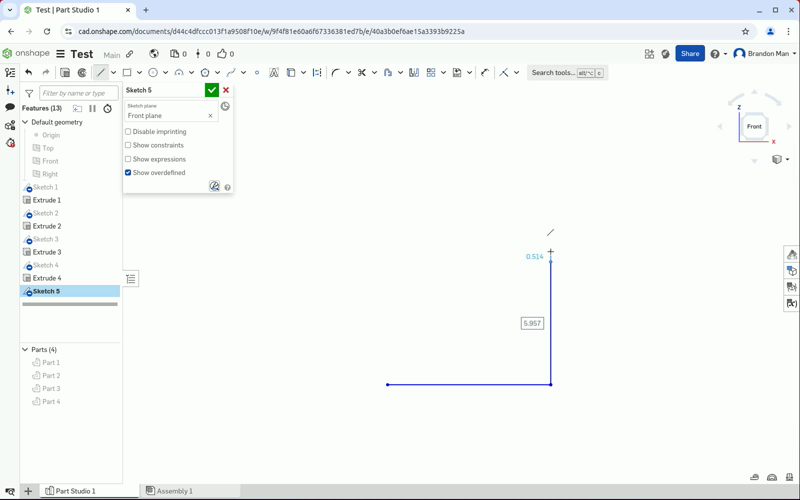
scroll(6)
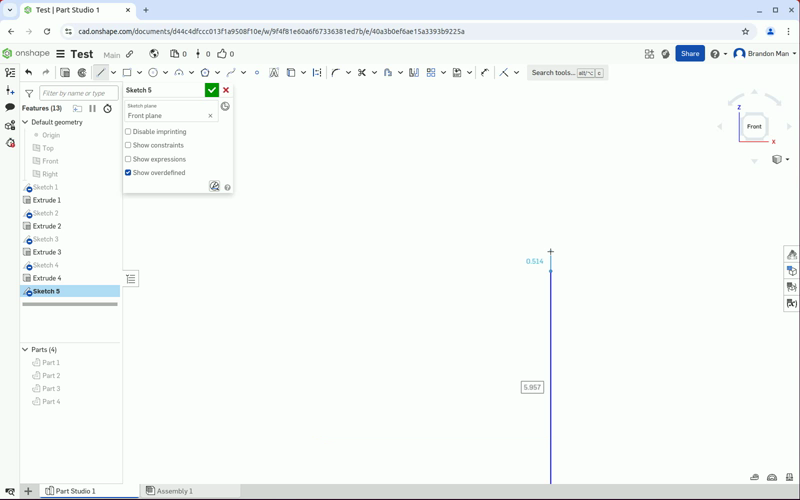
scroll(6)
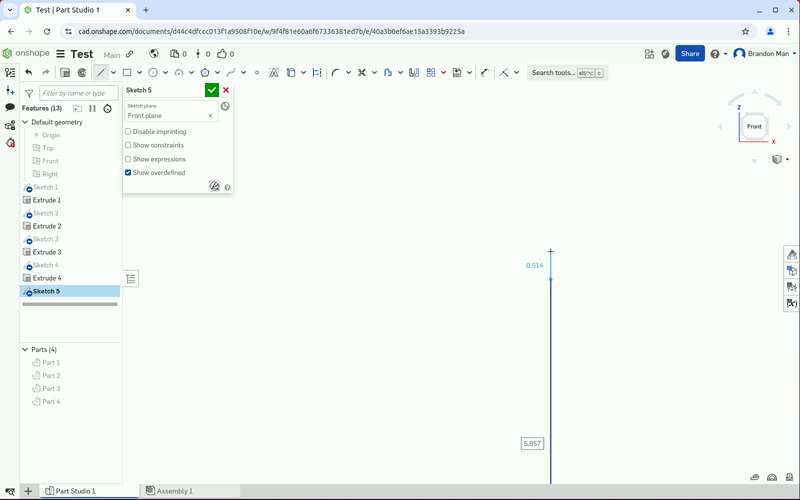
click(550, 251)
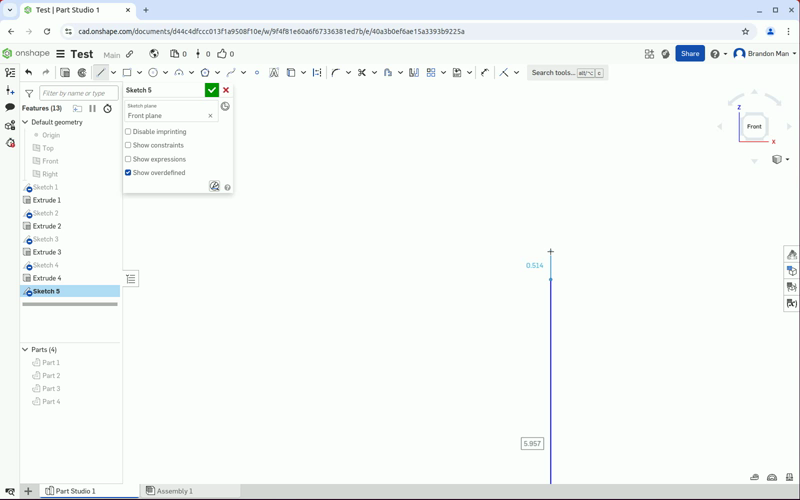
scroll(-6)
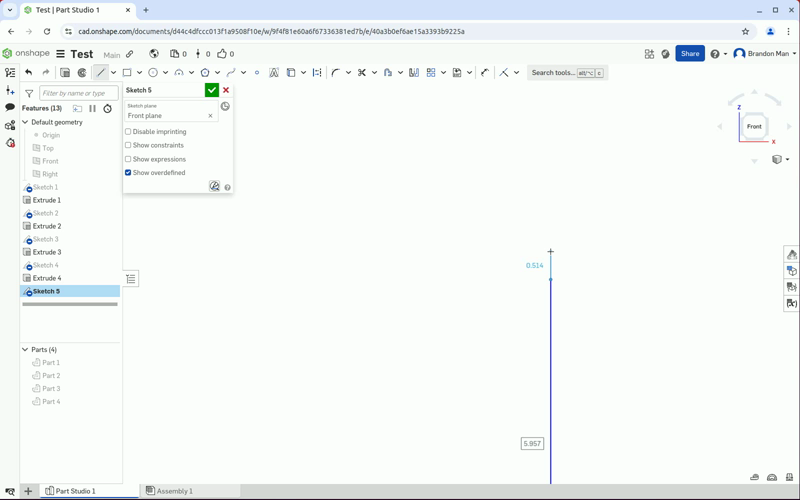
scroll(-6)
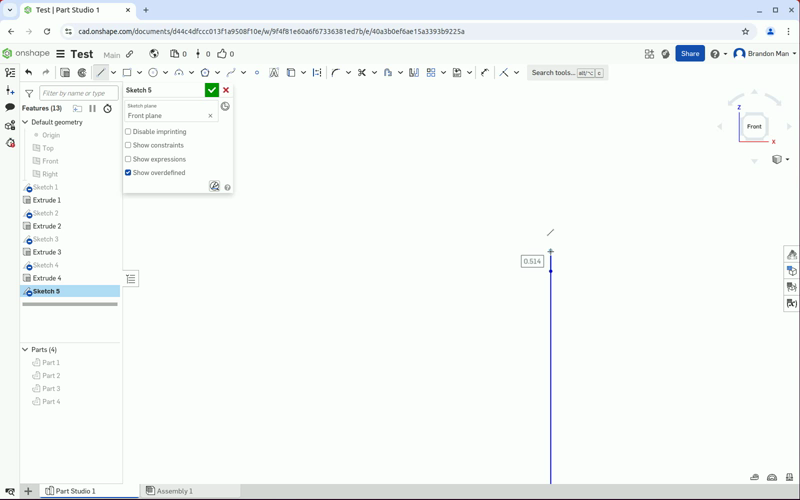
scroll(-6)
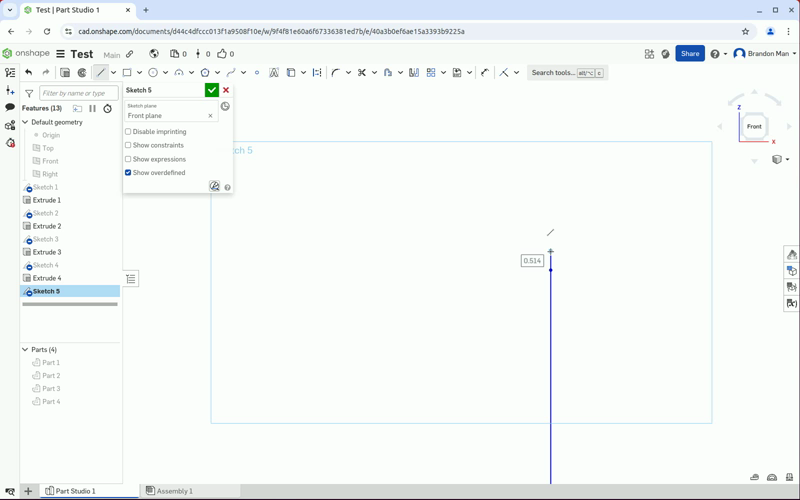
scroll(-6)
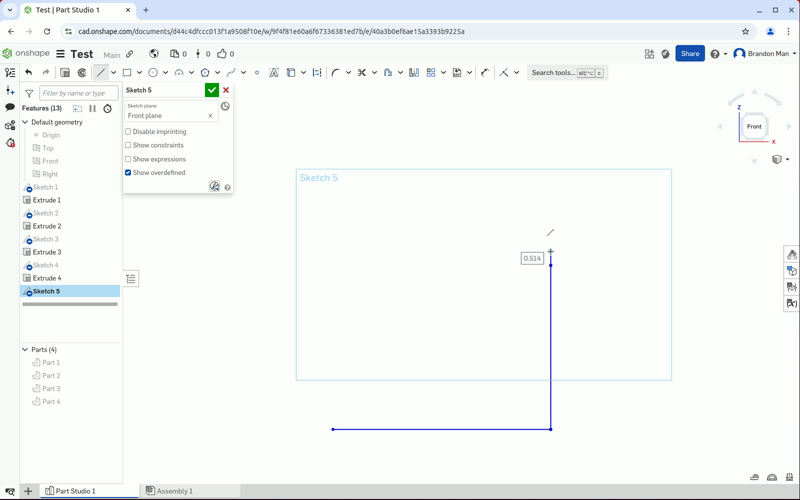
scroll(-6)
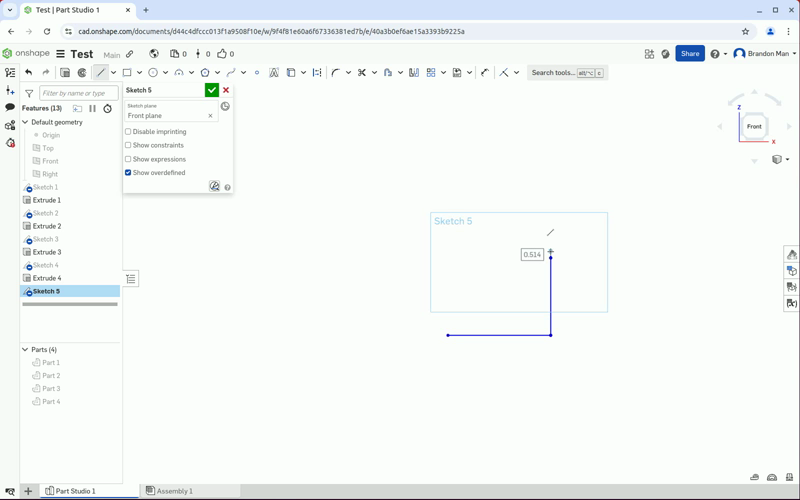
scroll(-6)
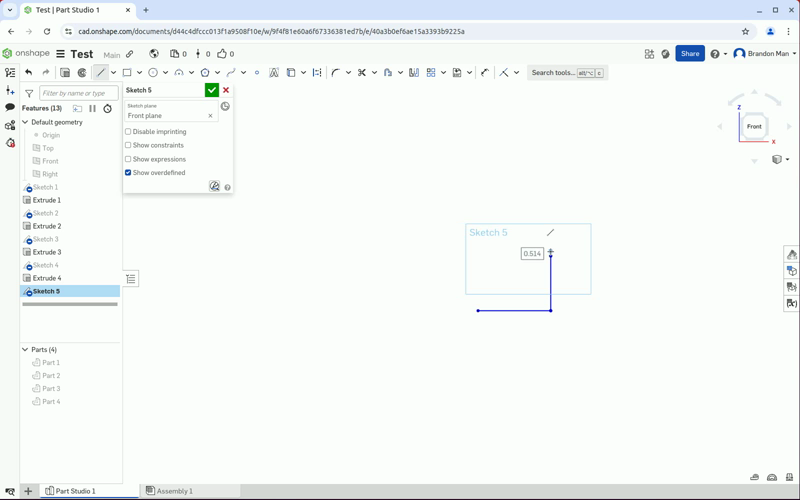
scroll(-6)
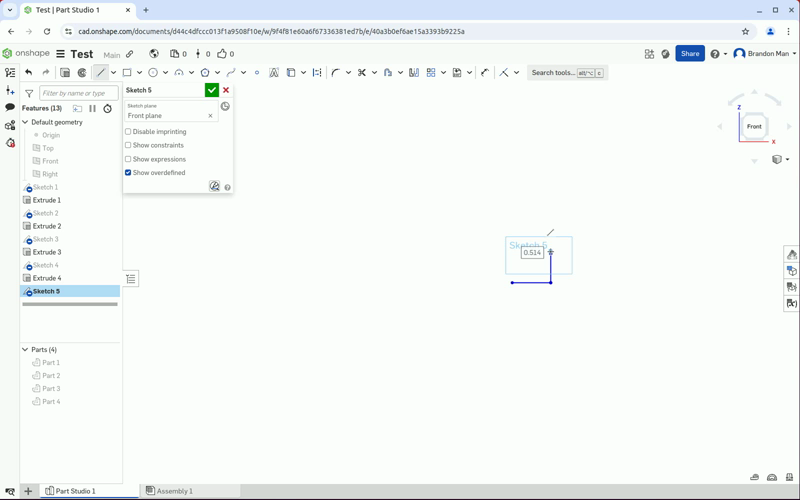
key_up(shift)
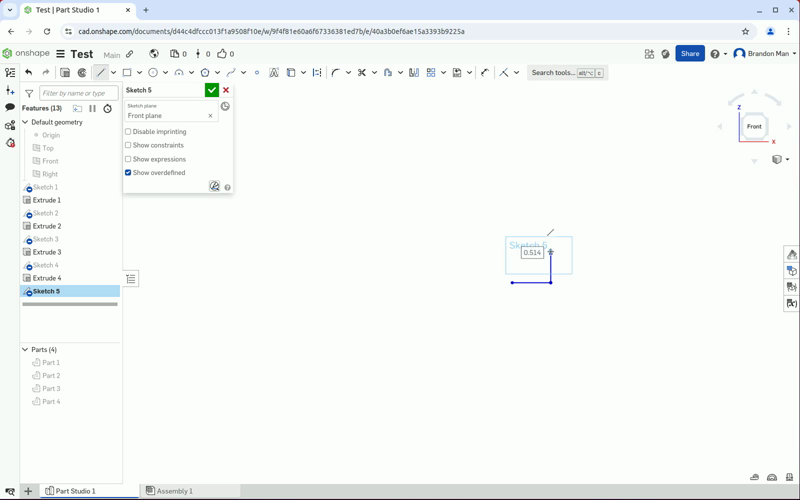
key_down(shift)
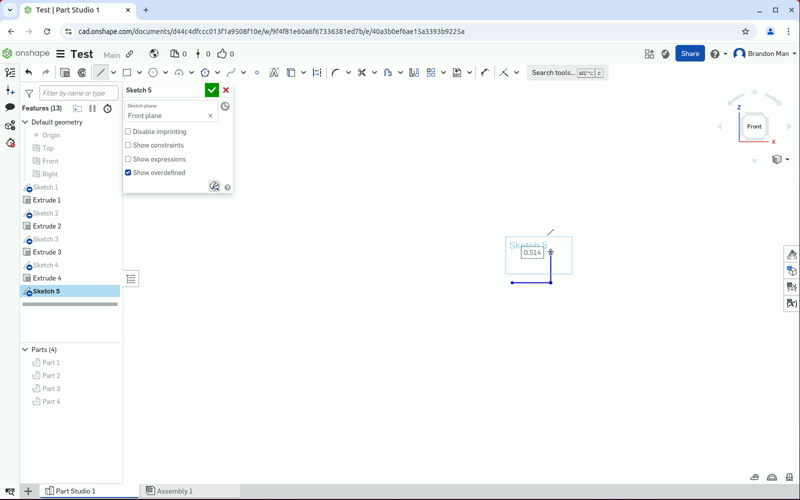
mouse_move(580, 251)
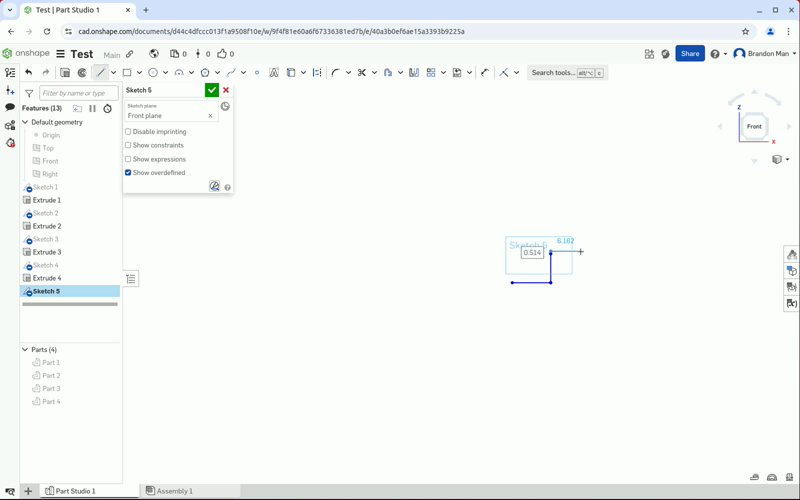
mouse_move(512, 251)
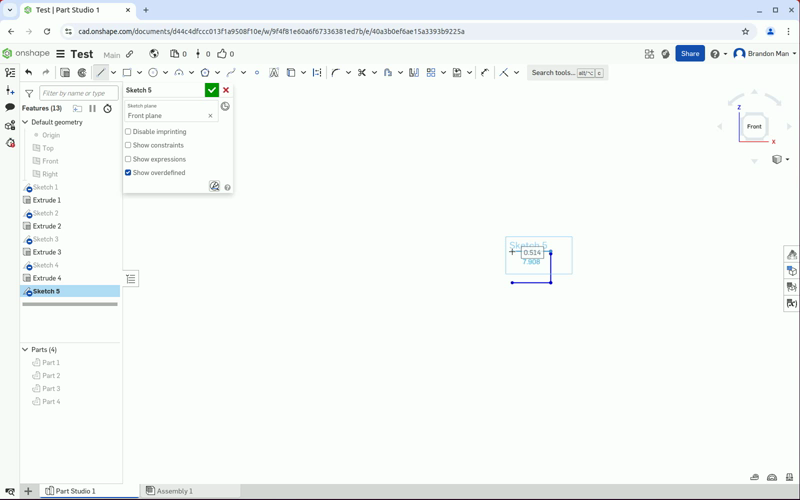
click(512, 251)
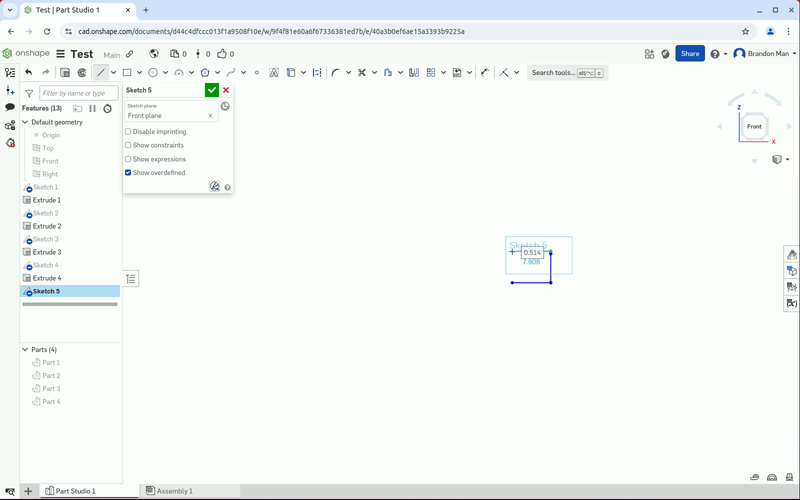
key_up(shift)
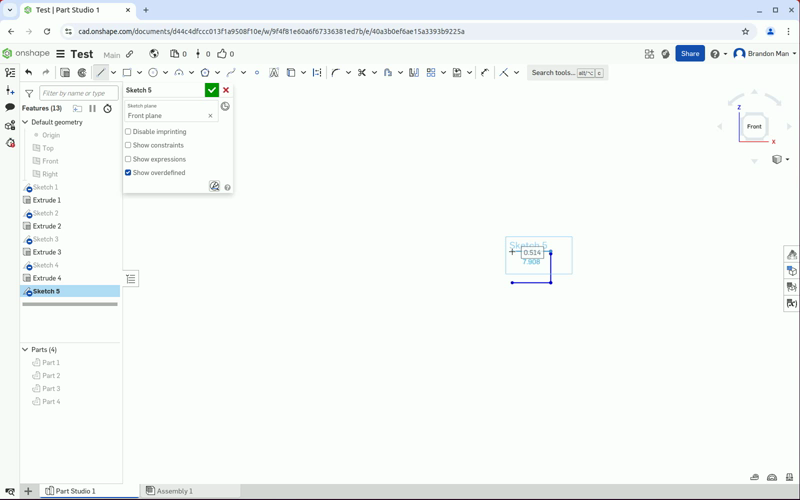
mouse_move(542, 251)
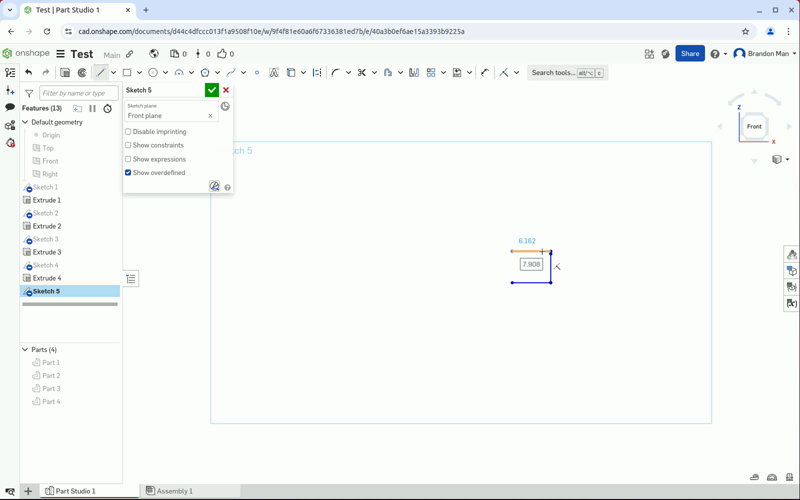
key_down(shift)
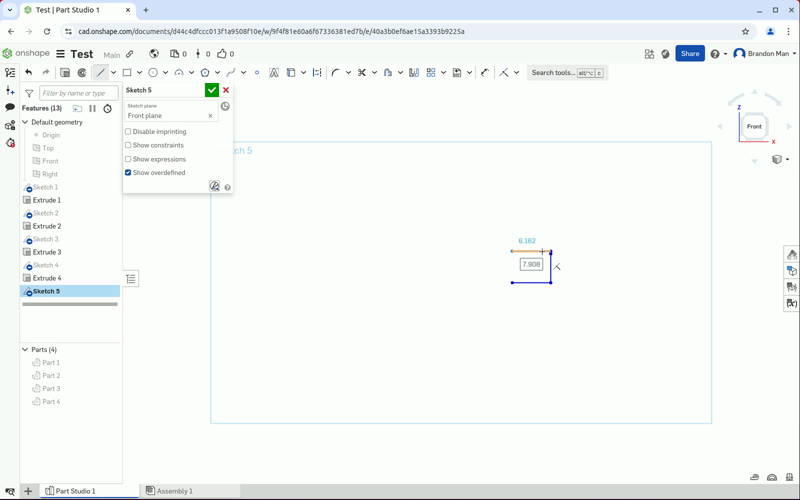
mouse_move(512, 282)
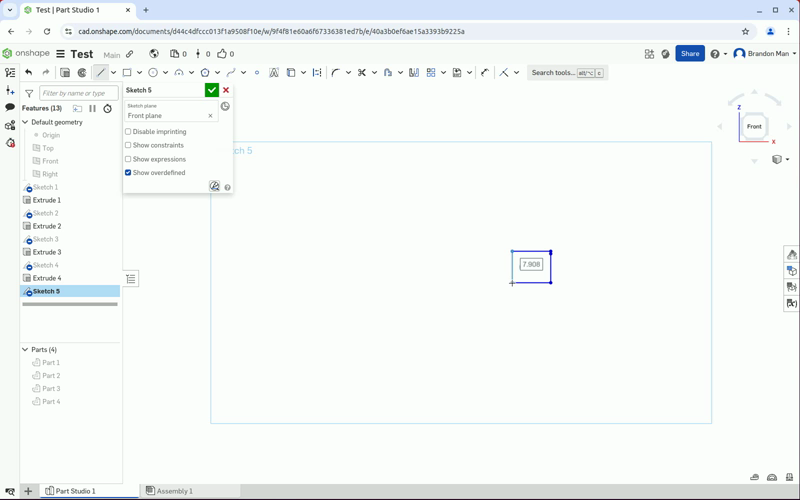
key_up(shift)
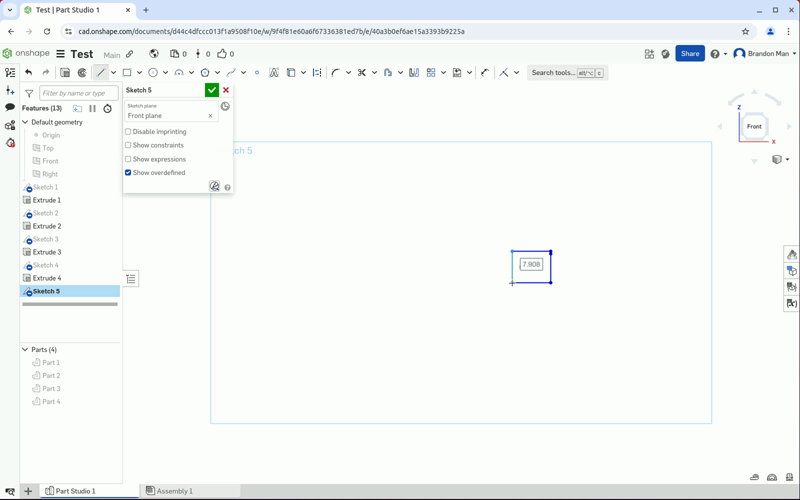
click(512, 282)
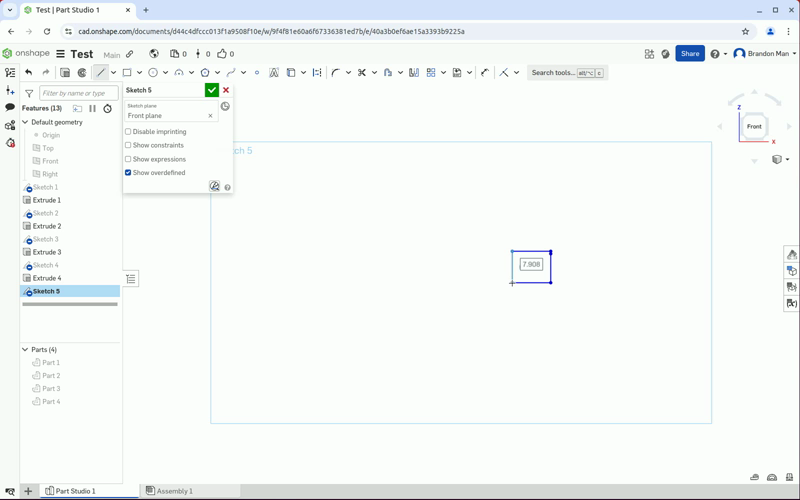
key(esc)
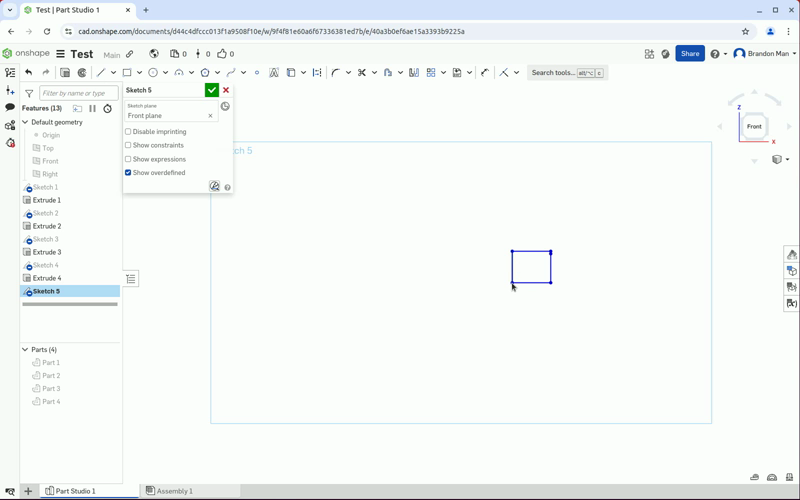
mouse_move(518, 273)
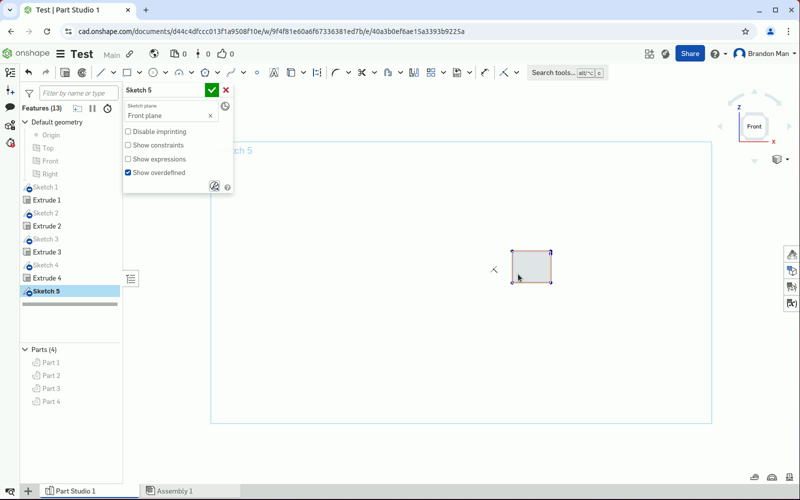
scroll(6)
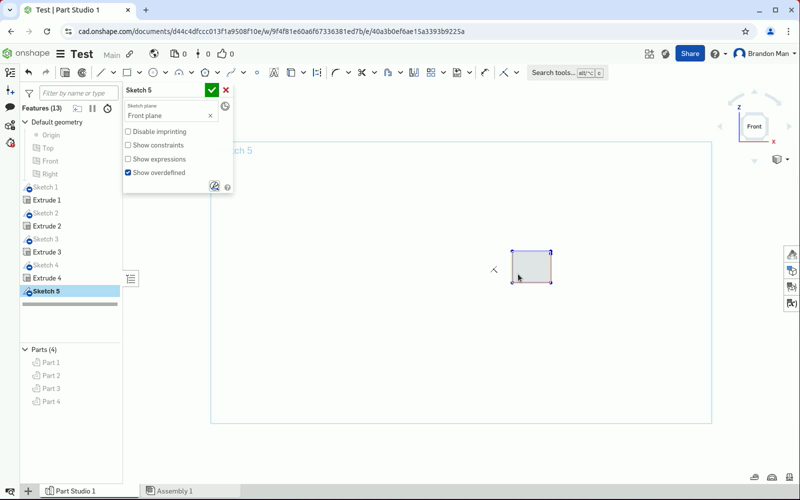
scroll(6)
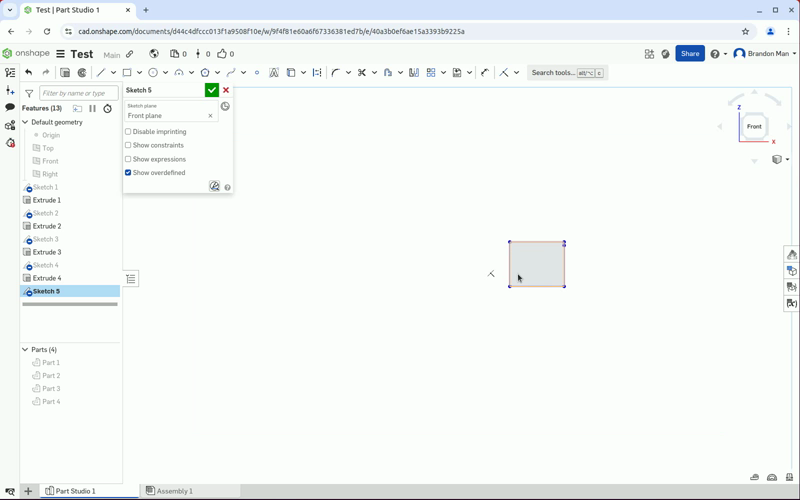
scroll(6)
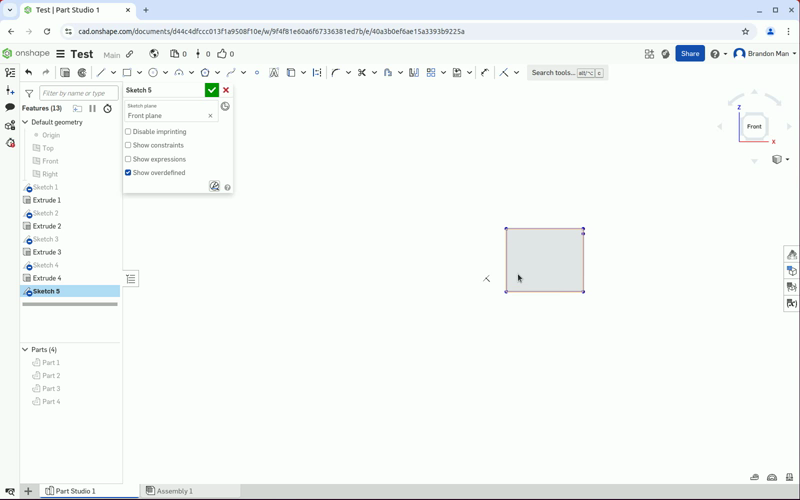
scroll(6)
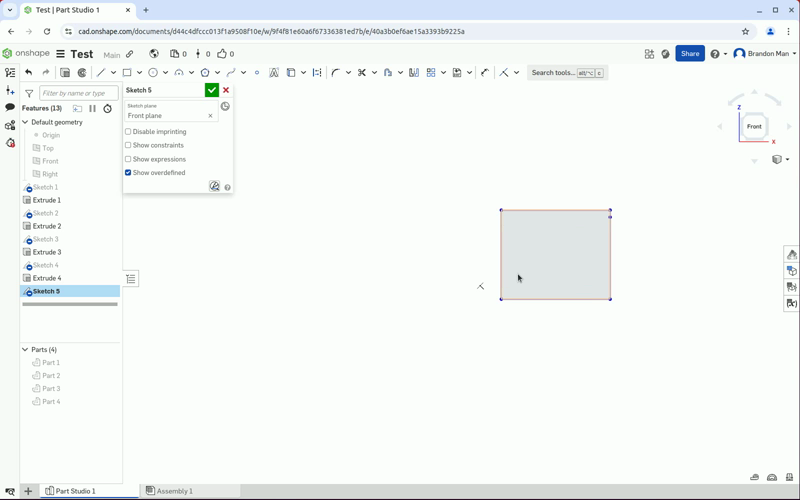
scroll(6)
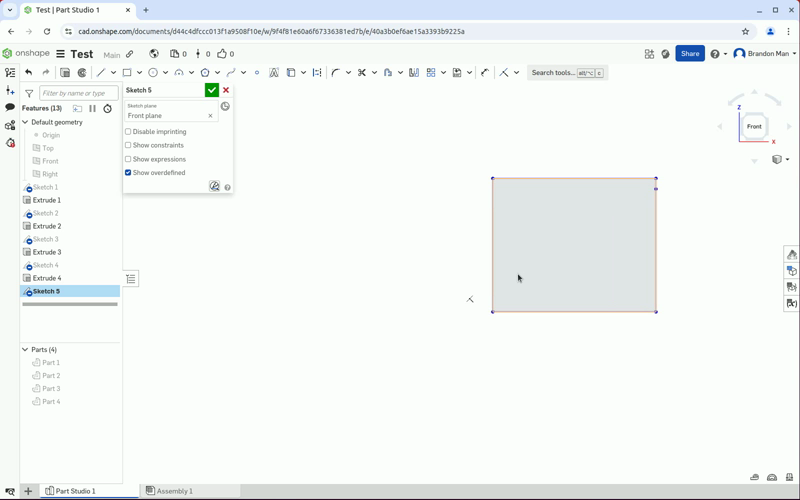
scroll(6)
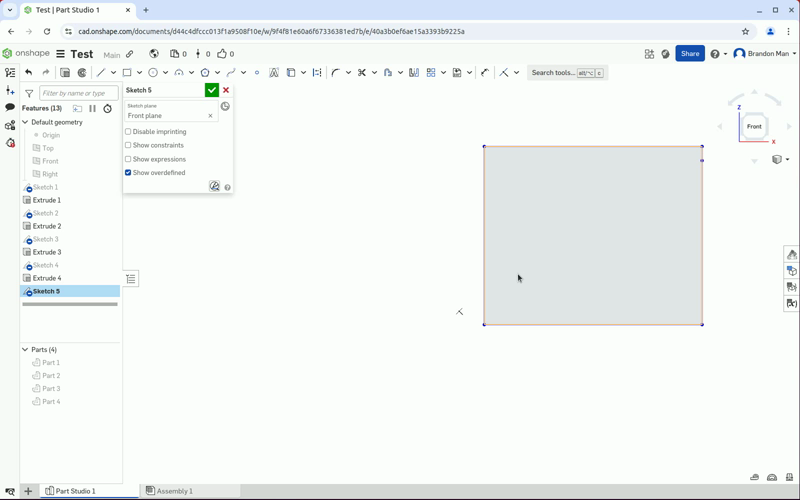
scroll(6)
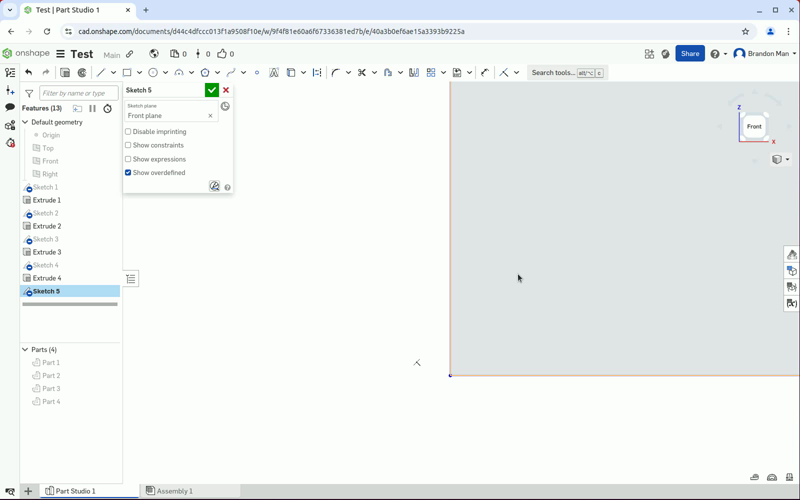
click(518, 273)
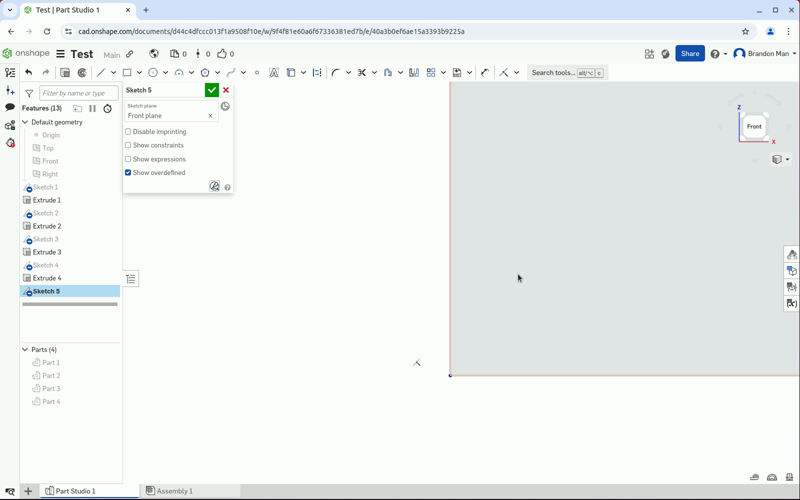
scroll(-6)
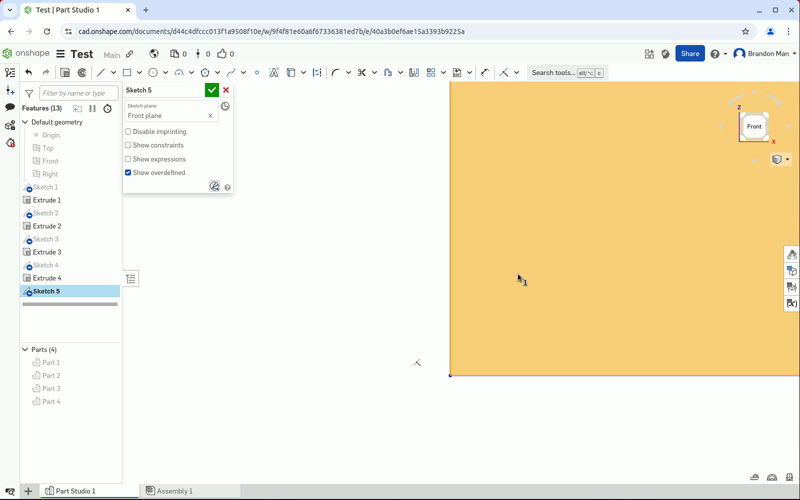
scroll(-6)
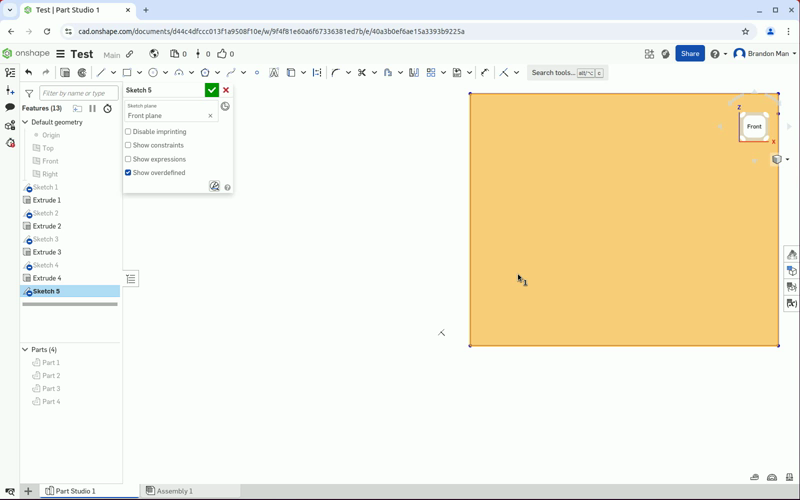
scroll(-6)
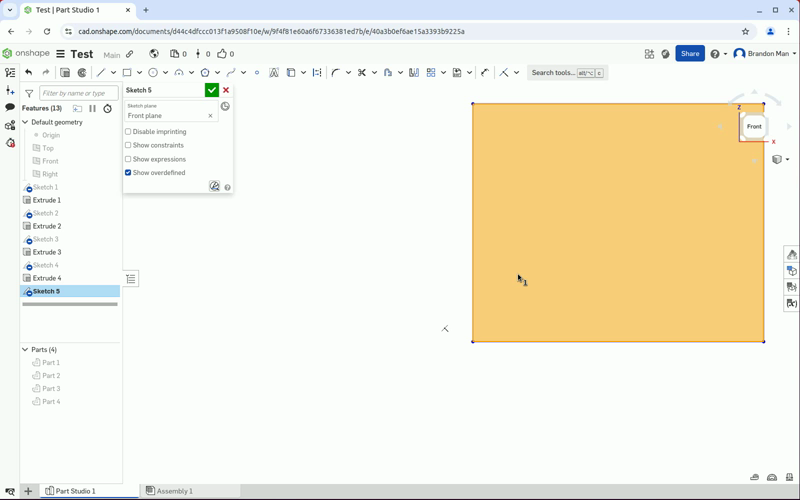
scroll(-6)
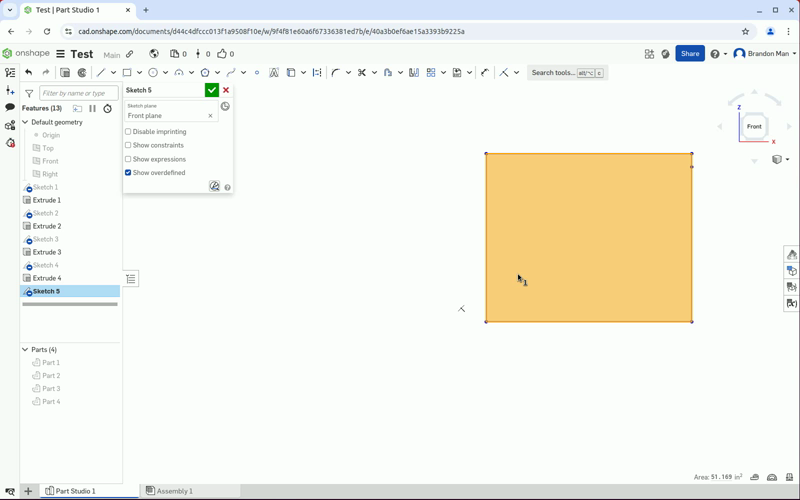
scroll(-6)
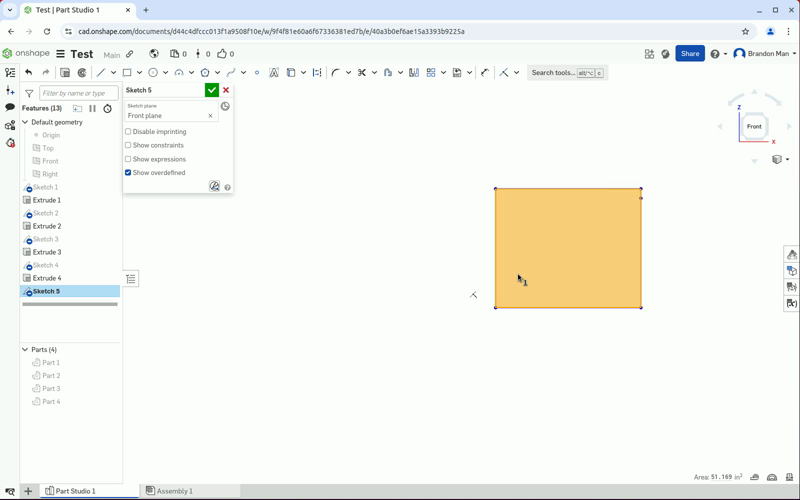
scroll(-6)
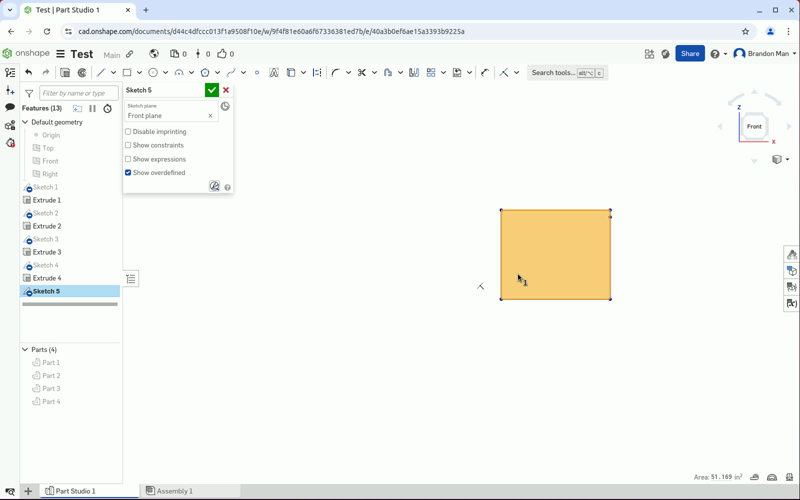
scroll(-6)
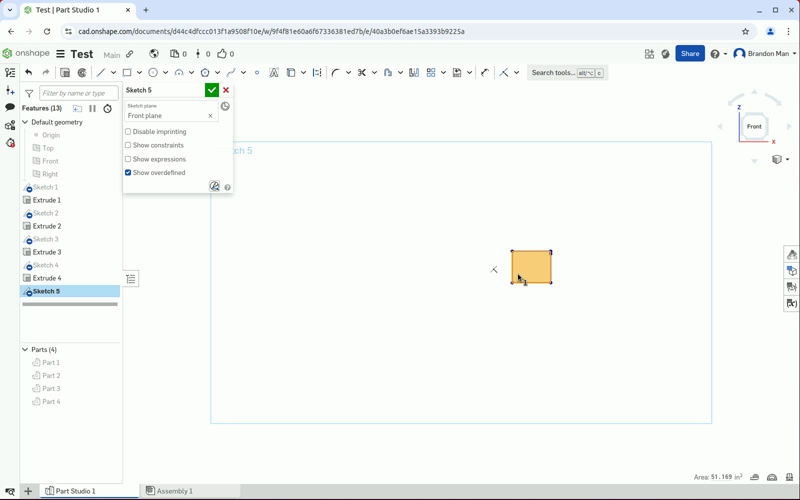
mouse_move(73, 352)
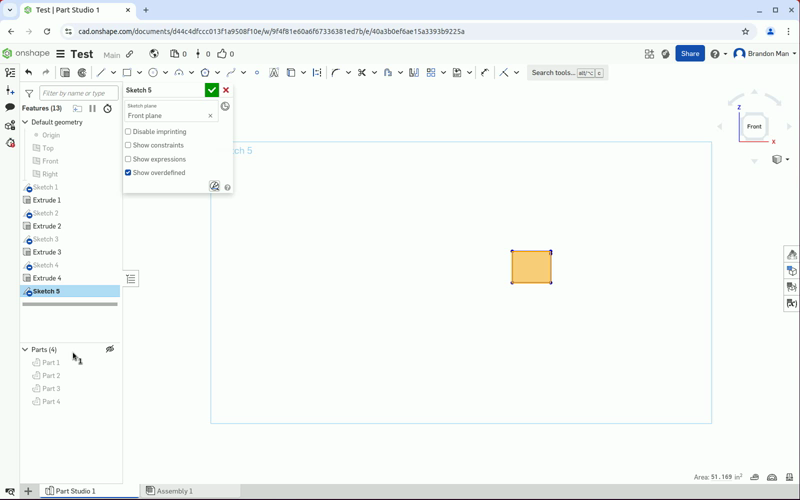
key(shift+y)
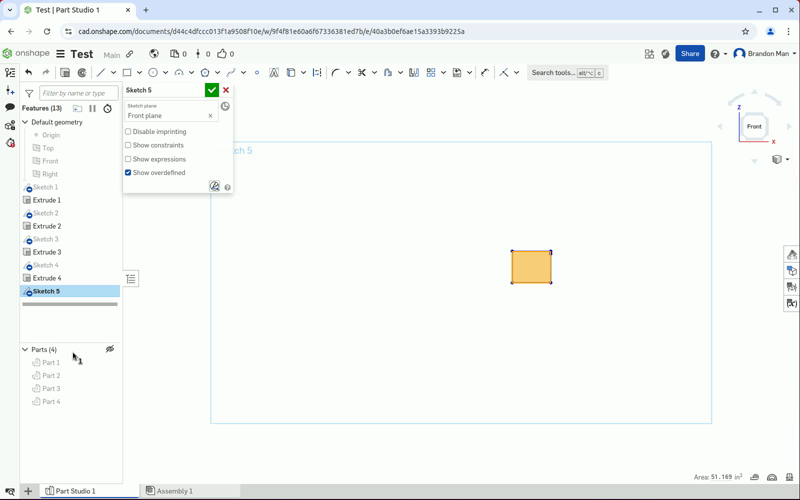
key(shift+e)
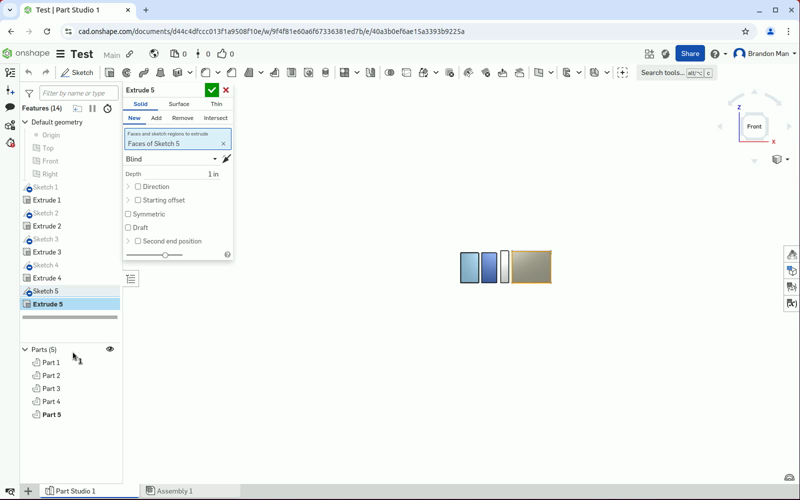
mouse_move(143, 106)
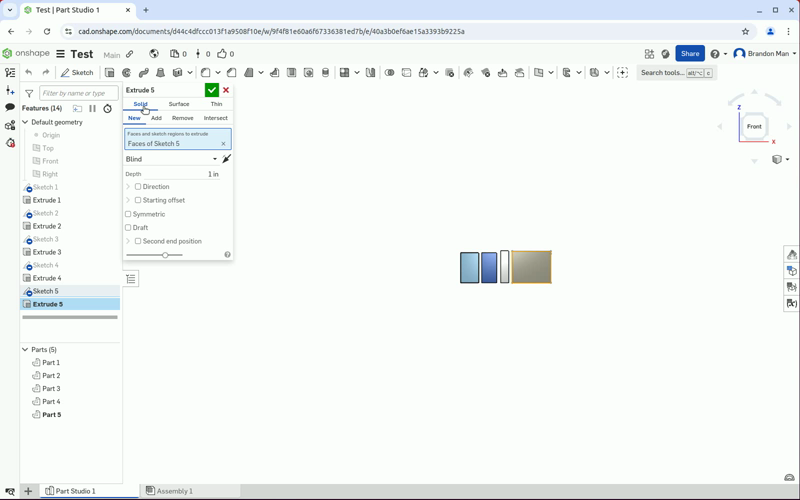
click(143, 106)
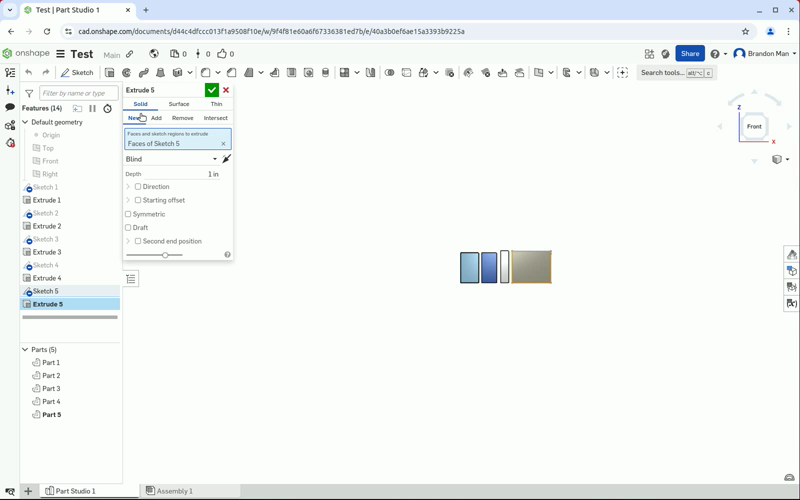
mouse_move(137, 120)
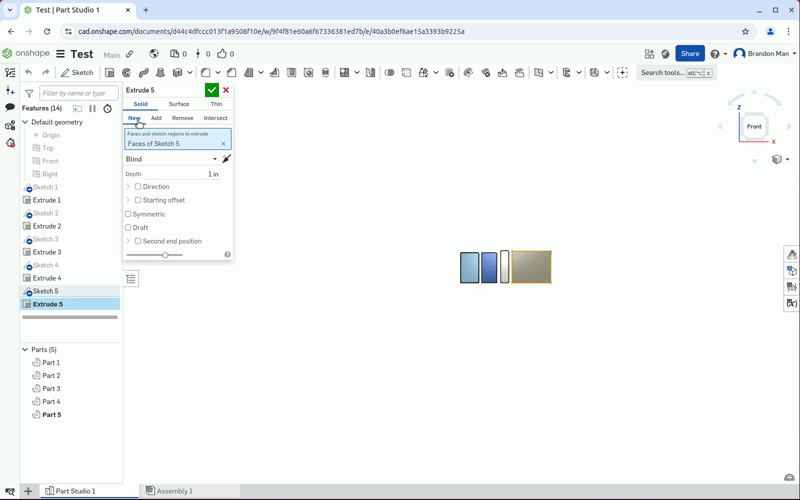
click(137, 120)
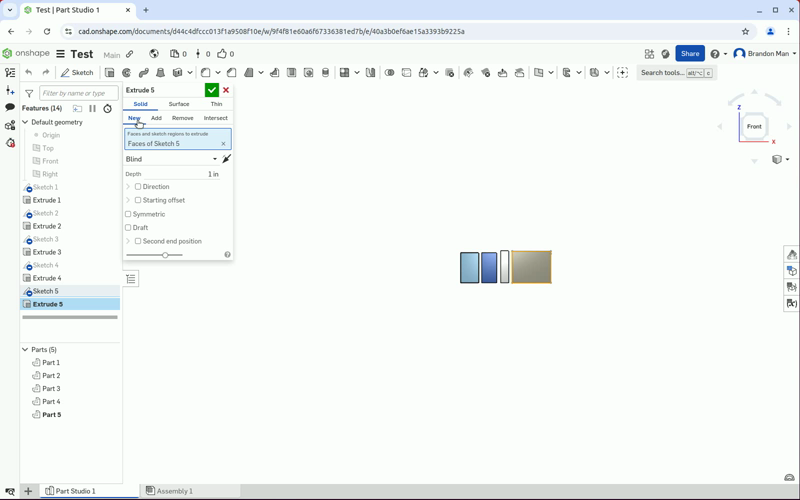
key(tab, 4)
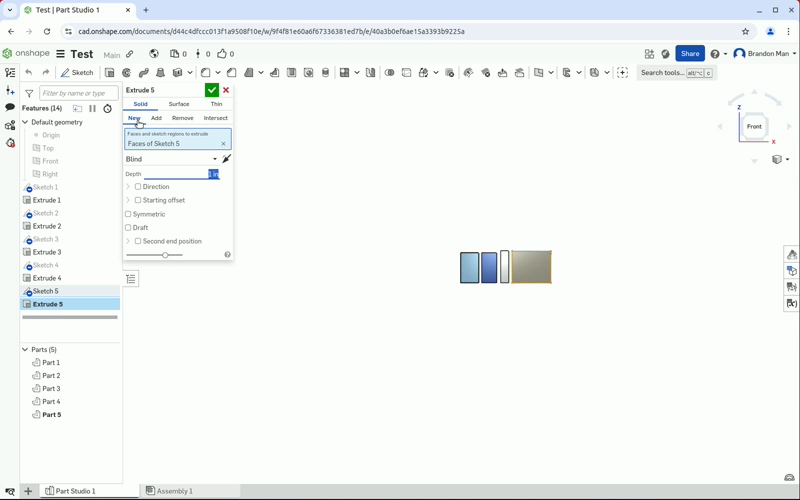
text(-0.241)
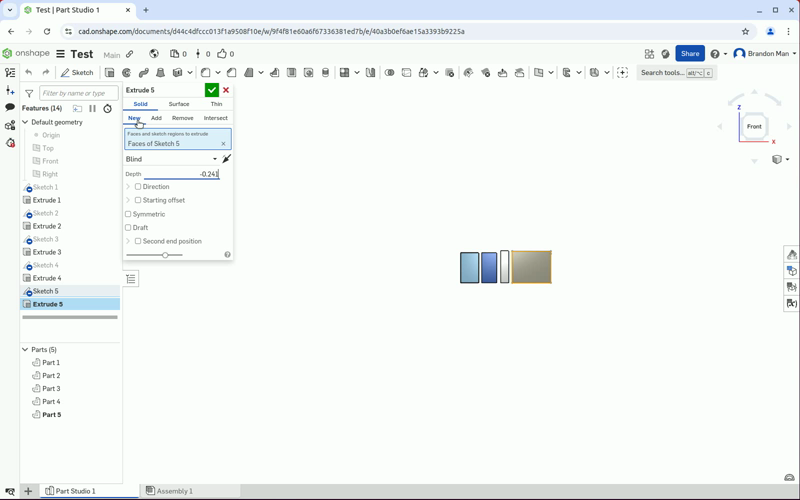
key(enter)
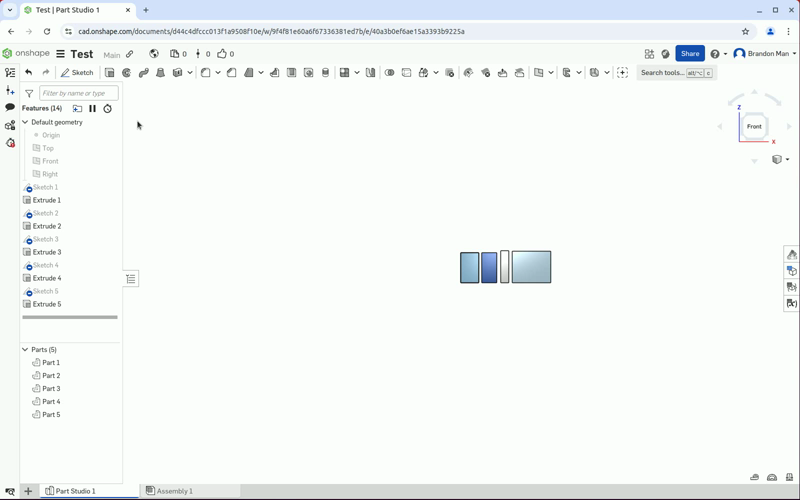
key(shift+h)
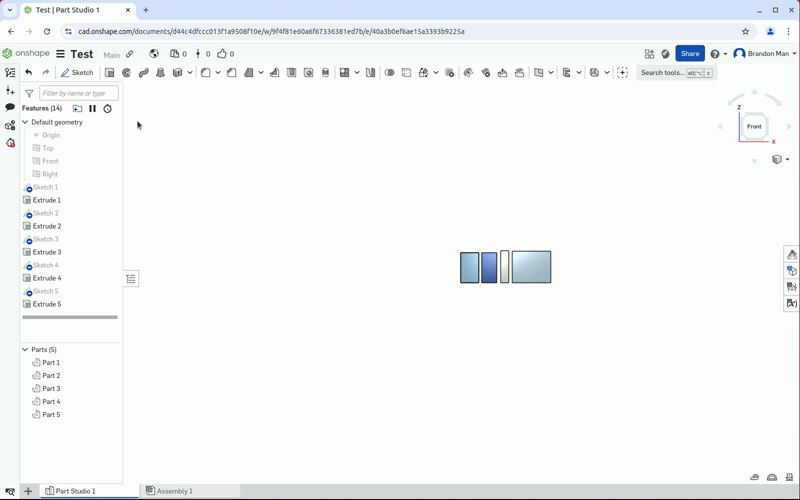
key(shift+h)
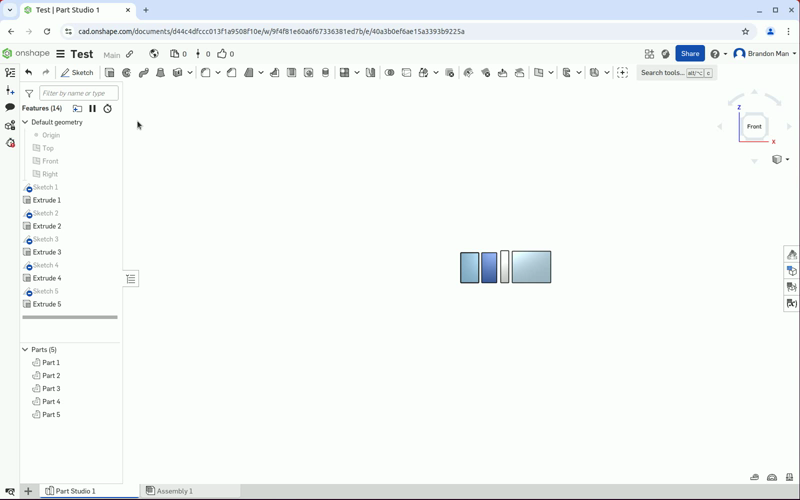
mouse_move(73, 189)
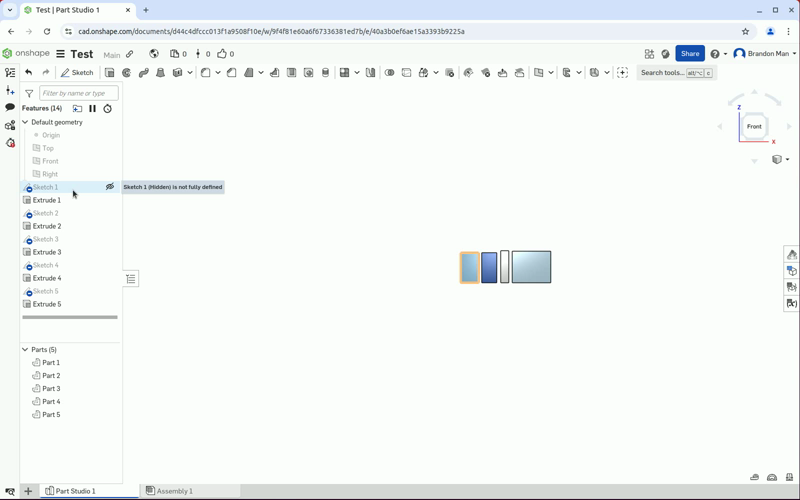
click(73, 189)
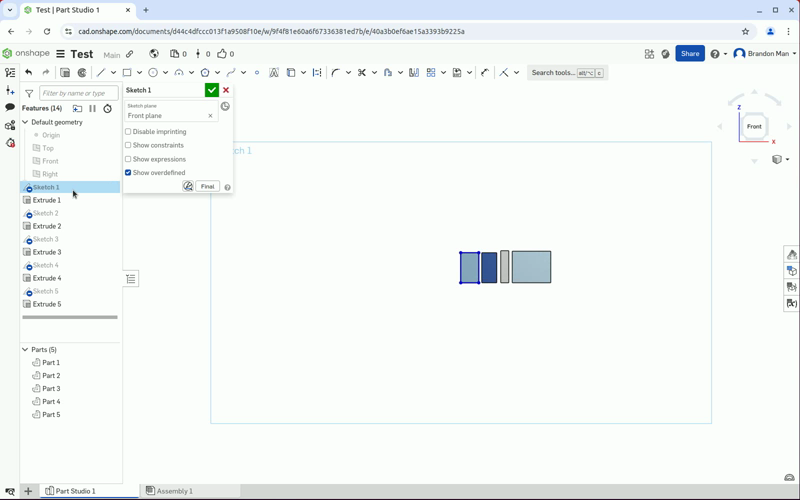
mouse_move(229, 92)
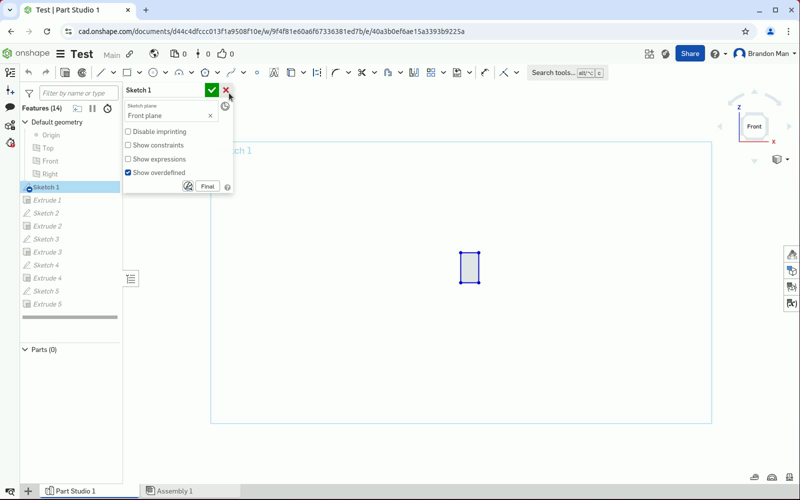
click(229, 92)
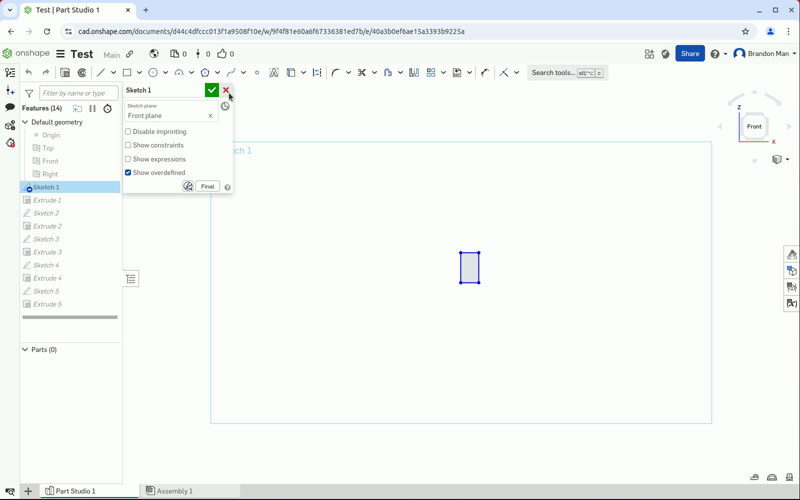
key(shift+s)
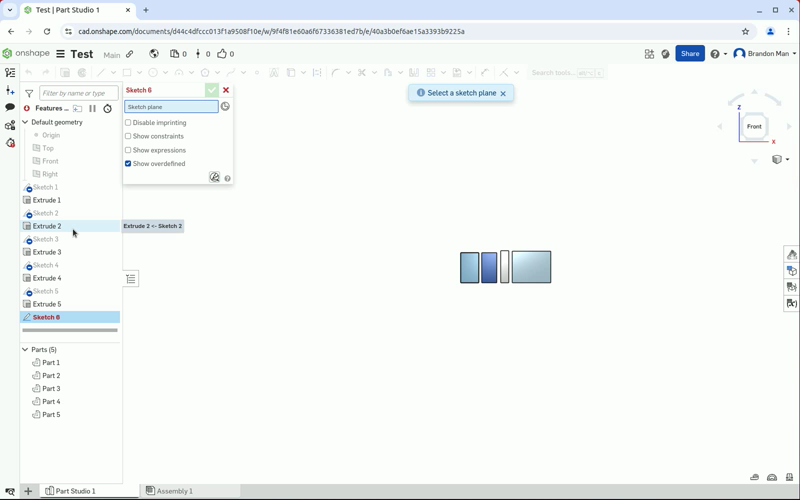
scroll(3)
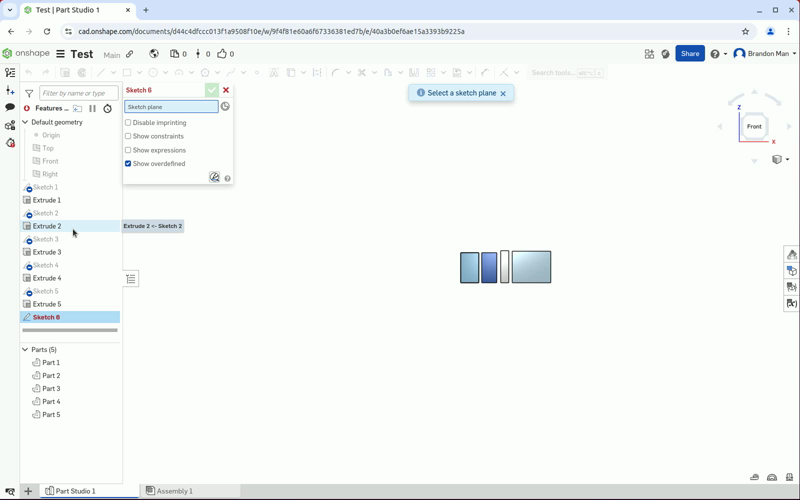
mouse_move(73, 163)
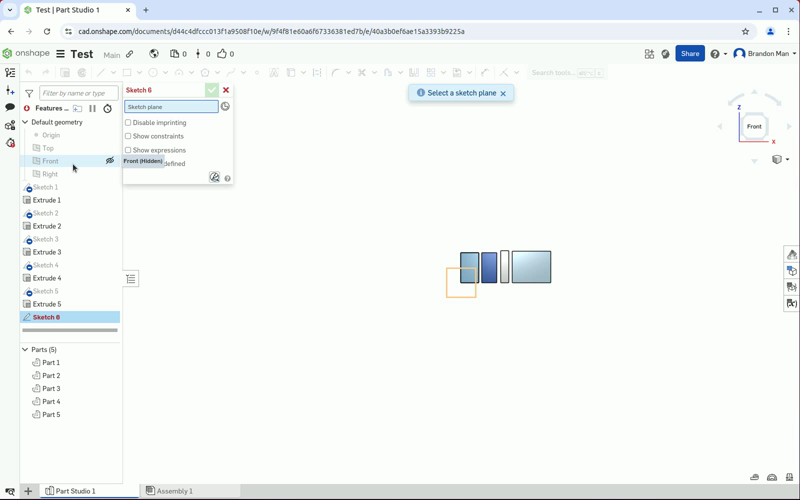
click(73, 163)
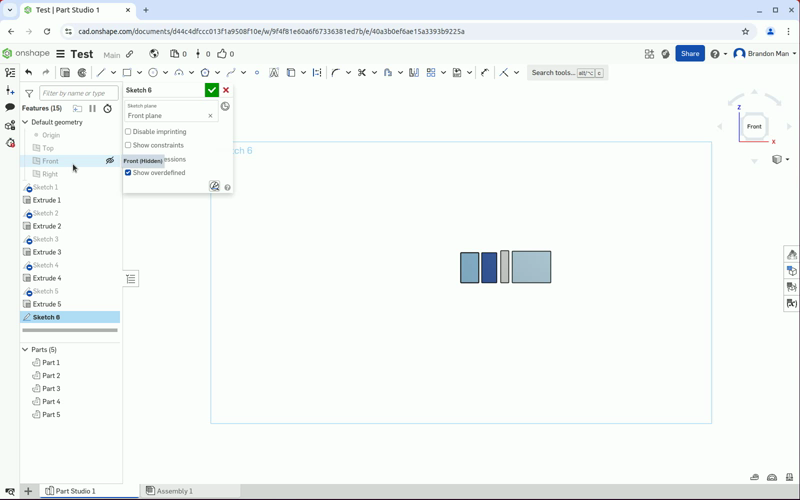
mouse_move(73, 352)
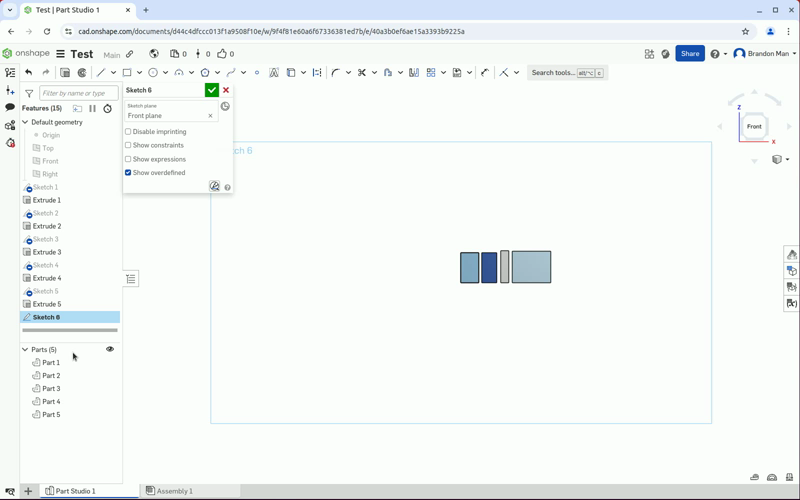
key(y)
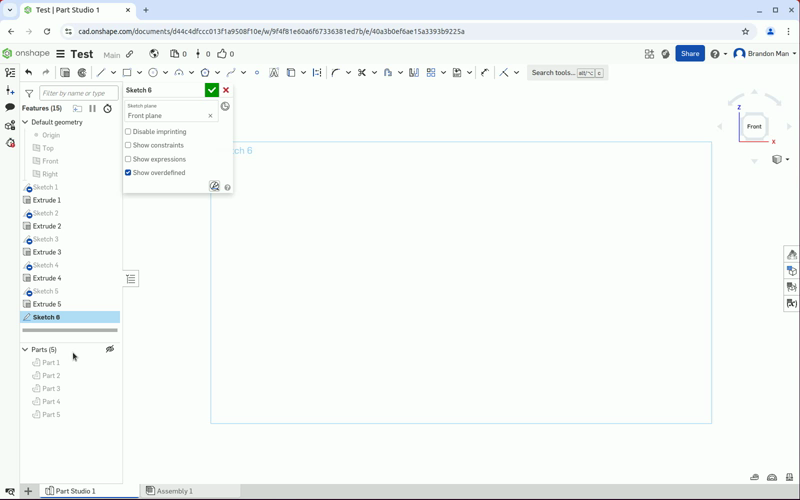
key(l)
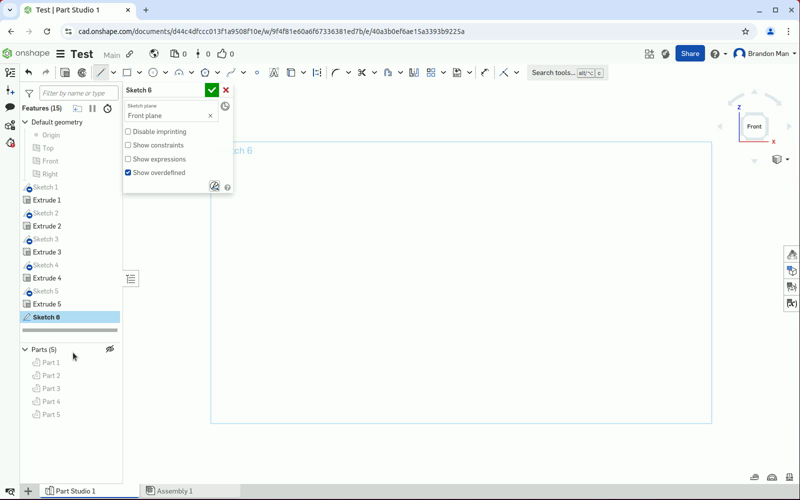
key_down(shift)
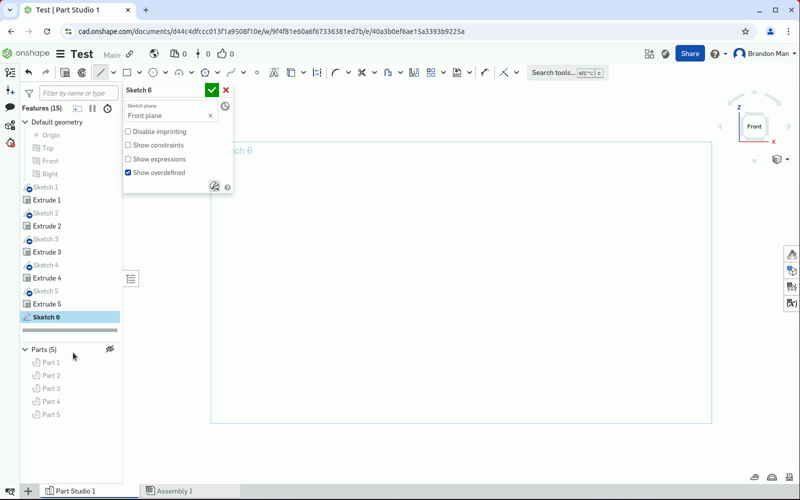
mouse_move(553, 282)
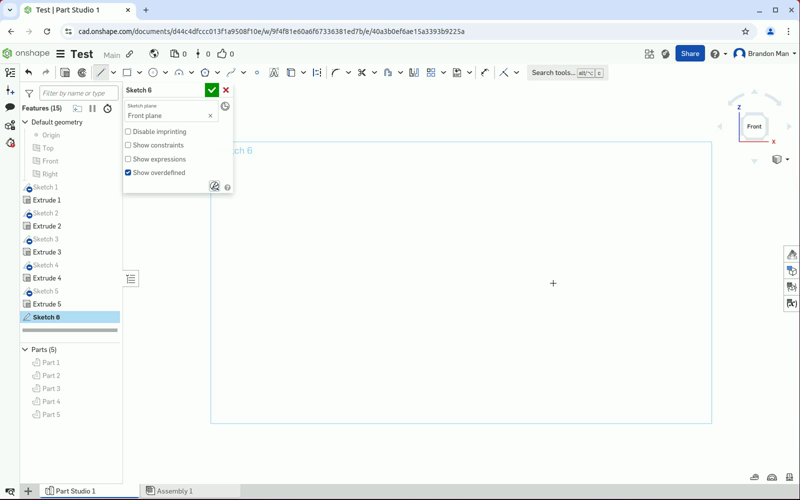
click(553, 282)
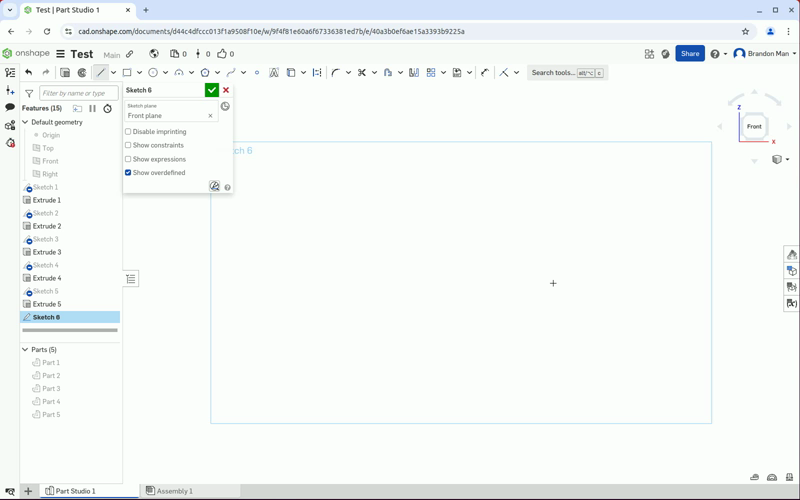
key_up(shift)
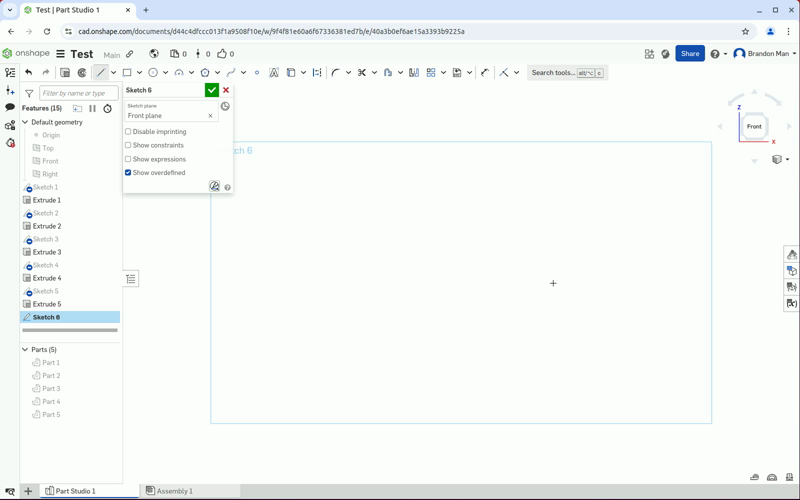
key_down(shift)
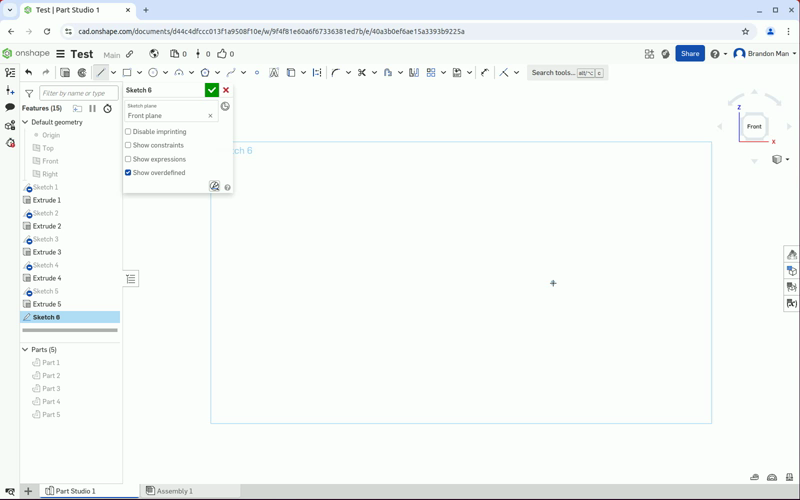
mouse_move(583, 282)
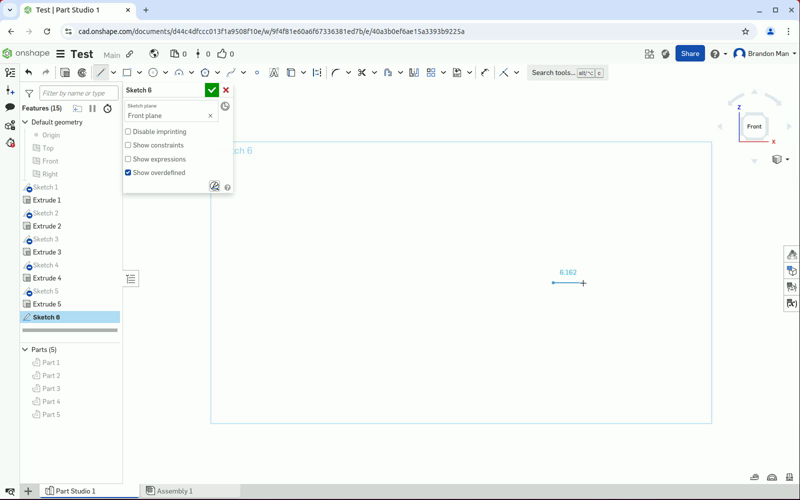
mouse_move(573, 282)
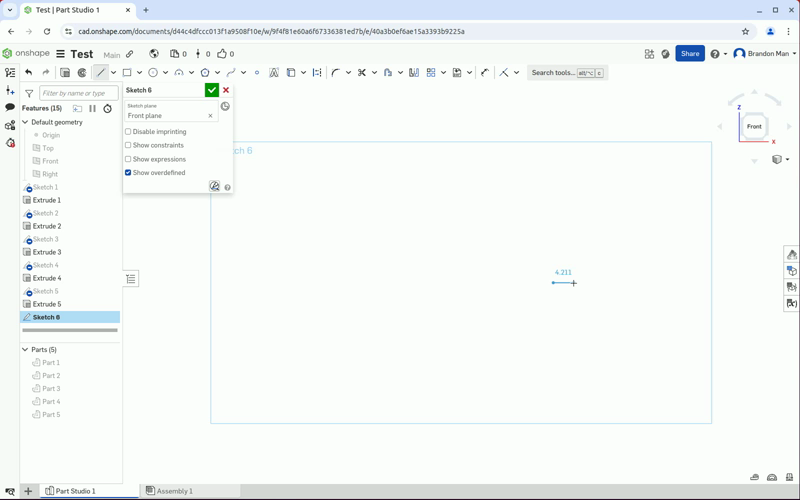
click(573, 282)
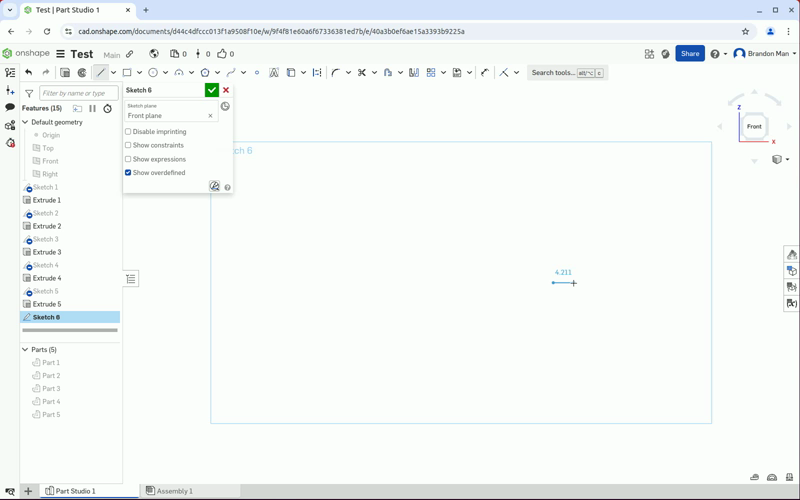
key_up(shift)
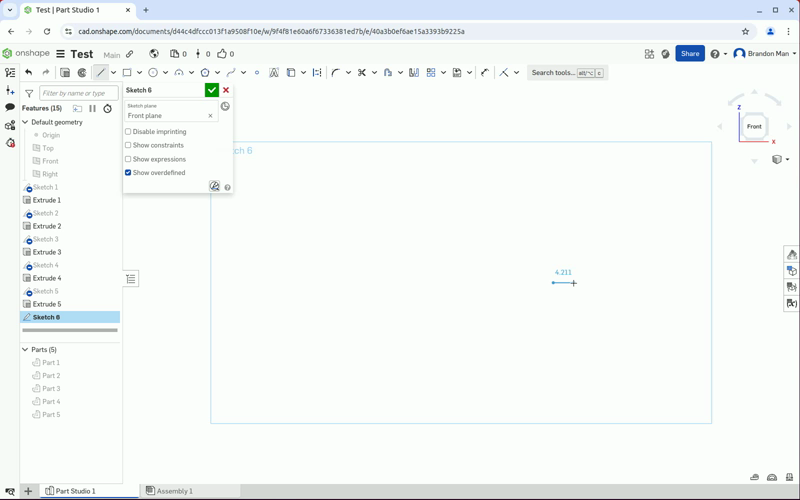
key_down(shift)
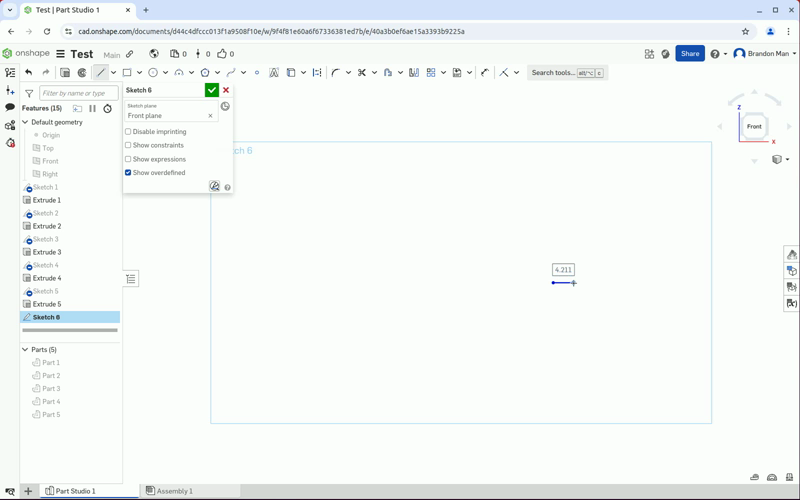
mouse_move(589, 282)
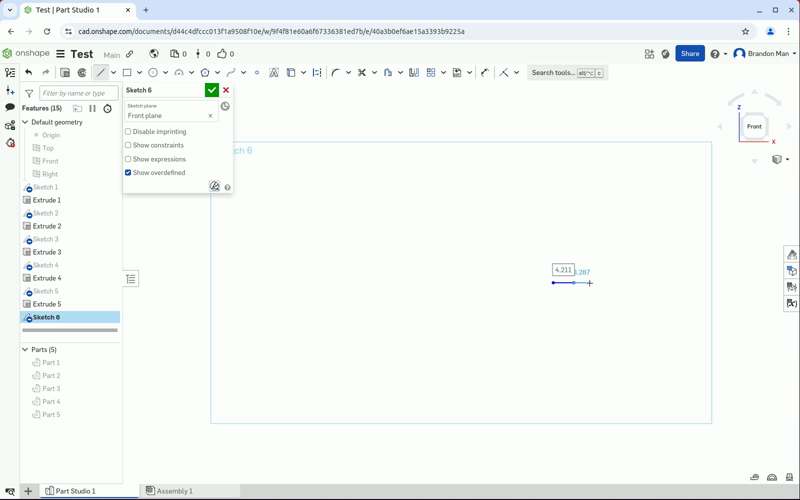
mouse_move(573, 252)
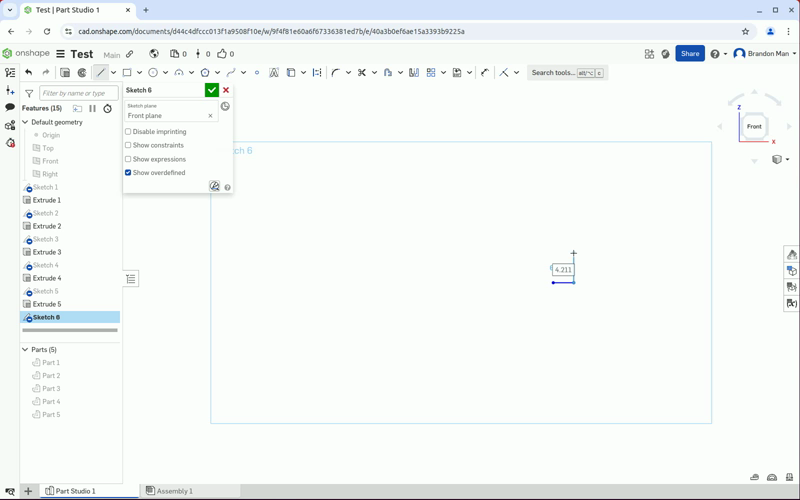
click(573, 252)
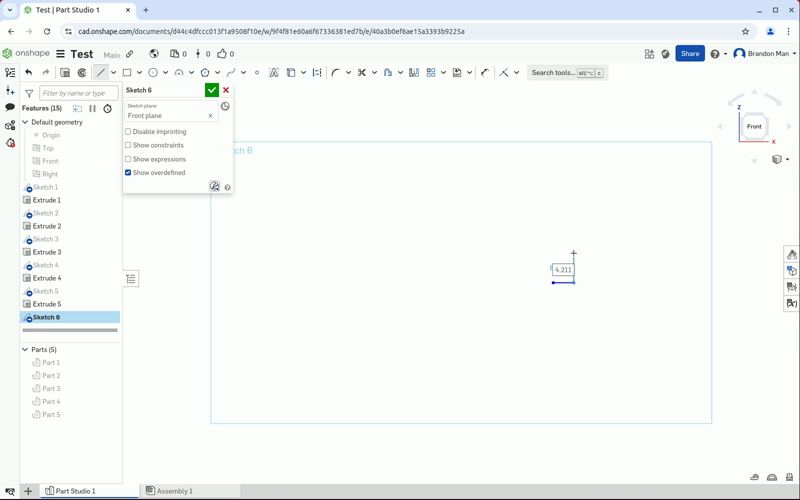
key_up(shift)
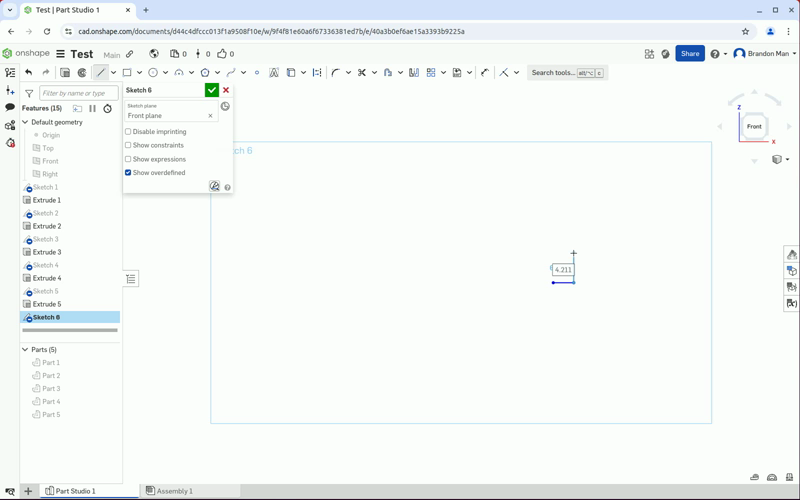
key_down(shift)
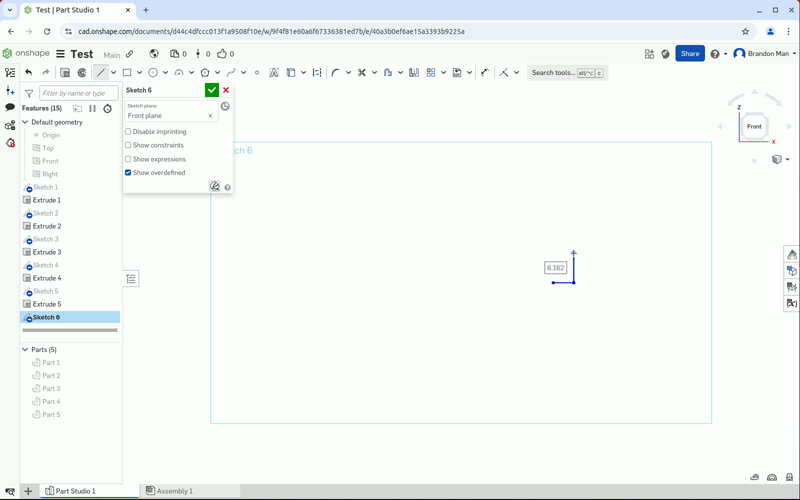
mouse_move(589, 252)
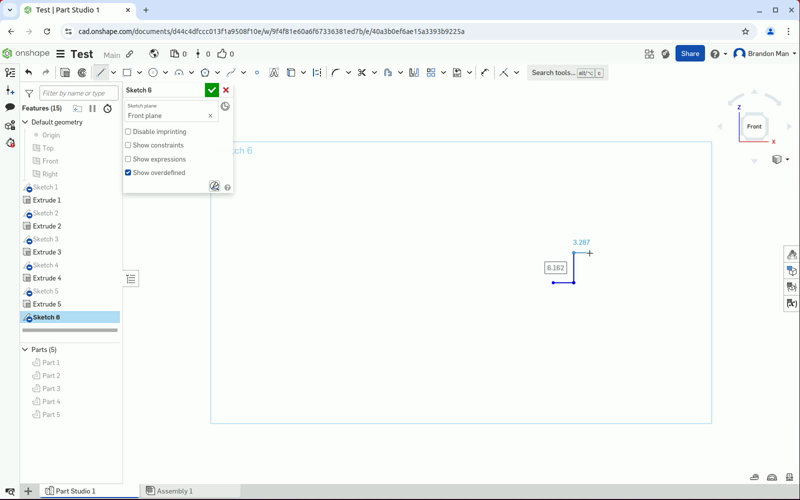
mouse_move(573, 250)
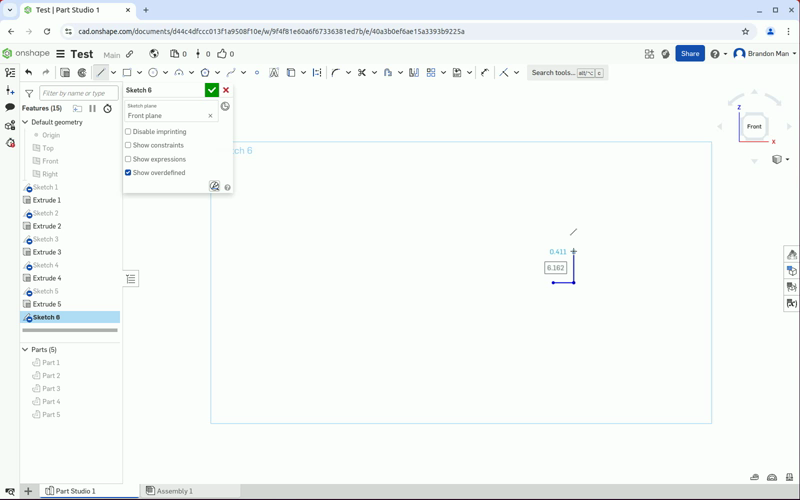
scroll(6)
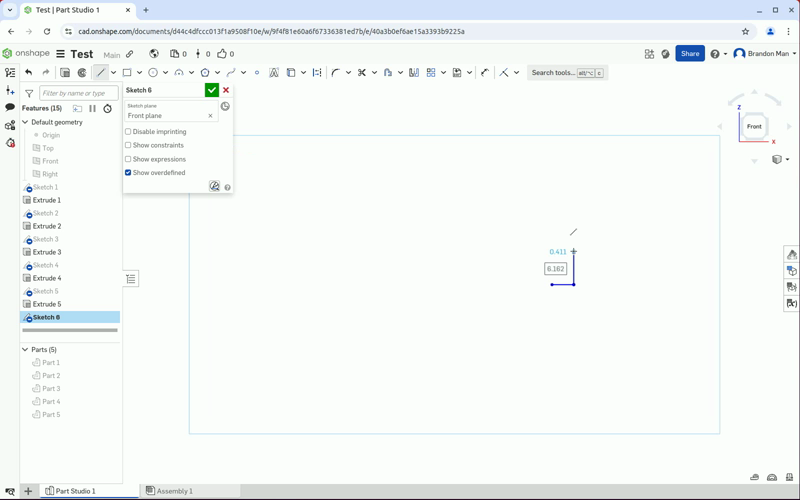
scroll(6)
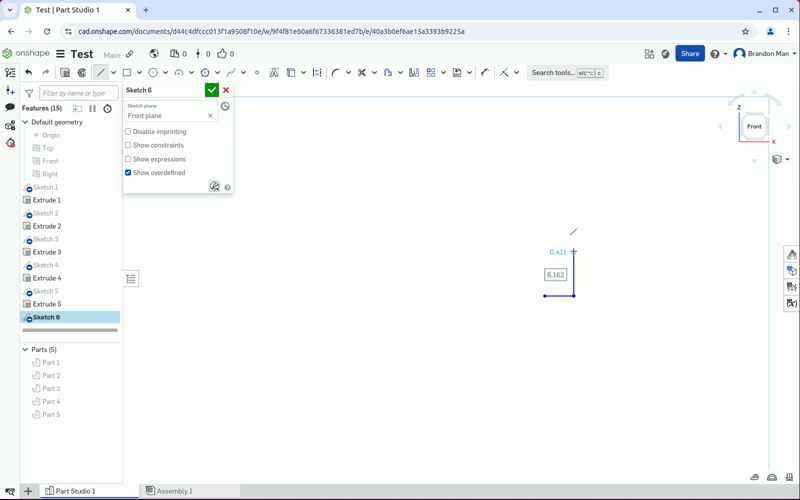
scroll(6)
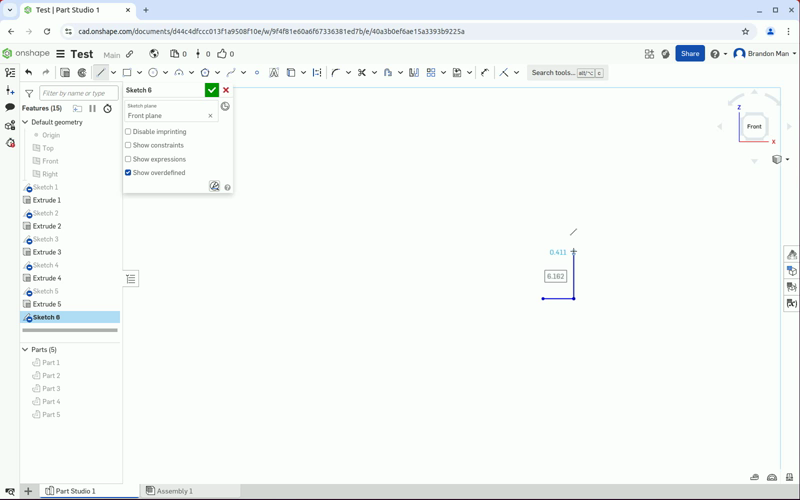
scroll(6)
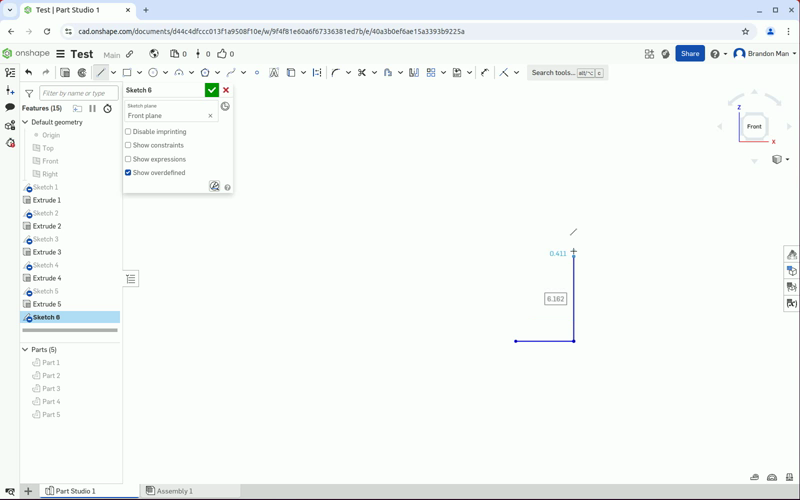
scroll(6)
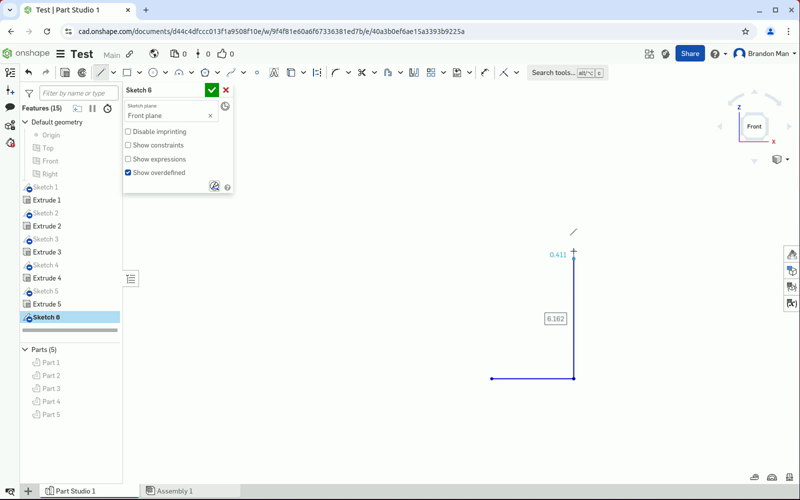
scroll(6)
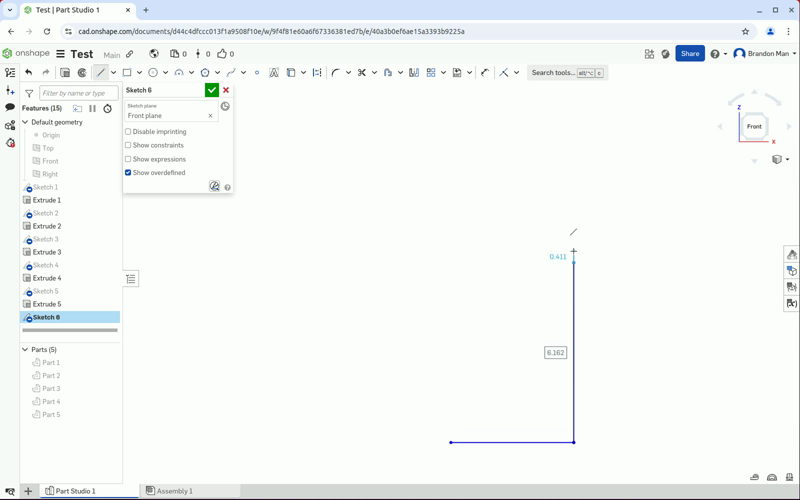
scroll(6)
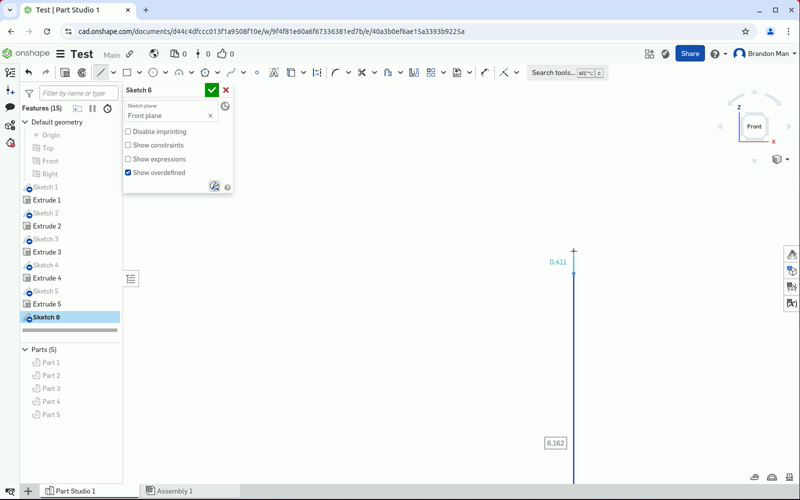
click(573, 250)
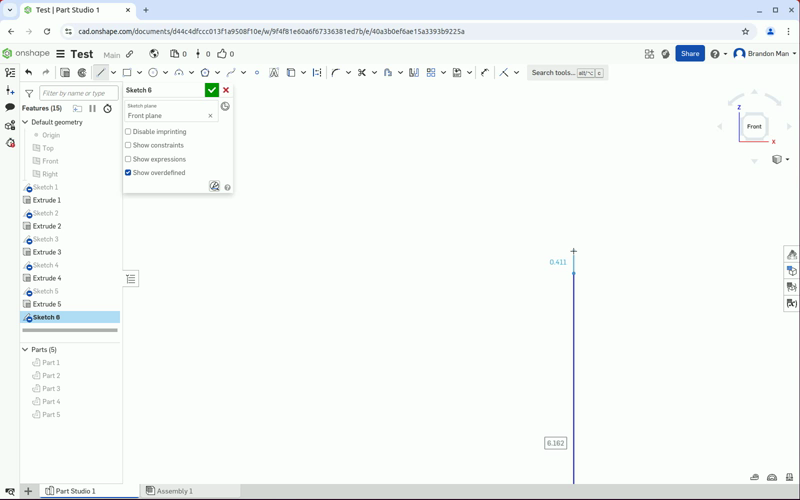
scroll(-6)
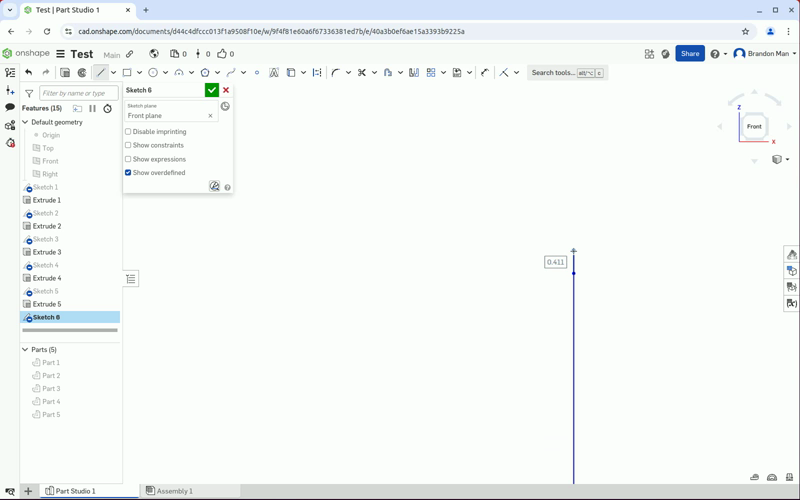
scroll(-6)
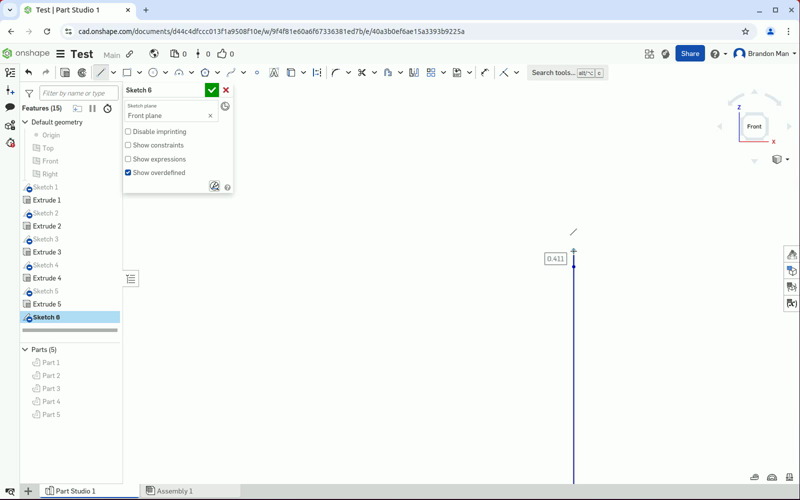
scroll(-6)
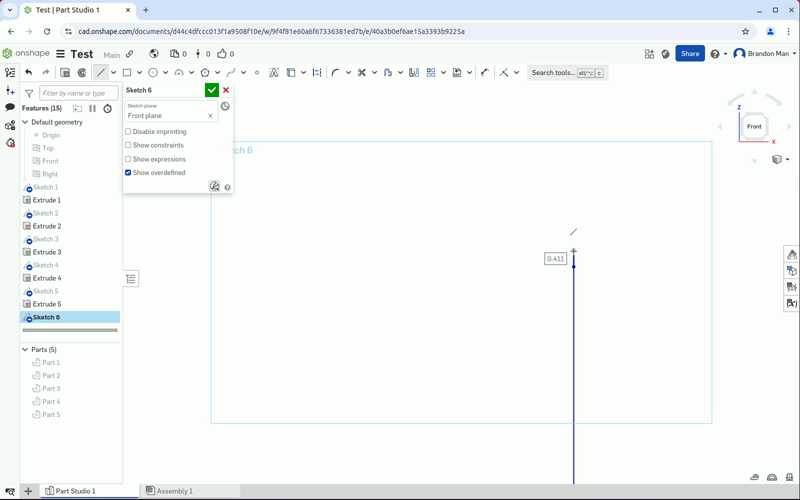
scroll(-6)
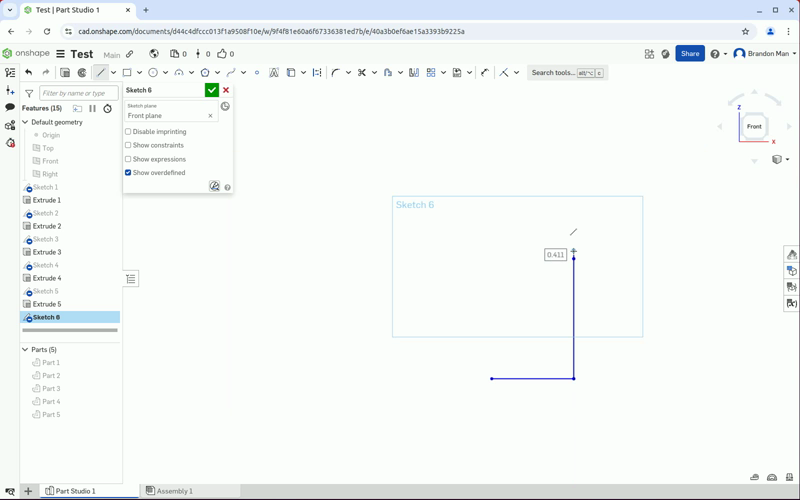
scroll(-6)
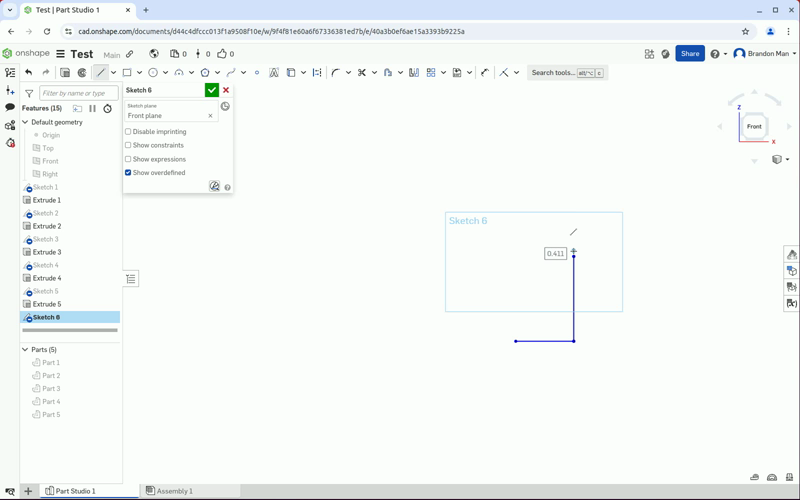
scroll(-6)
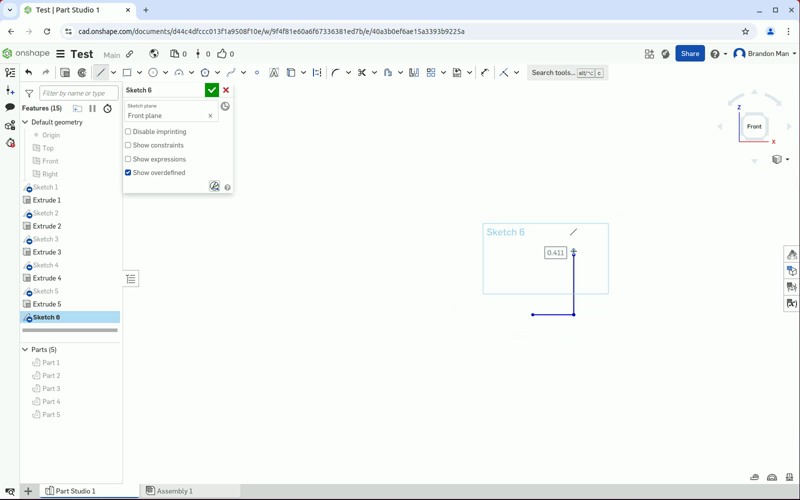
scroll(-6)
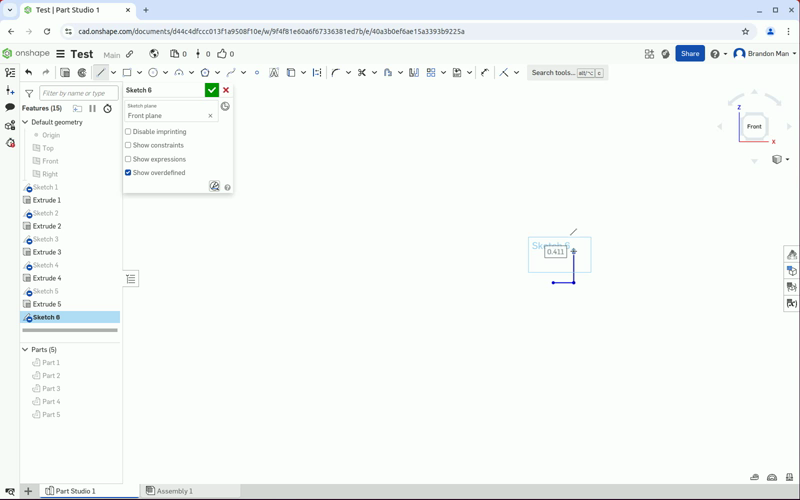
key_up(shift)
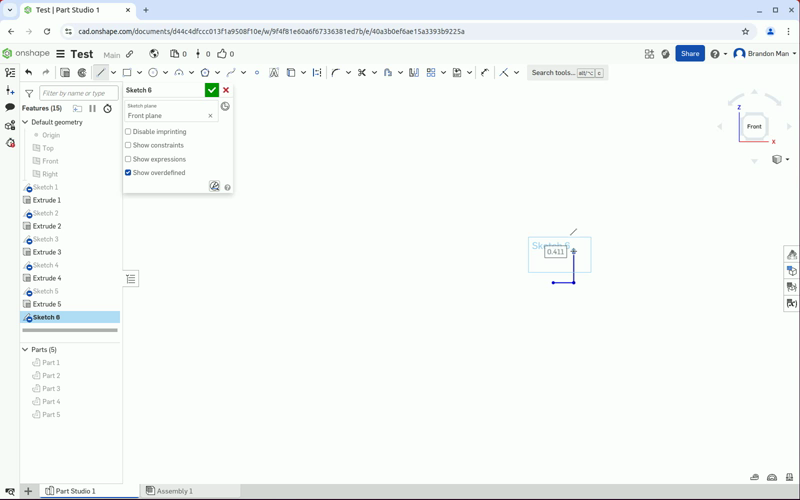
key_down(shift)
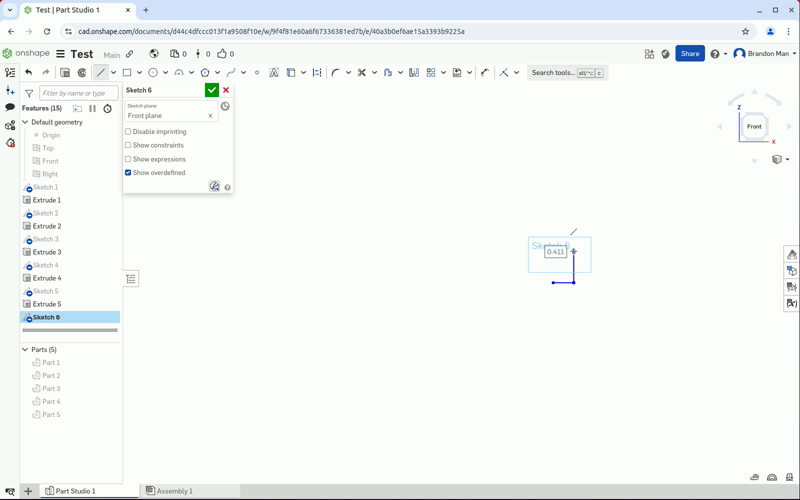
mouse_move(589, 250)
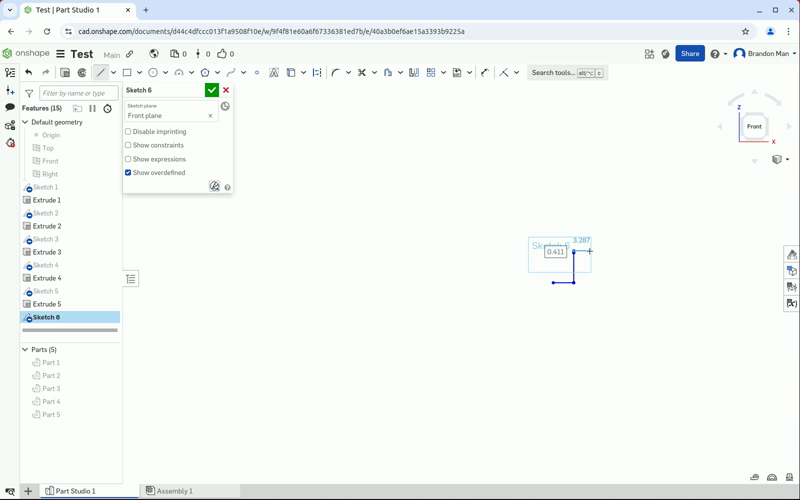
mouse_move(553, 250)
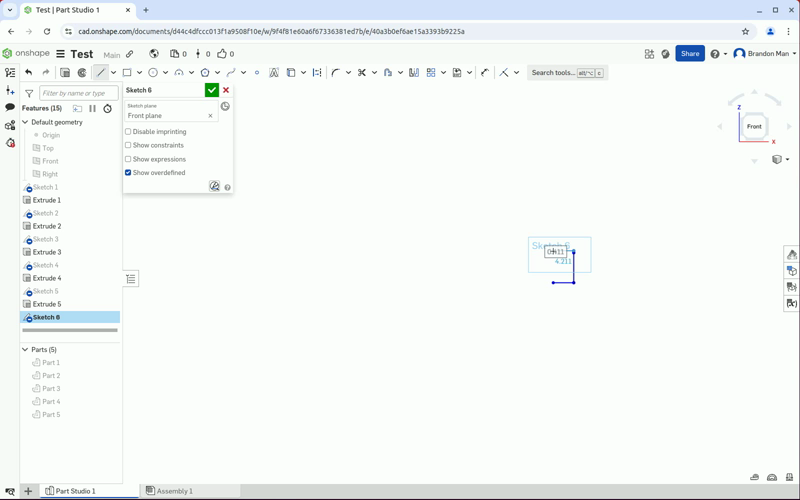
click(553, 250)
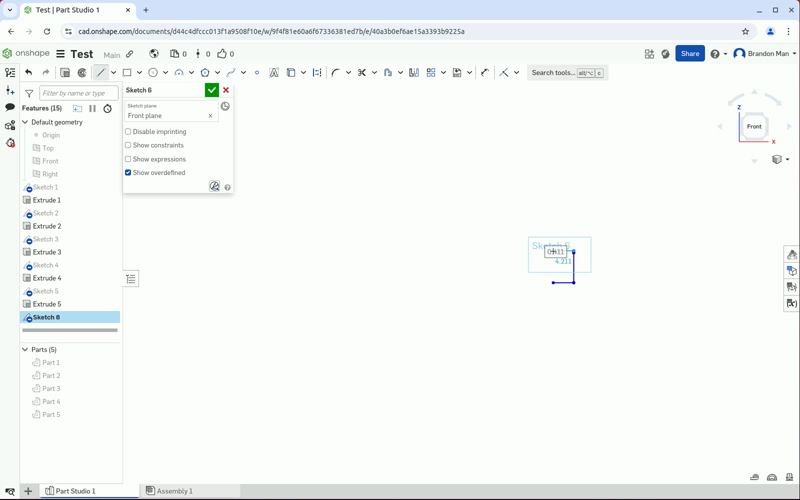
key_up(shift)
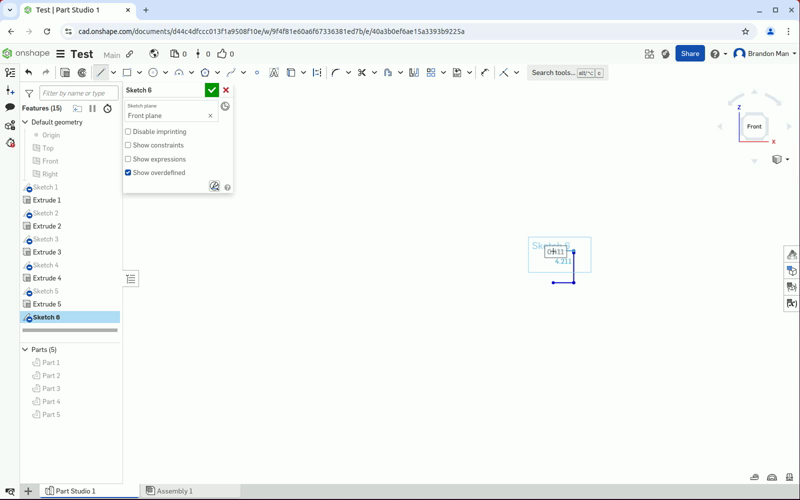
key_down(shift)
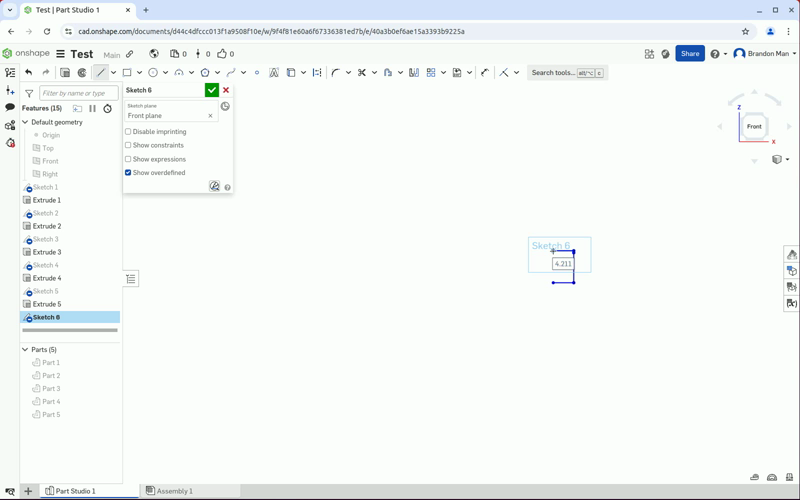
mouse_move(583, 250)
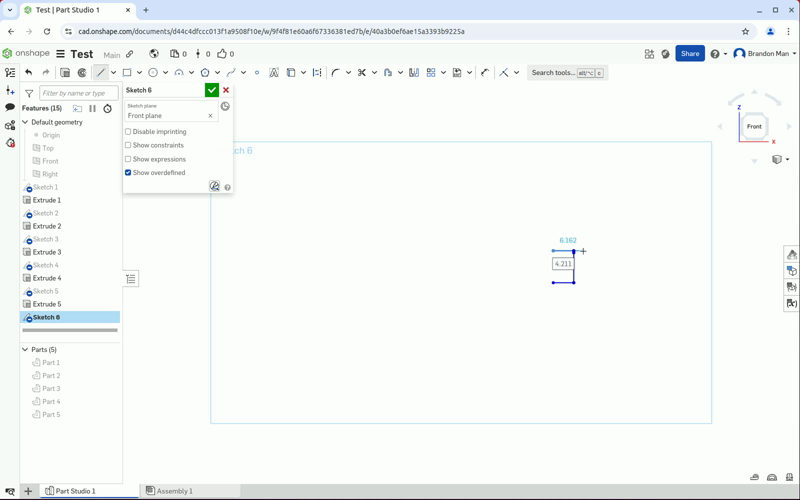
mouse_move(553, 252)
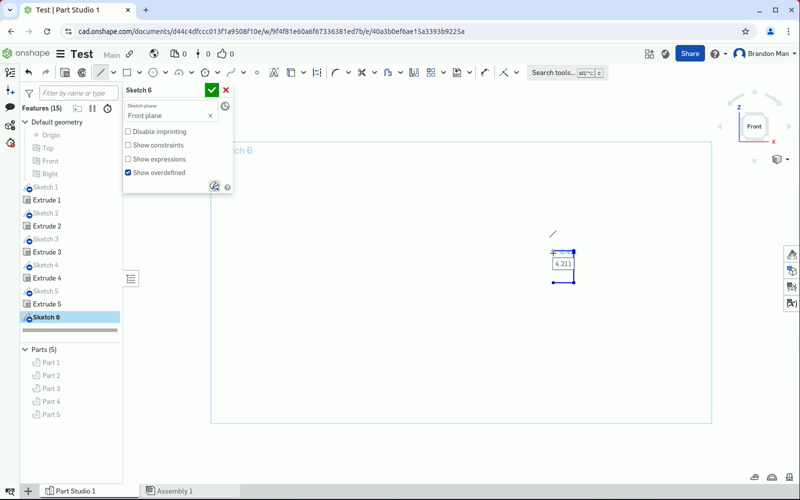
scroll(6)
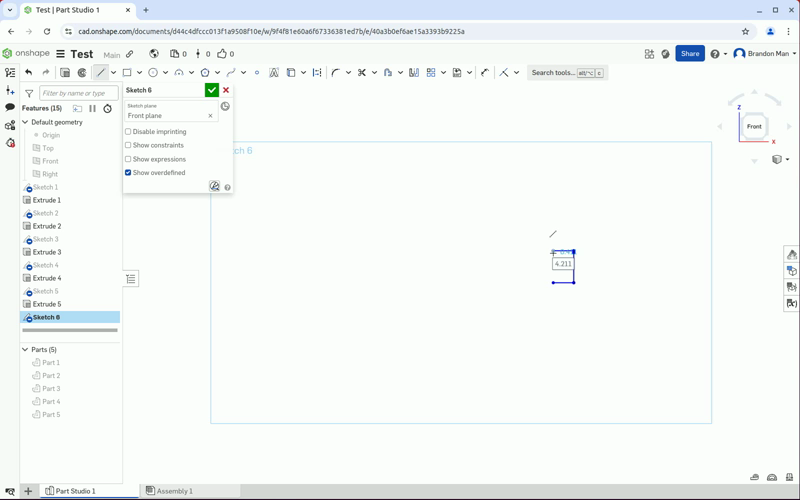
scroll(6)
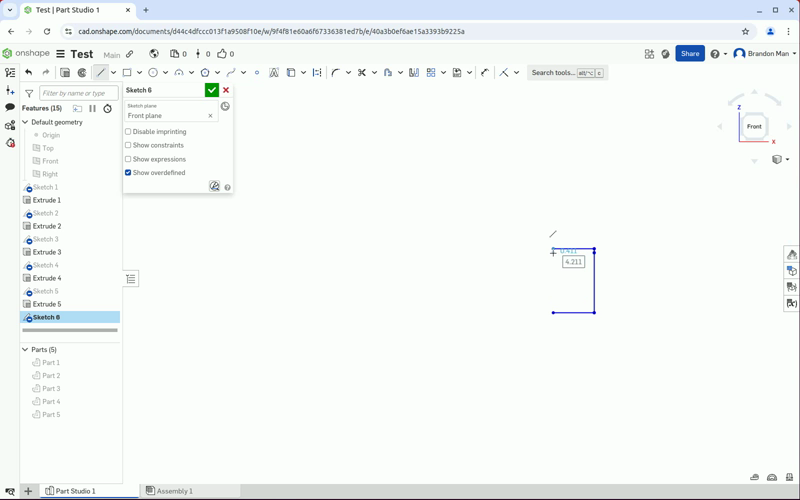
scroll(6)
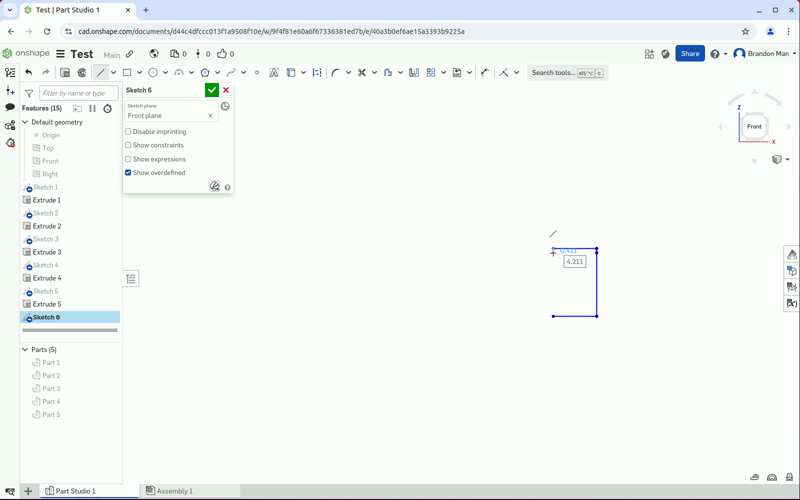
scroll(6)
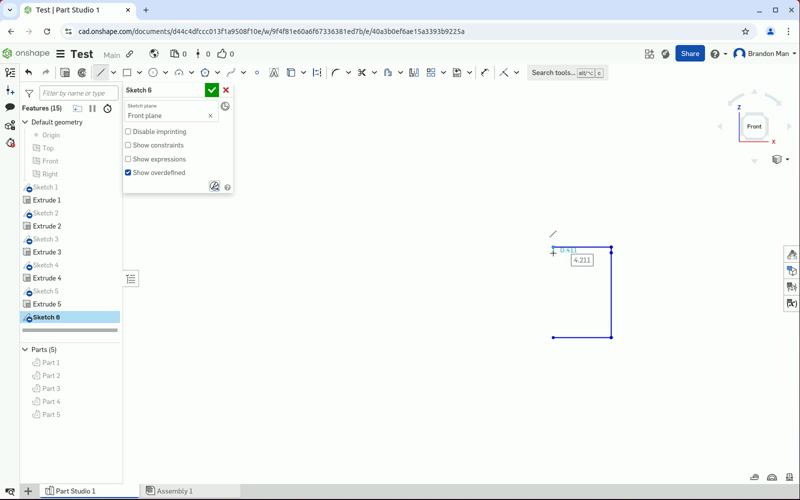
scroll(6)
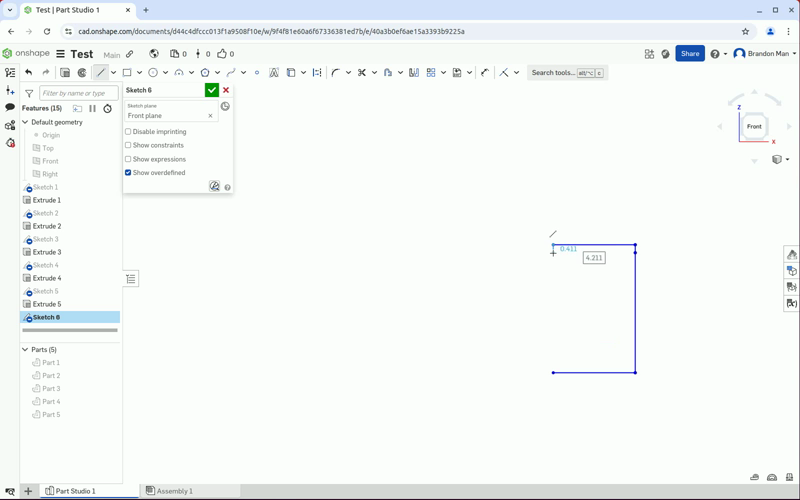
scroll(6)
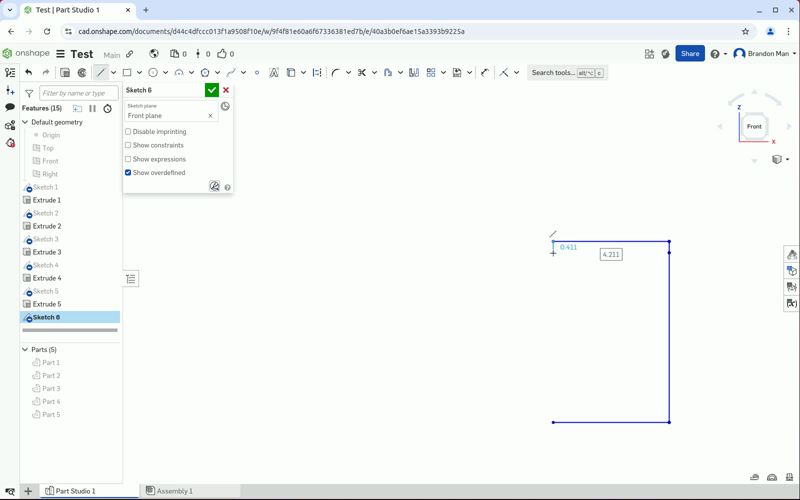
scroll(6)
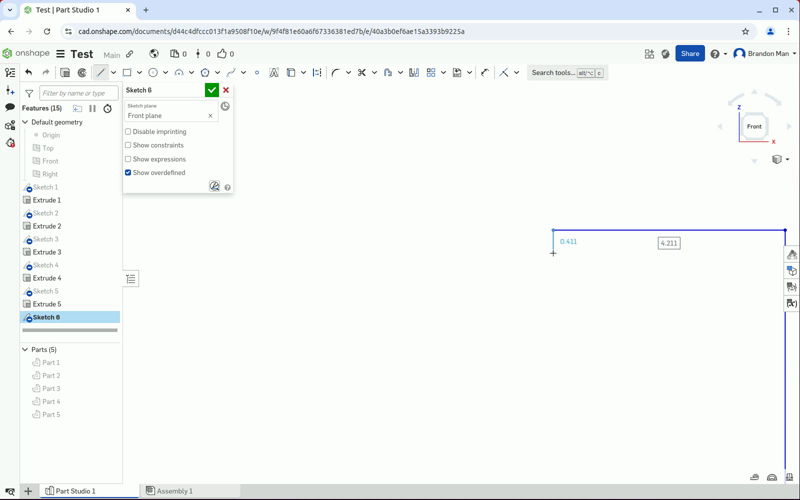
click(553, 252)
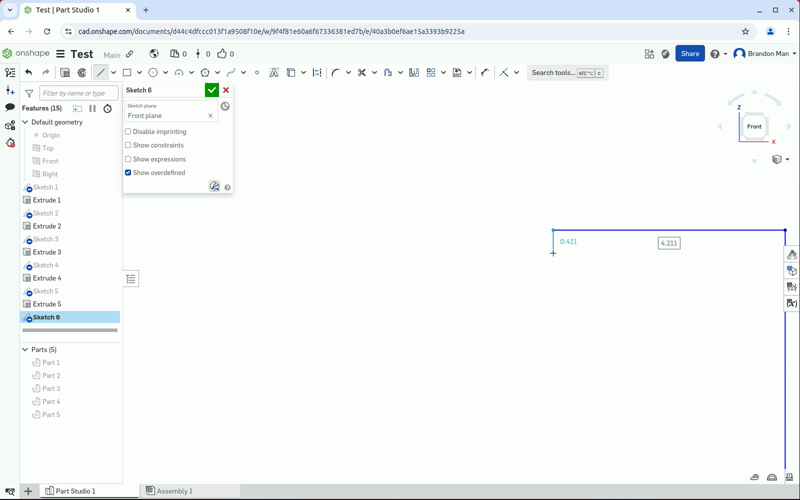
scroll(-6)
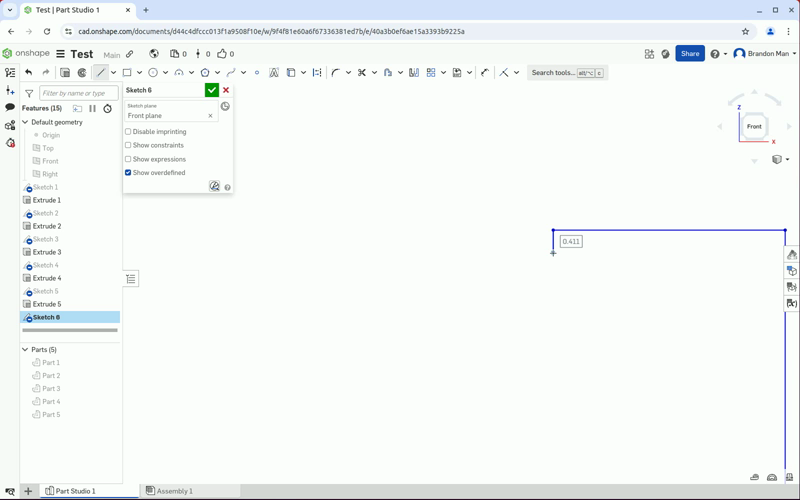
scroll(-6)
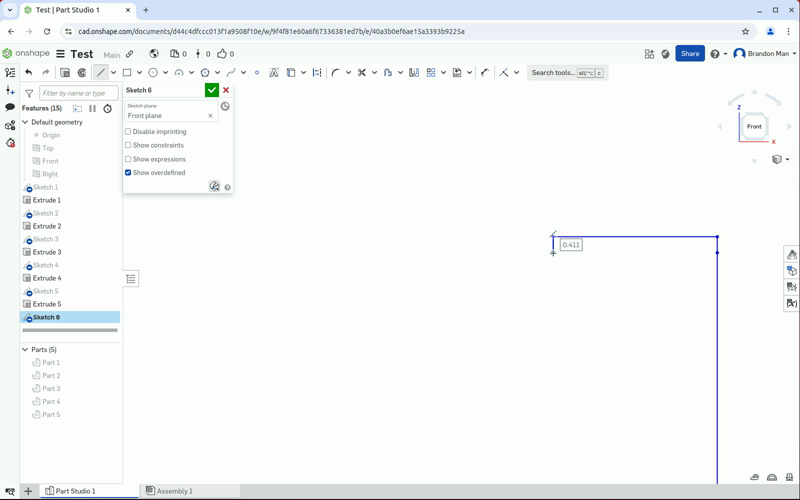
scroll(-6)
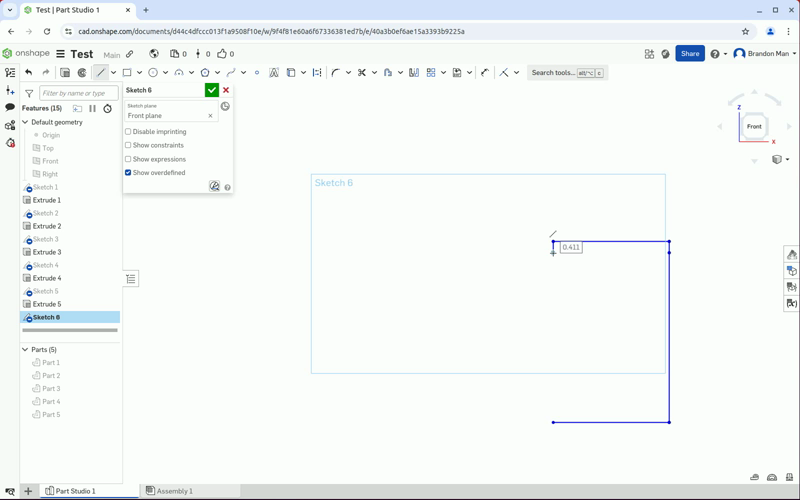
scroll(-6)
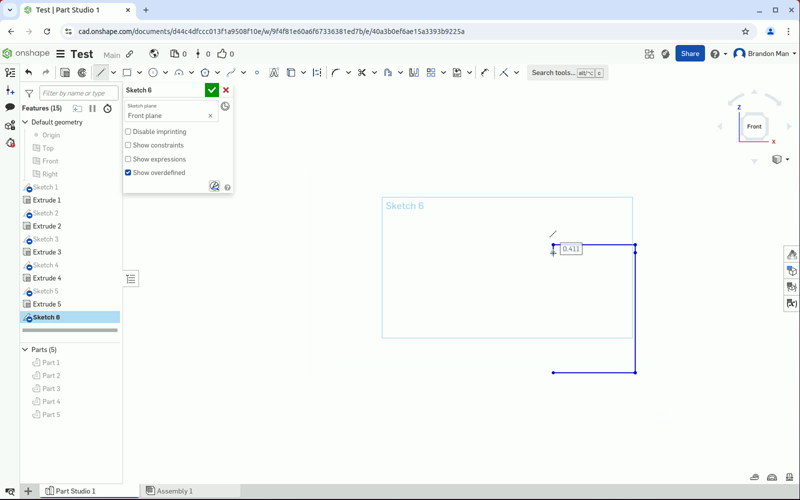
scroll(-6)
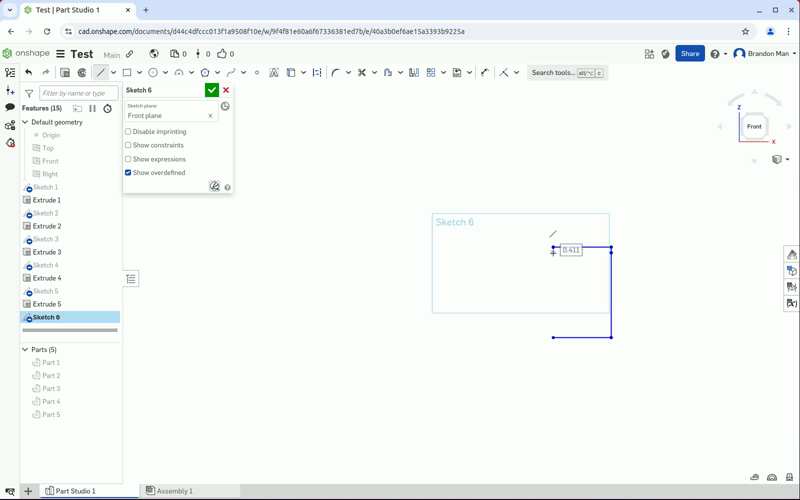
scroll(-6)
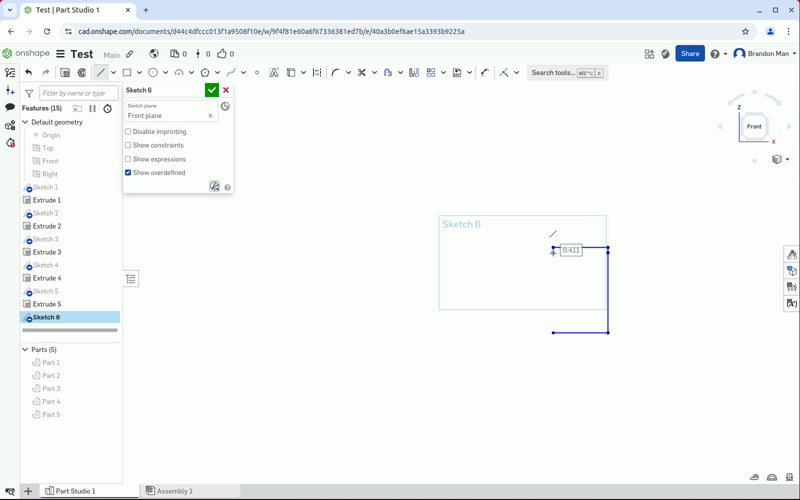
scroll(-6)
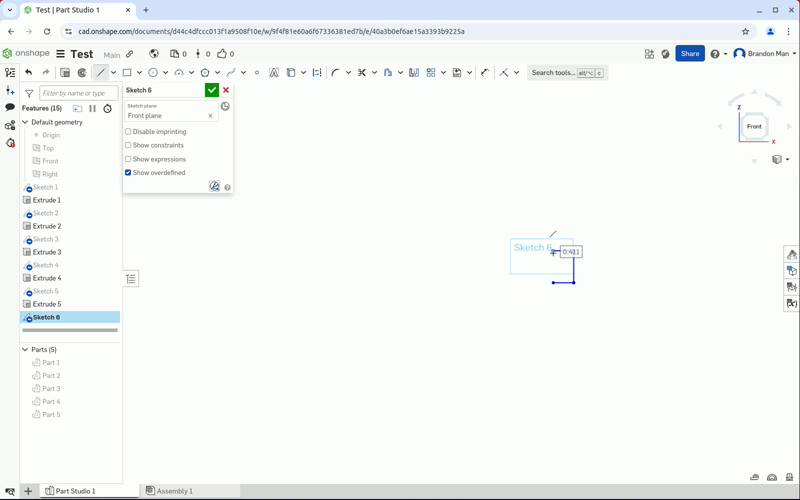
key_up(shift)
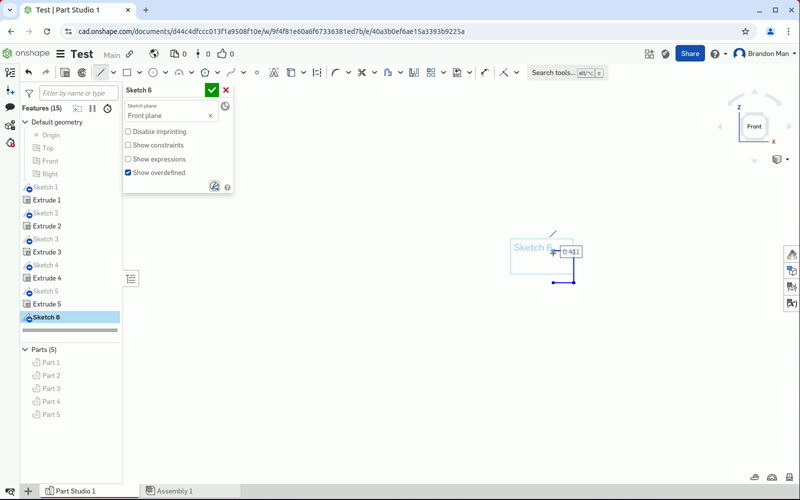
mouse_move(583, 252)
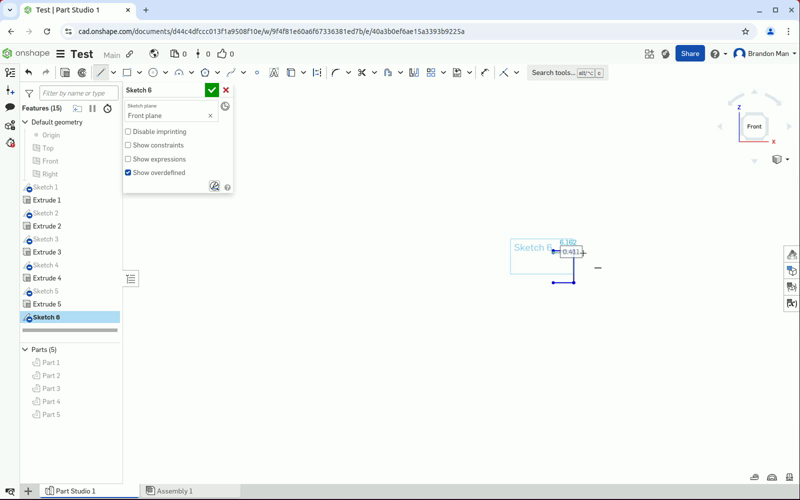
key_down(shift)
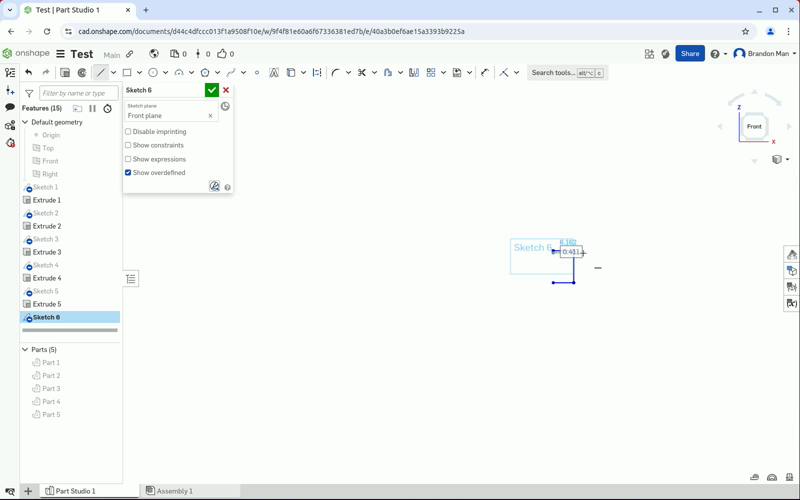
mouse_move(553, 282)
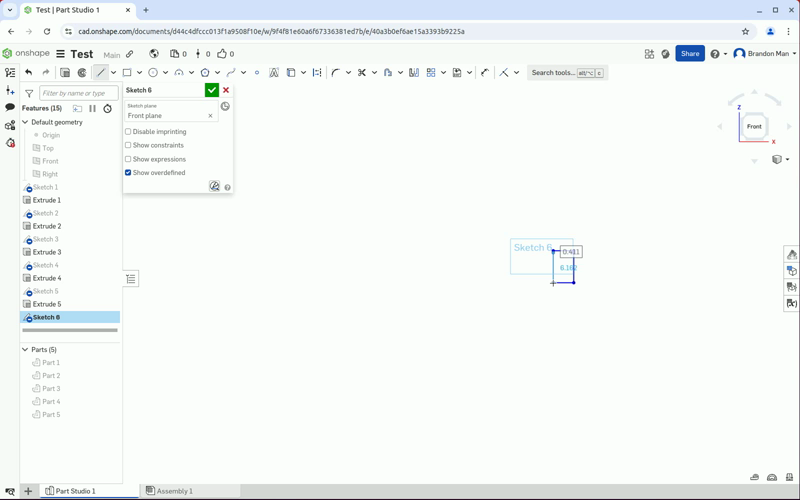
key_up(shift)
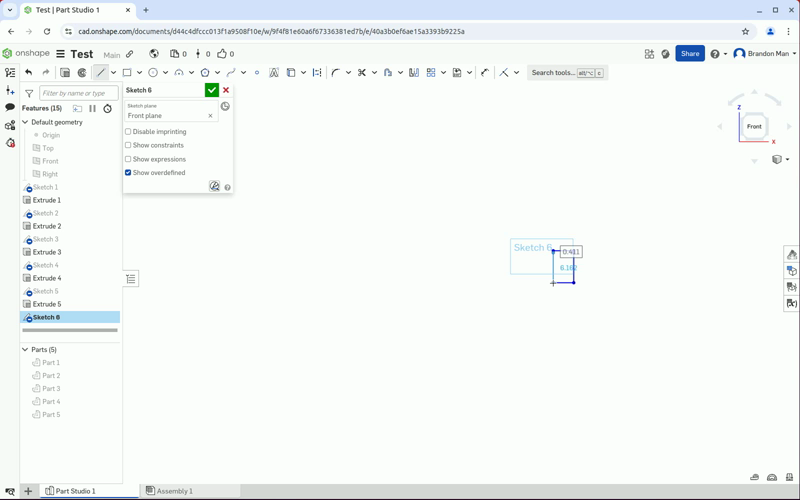
click(553, 282)
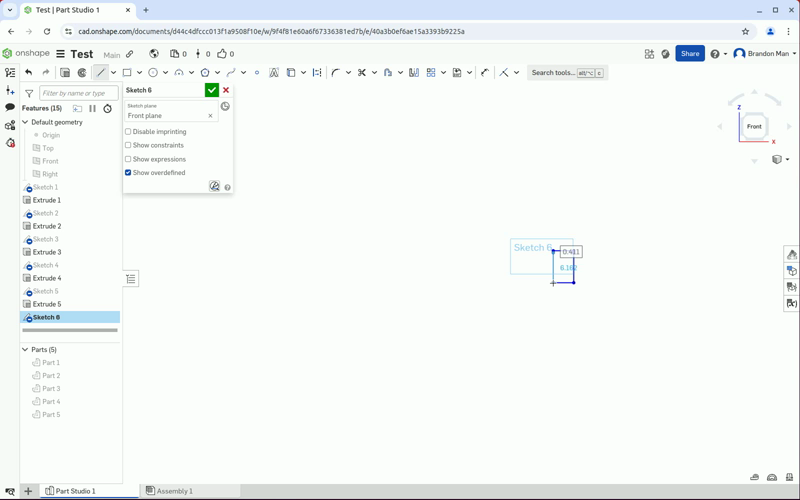
key(esc)
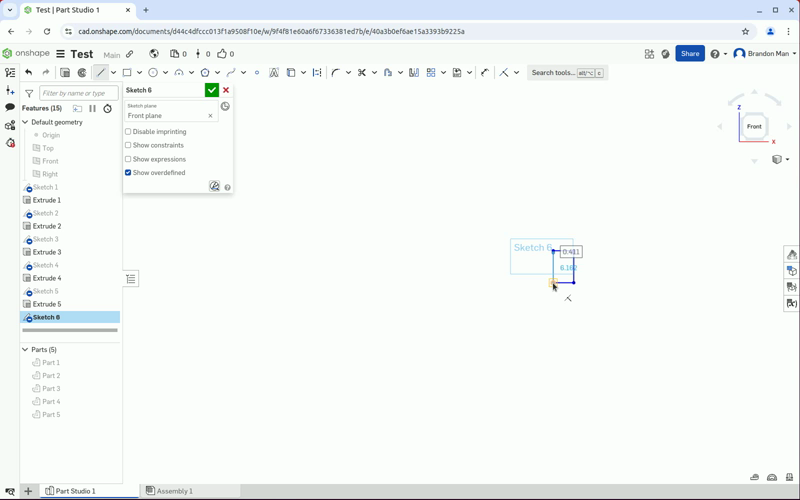
mouse_move(570, 277)
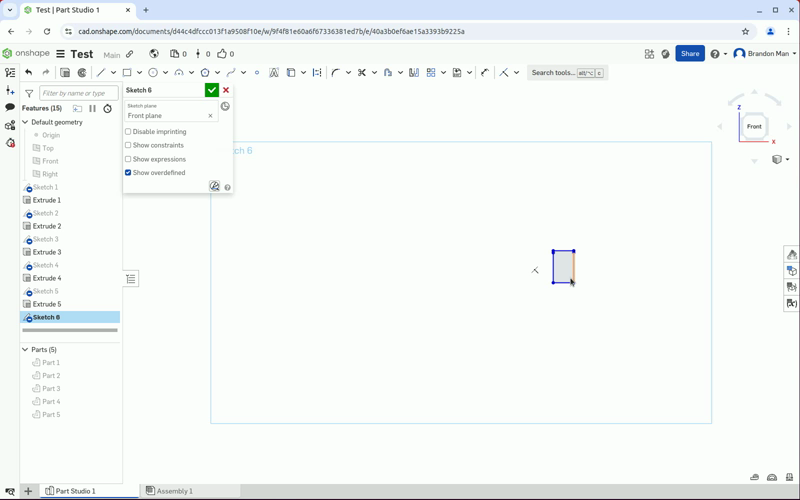
scroll(6)
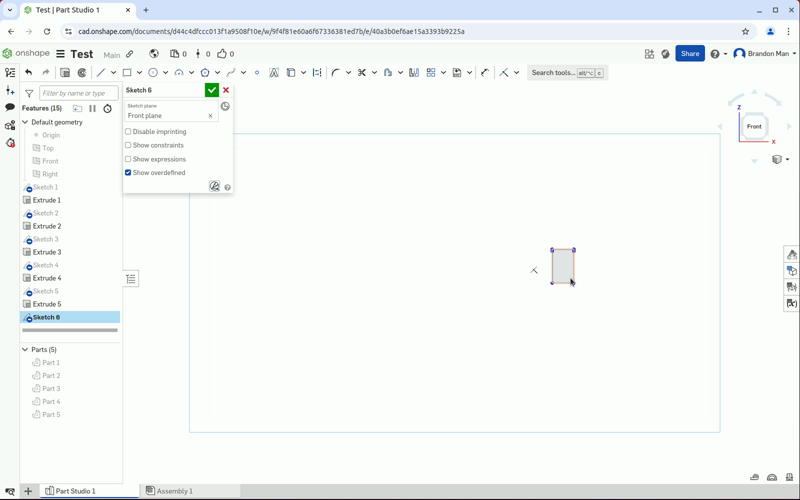
scroll(6)
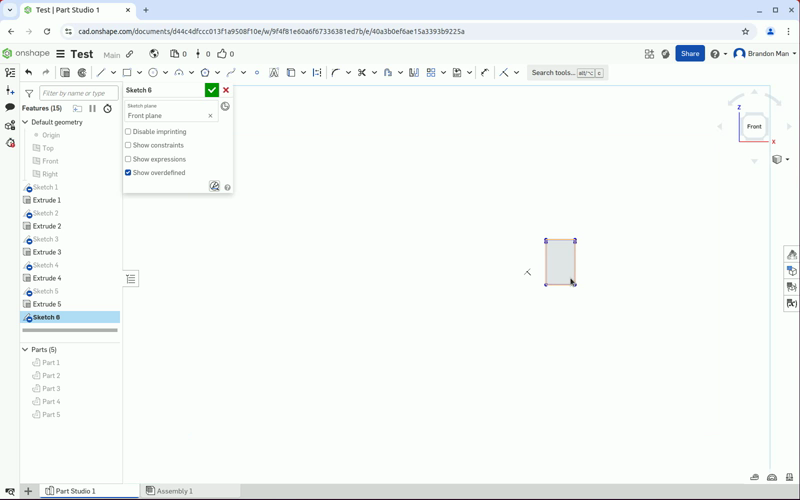
scroll(6)
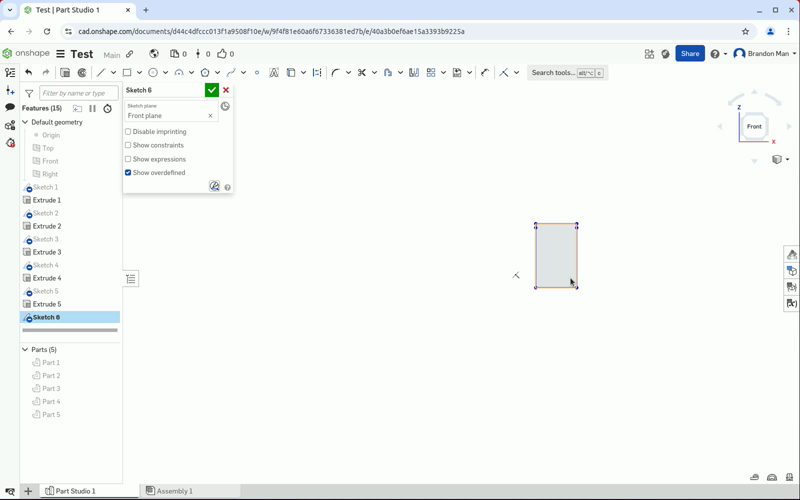
scroll(6)
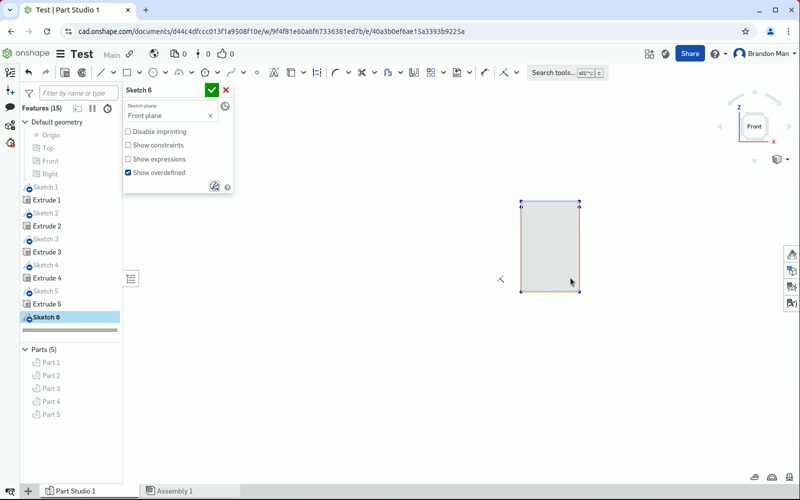
scroll(6)
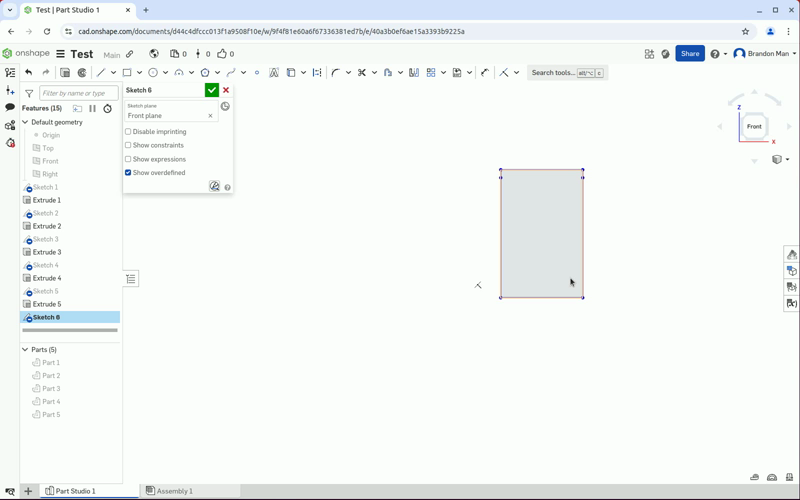
scroll(6)
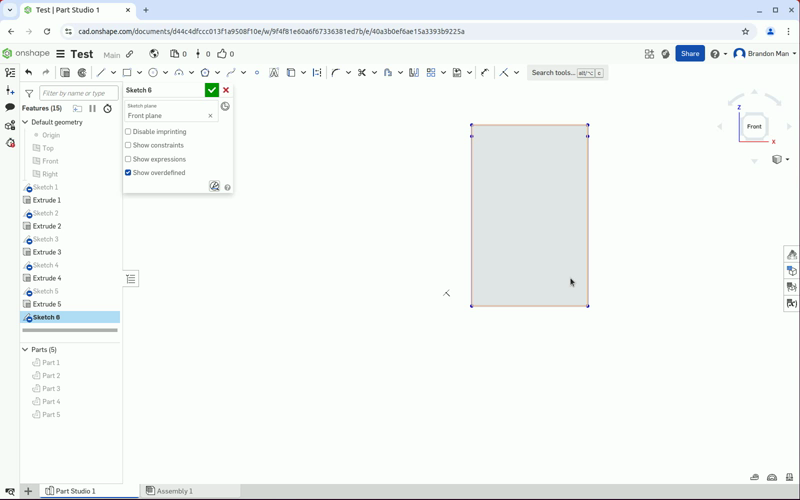
scroll(6)
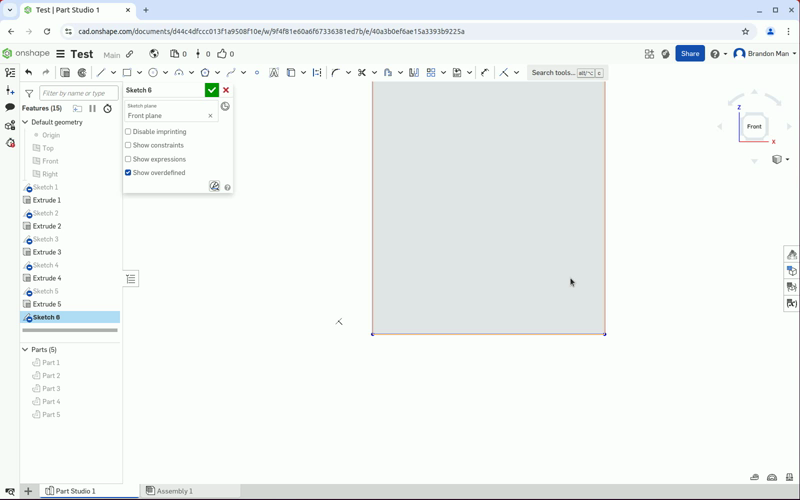
click(570, 277)
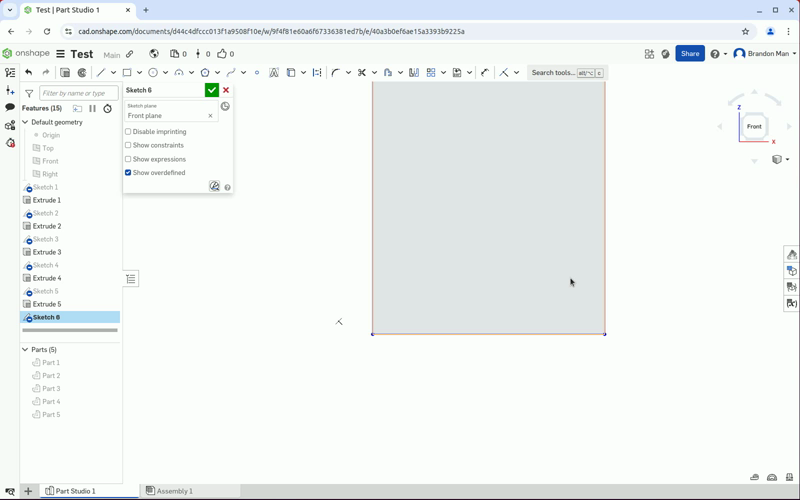
scroll(-6)
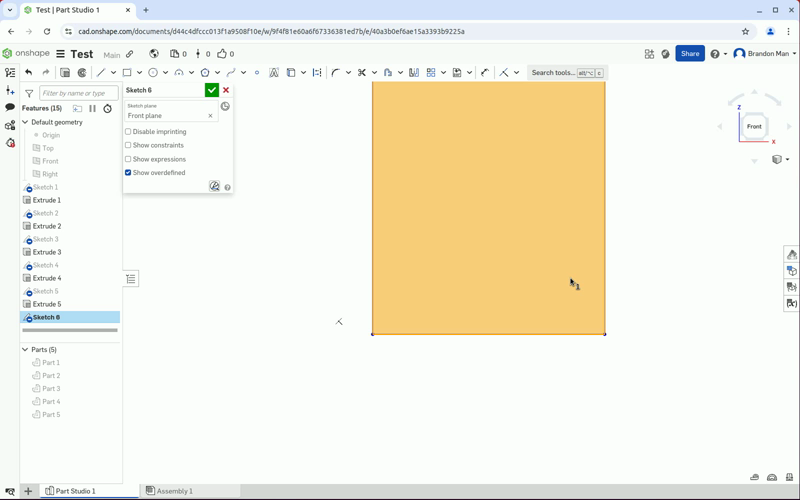
scroll(-6)
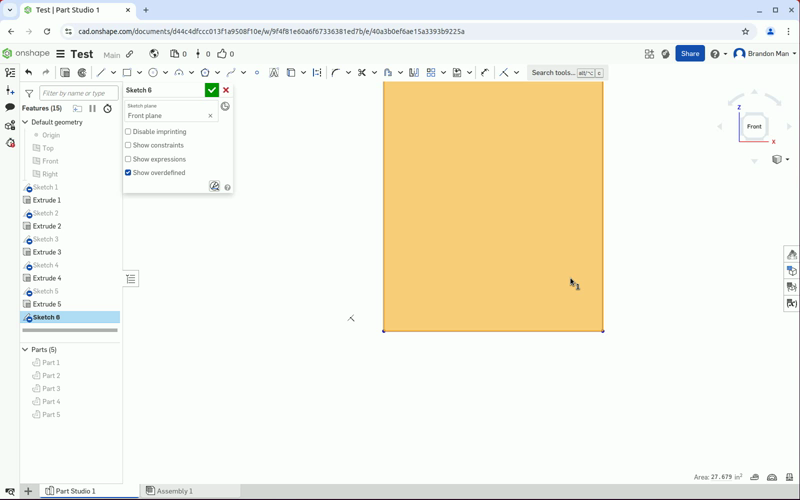
scroll(-6)
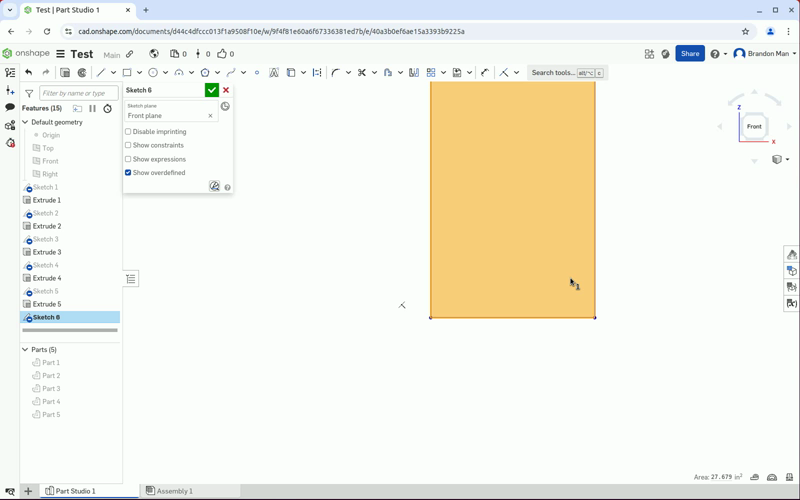
scroll(-6)
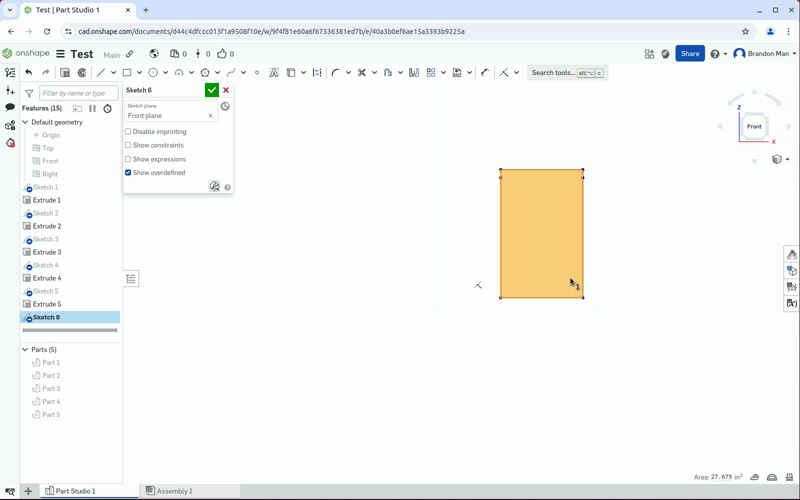
scroll(-6)
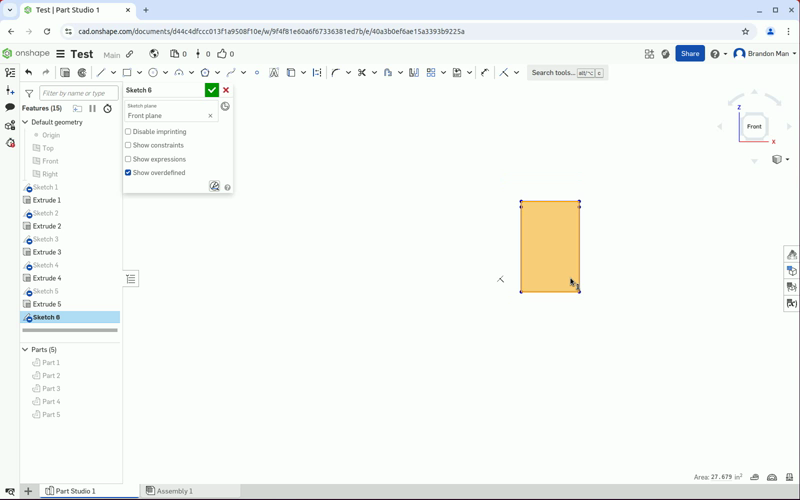
scroll(-6)
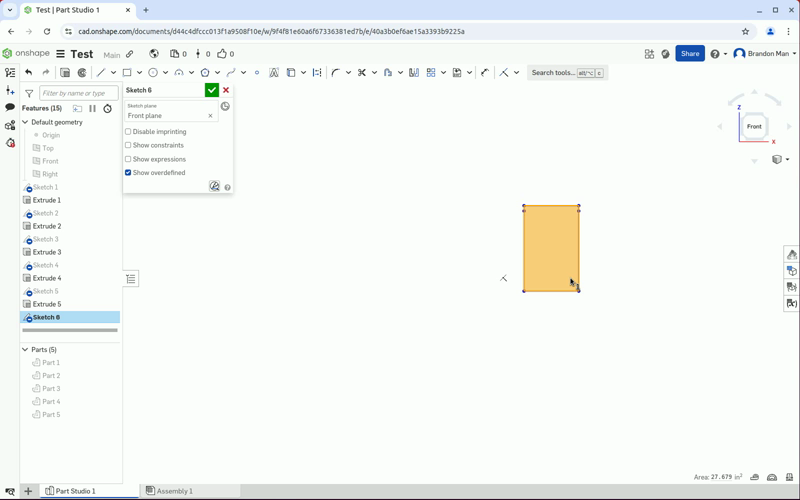
scroll(-6)
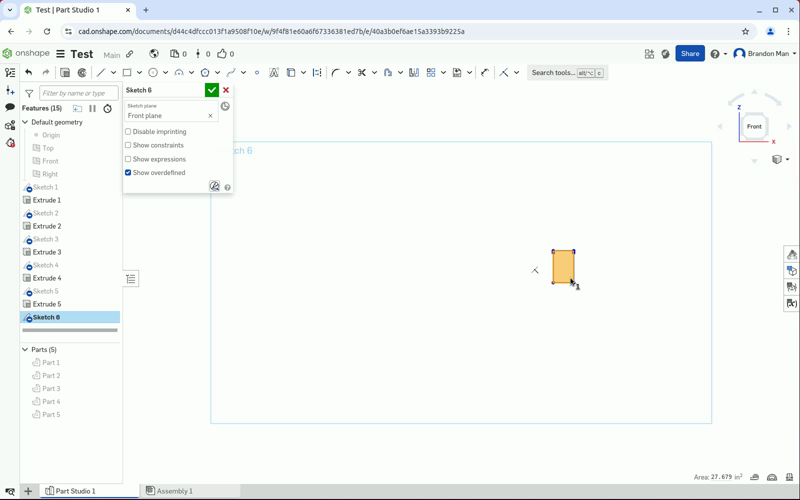
mouse_move(73, 352)
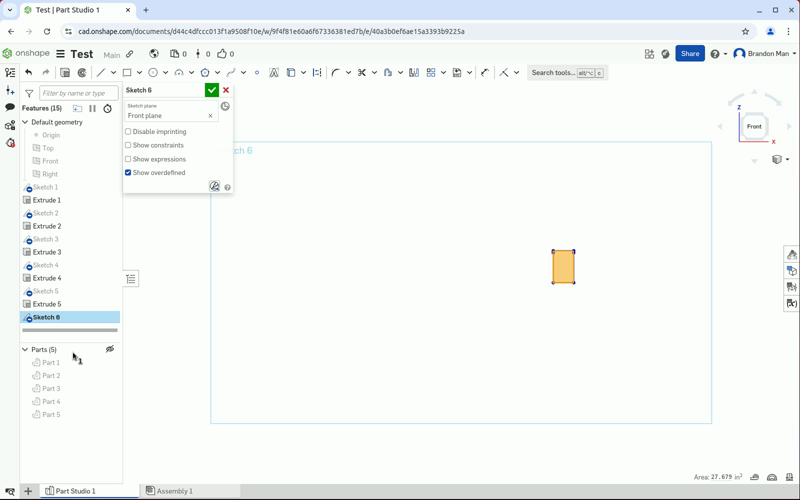
key(shift+y)
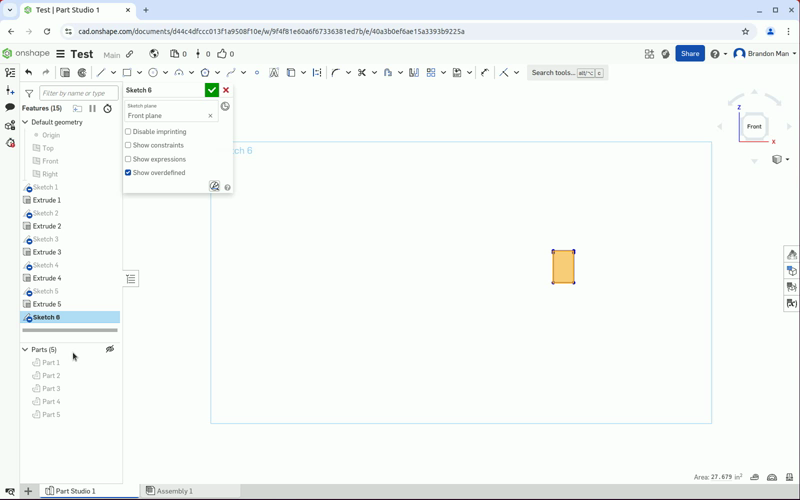
key(shift+e)
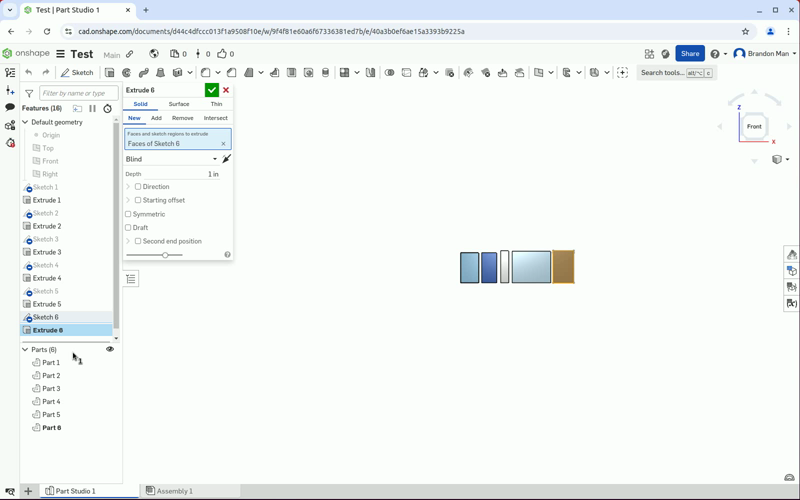
mouse_move(143, 106)
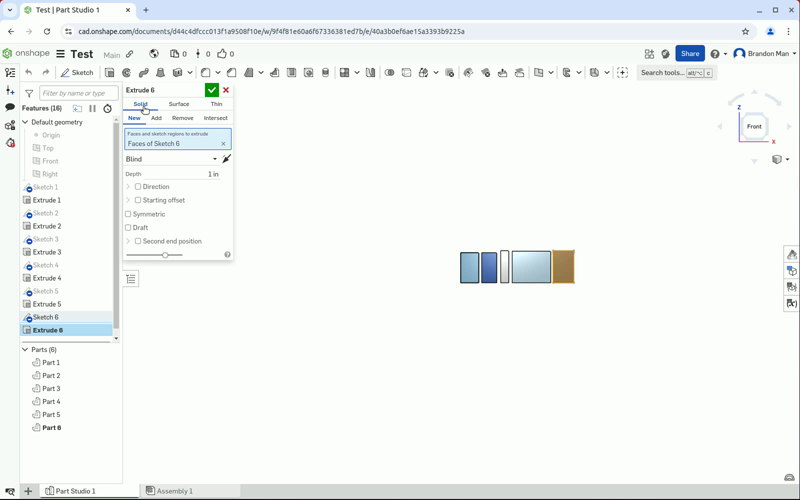
click(143, 106)
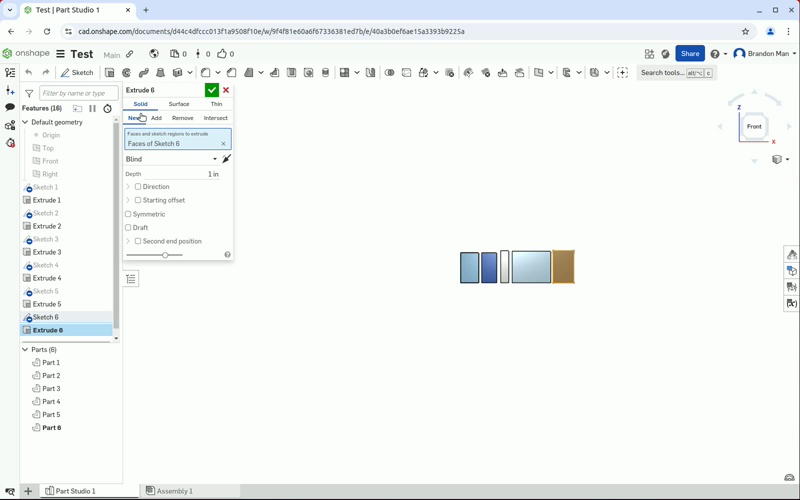
mouse_move(137, 120)
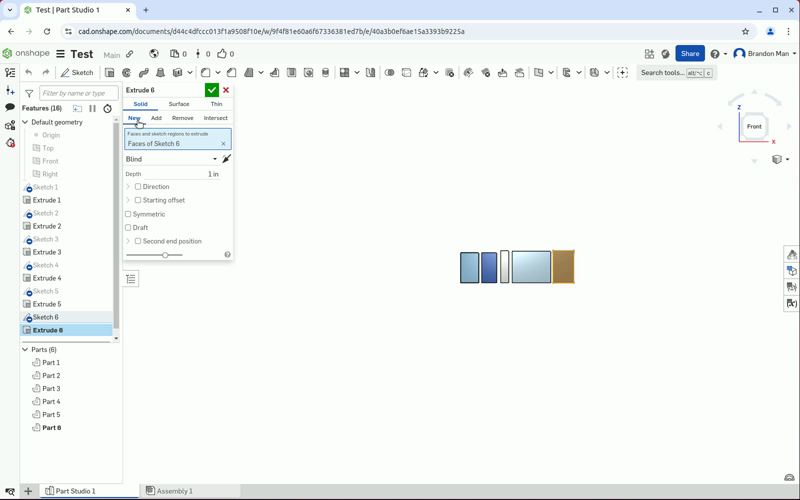
click(137, 120)
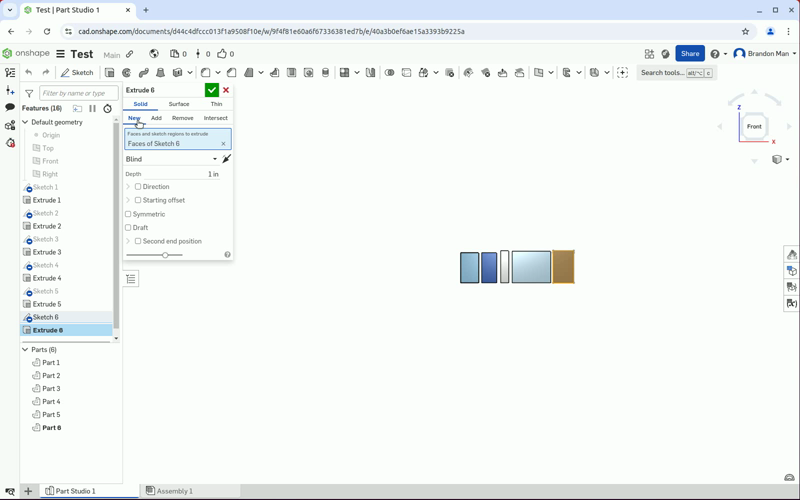
key(tab, 4)
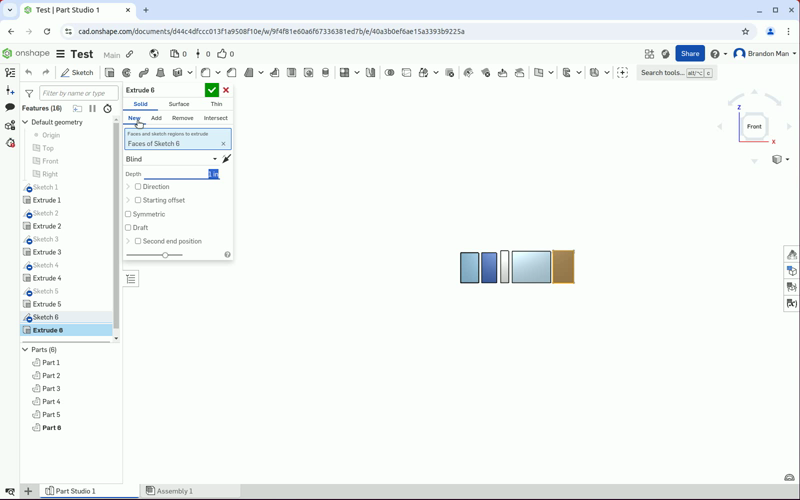
text(-0.241)
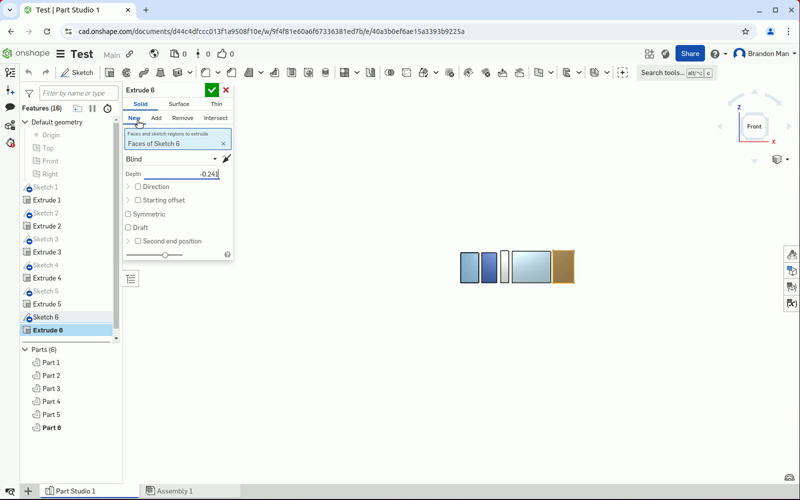
key(enter)
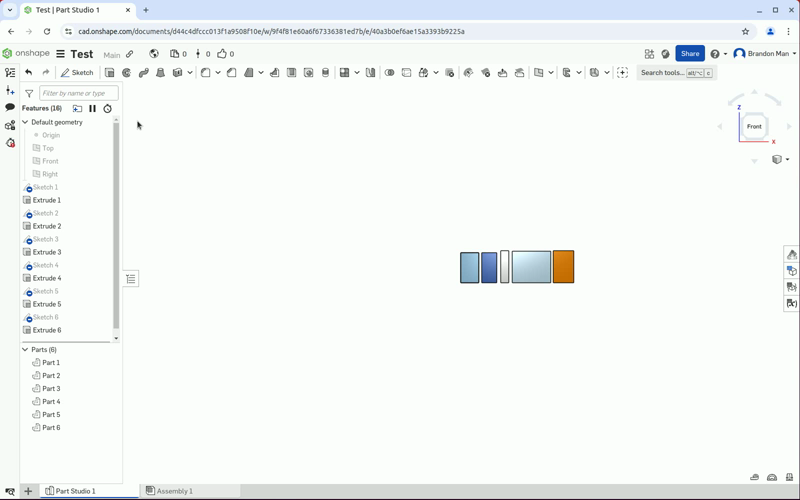
key(shift+h)
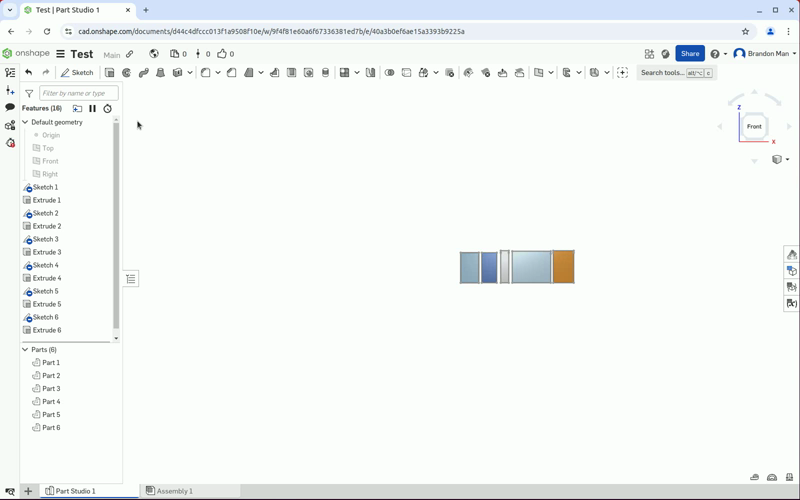
key(shift+h)
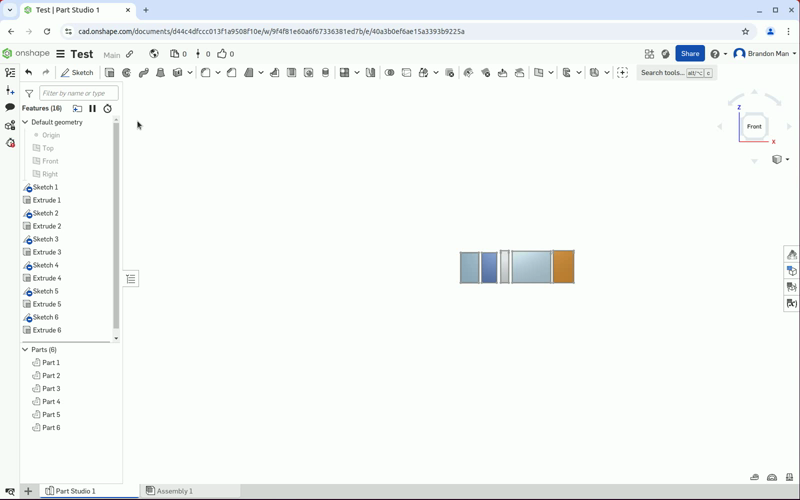
key(shift+7)
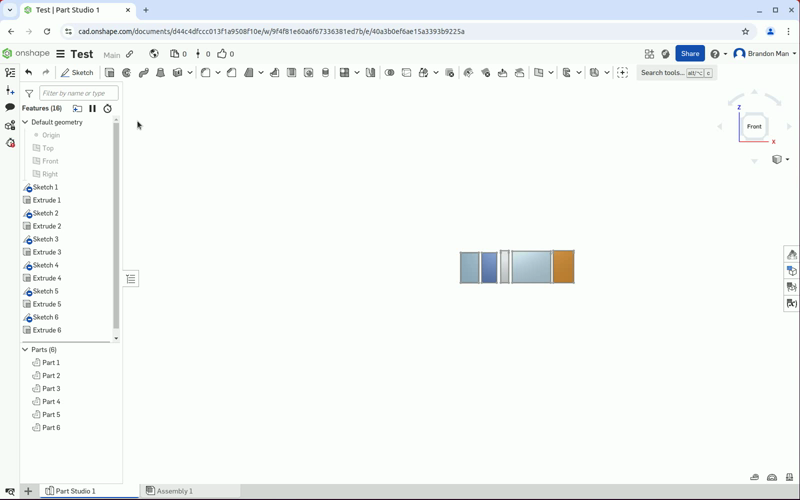
key(left, 2)
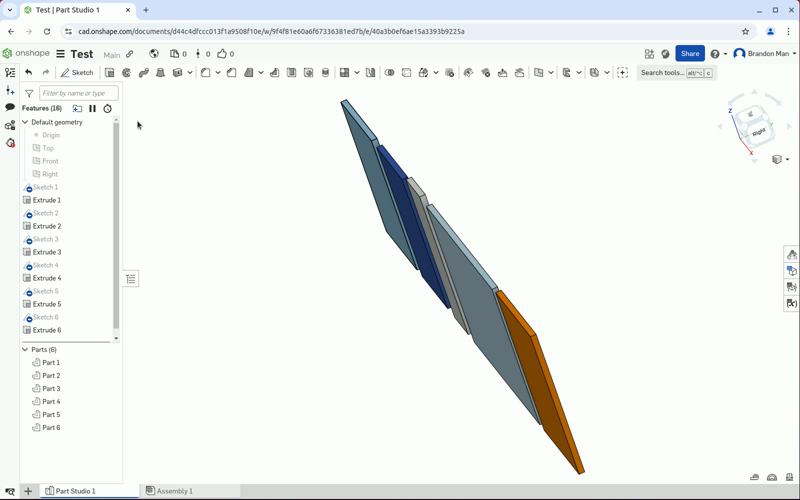
key(down, 2)
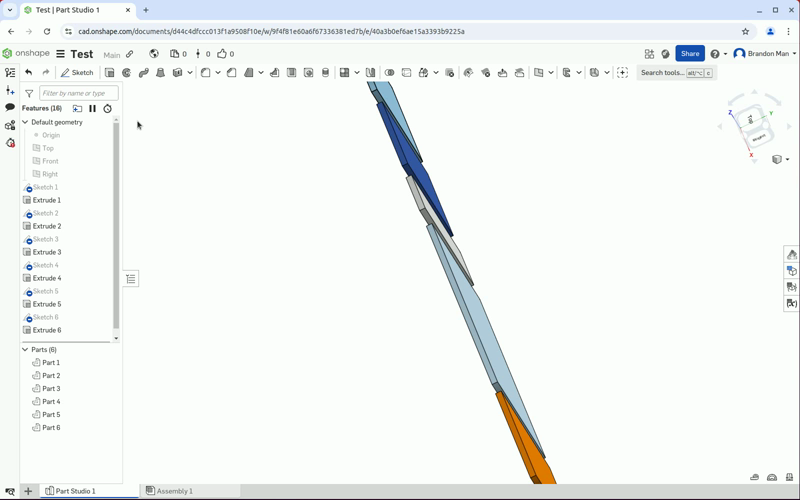
key(up, 2)
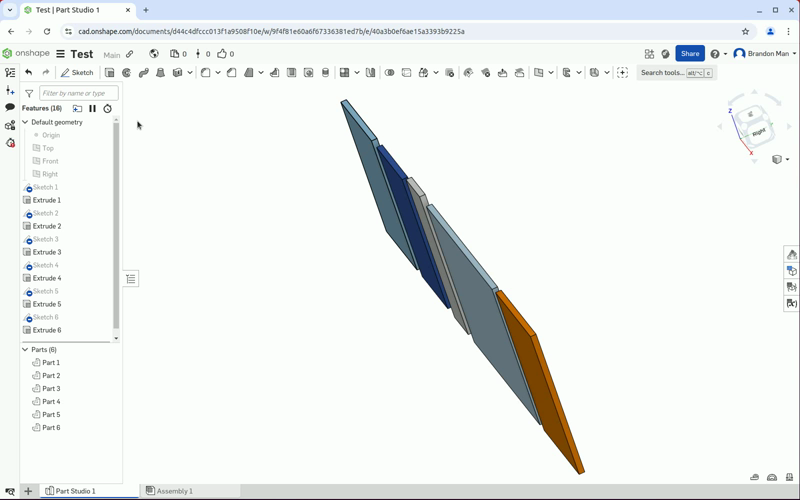
key(right, 2)
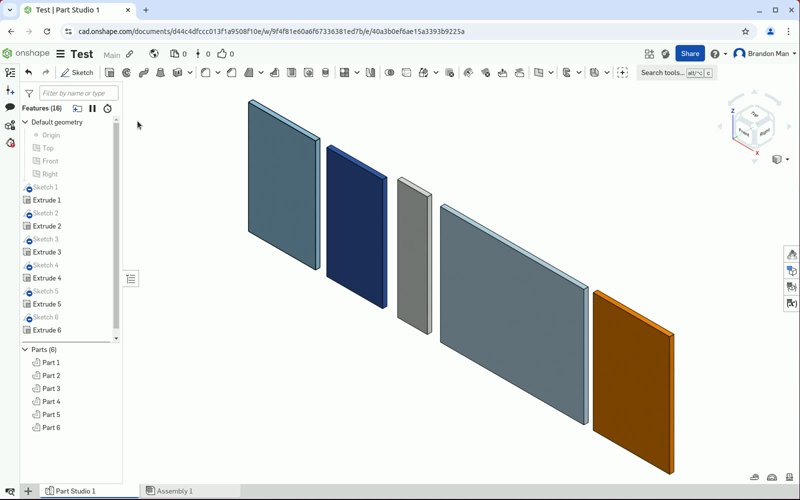
mouse_move(69, 189)
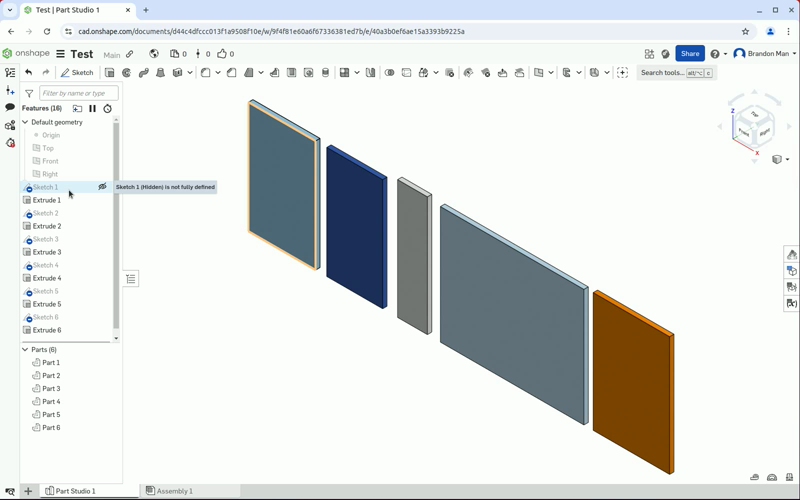
click(69, 189)